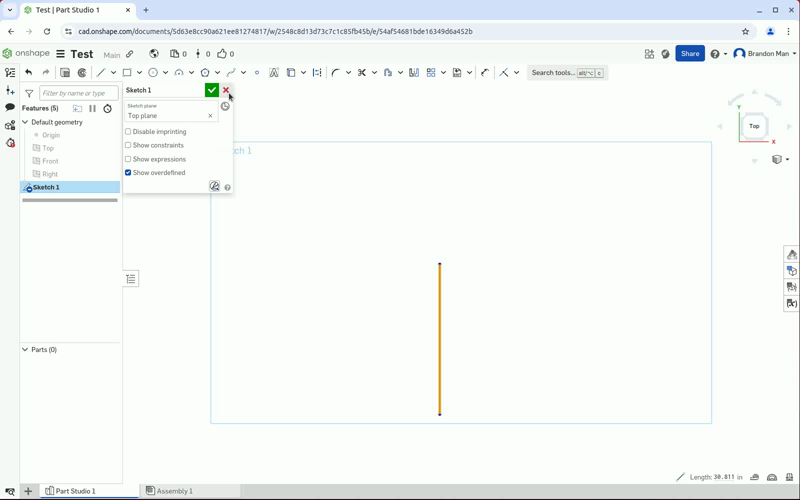
key(shift+h)
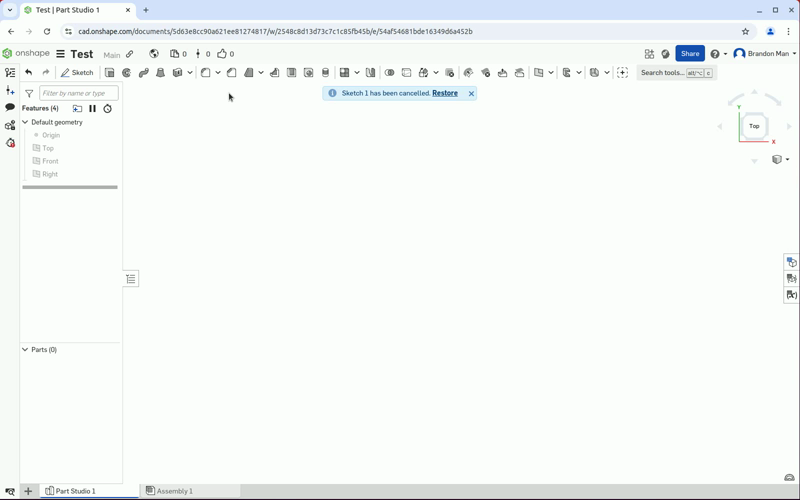
mouse_move(73, 352)
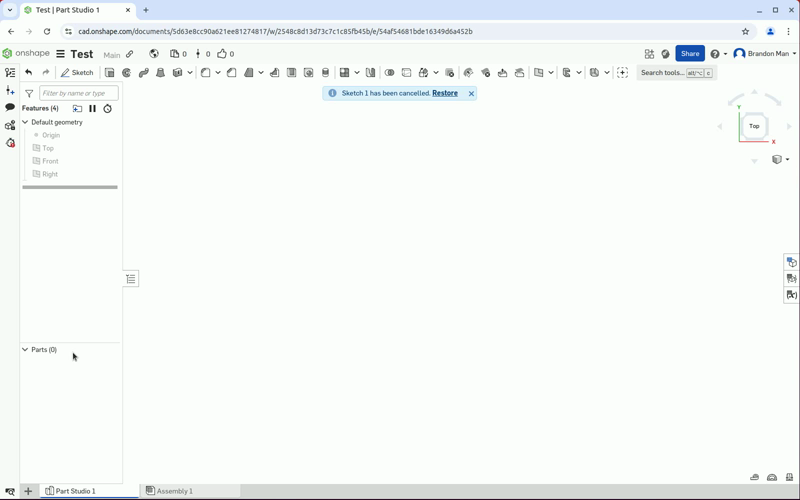
key(y)
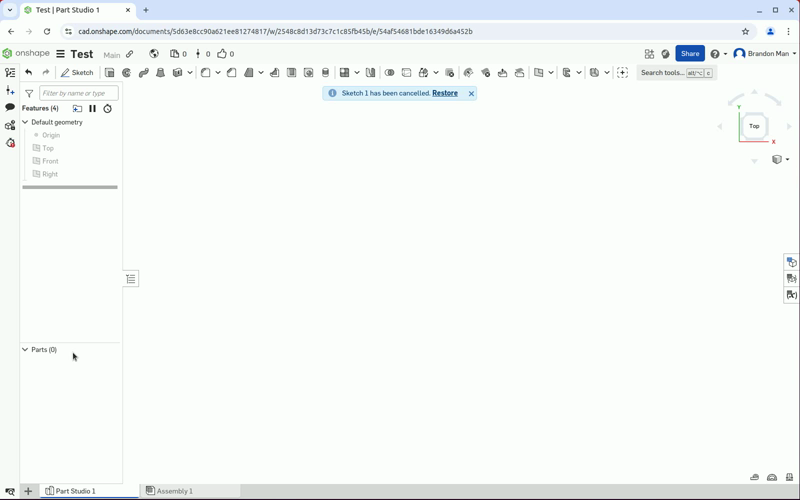
key(shift+p)
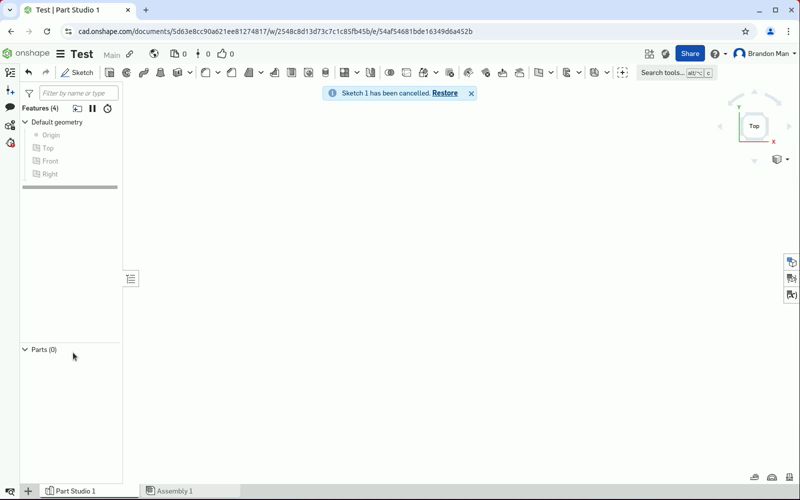
key(space)
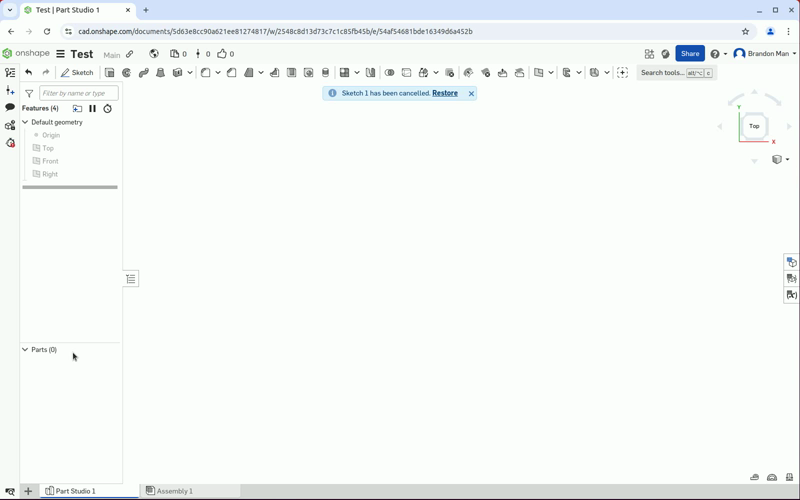
key_down(shift)
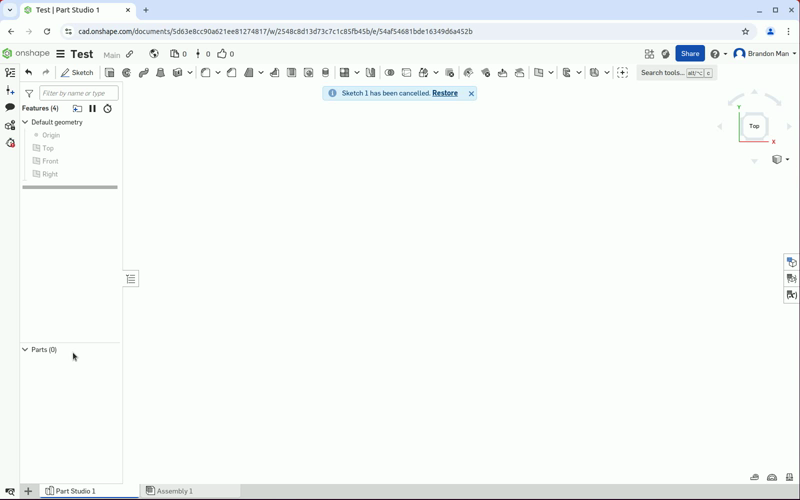
key(up)
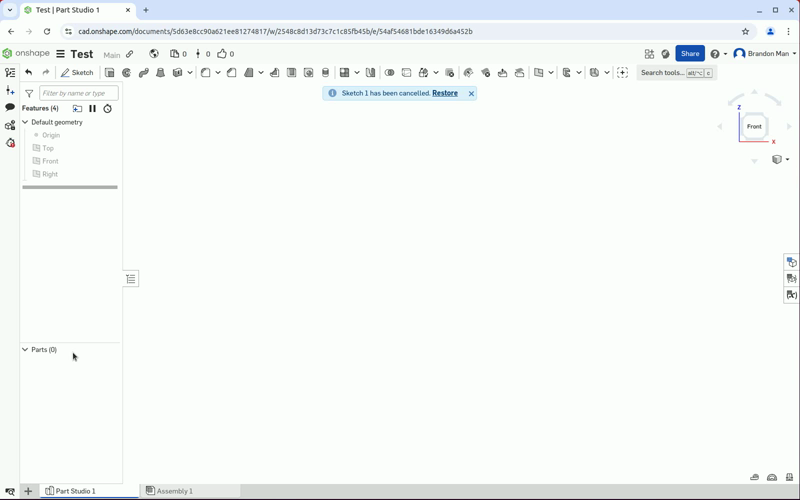
key_up(shift)
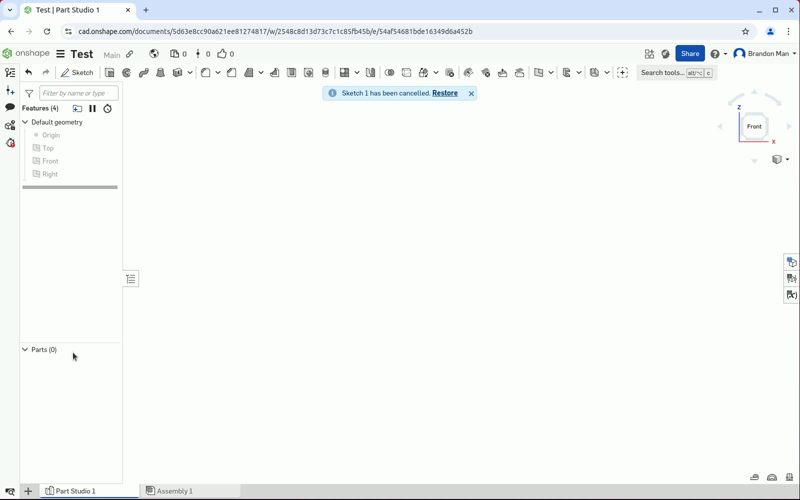
key(space)
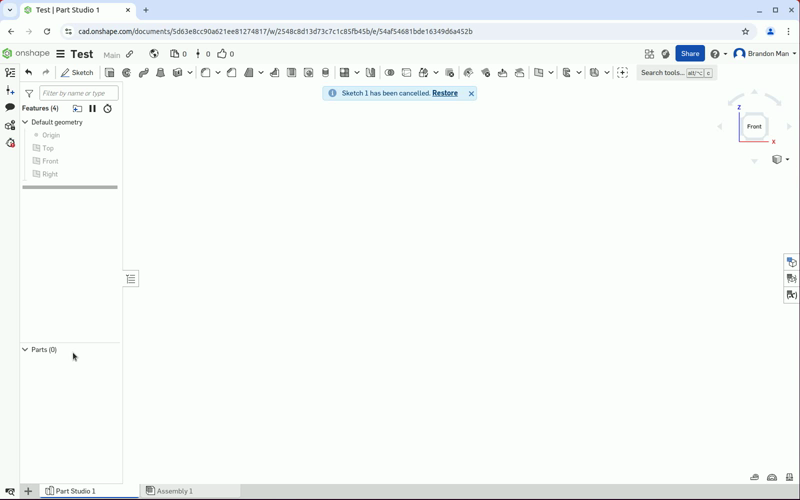
key_down(shift)
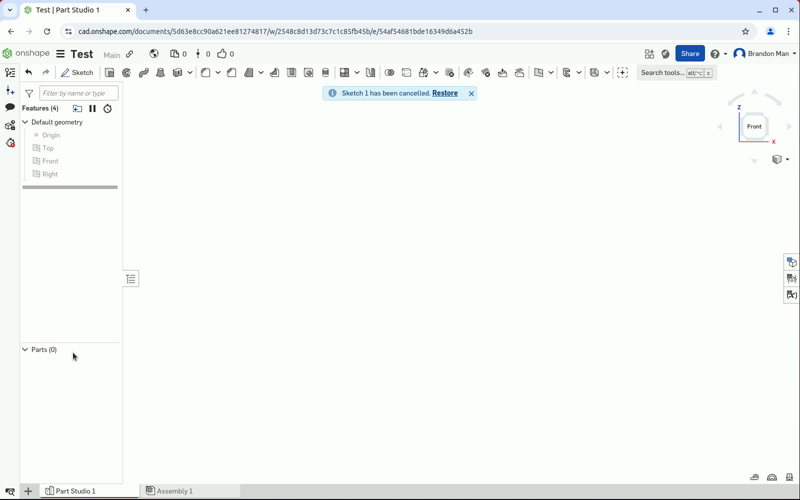
key(left)
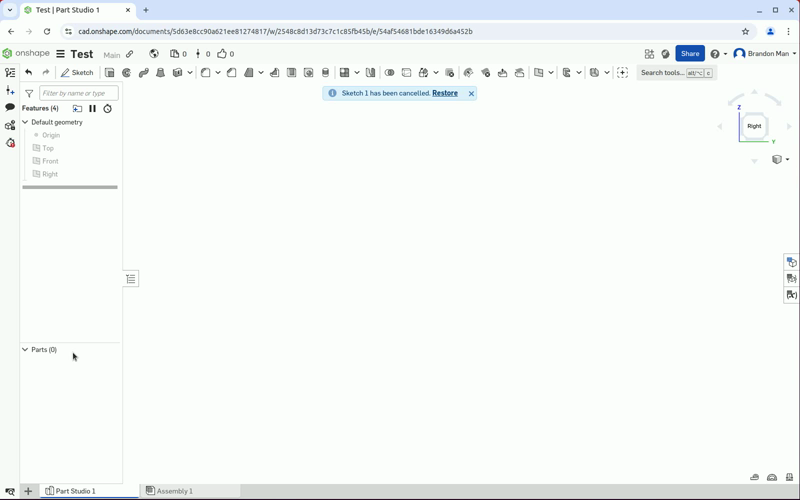
key_up(shift)
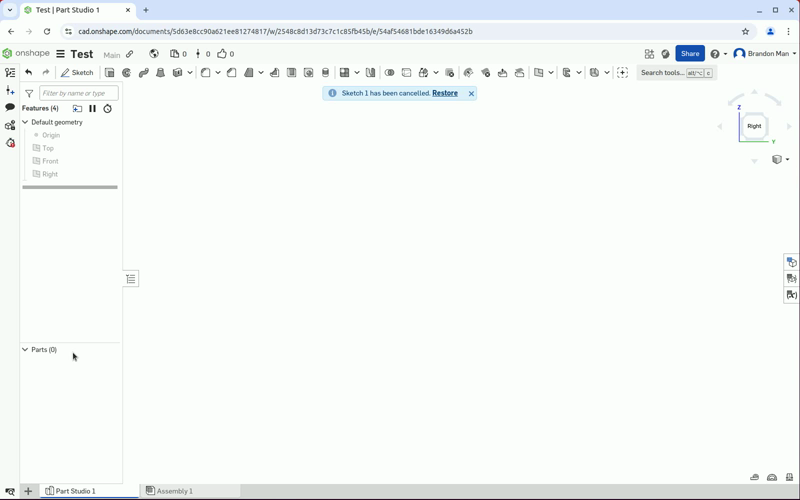
mouse_move(73, 352)
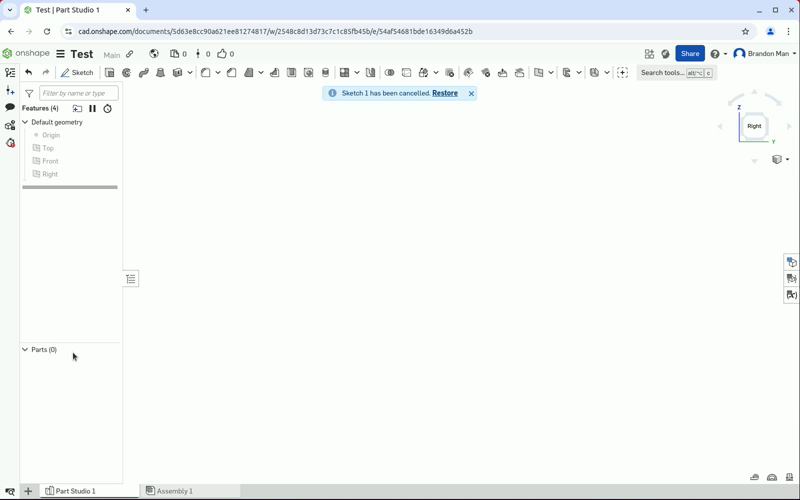
key(shift+y)
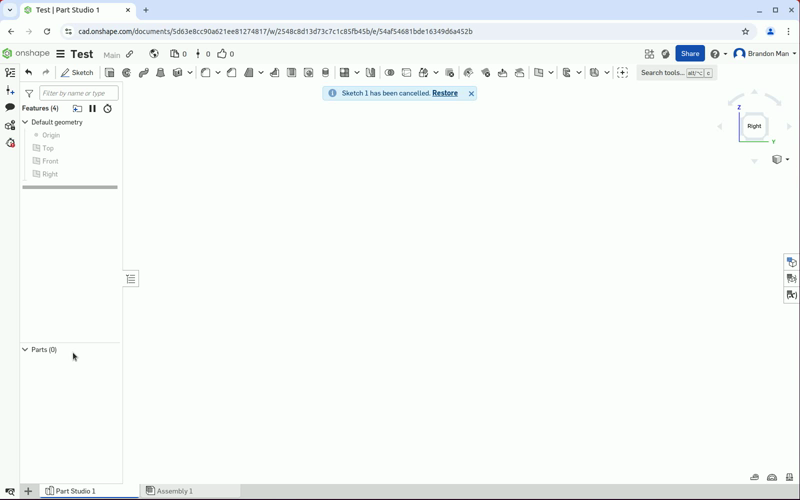
key(shift+s)
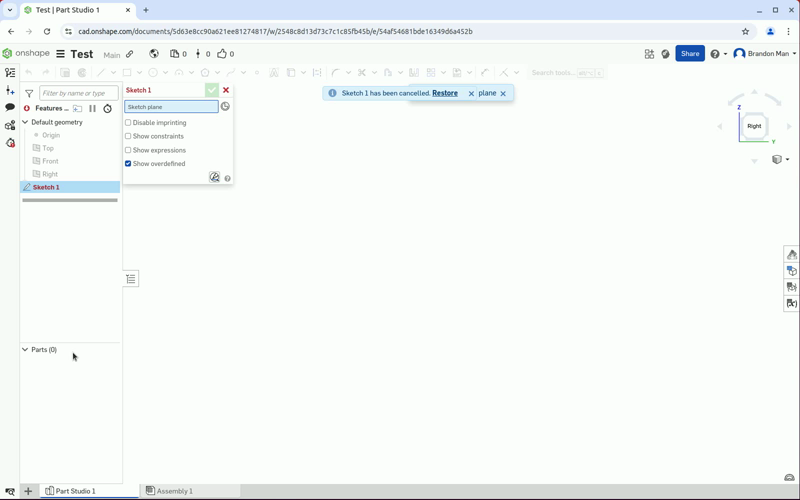
mouse_move(73, 176)
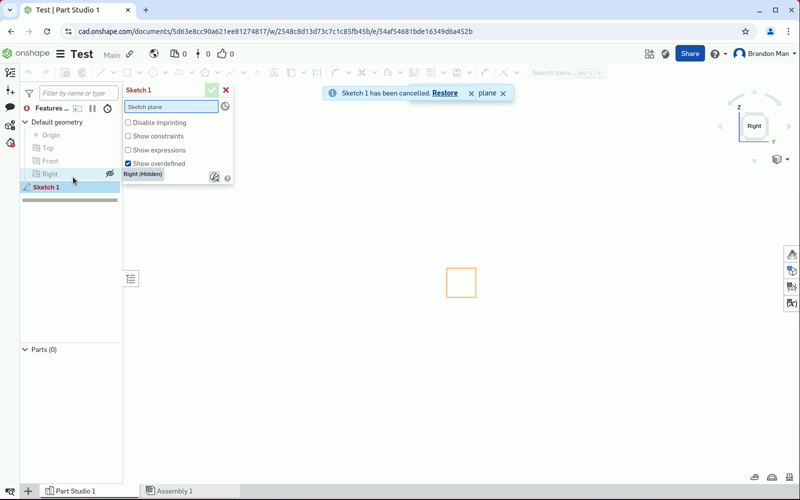
click(73, 176)
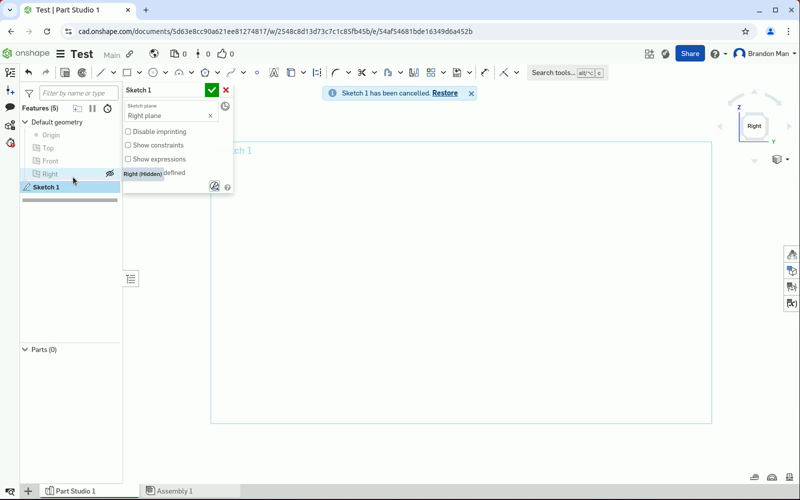
mouse_move(73, 352)
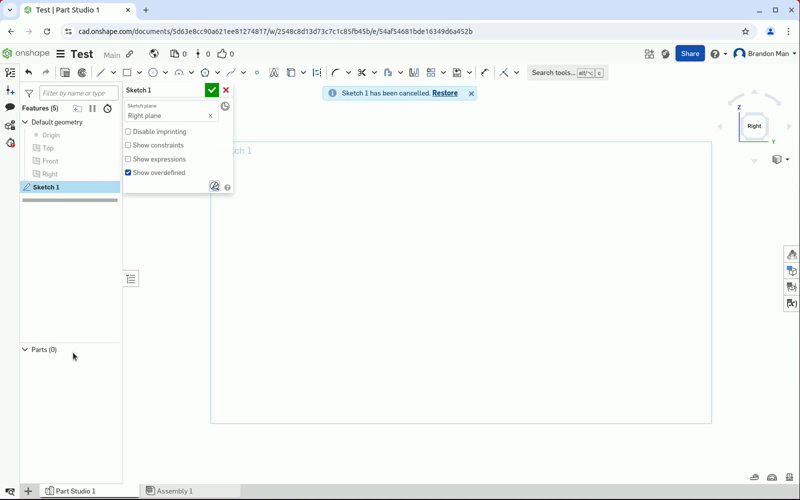
key(y)
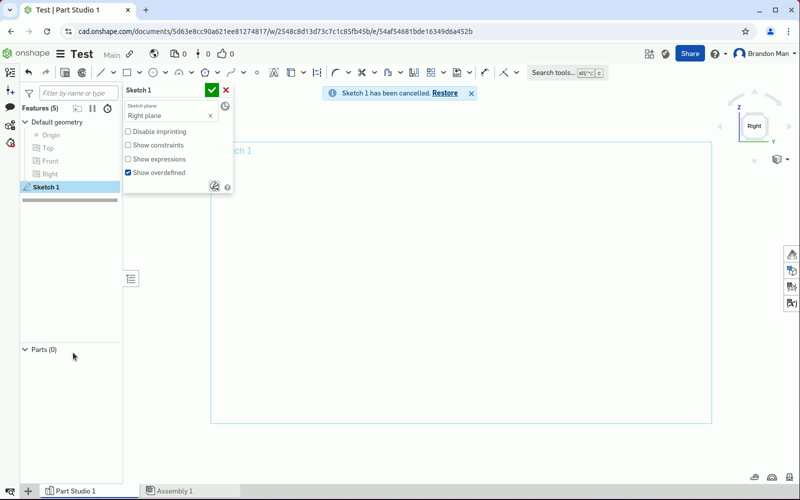
key(a)
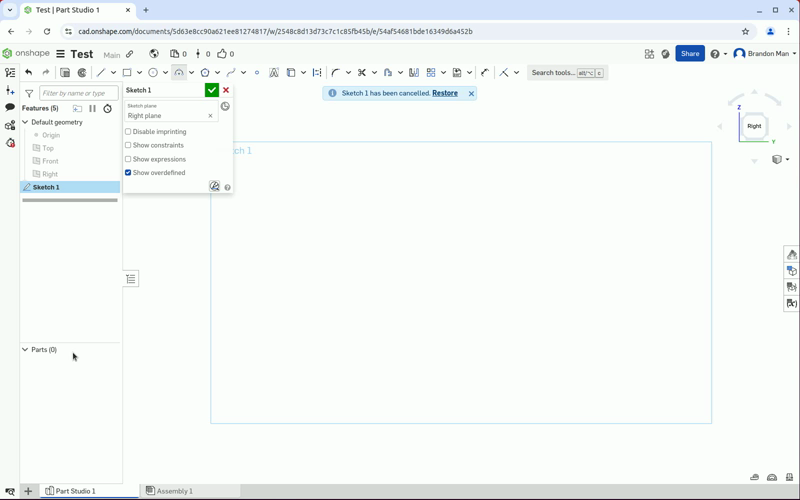
key_down(shift)
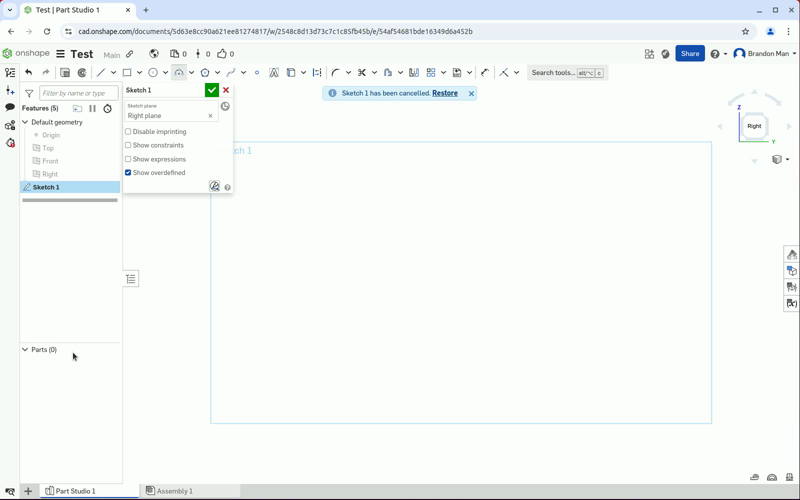
mouse_move(383, 279)
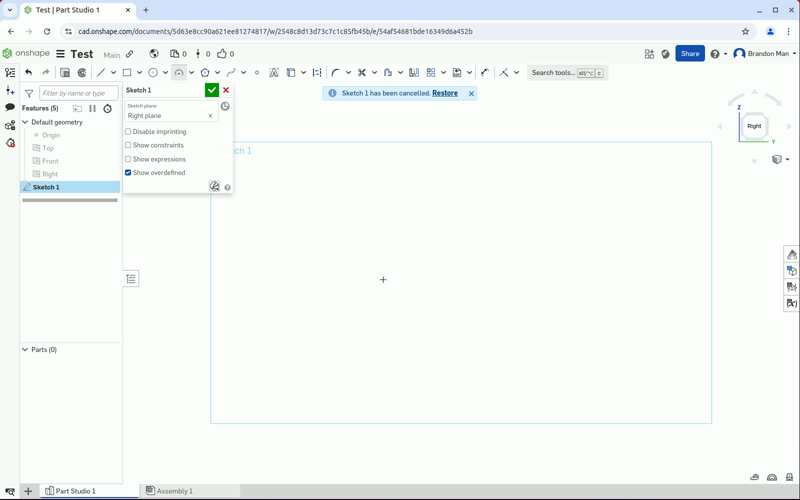
click(383, 279)
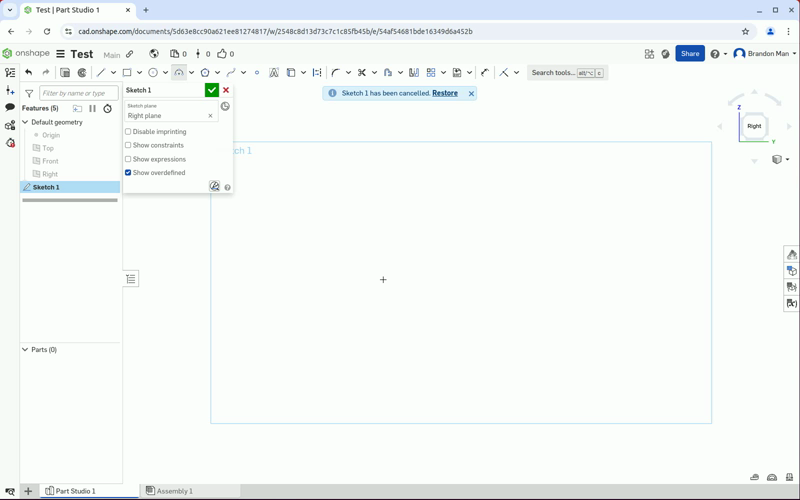
key_up(shift)
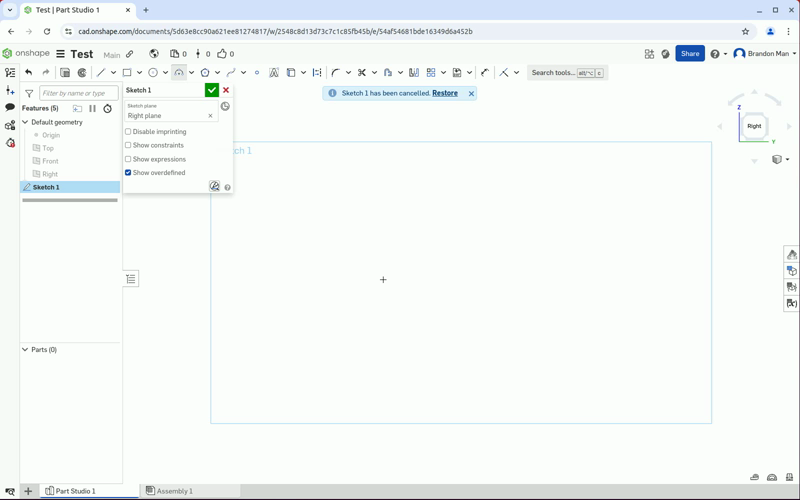
key_down(shift)
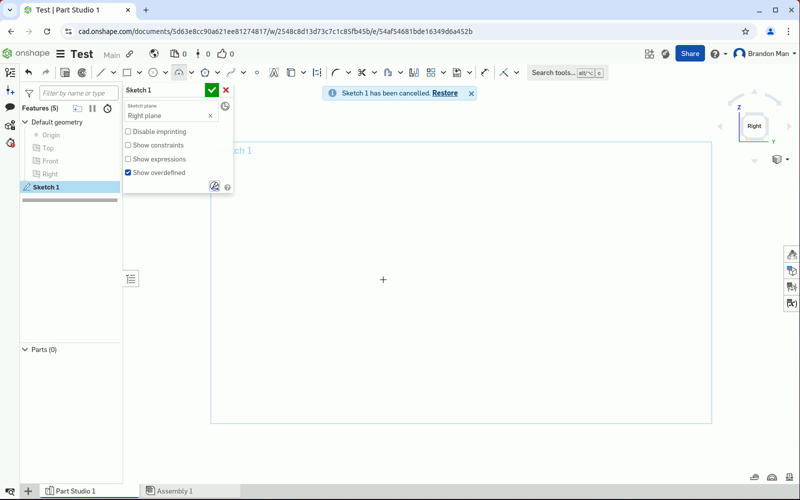
mouse_move(387, 283)
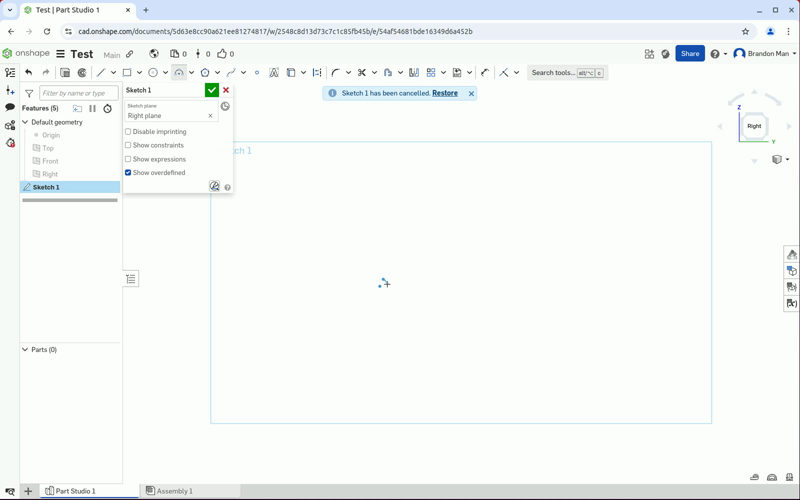
scroll(6)
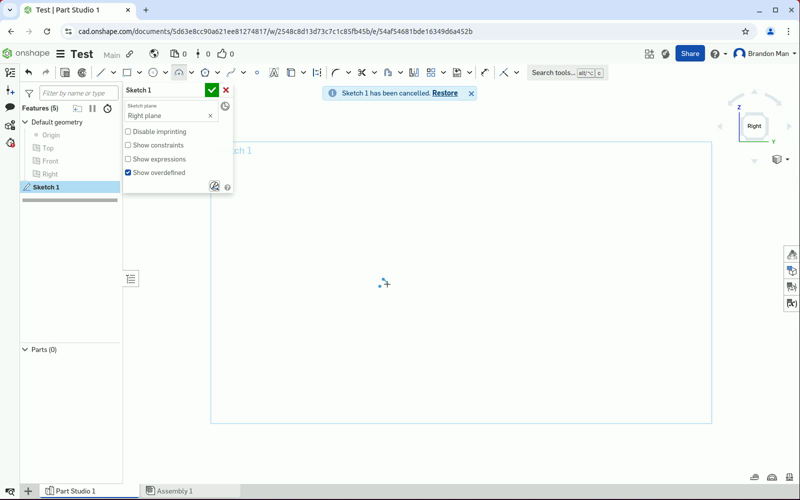
scroll(6)
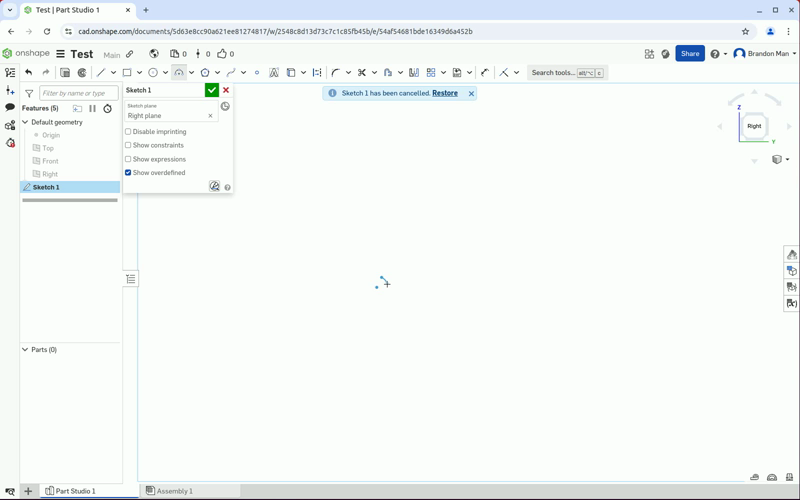
scroll(6)
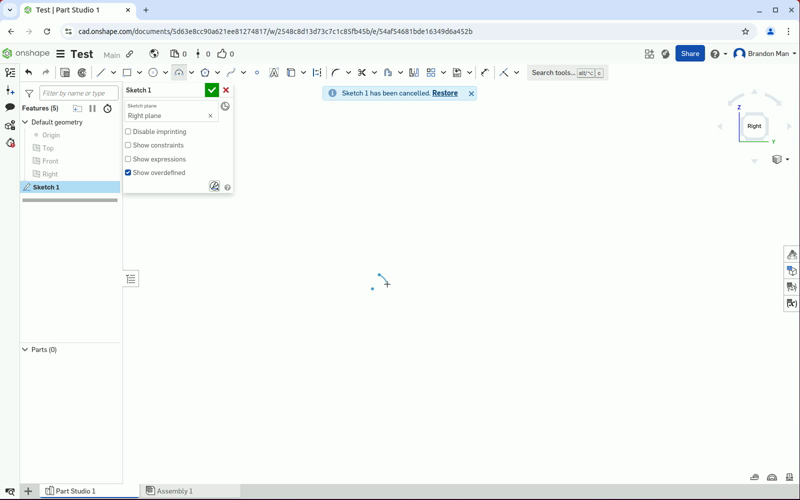
scroll(6)
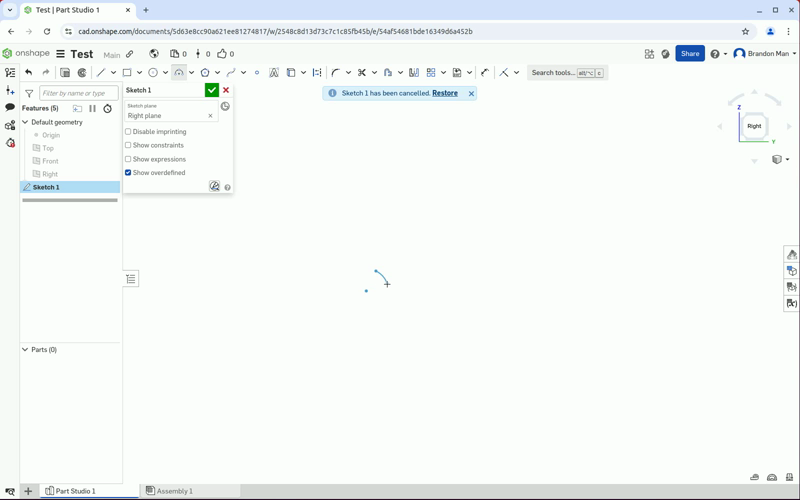
scroll(6)
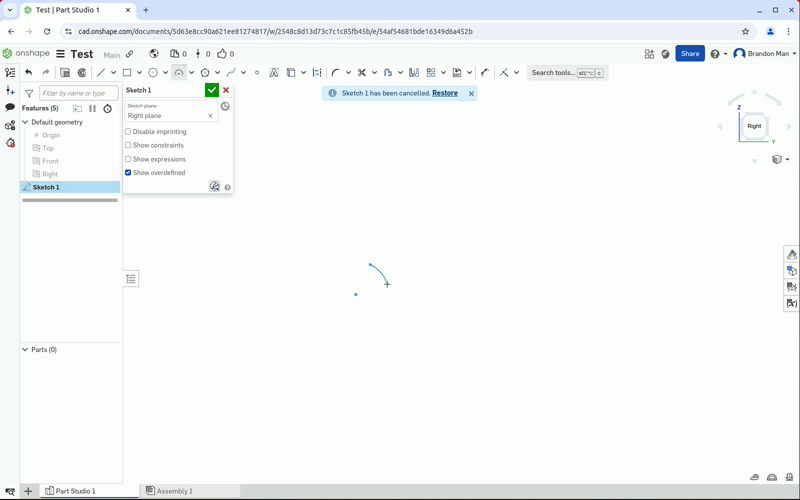
scroll(6)
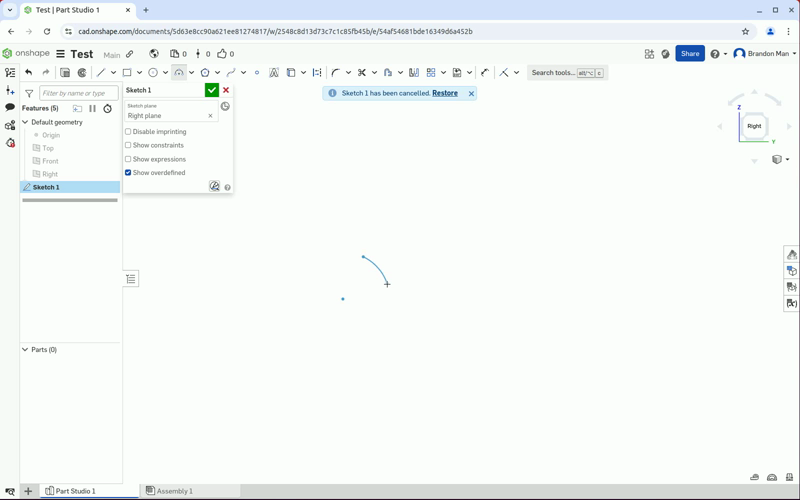
scroll(6)
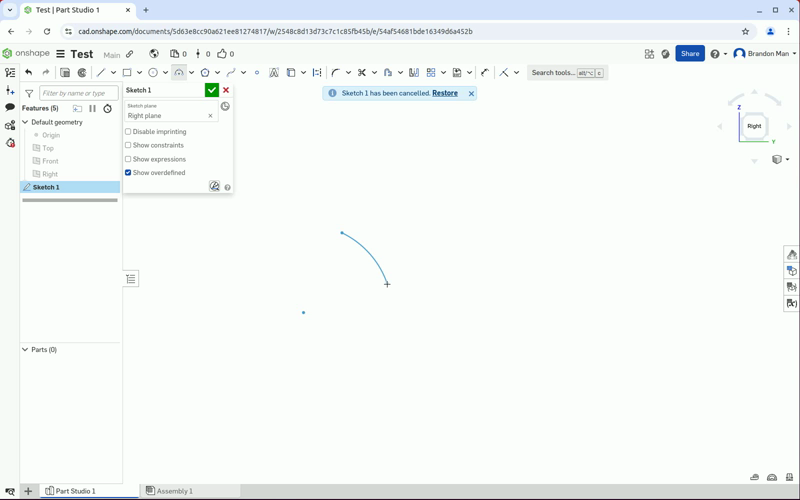
click(387, 283)
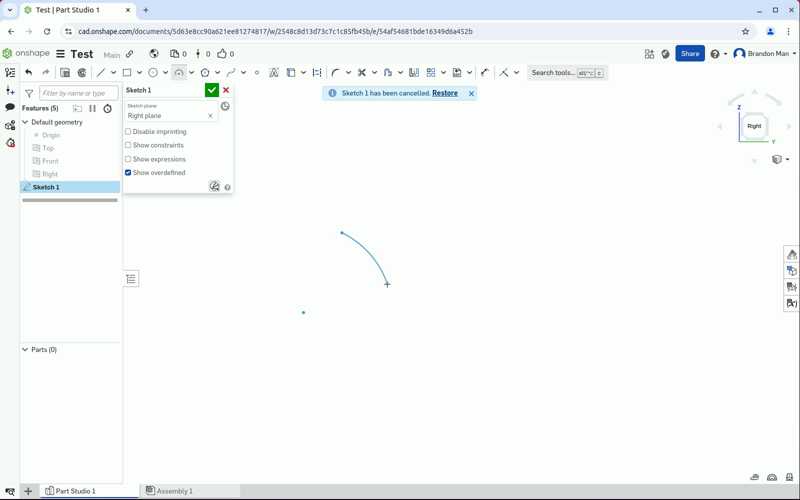
scroll(-6)
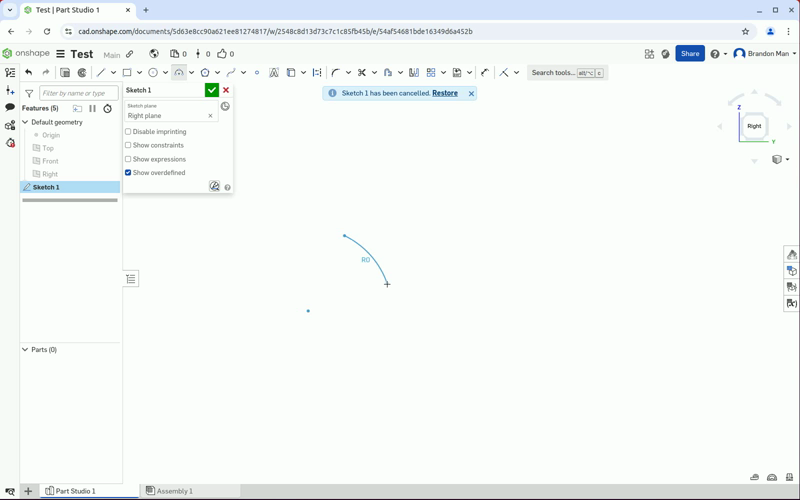
scroll(-6)
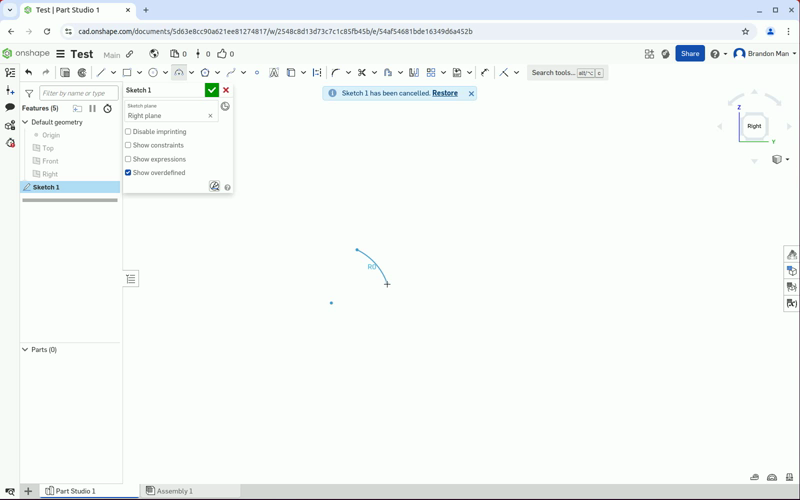
scroll(-6)
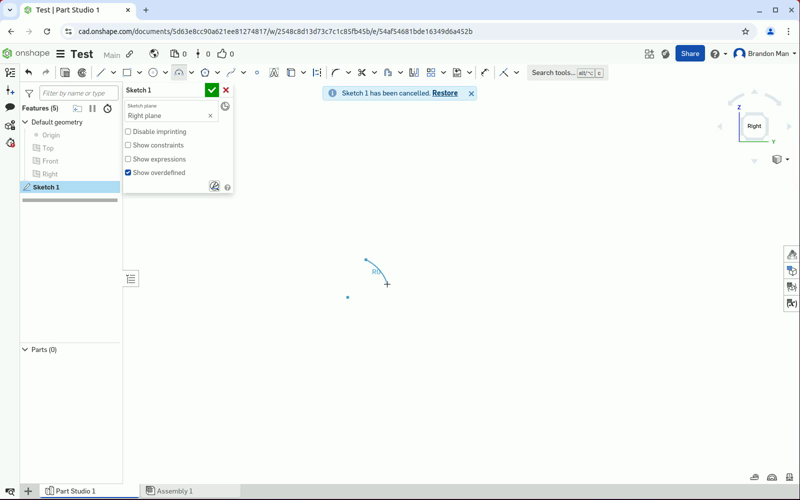
scroll(-6)
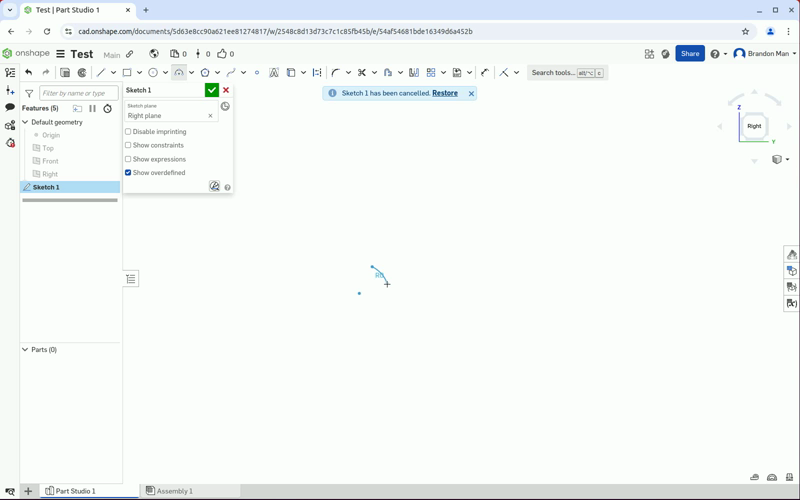
scroll(-6)
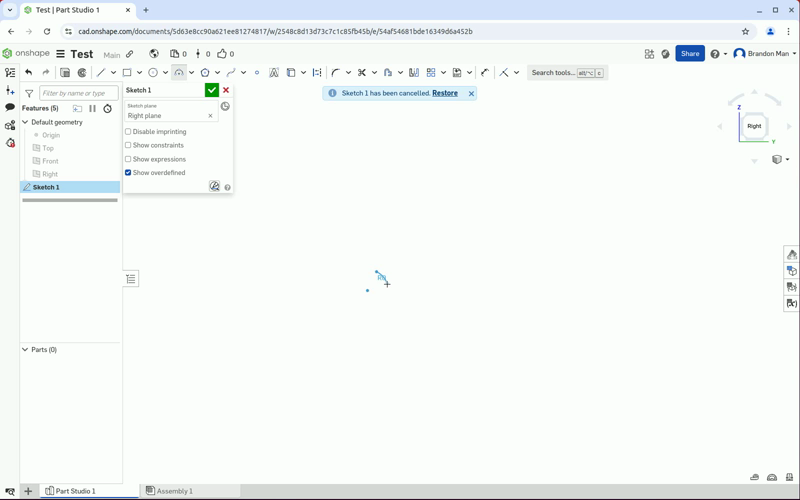
scroll(-6)
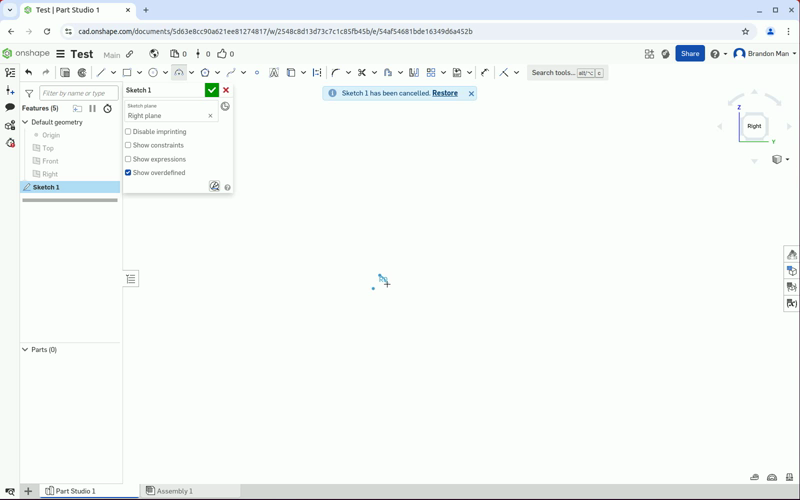
scroll(-6)
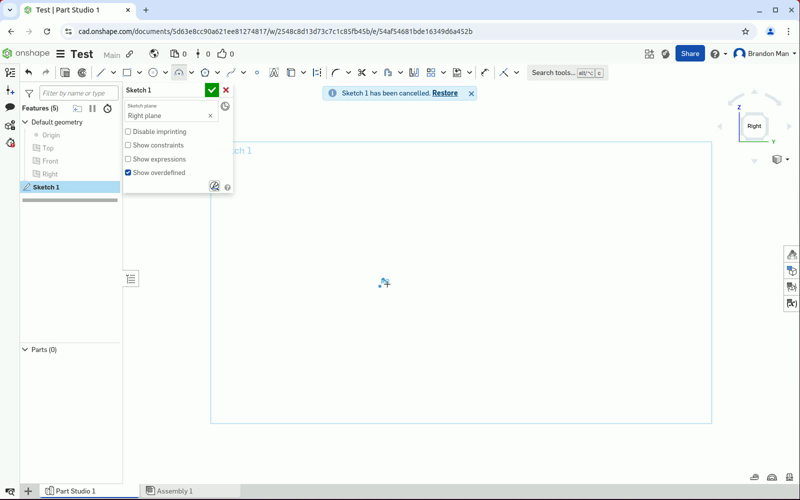
mouse_move(384, 282)
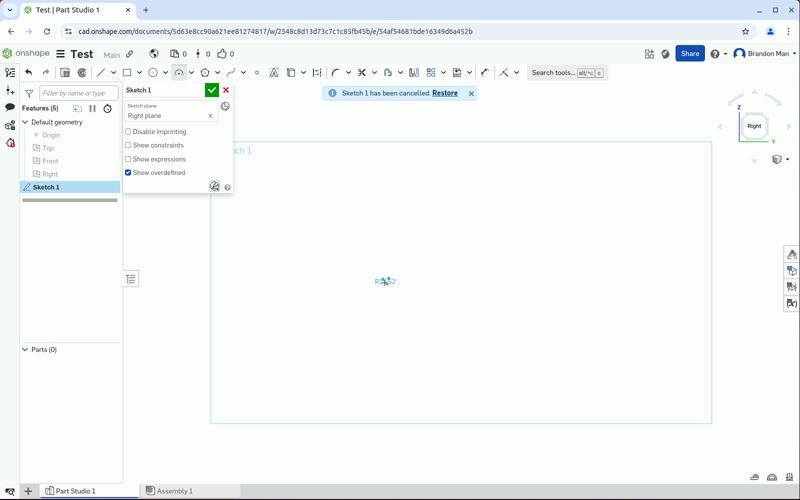
scroll(6)
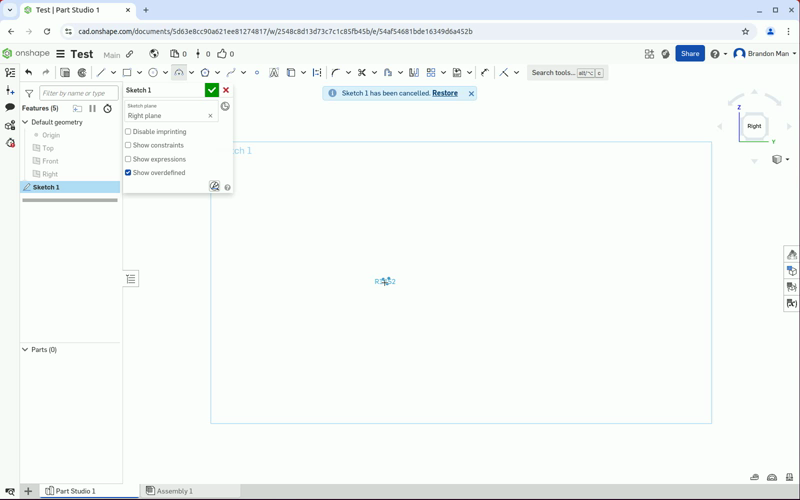
scroll(6)
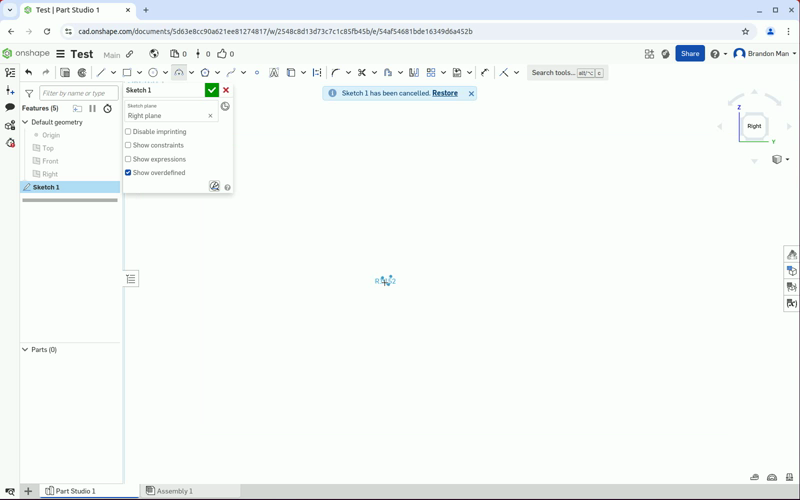
scroll(6)
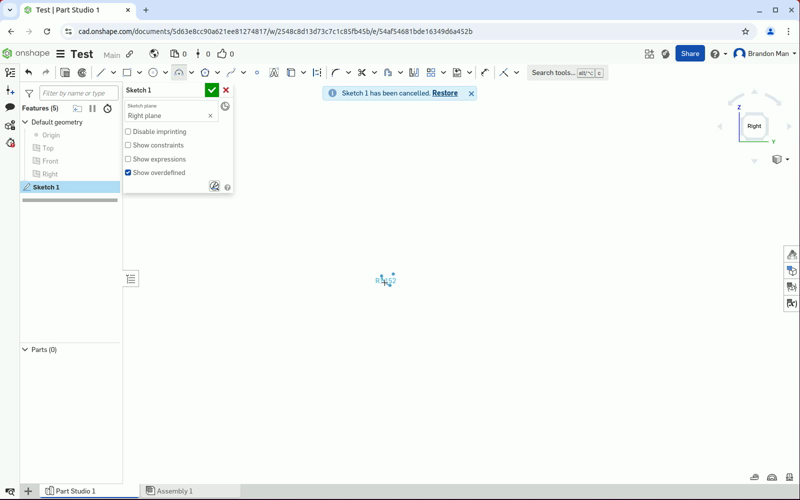
scroll(6)
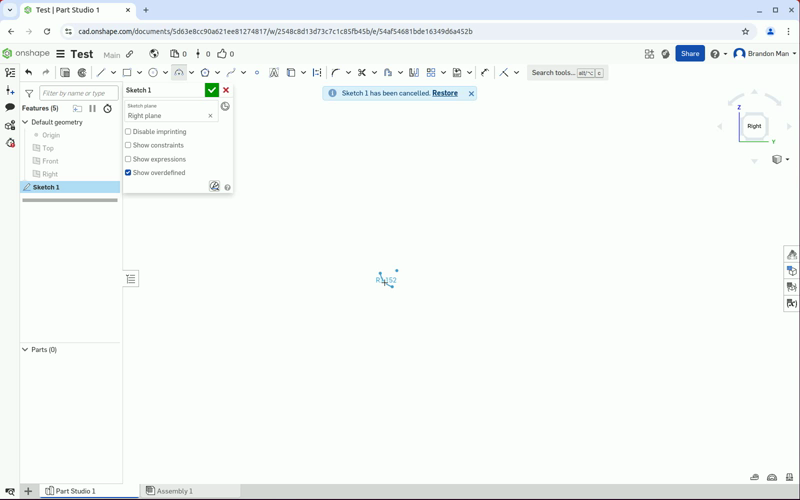
scroll(6)
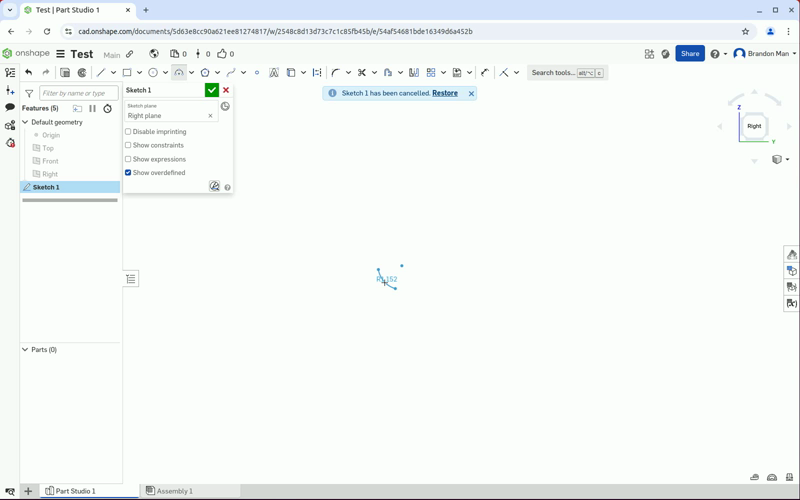
scroll(6)
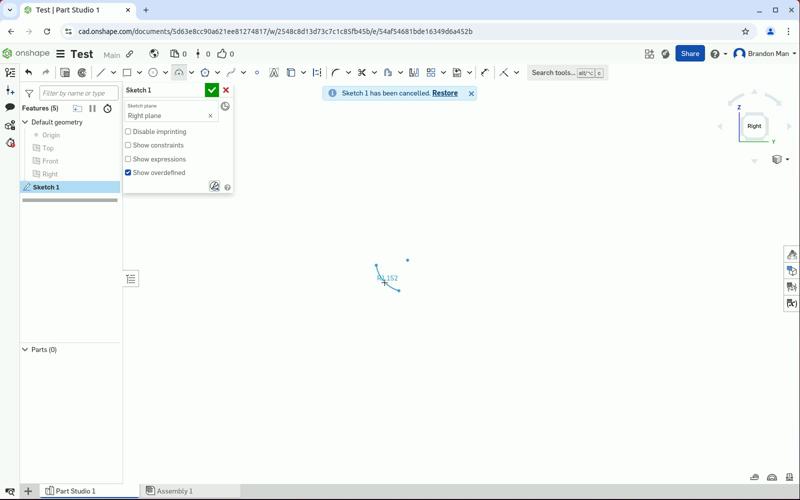
scroll(6)
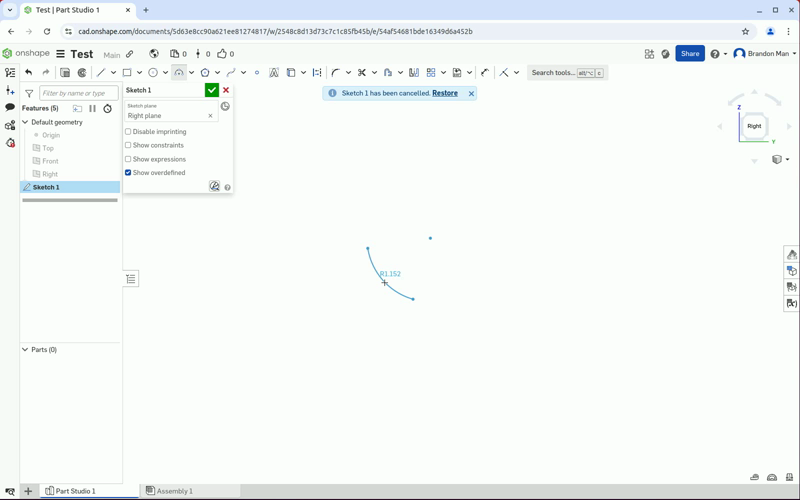
click(384, 282)
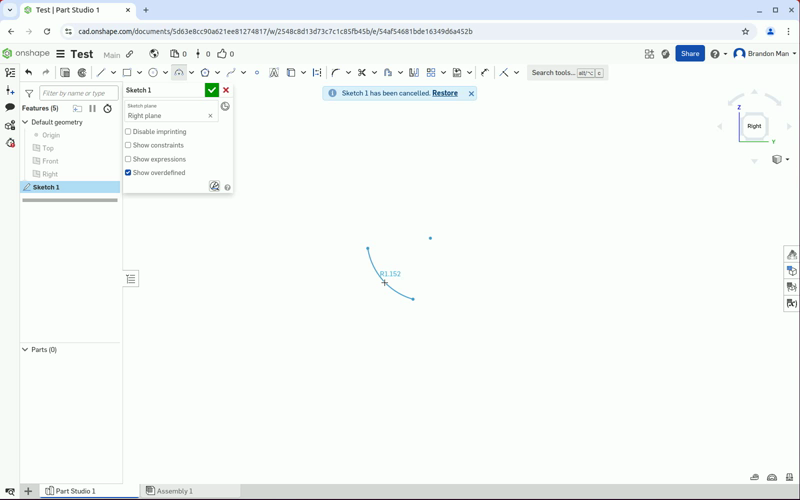
scroll(-6)
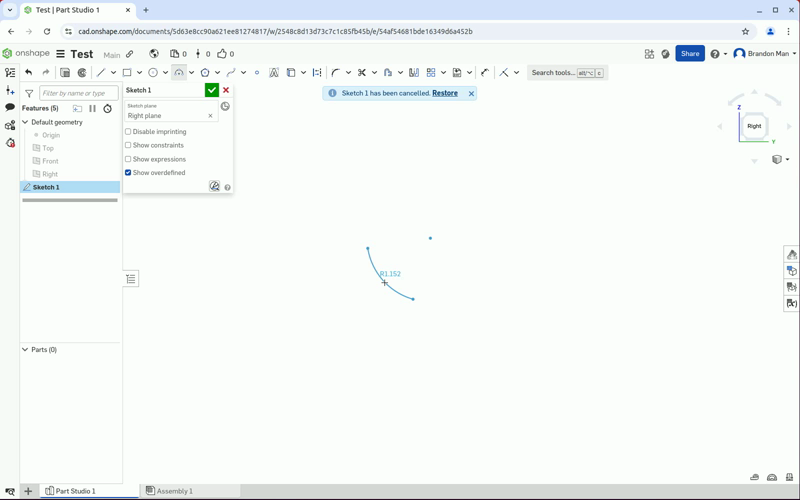
scroll(-6)
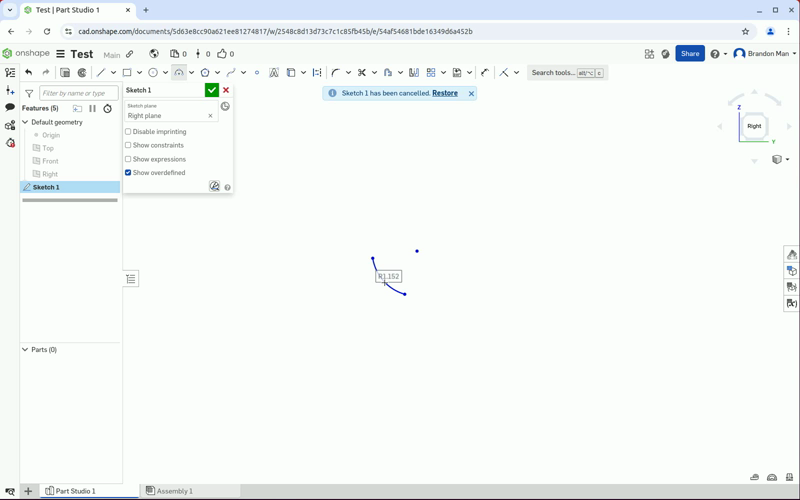
scroll(-6)
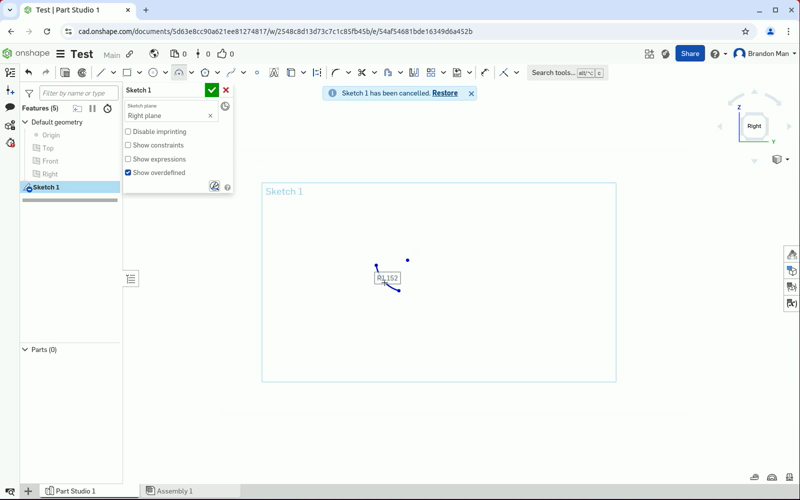
scroll(-6)
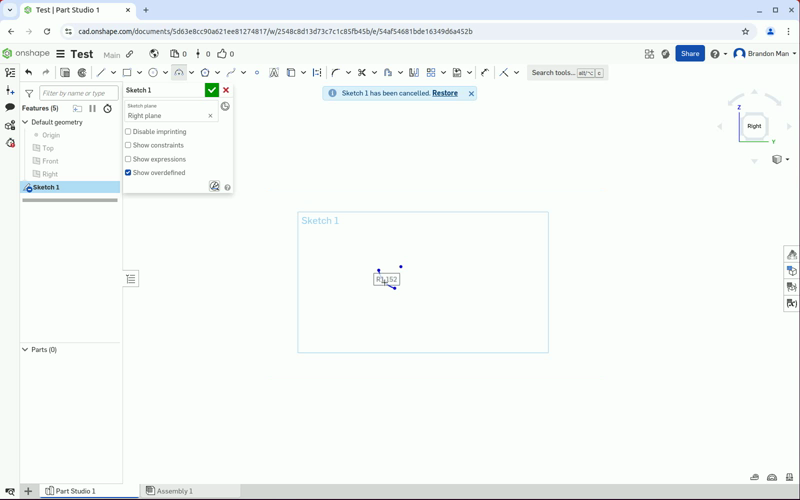
scroll(-6)
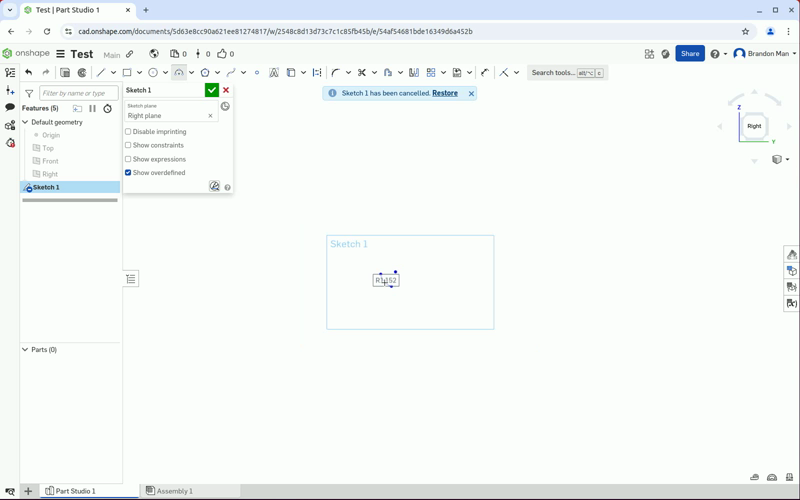
scroll(-6)
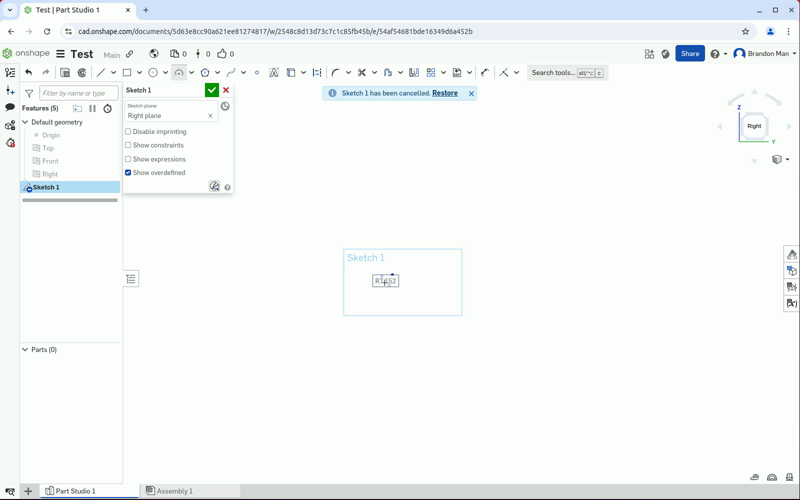
scroll(-6)
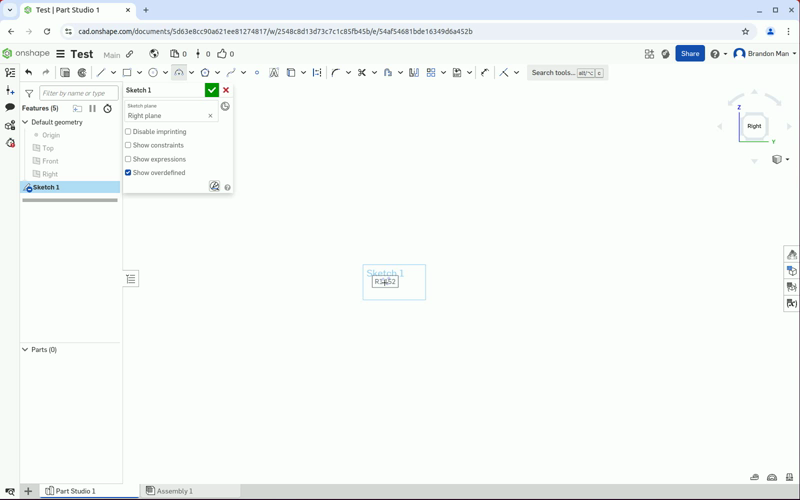
key_up(shift)
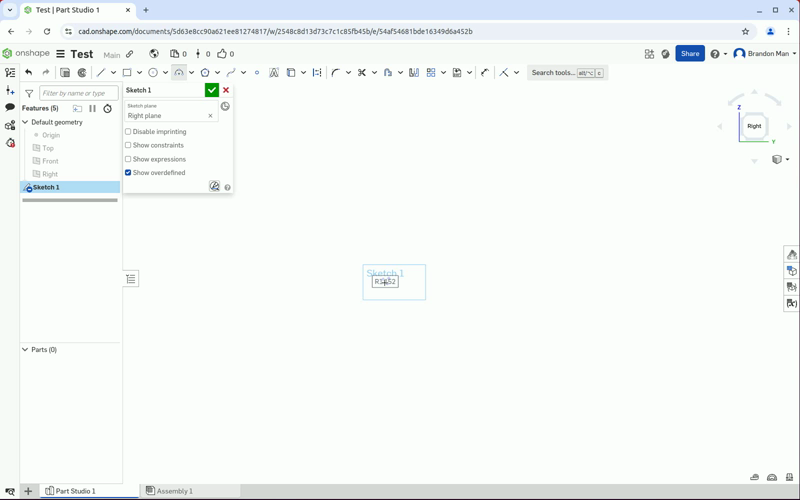
key(esc)
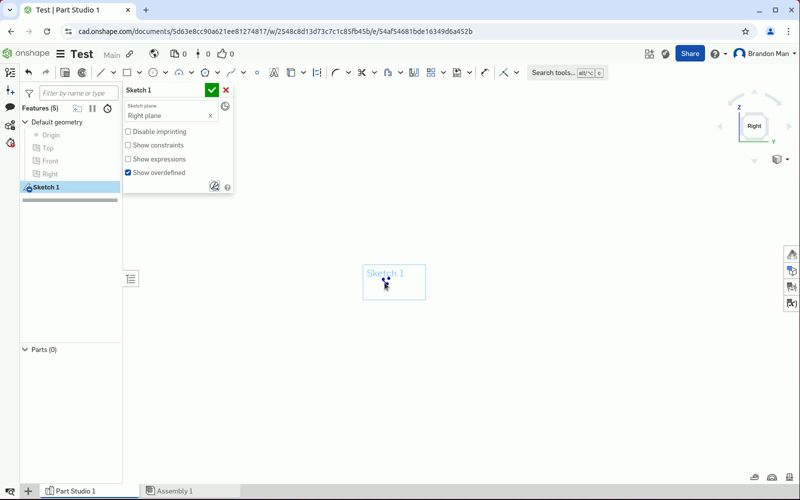
key(l)
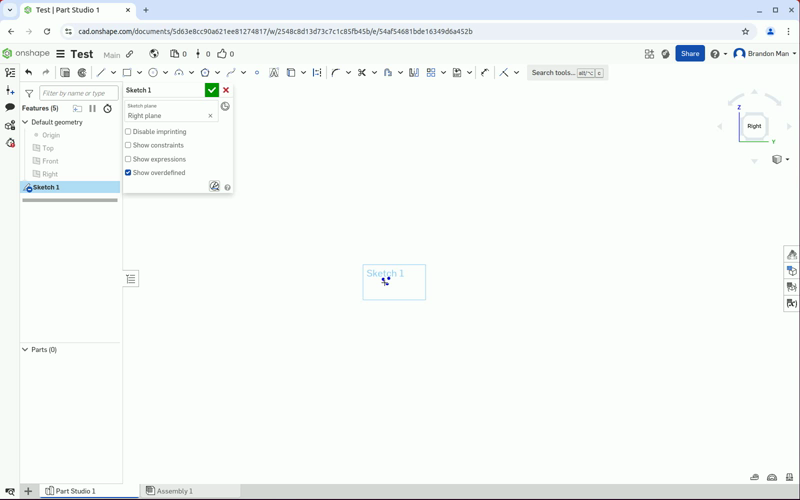
mouse_move(387, 283)
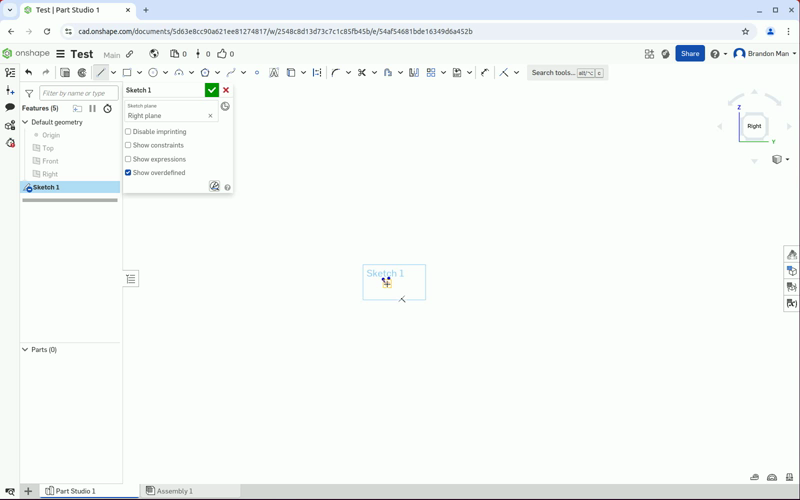
scroll(6)
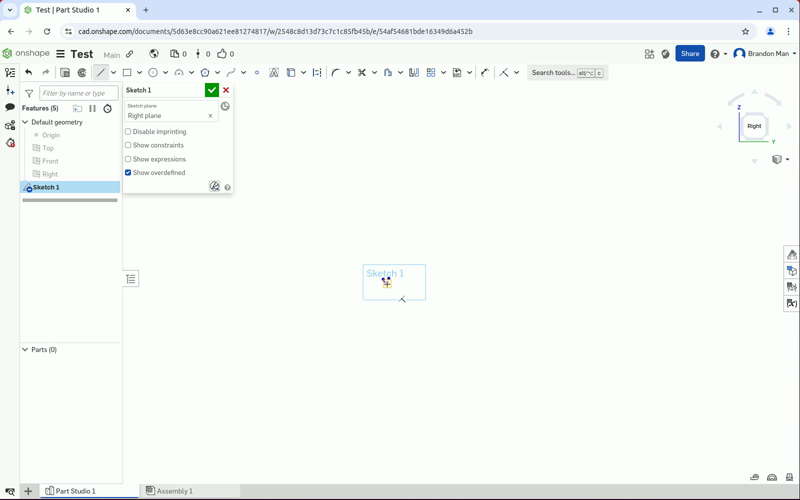
scroll(6)
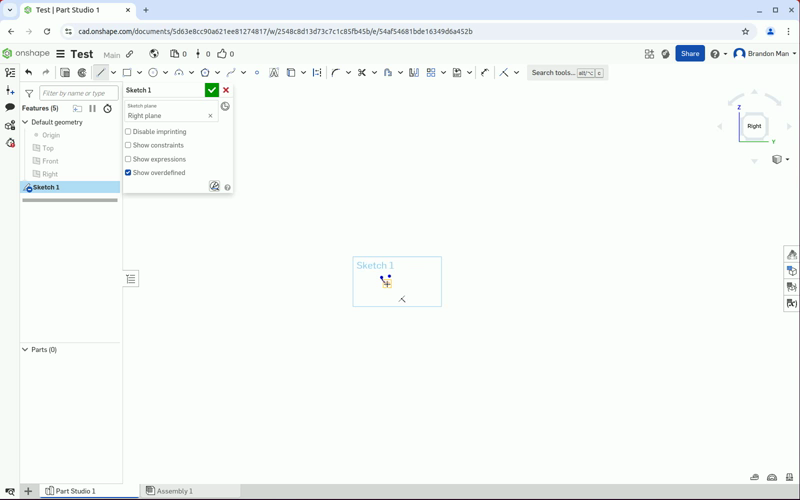
scroll(6)
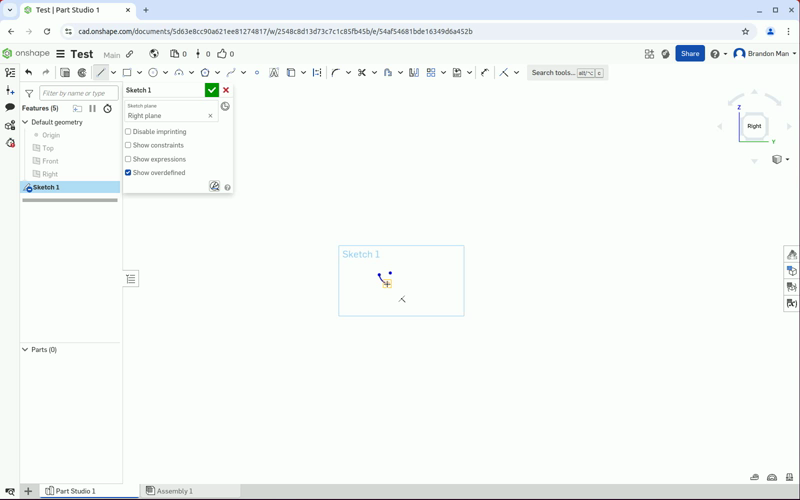
scroll(6)
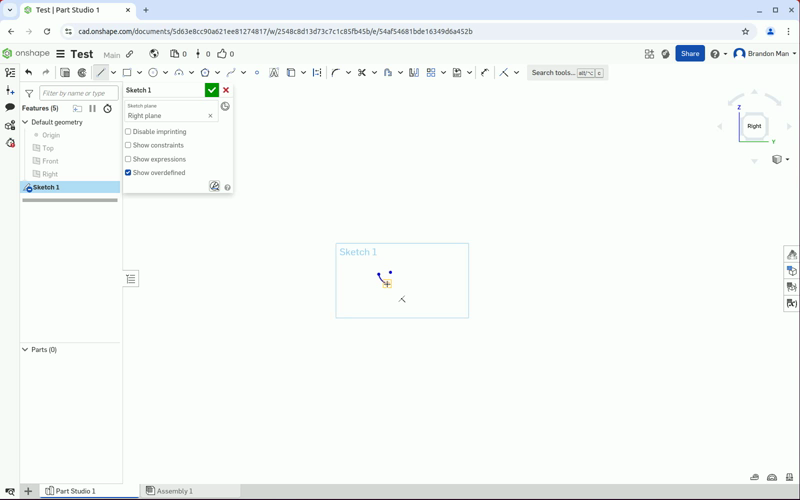
scroll(6)
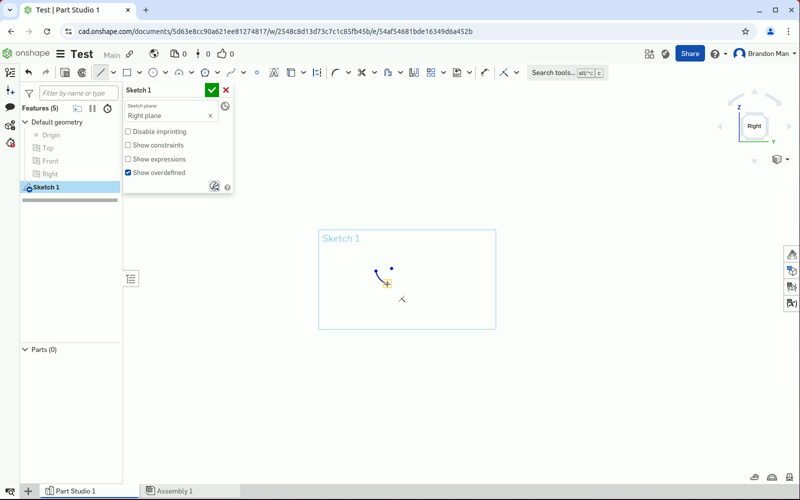
scroll(6)
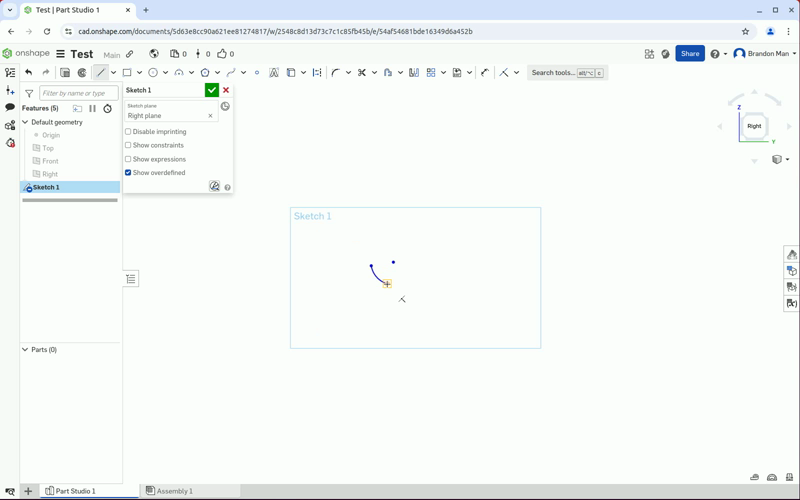
scroll(6)
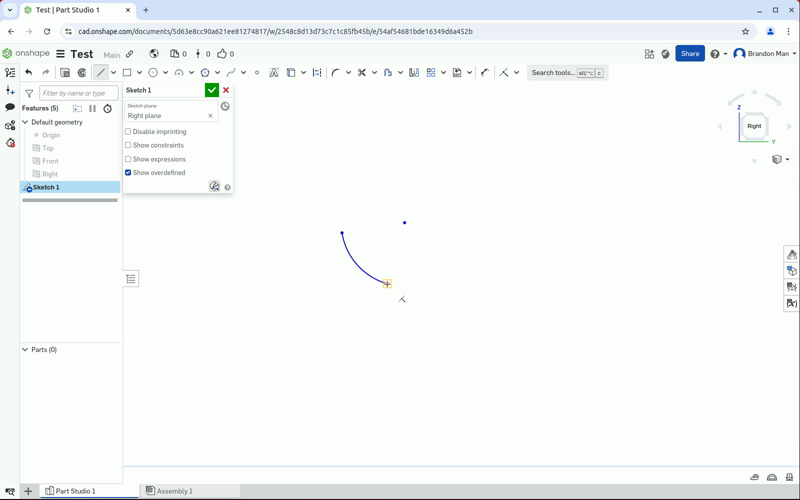
click(387, 283)
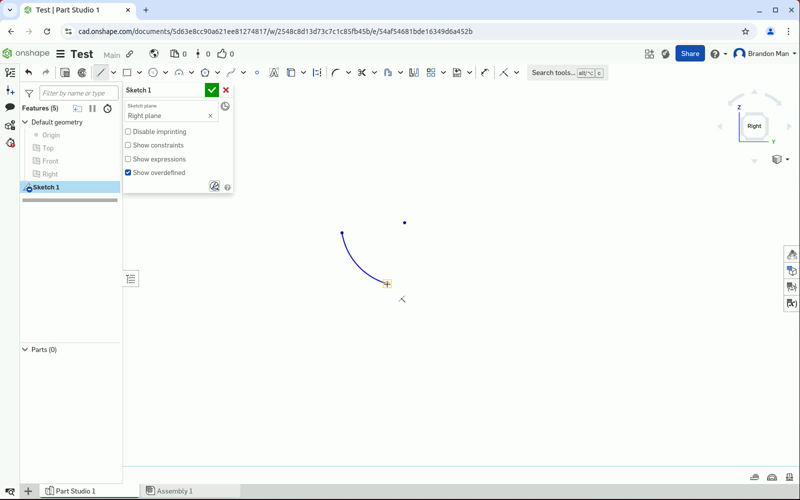
scroll(-6)
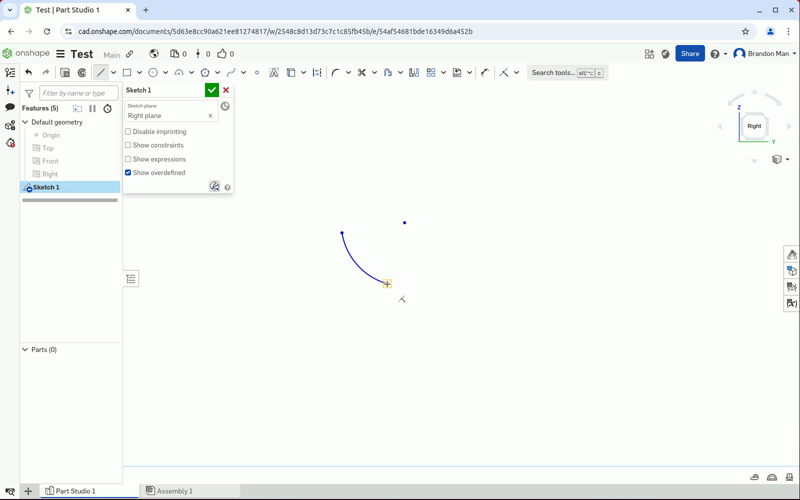
scroll(-6)
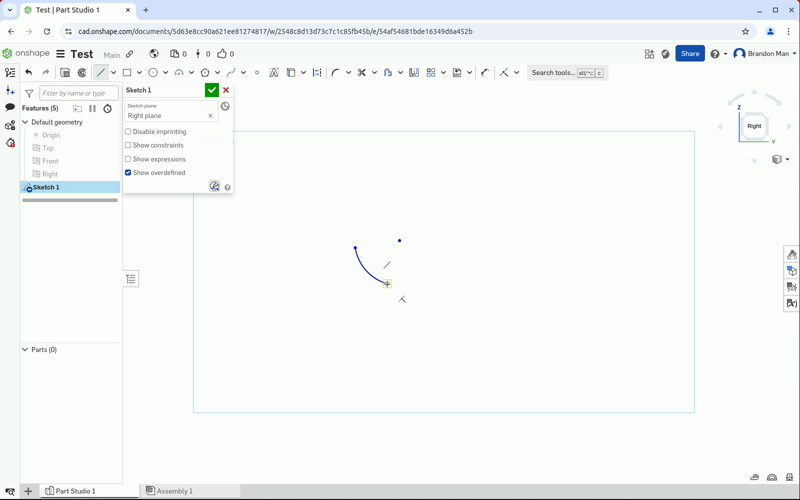
scroll(-6)
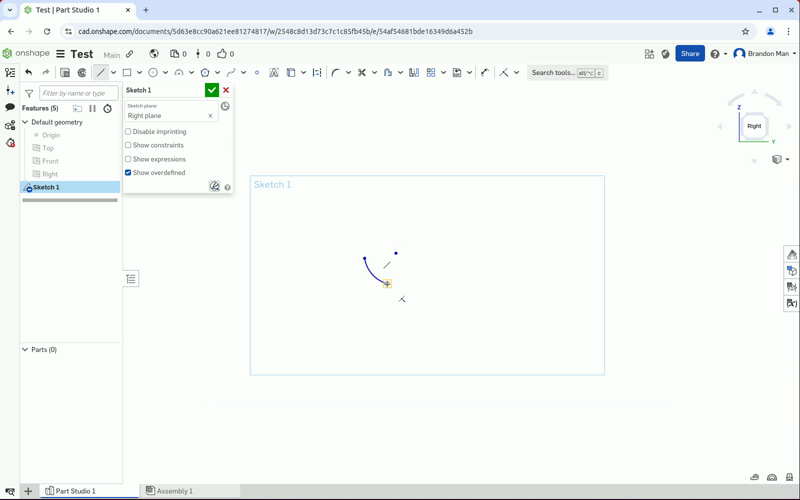
scroll(-6)
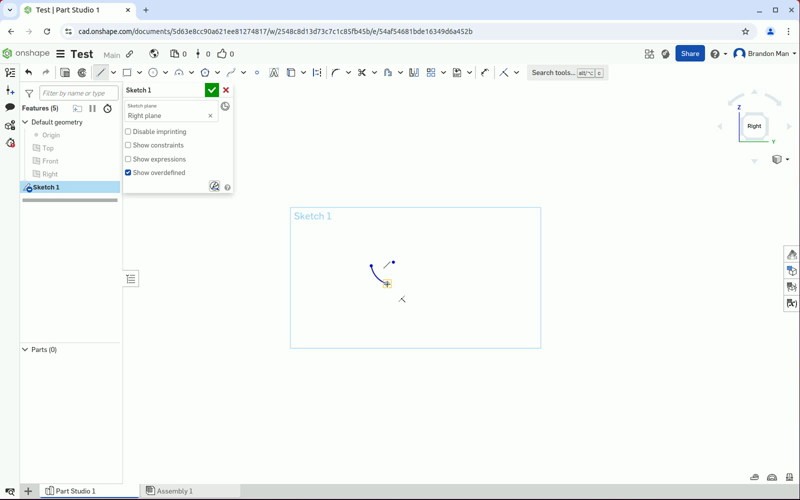
scroll(-6)
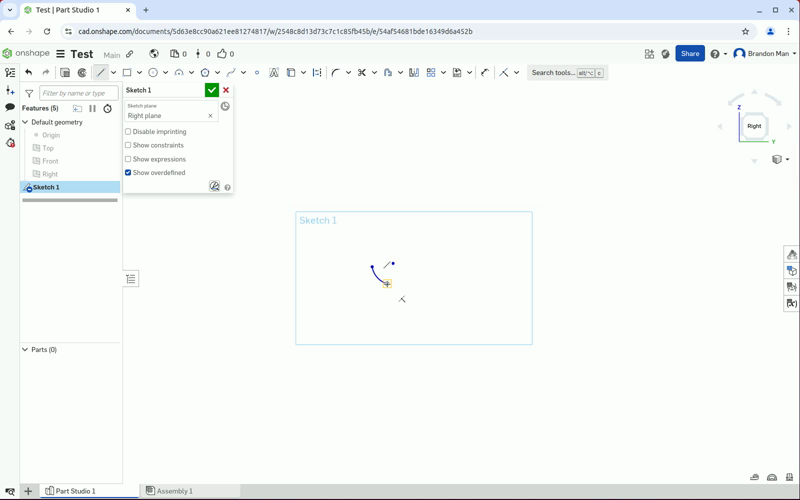
scroll(-6)
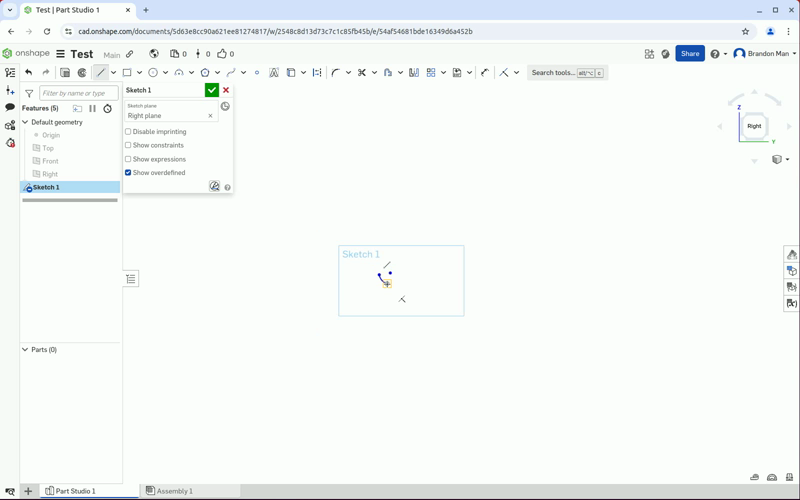
scroll(-6)
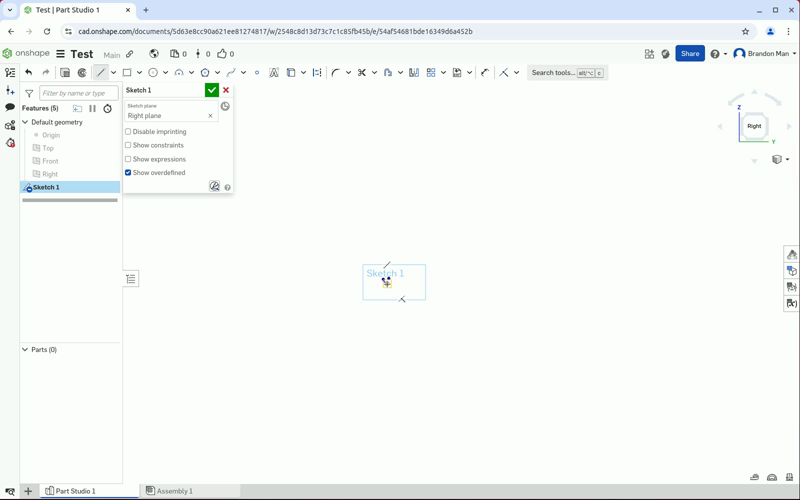
key_down(shift)
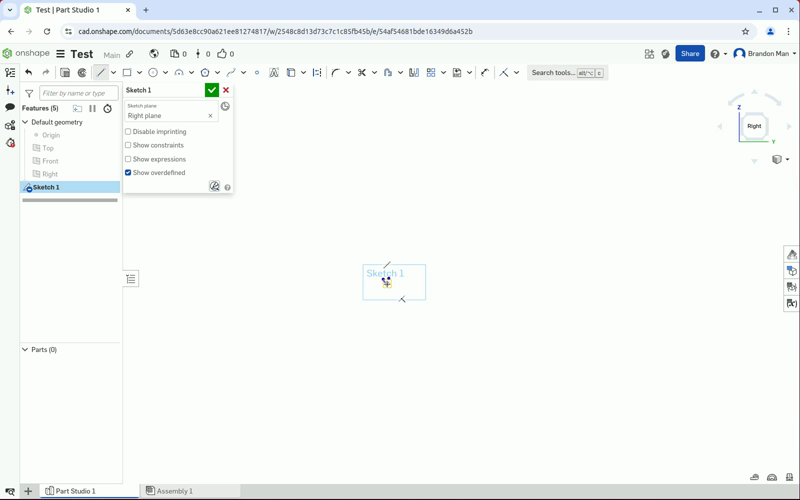
mouse_move(568, 283)
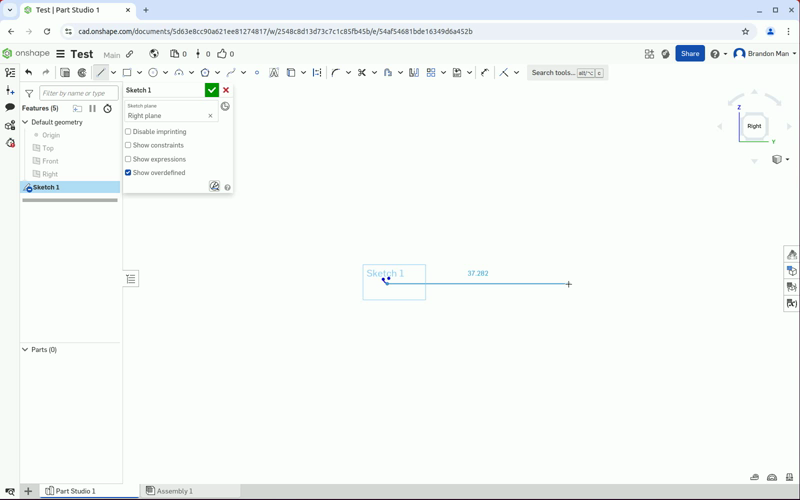
click(568, 283)
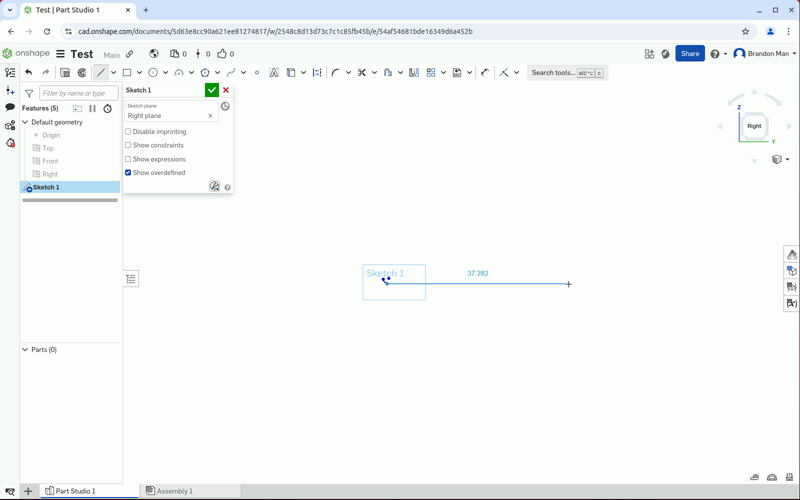
key_up(shift)
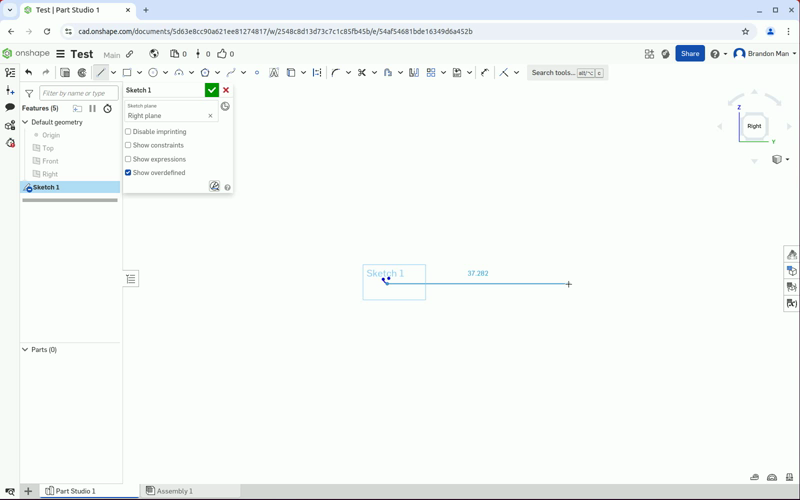
key(esc)
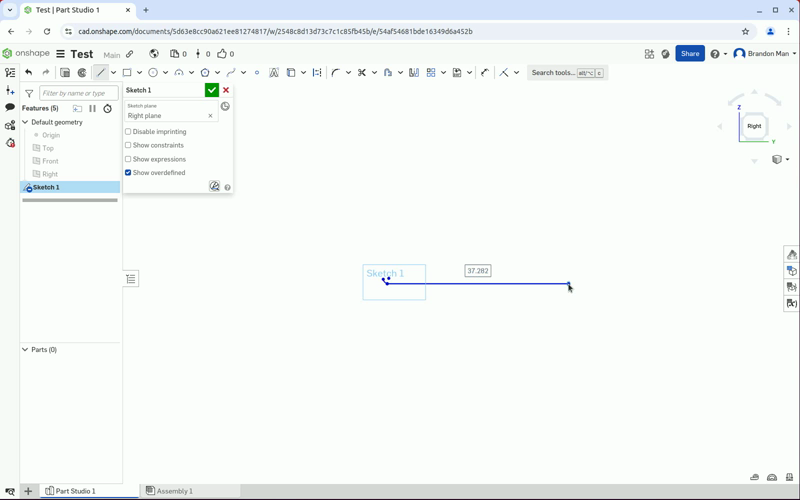
key(a)
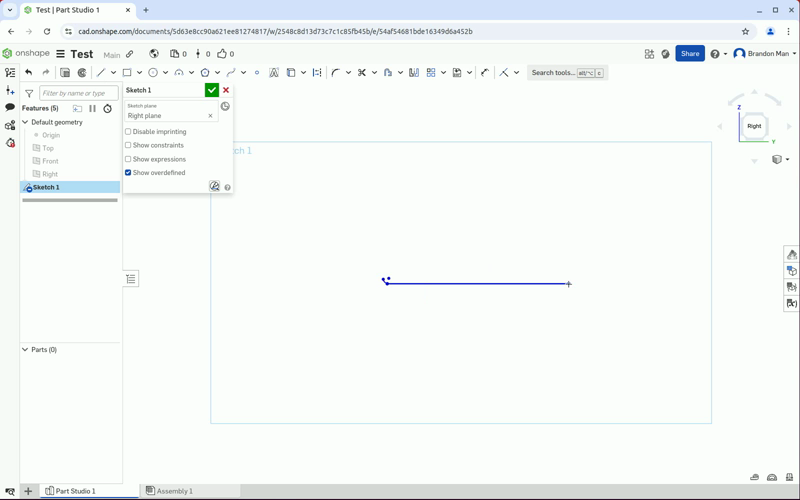
mouse_move(568, 283)
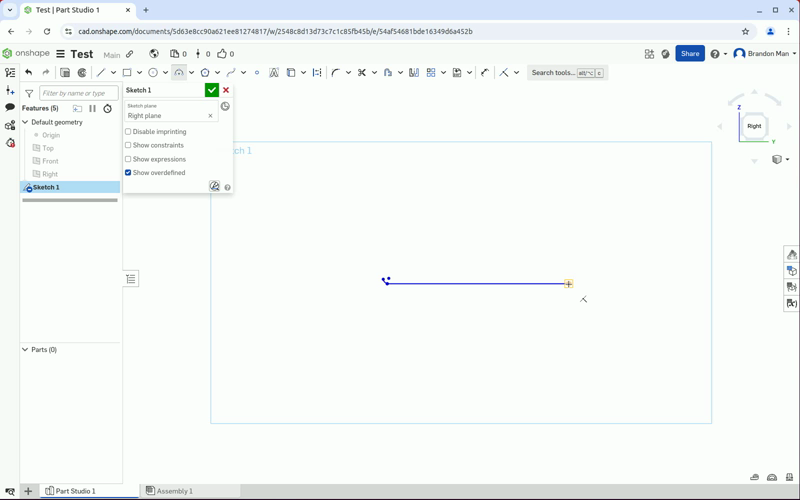
click(568, 283)
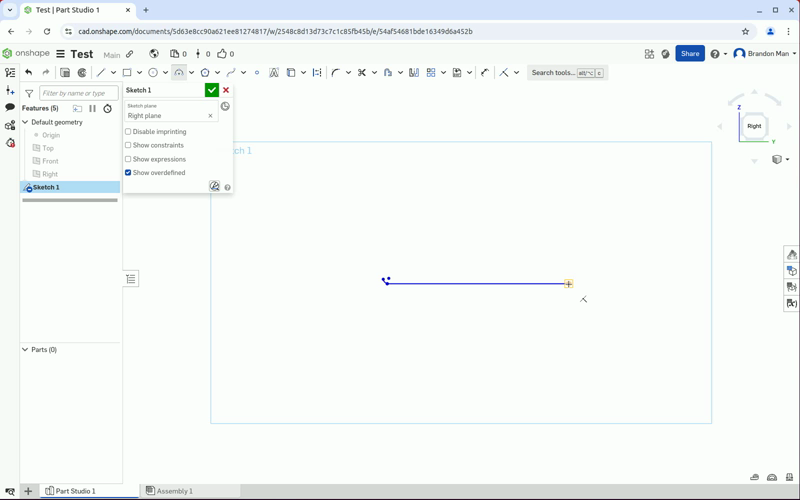
key_down(shift)
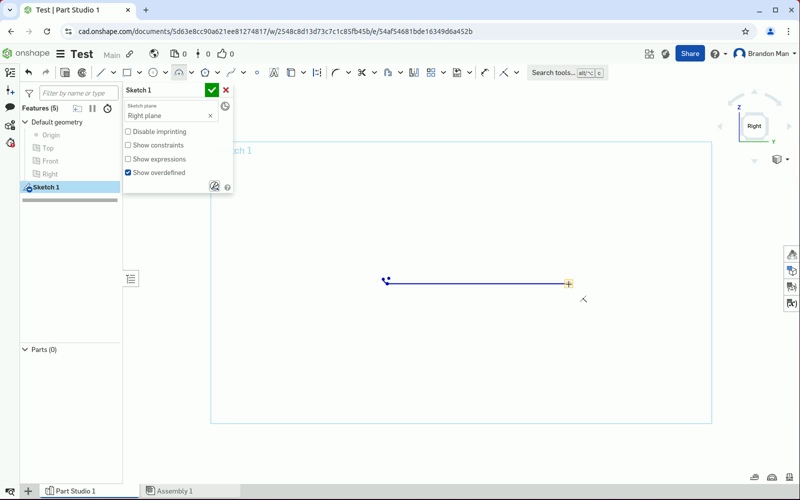
mouse_move(572, 279)
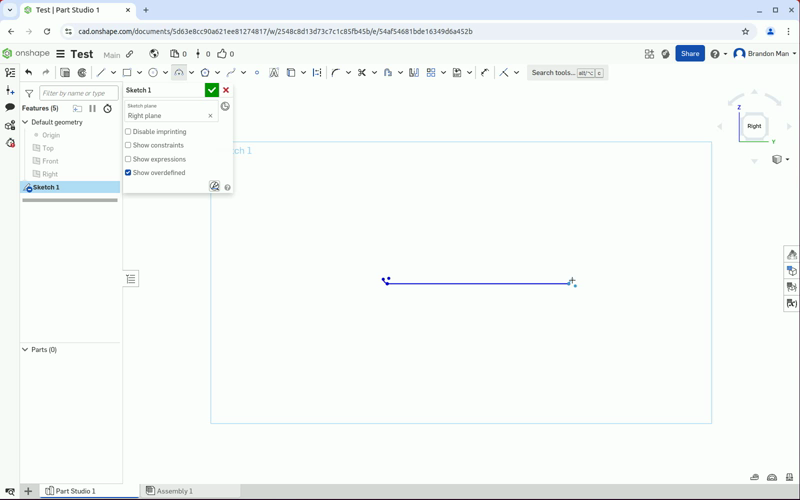
scroll(6)
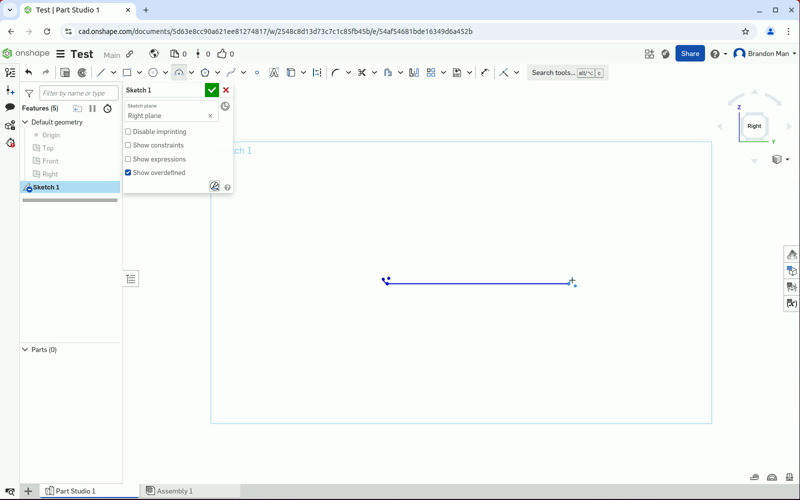
scroll(6)
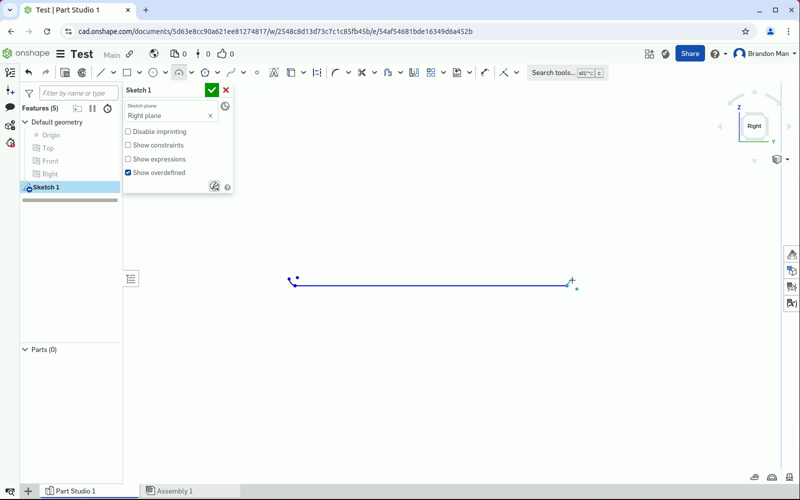
scroll(6)
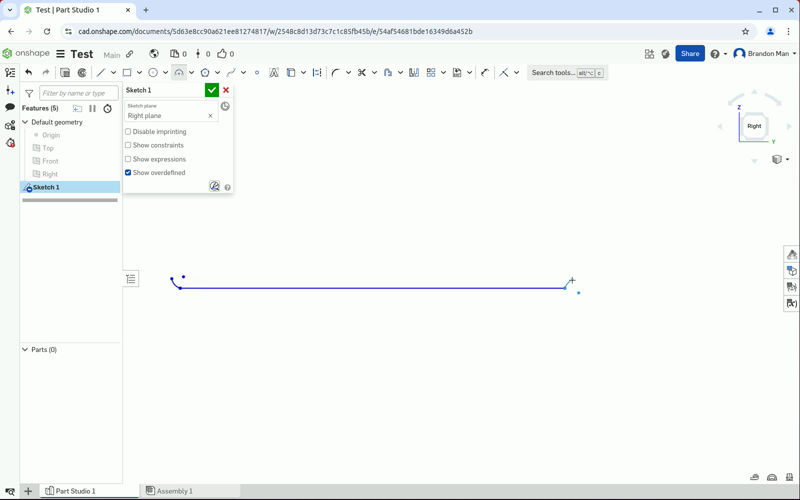
scroll(6)
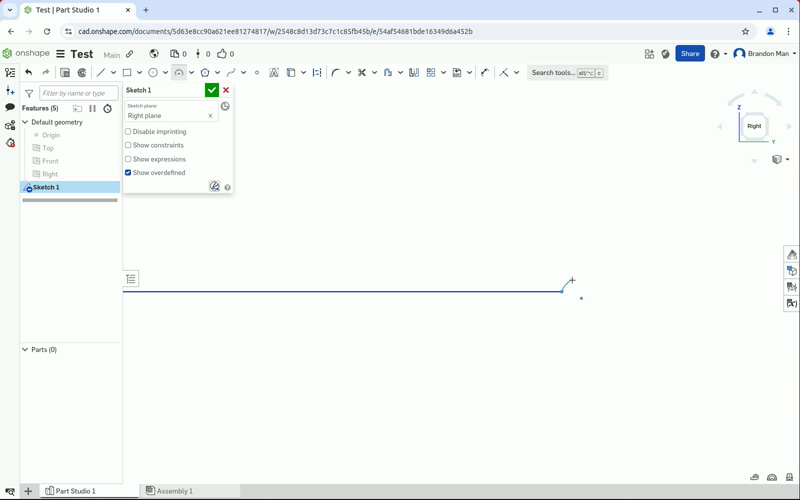
scroll(6)
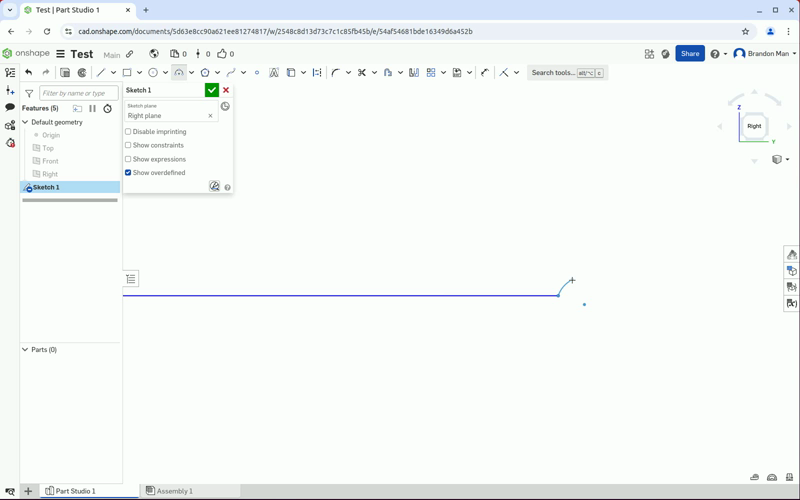
scroll(6)
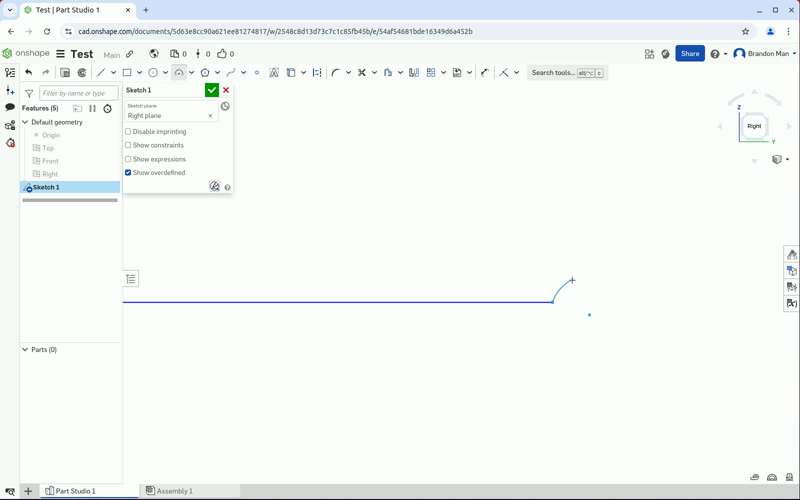
scroll(6)
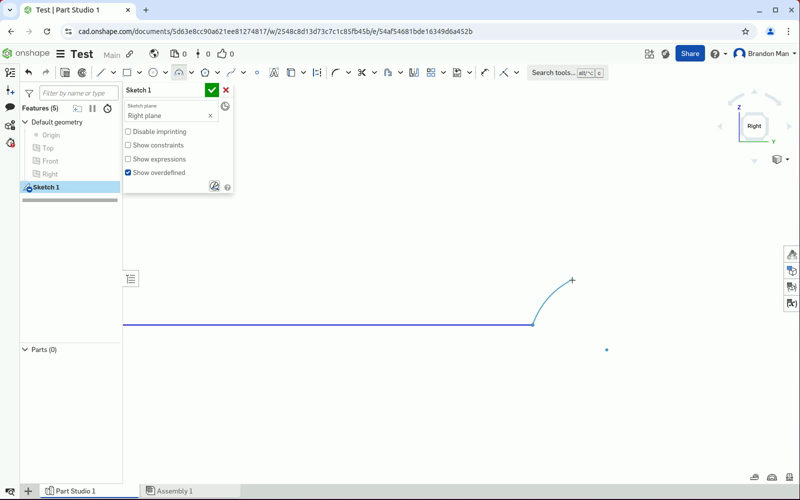
click(572, 279)
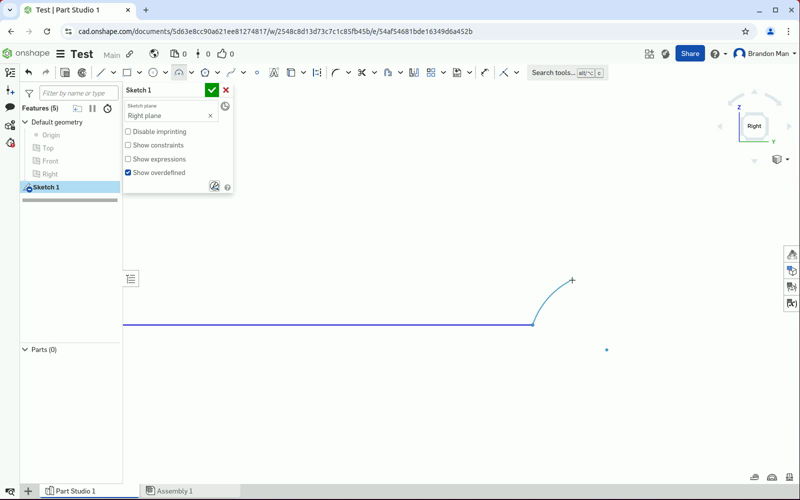
scroll(-6)
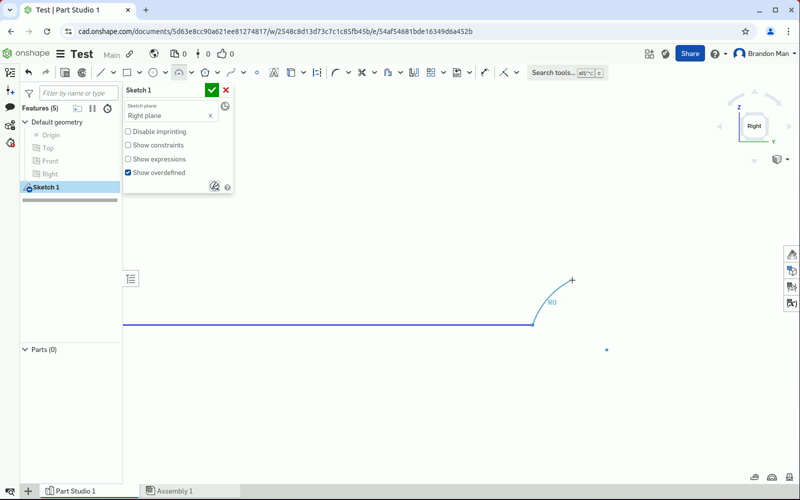
scroll(-6)
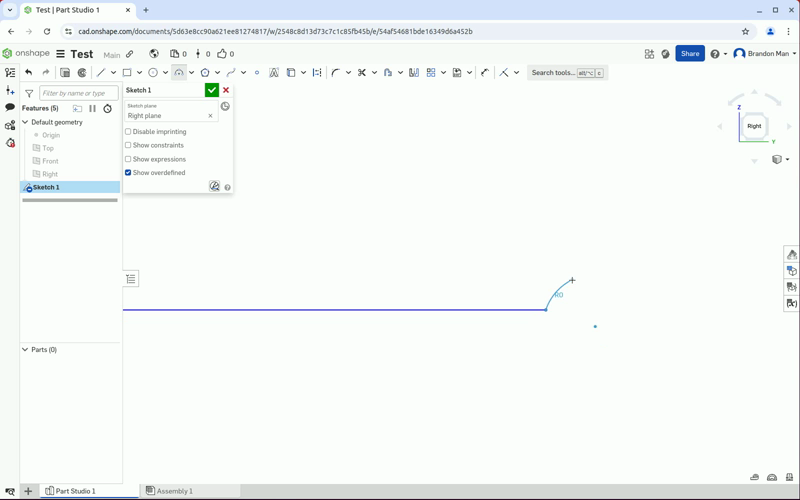
scroll(-6)
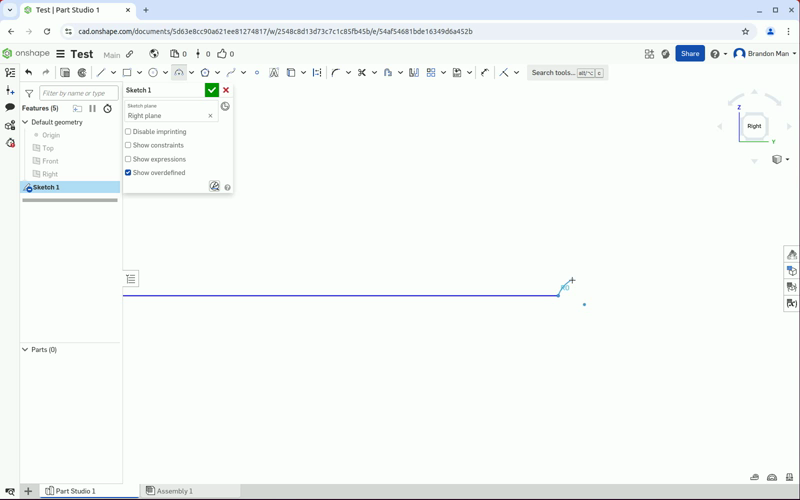
scroll(-6)
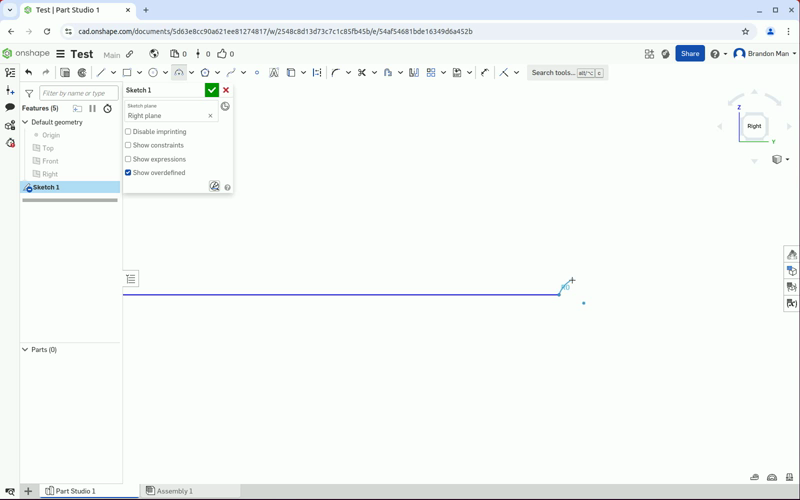
scroll(-6)
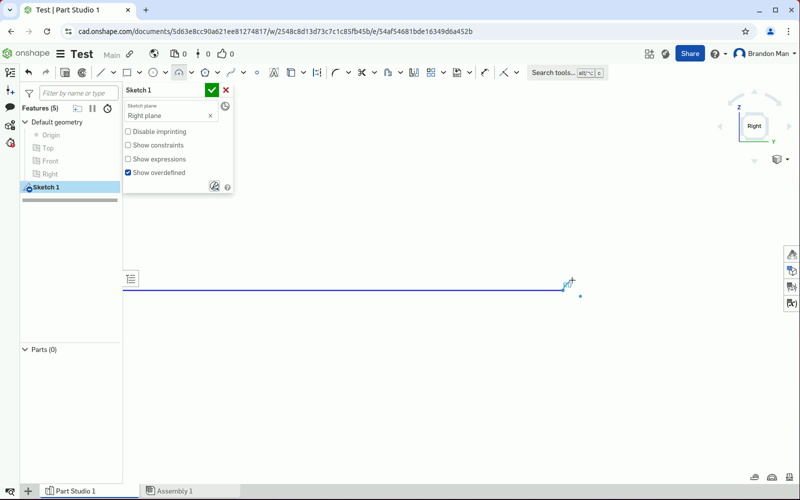
scroll(-6)
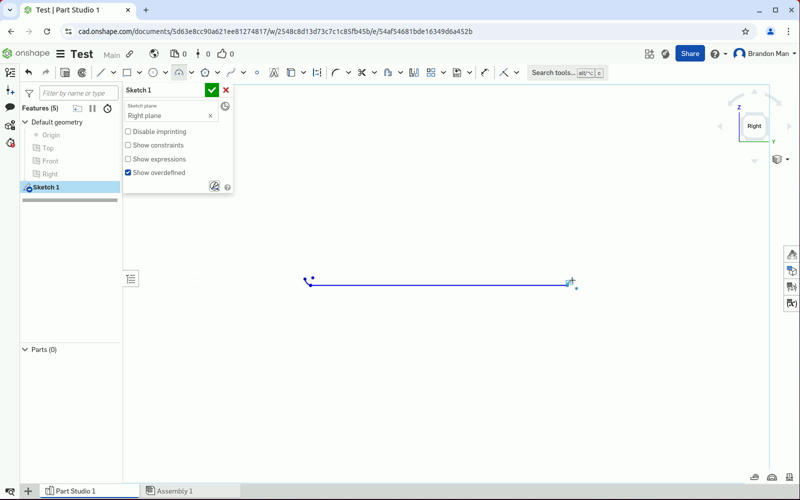
scroll(-6)
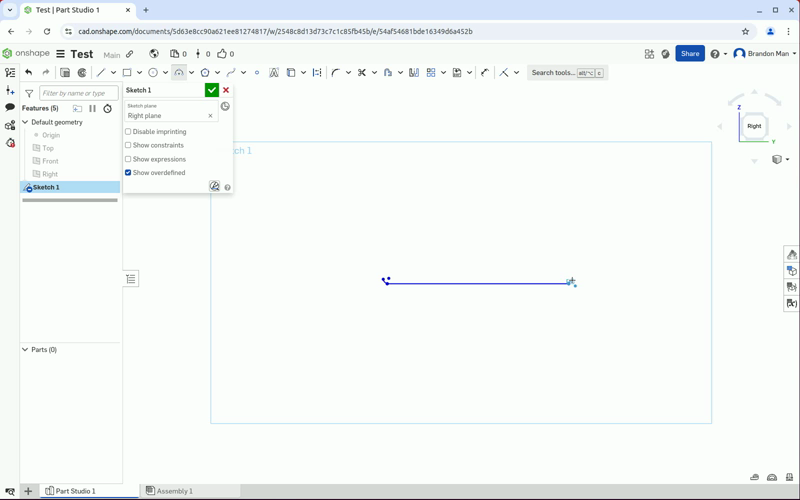
mouse_move(571, 282)
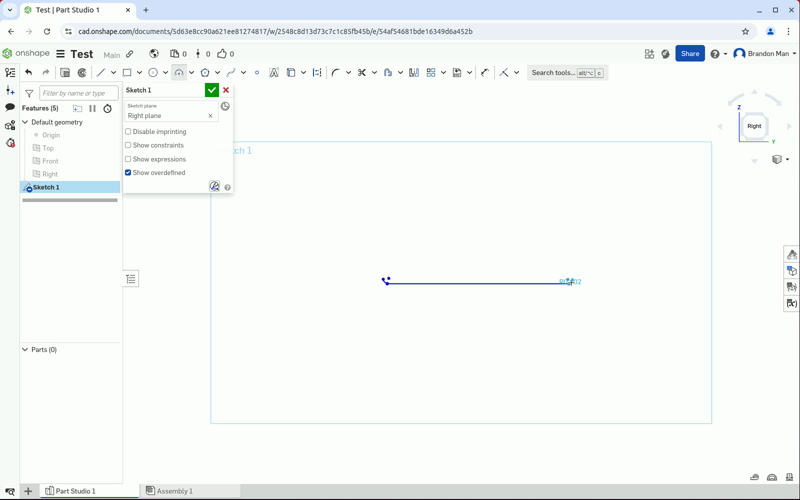
scroll(6)
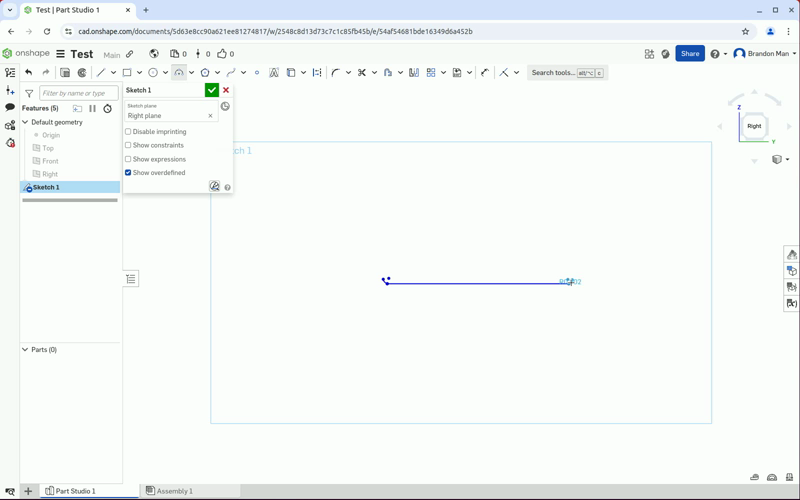
scroll(6)
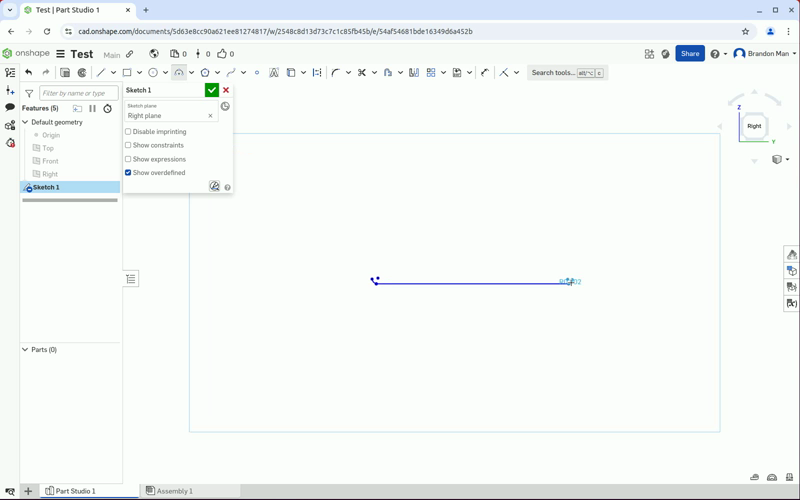
scroll(6)
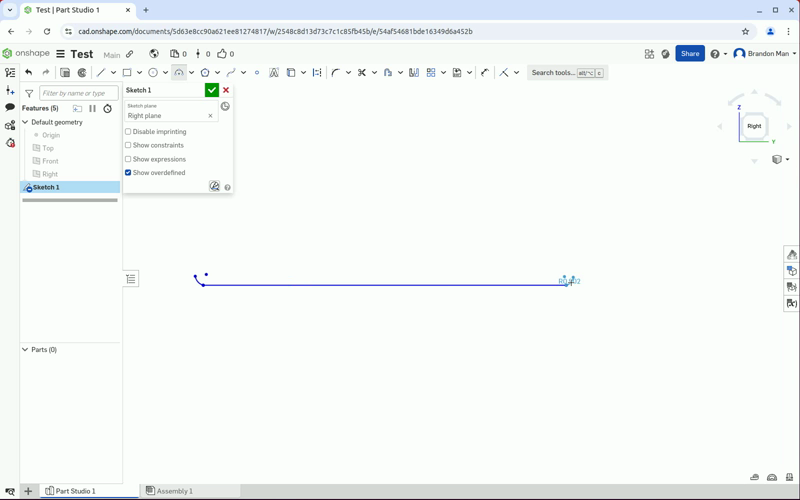
scroll(6)
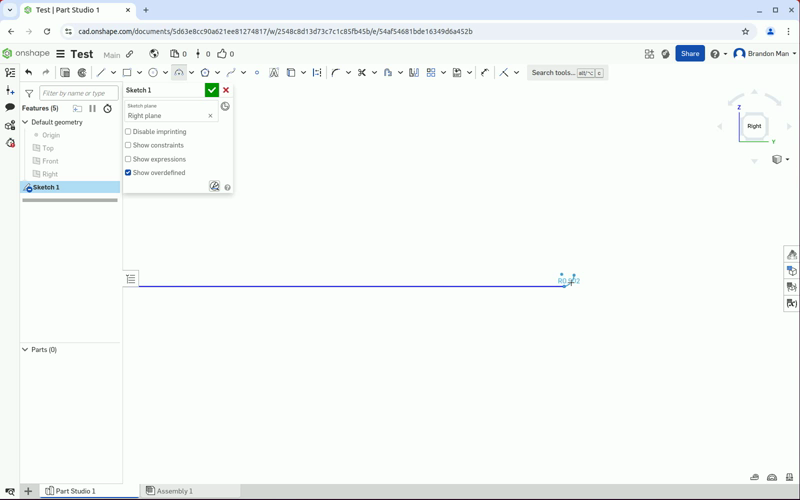
scroll(6)
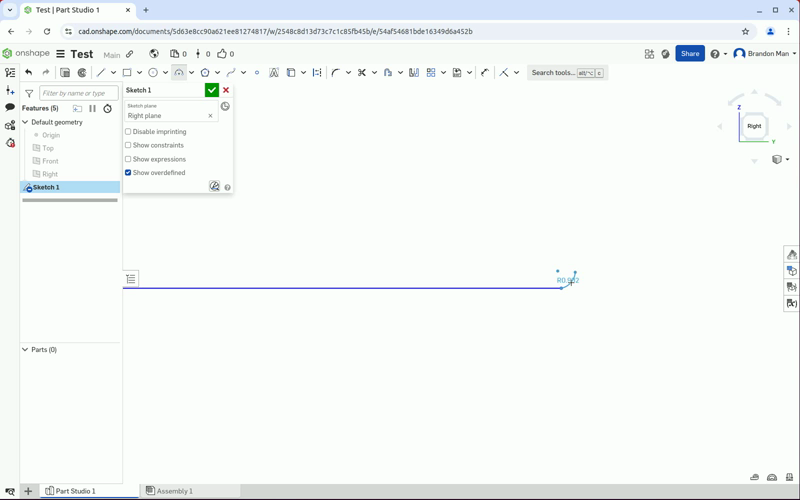
scroll(6)
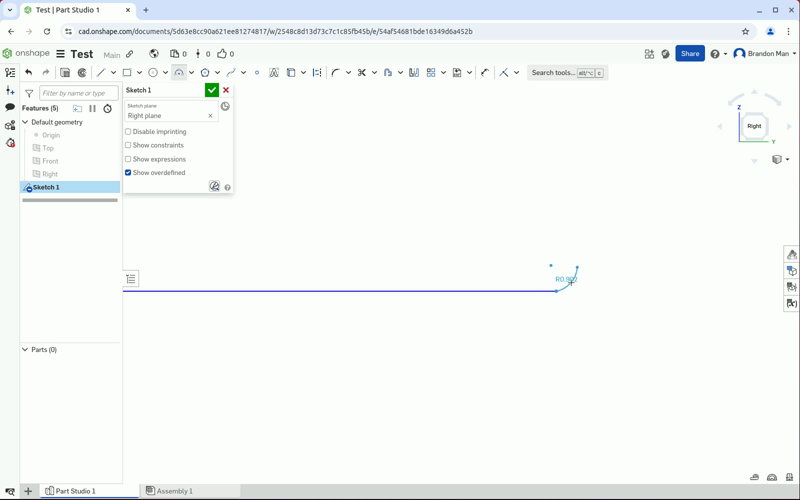
scroll(6)
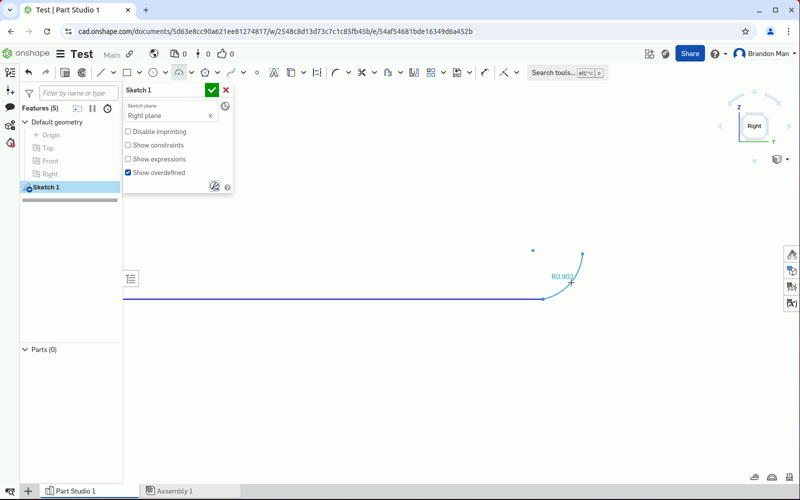
click(571, 282)
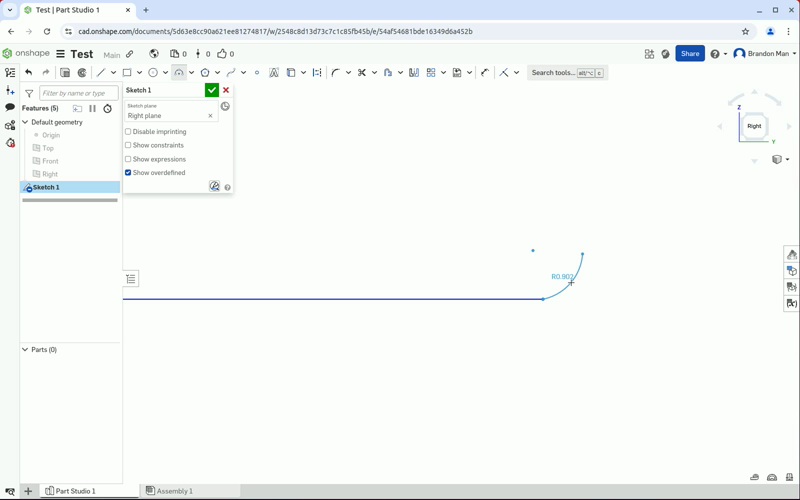
scroll(-6)
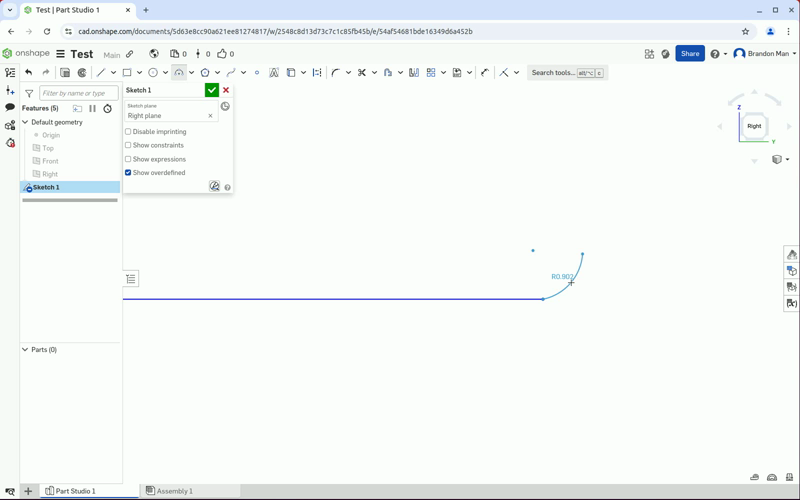
scroll(-6)
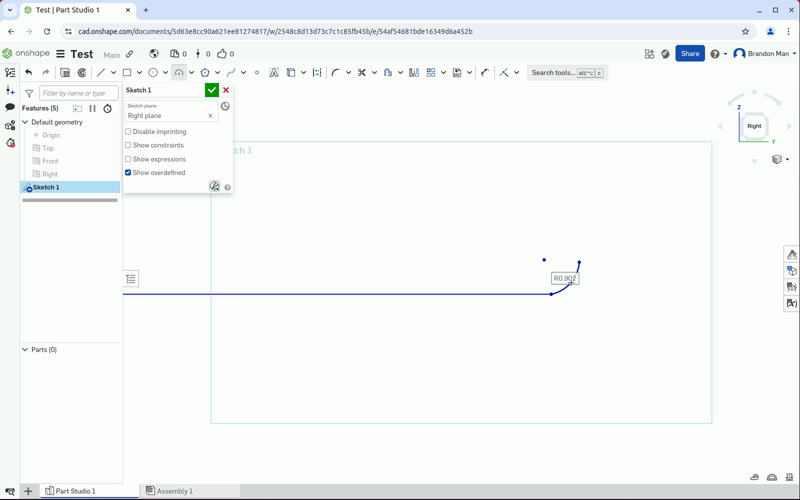
scroll(-6)
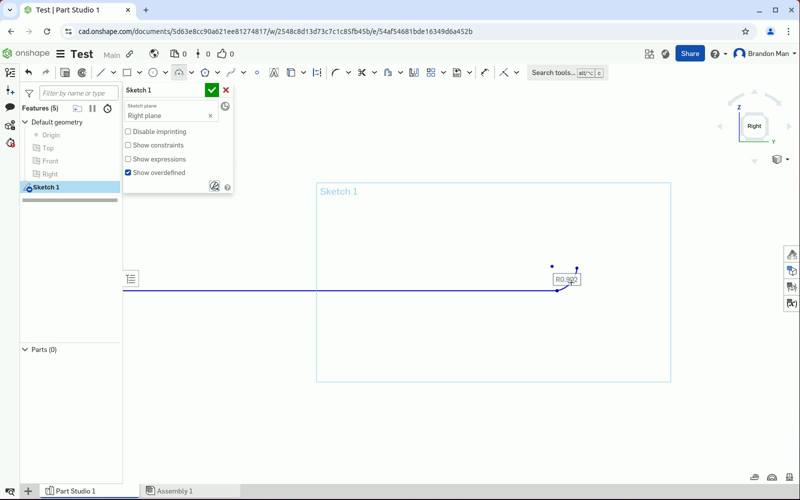
scroll(-6)
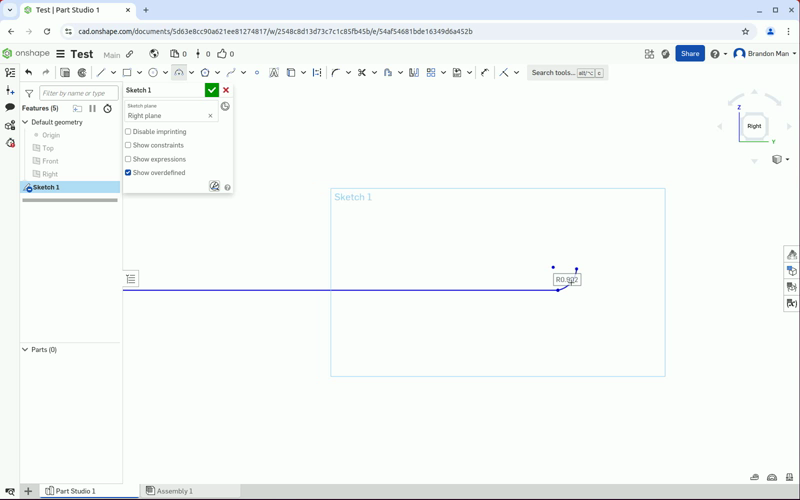
scroll(-6)
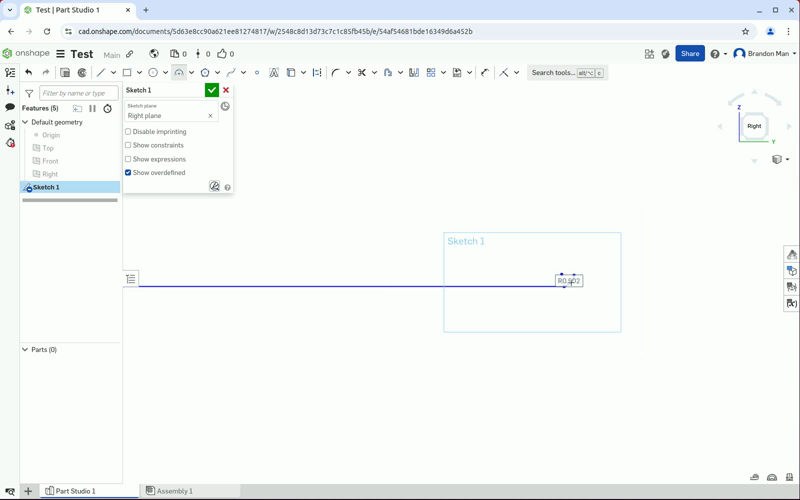
scroll(-6)
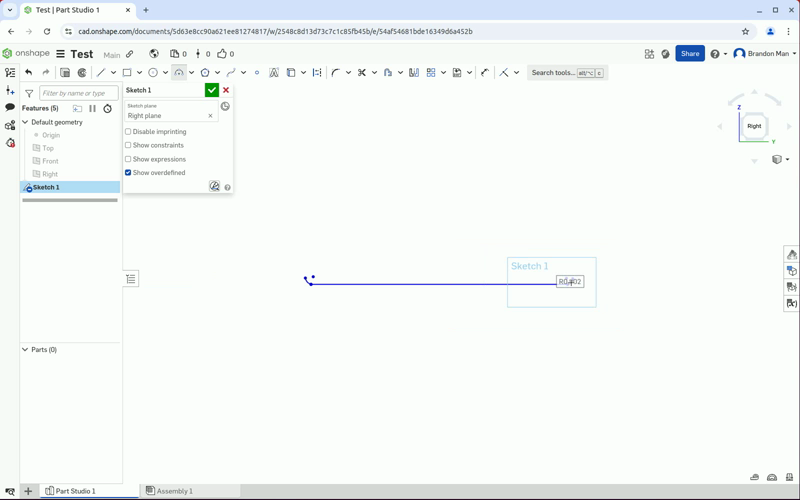
scroll(-6)
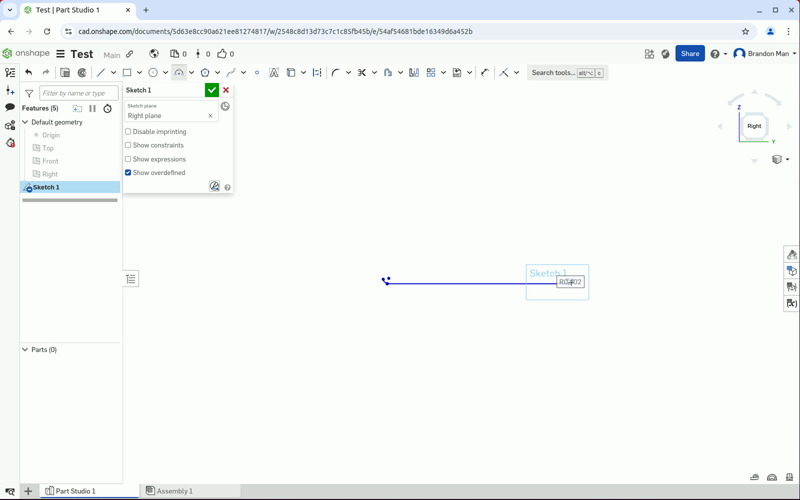
key_up(shift)
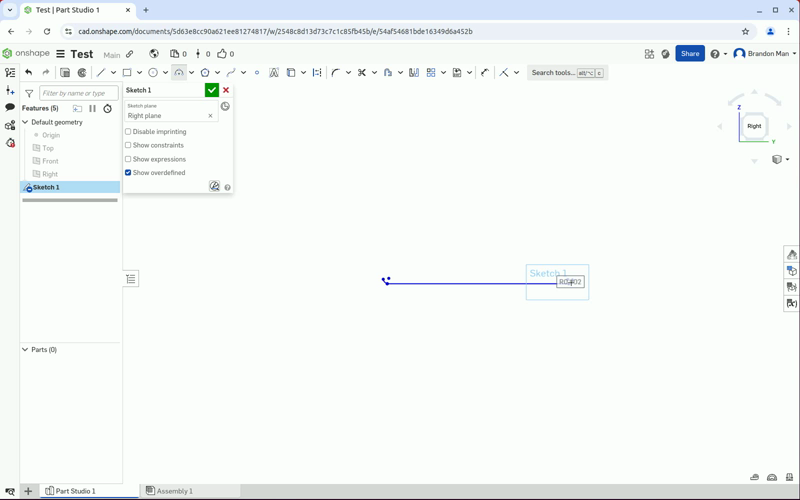
key(esc)
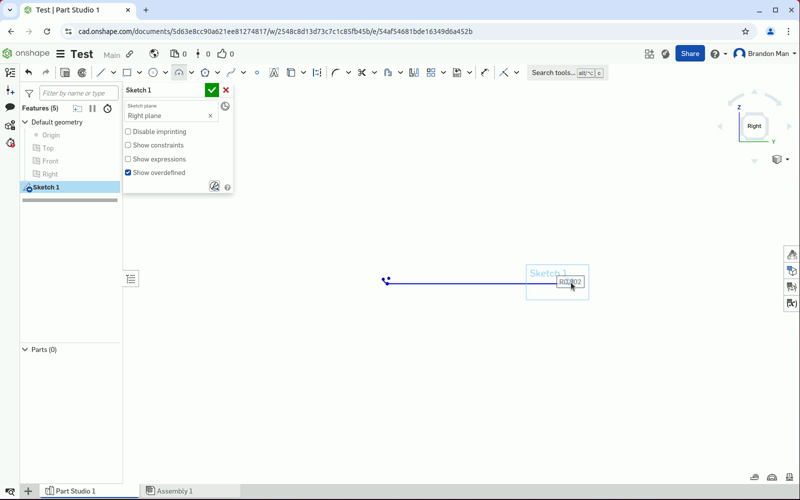
key(l)
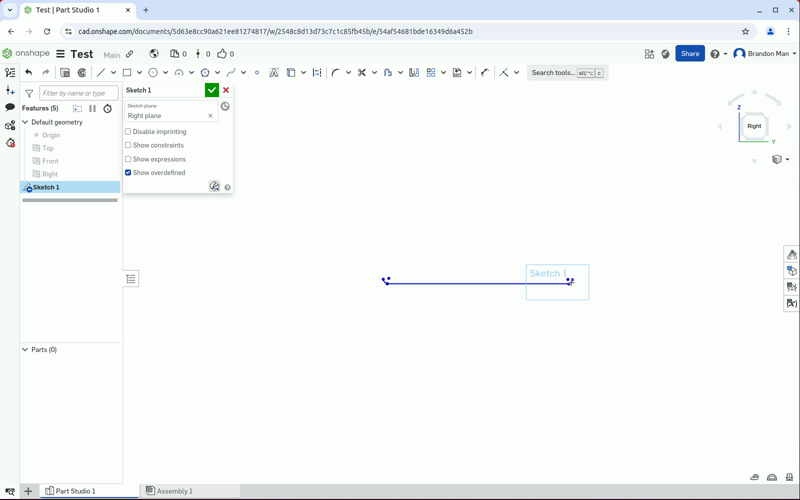
mouse_move(572, 279)
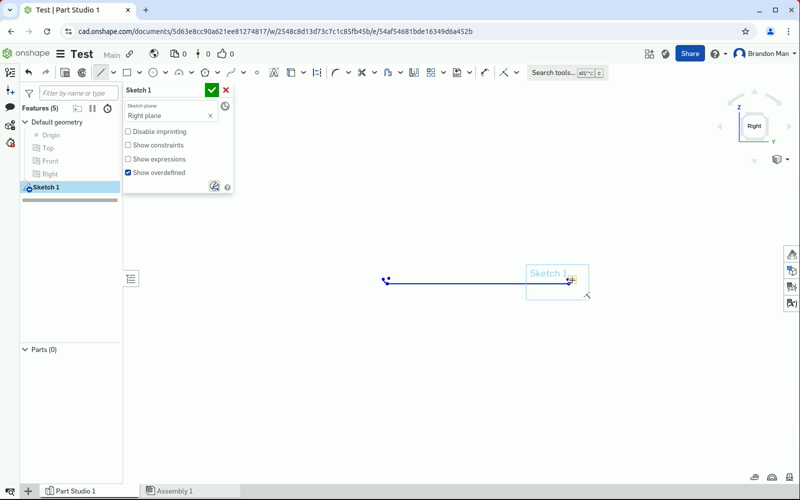
scroll(6)
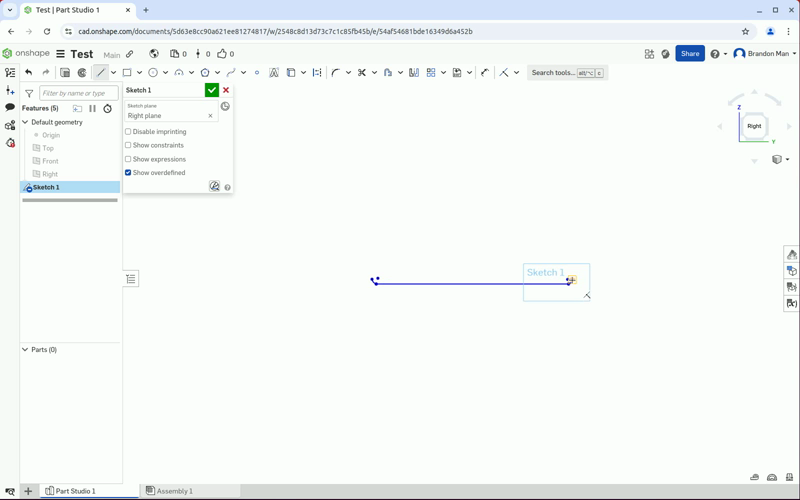
scroll(6)
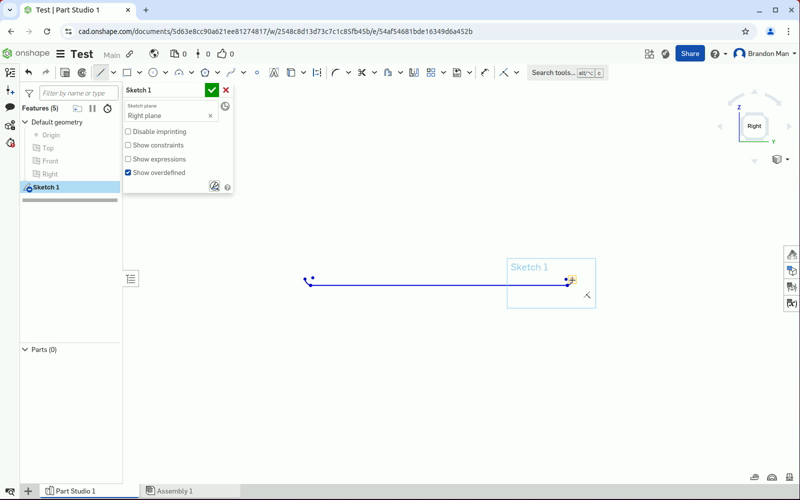
scroll(6)
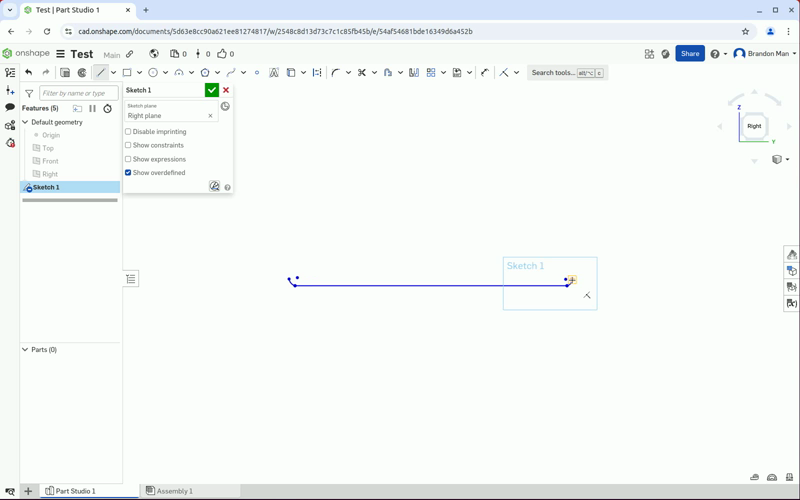
scroll(6)
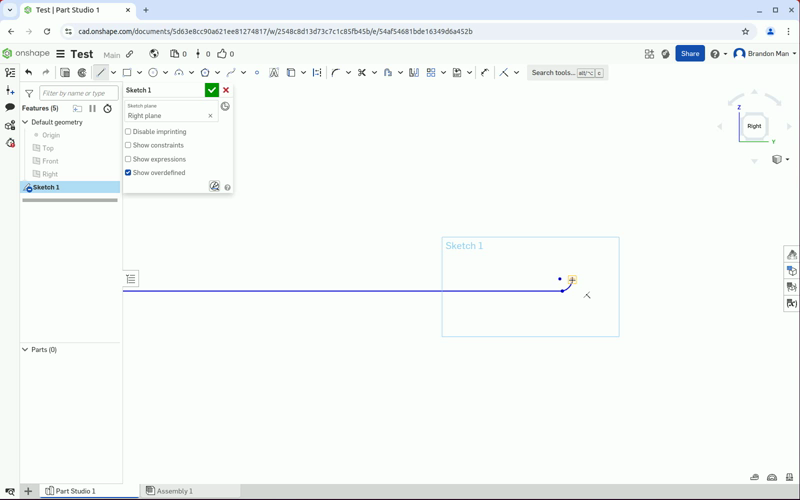
scroll(6)
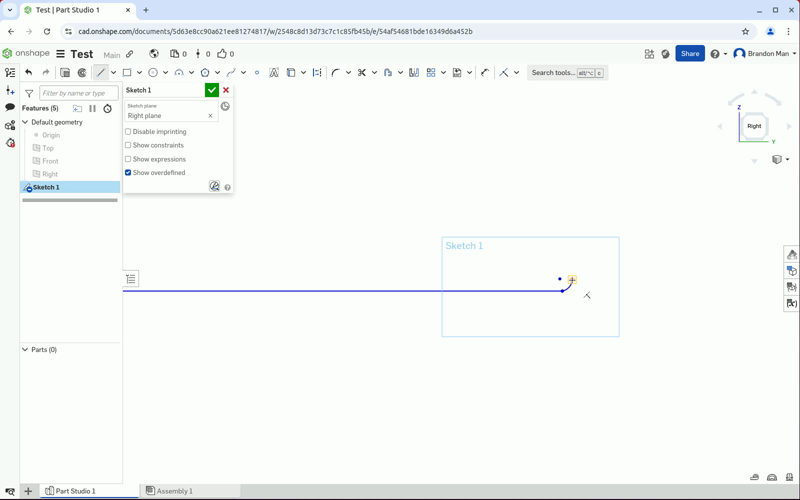
scroll(6)
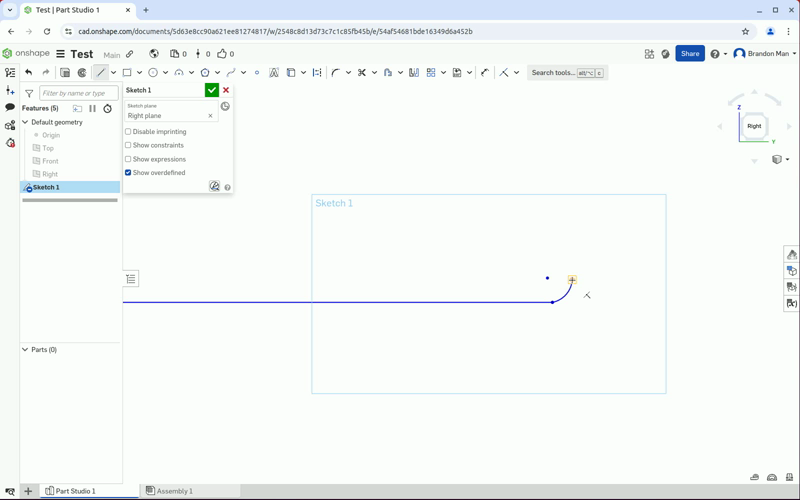
scroll(6)
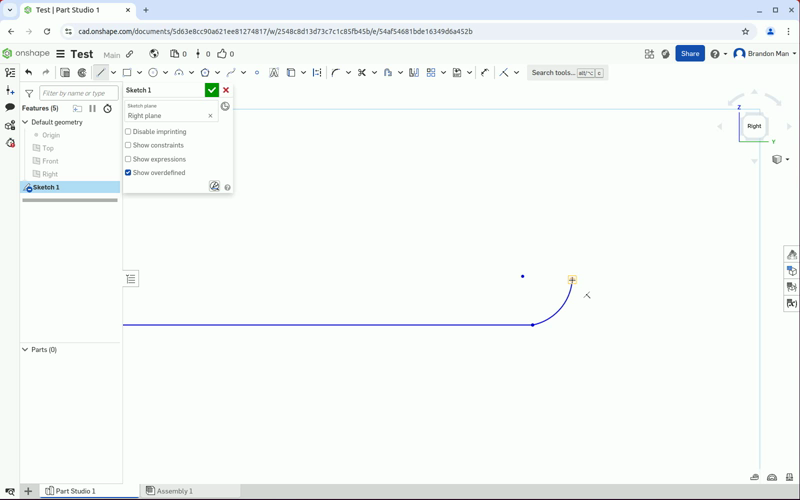
click(572, 279)
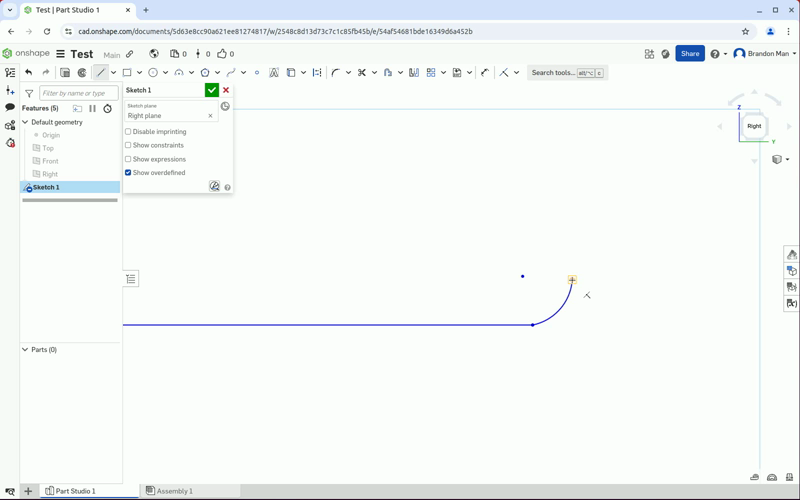
scroll(-6)
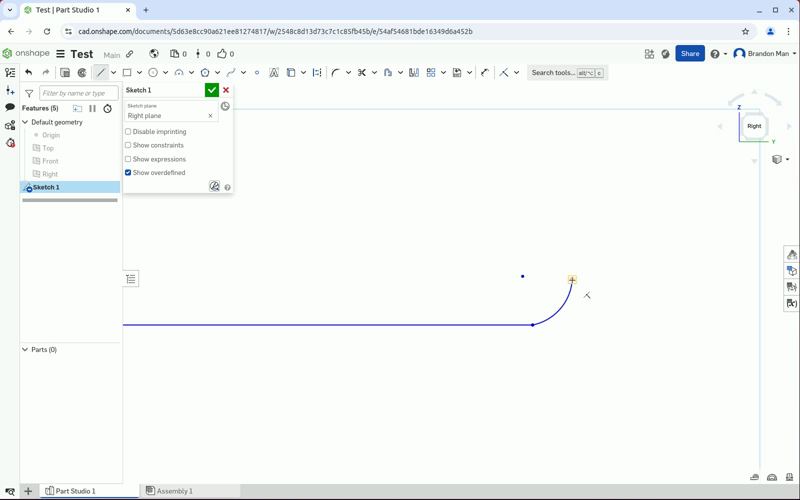
scroll(-6)
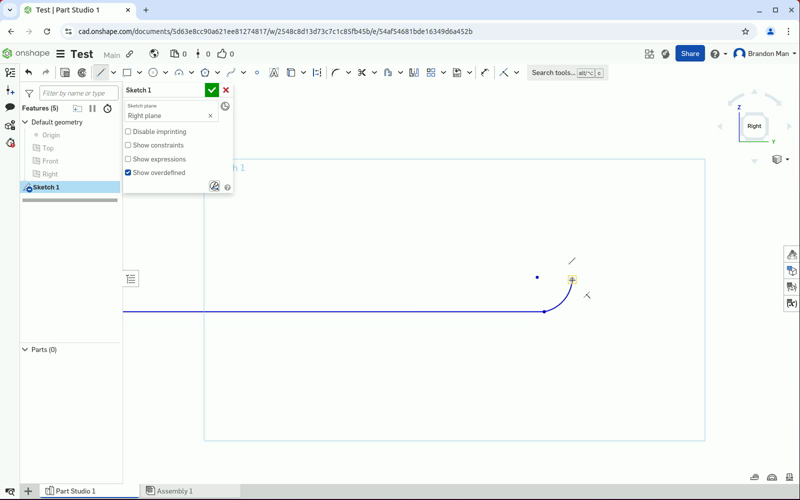
scroll(-6)
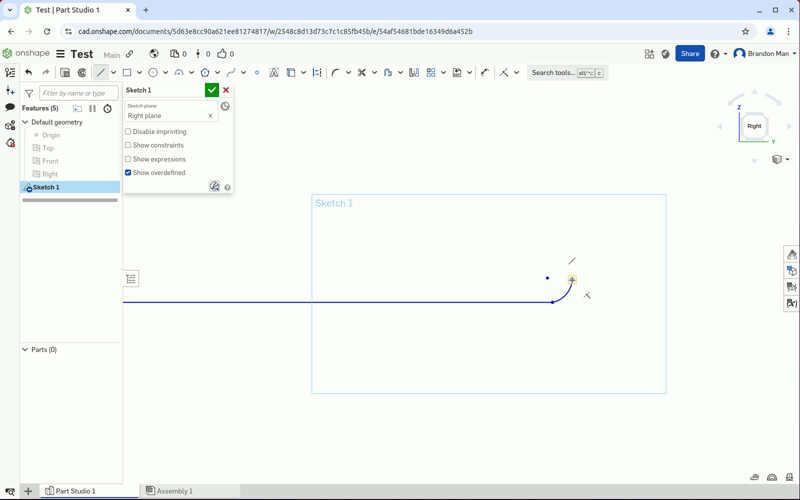
scroll(-6)
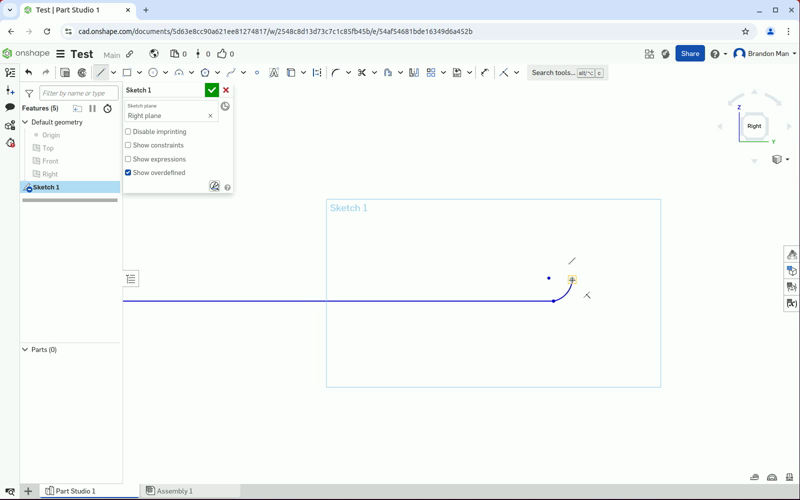
scroll(-6)
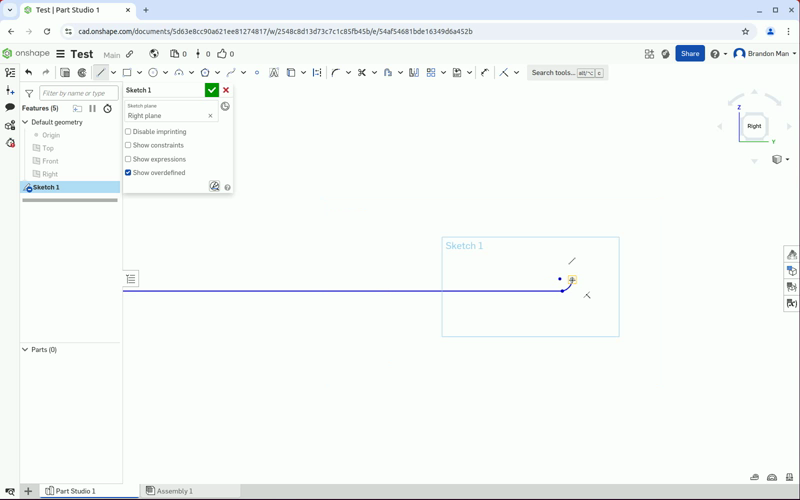
scroll(-6)
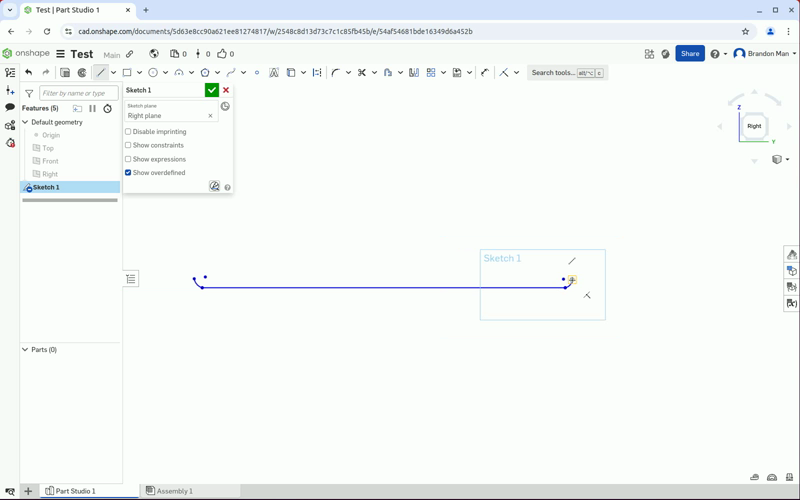
scroll(-6)
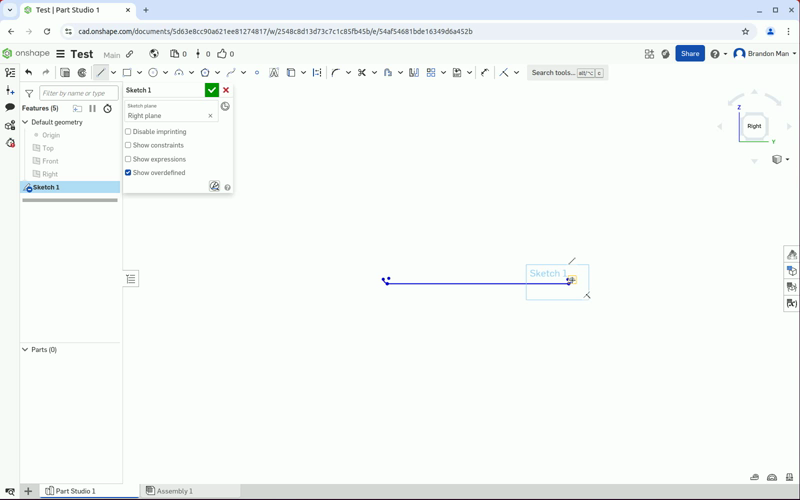
key_down(shift)
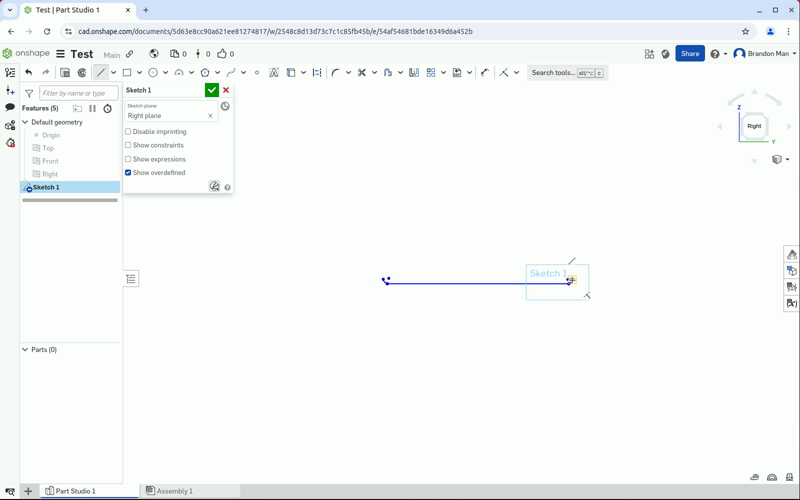
mouse_move(589, 279)
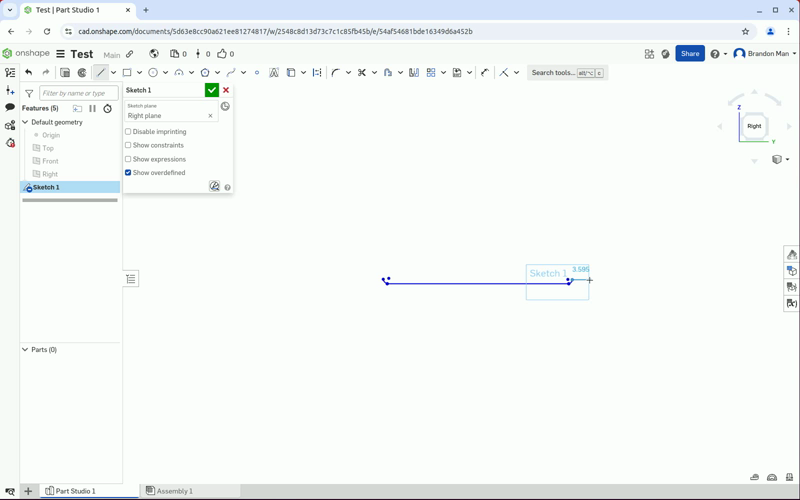
mouse_move(572, 261)
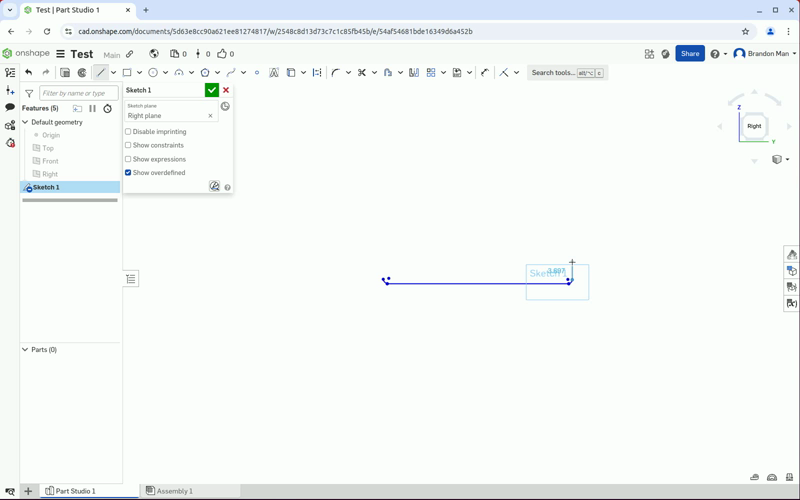
click(572, 261)
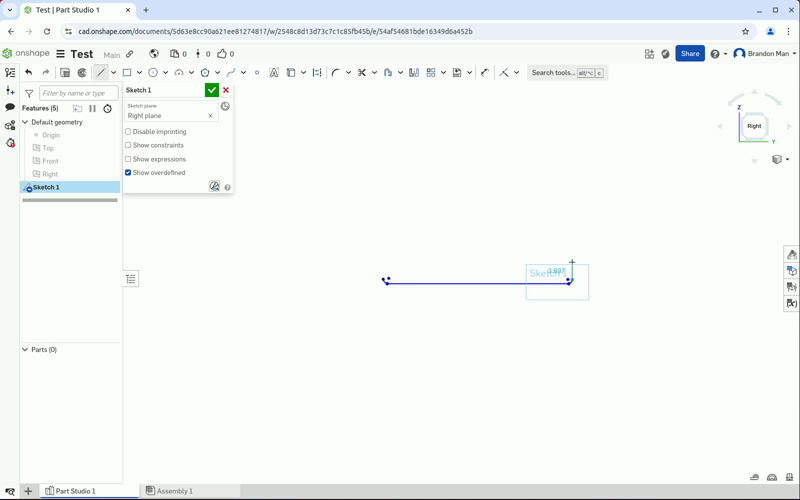
key_up(shift)
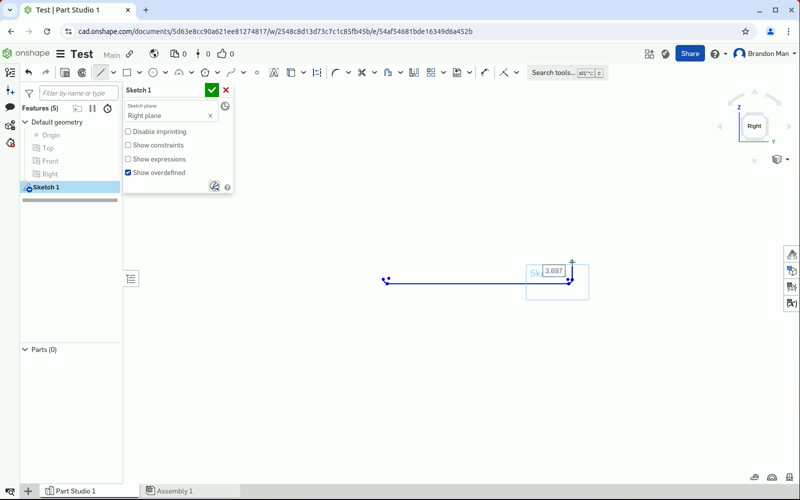
key(esc)
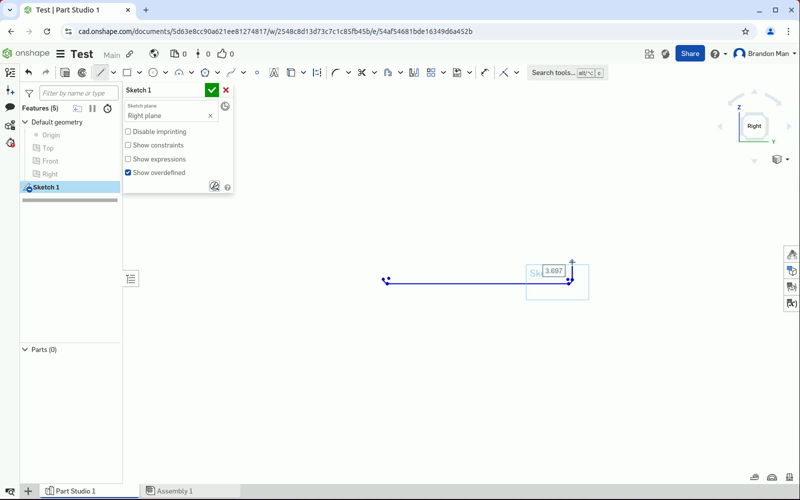
key(a)
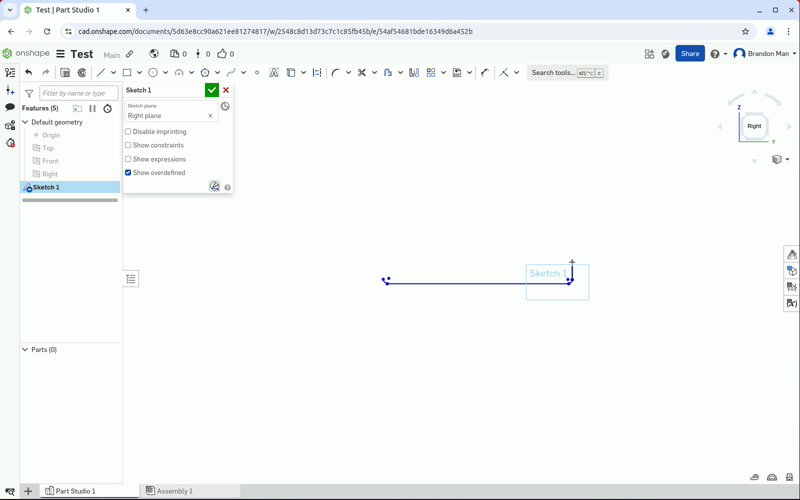
mouse_move(572, 261)
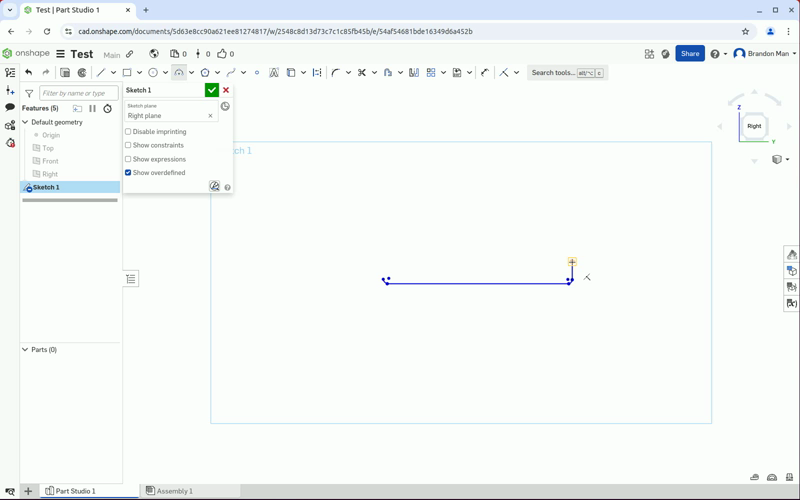
click(572, 261)
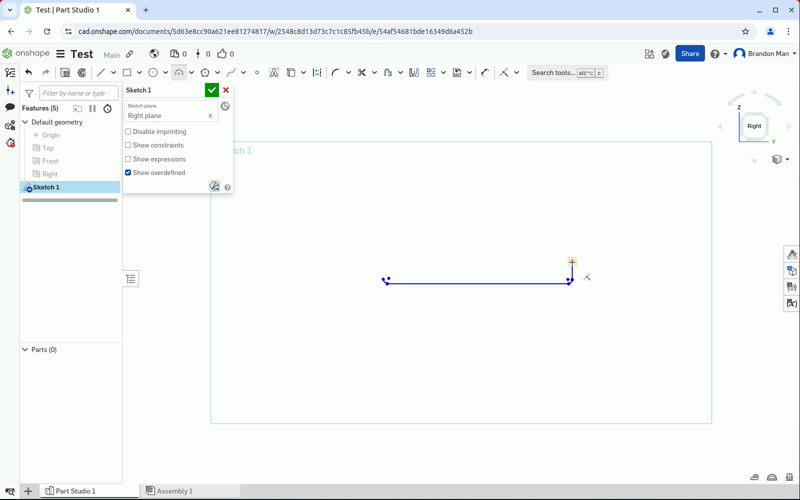
key_down(shift)
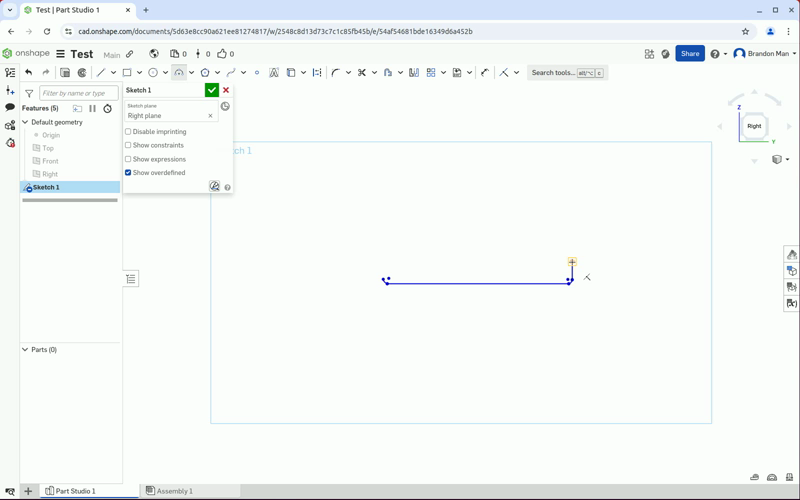
mouse_move(568, 257)
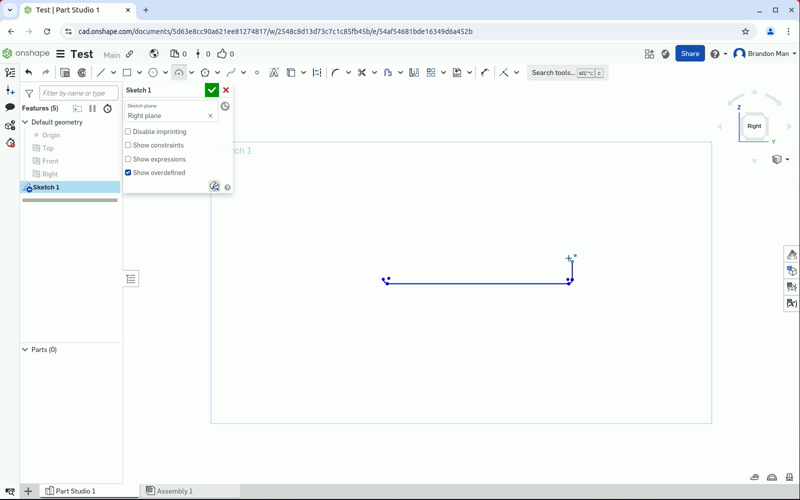
scroll(6)
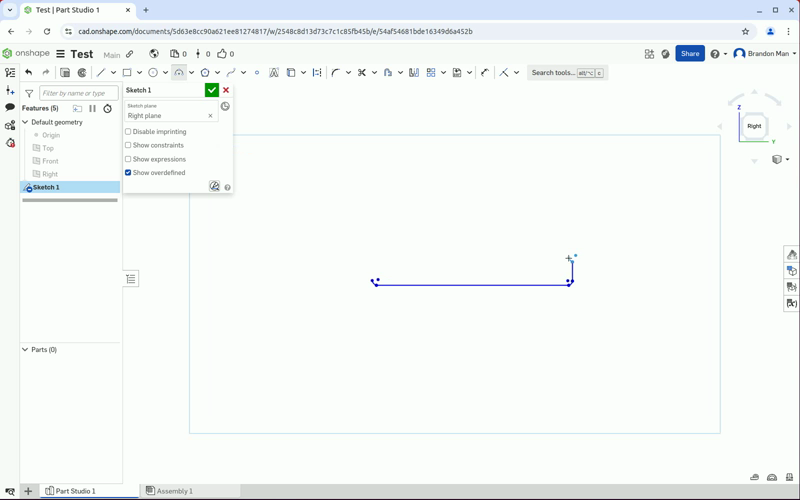
scroll(6)
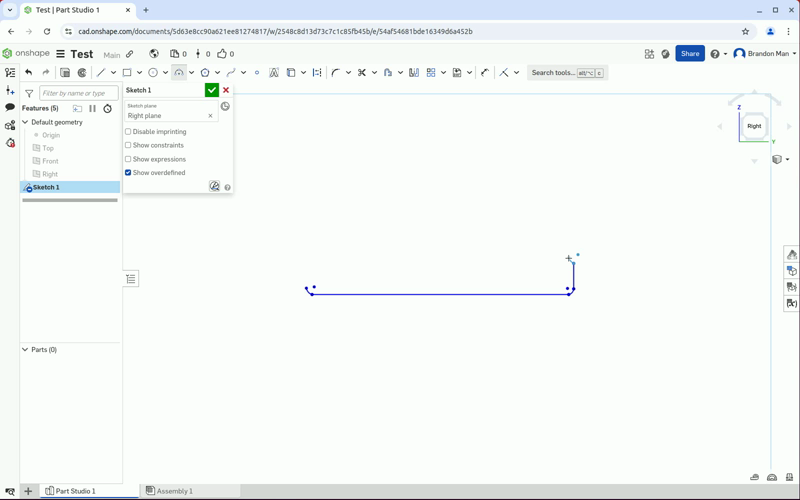
scroll(6)
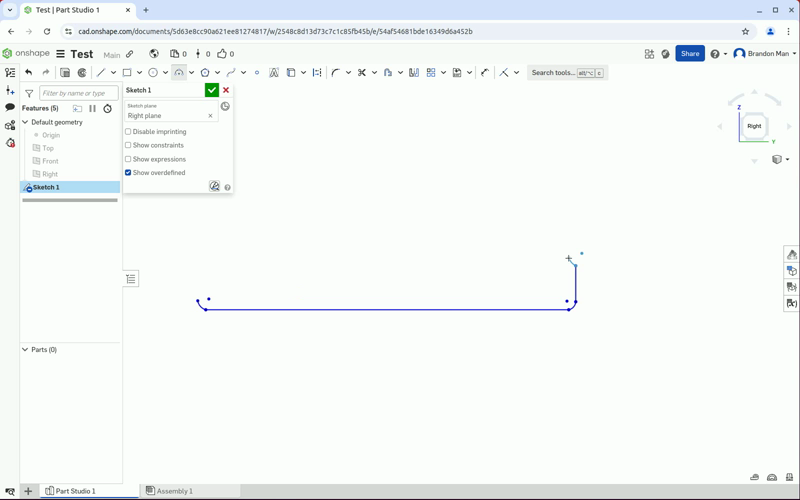
scroll(6)
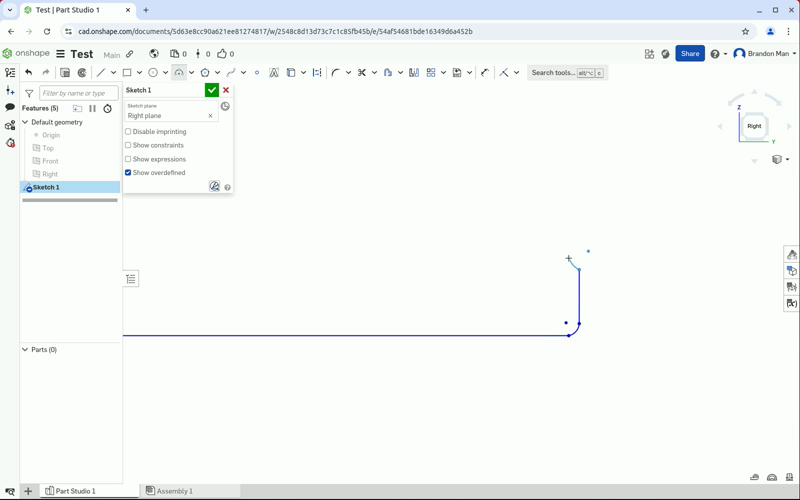
scroll(6)
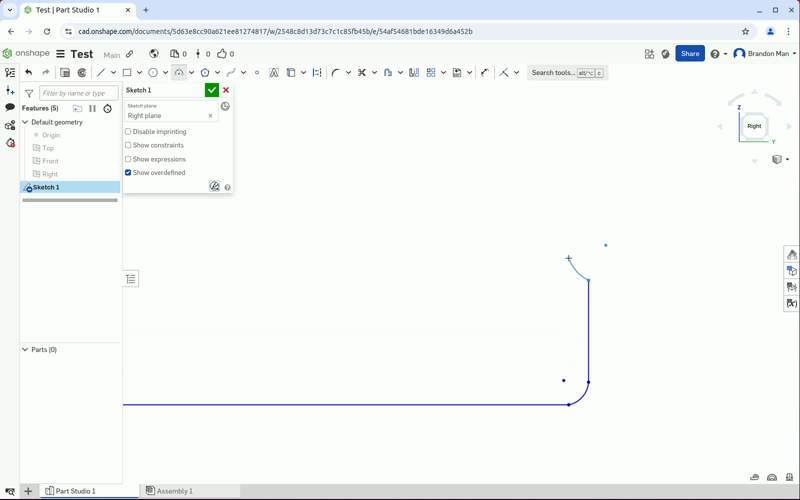
scroll(6)
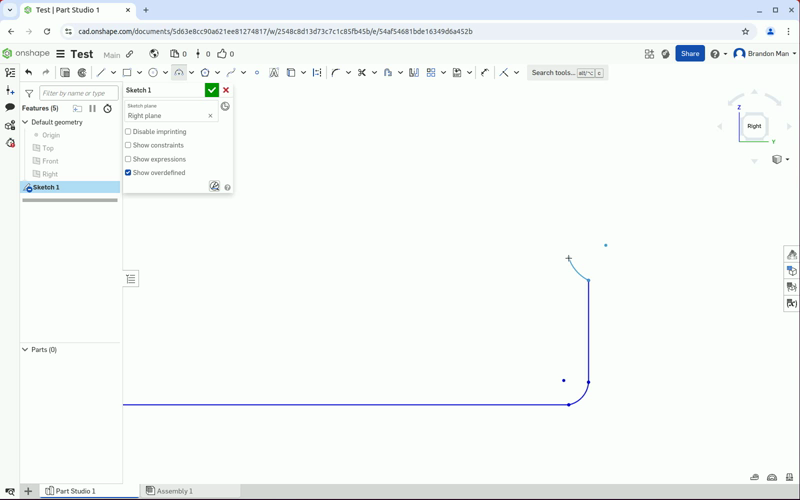
scroll(6)
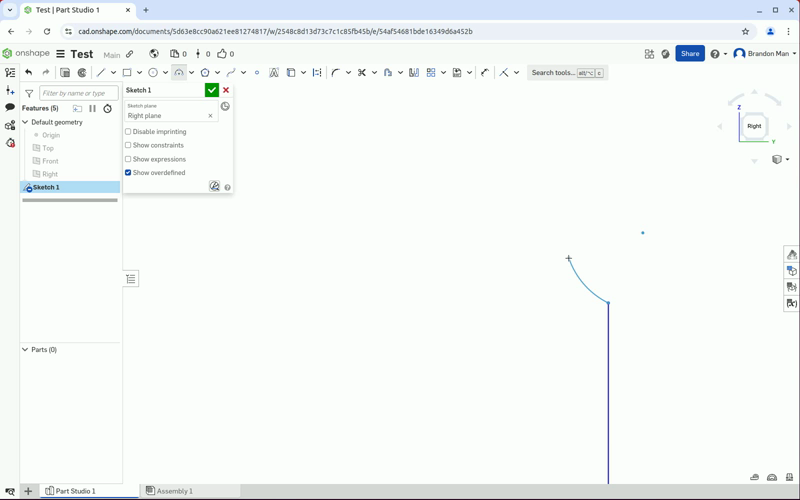
click(568, 257)
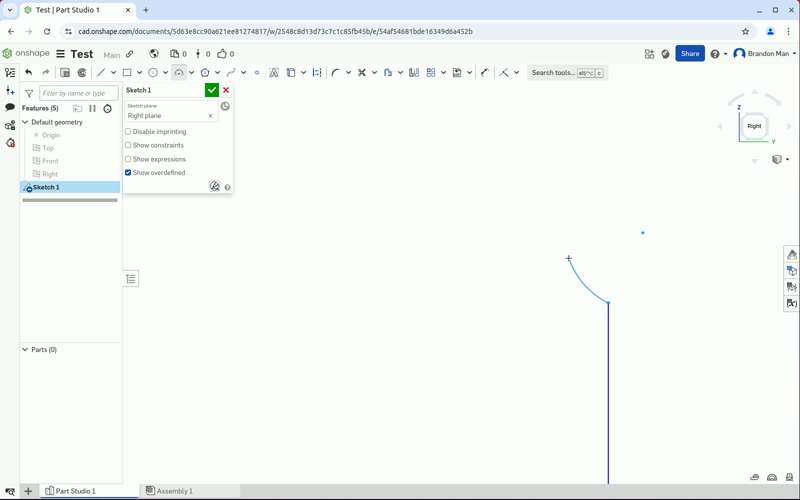
scroll(-6)
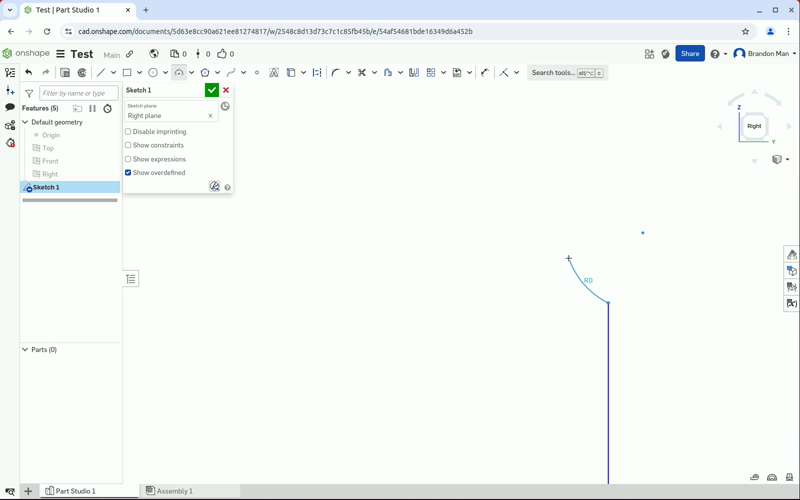
scroll(-6)
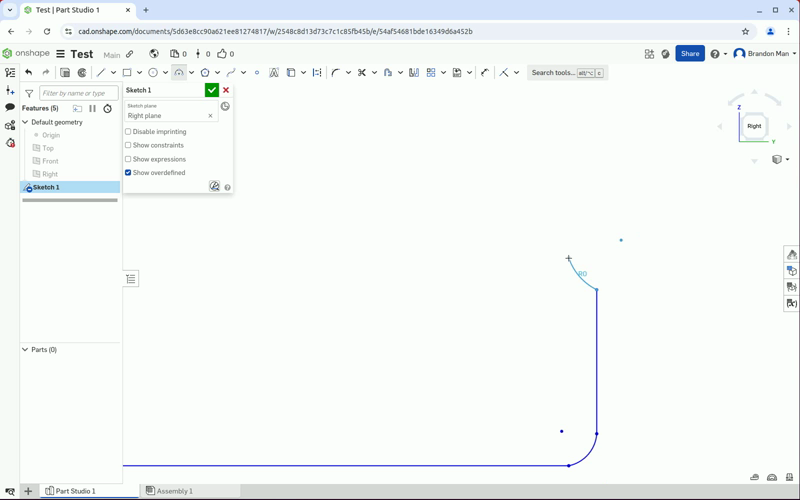
scroll(-6)
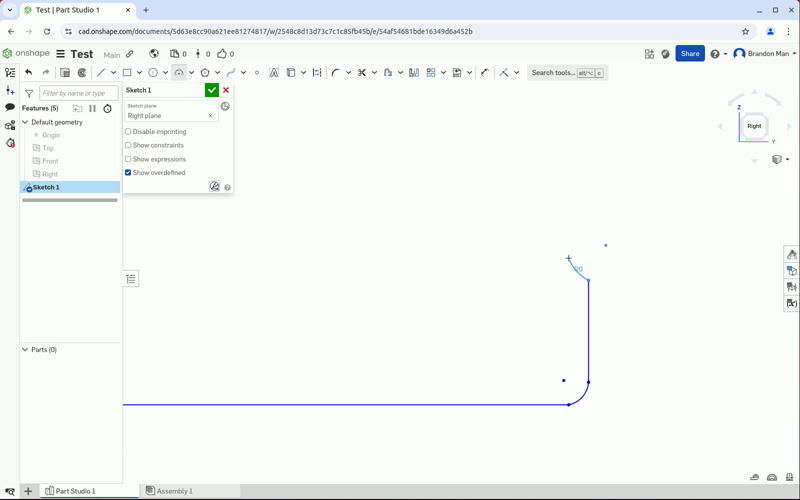
scroll(-6)
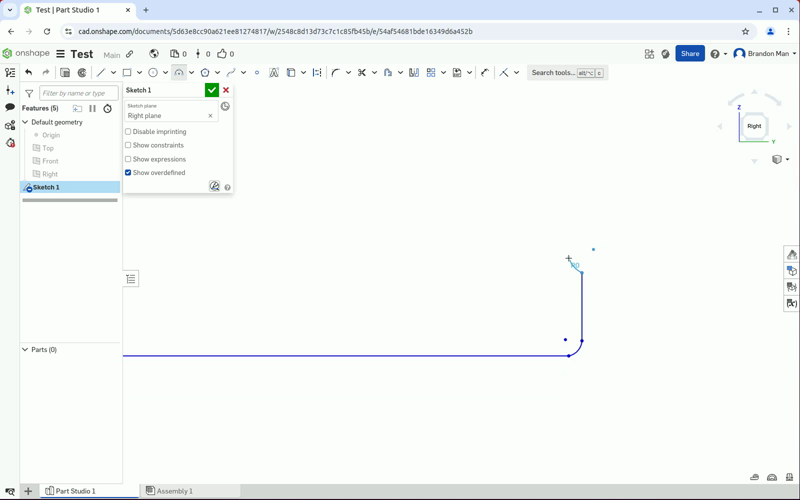
scroll(-6)
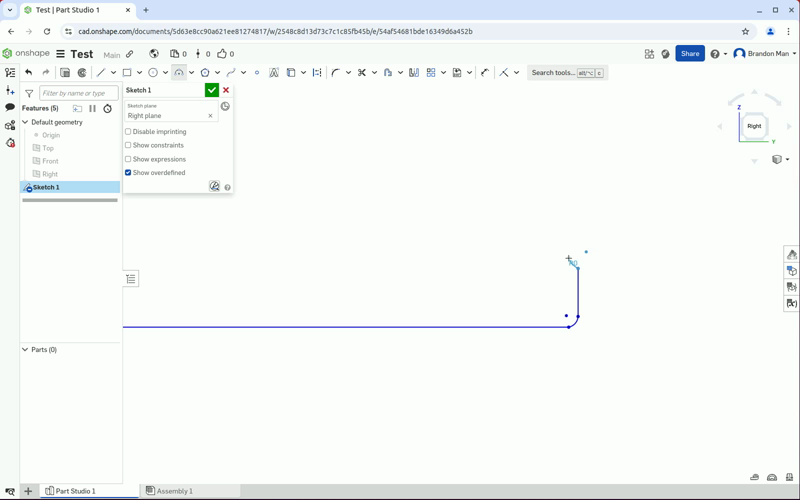
scroll(-6)
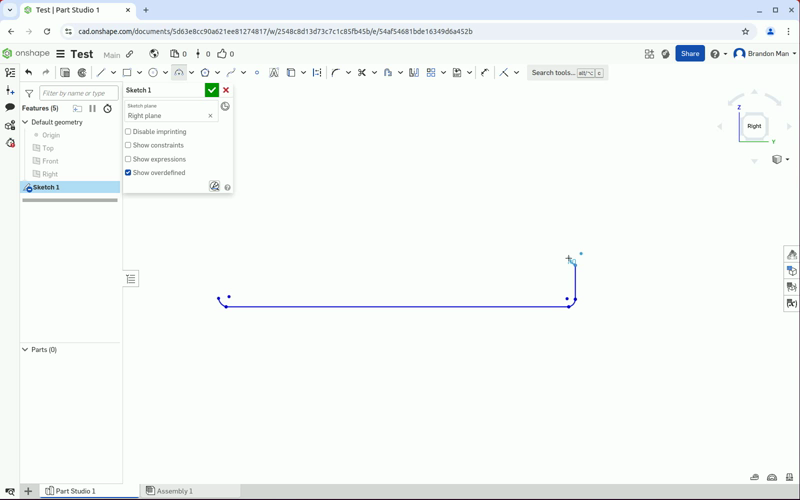
scroll(-6)
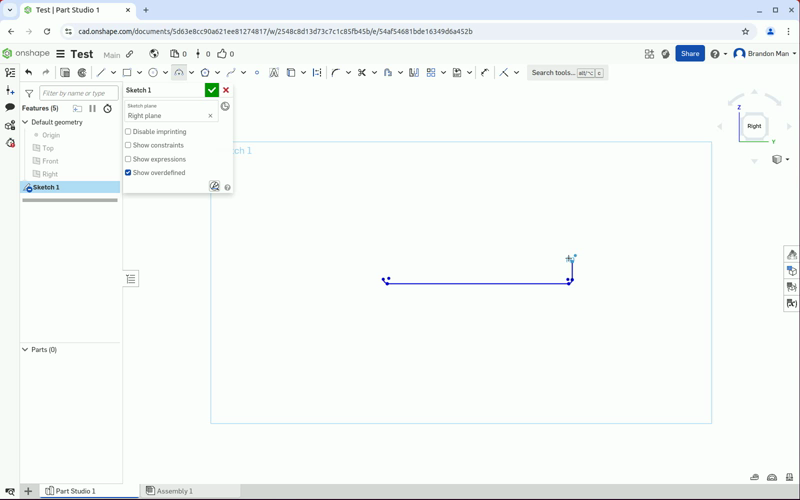
mouse_move(571, 258)
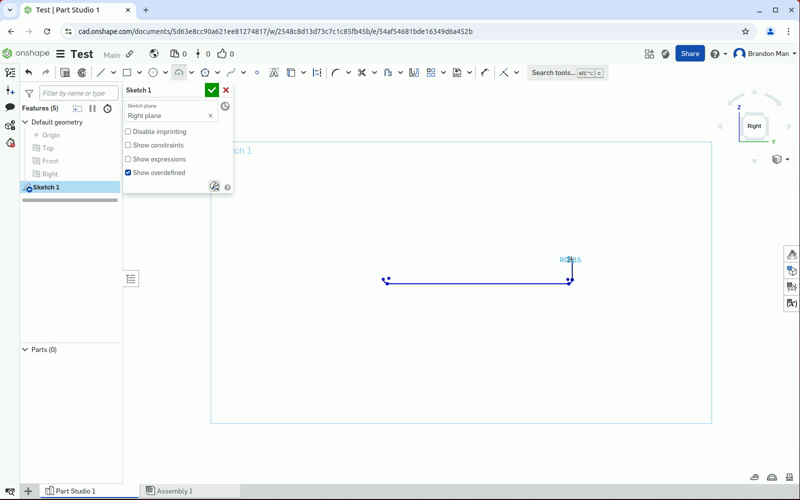
scroll(6)
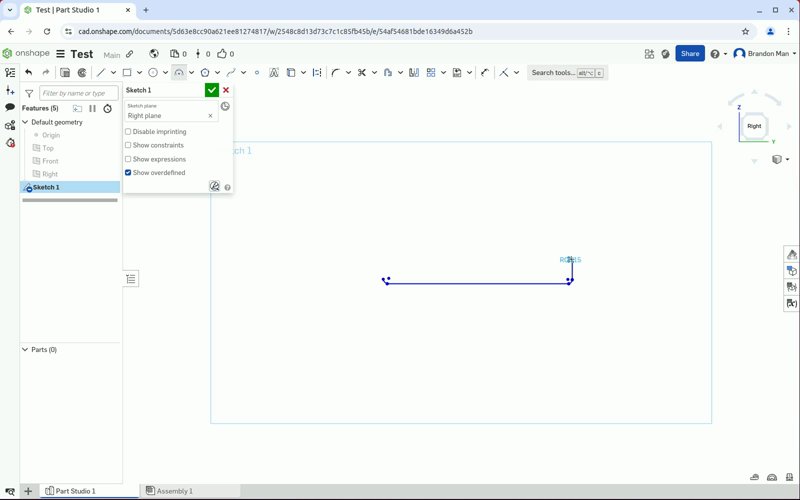
scroll(6)
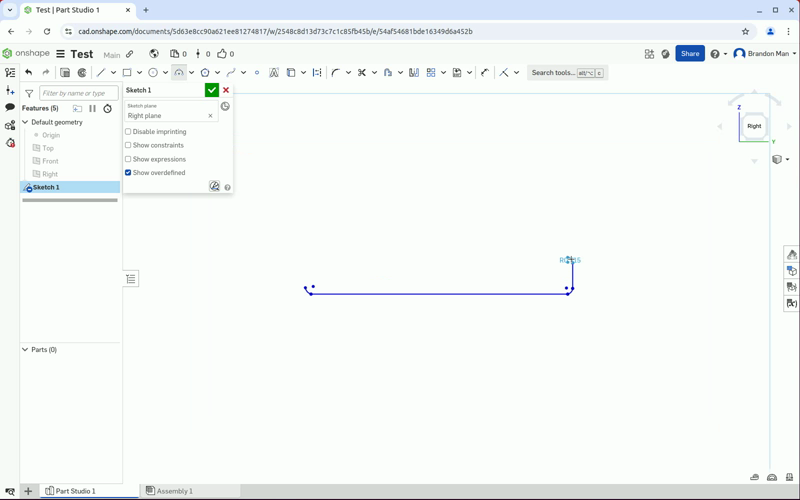
scroll(6)
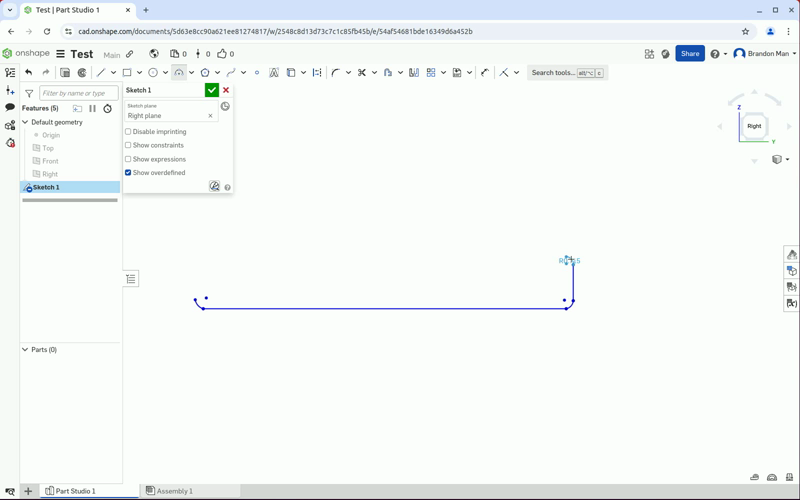
scroll(6)
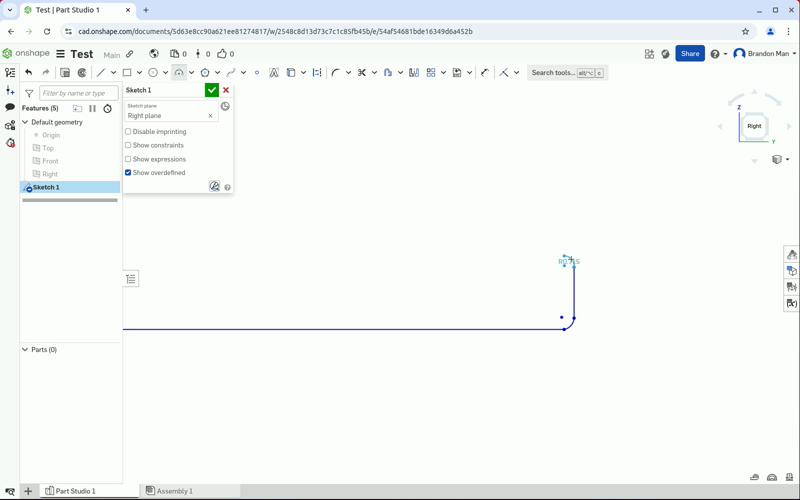
scroll(6)
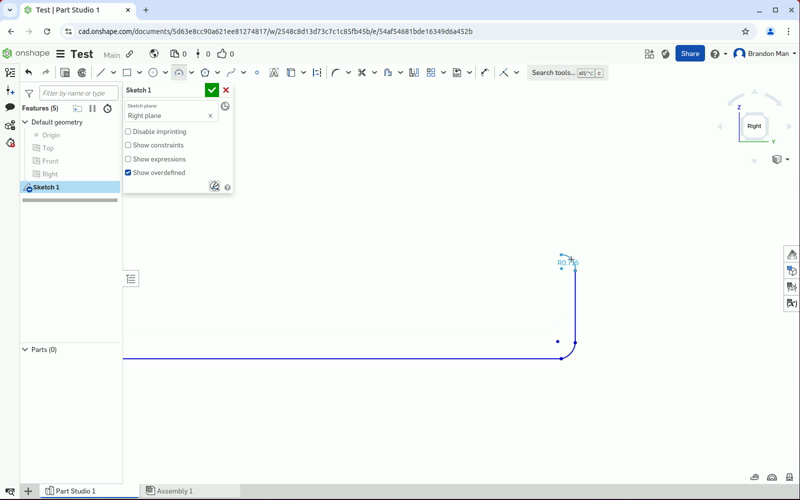
scroll(6)
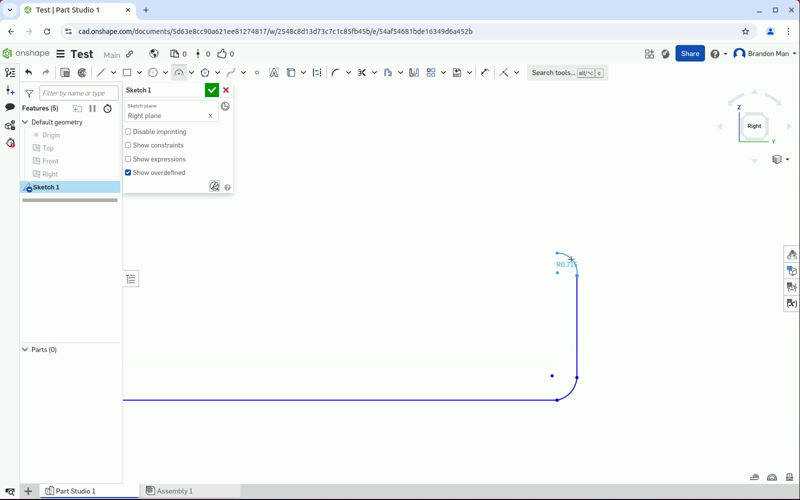
scroll(6)
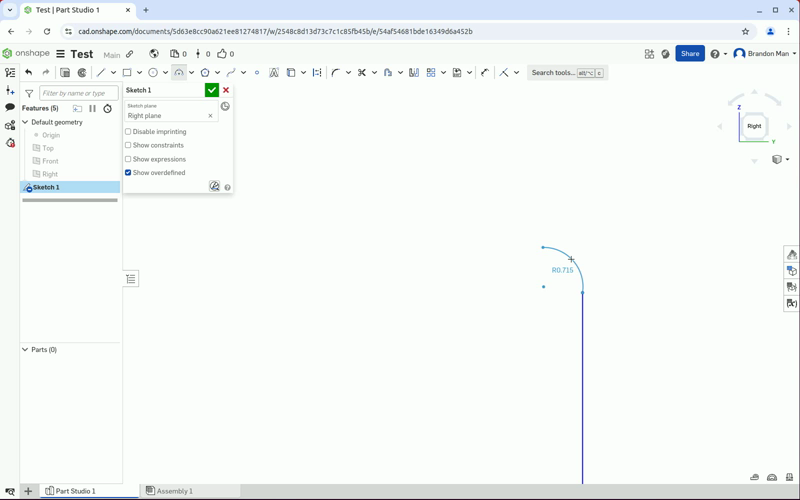
click(571, 258)
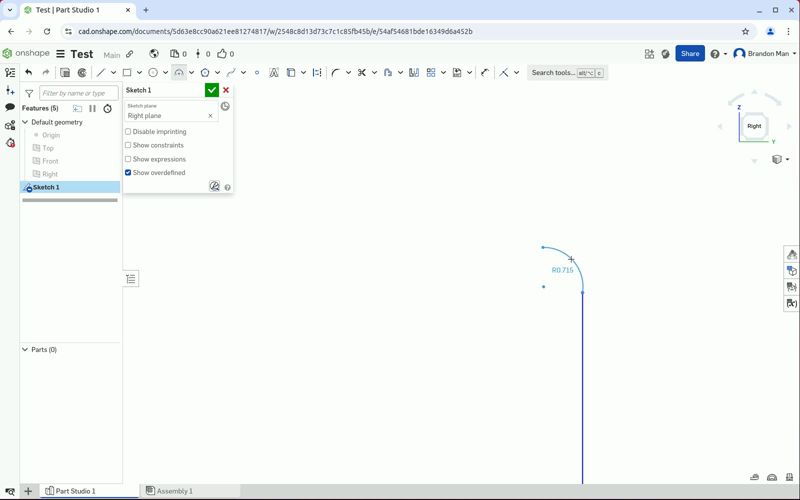
scroll(-6)
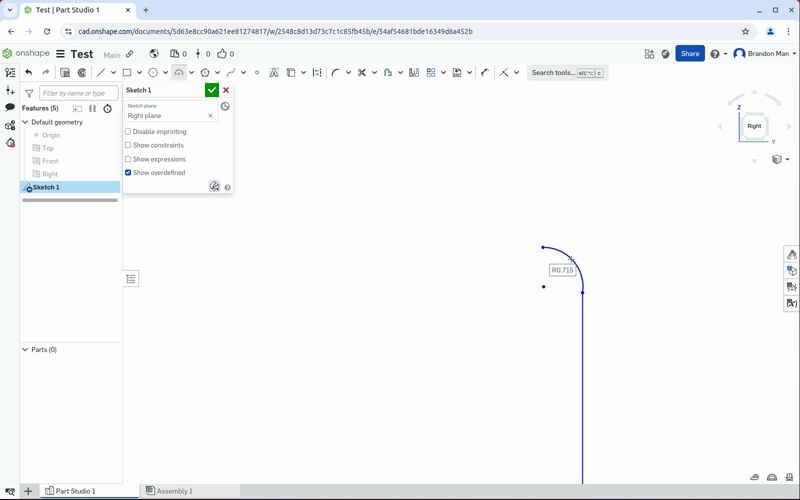
scroll(-6)
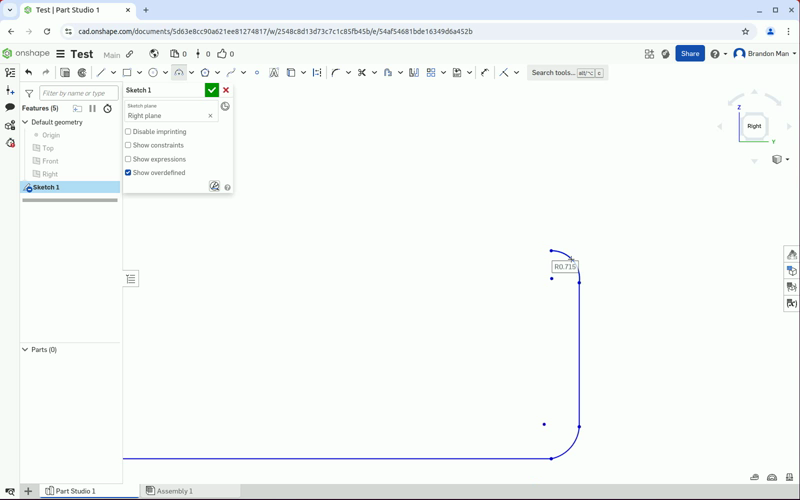
scroll(-6)
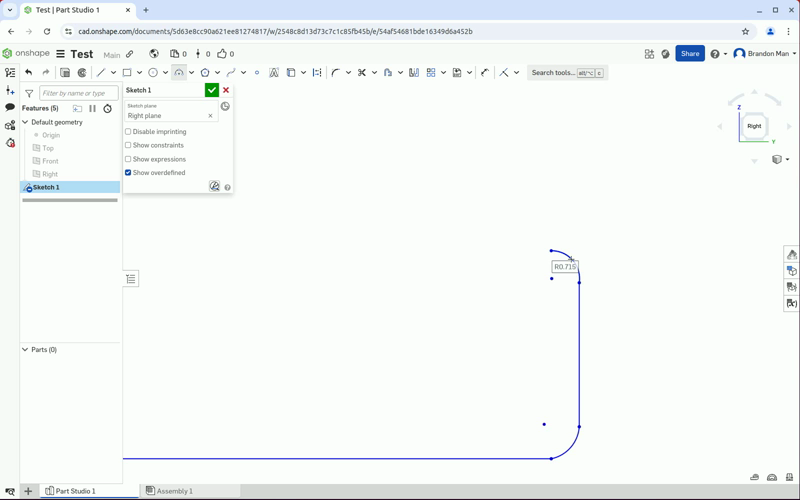
scroll(-6)
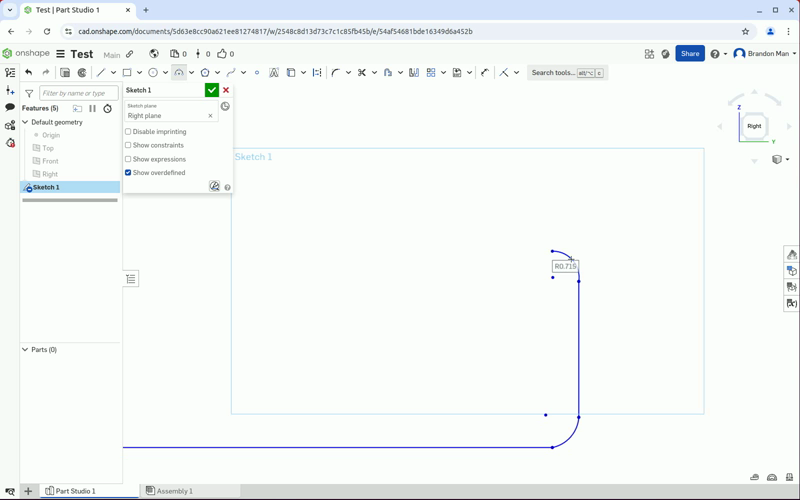
scroll(-6)
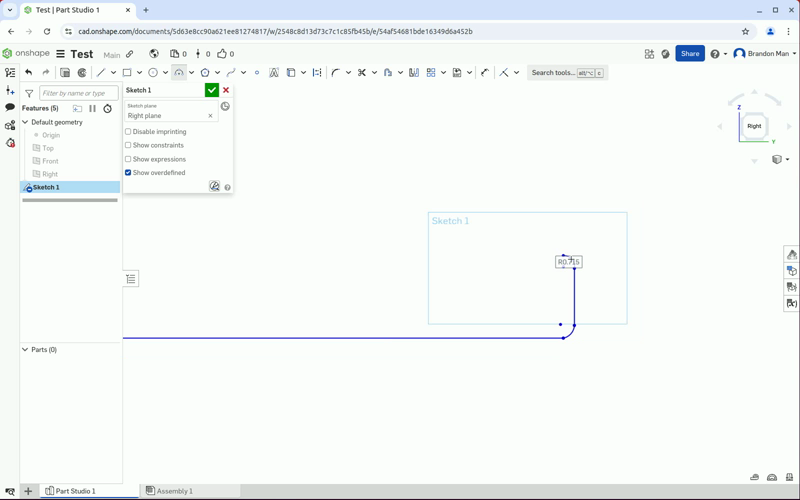
scroll(-6)
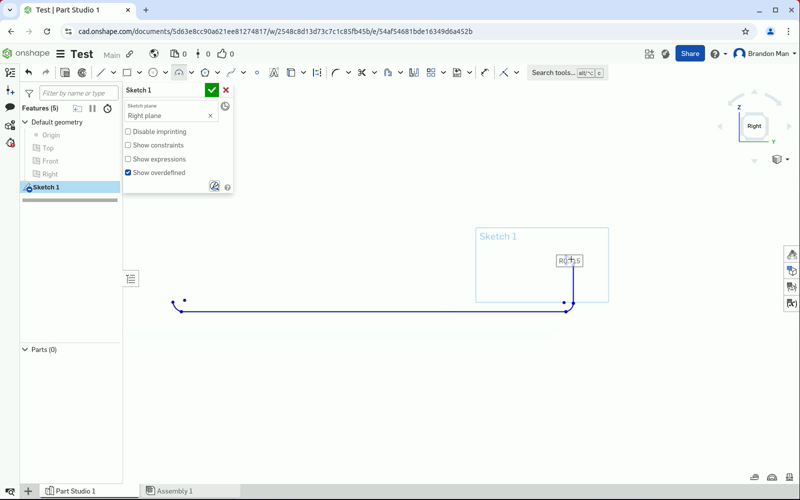
scroll(-6)
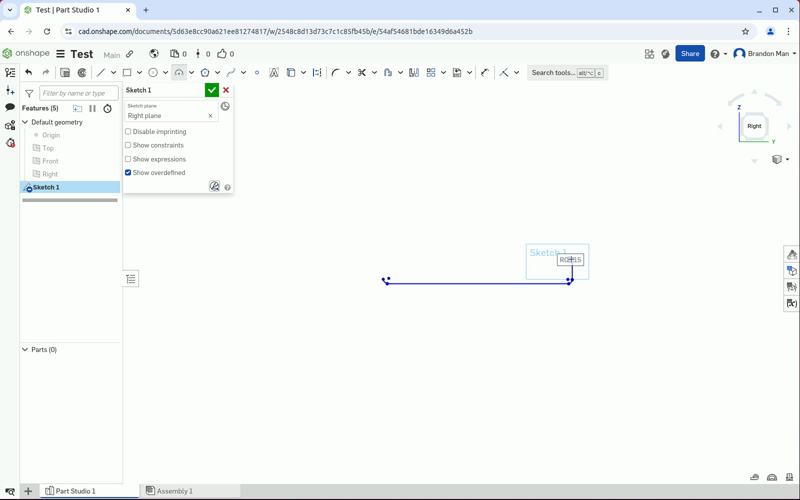
key_up(shift)
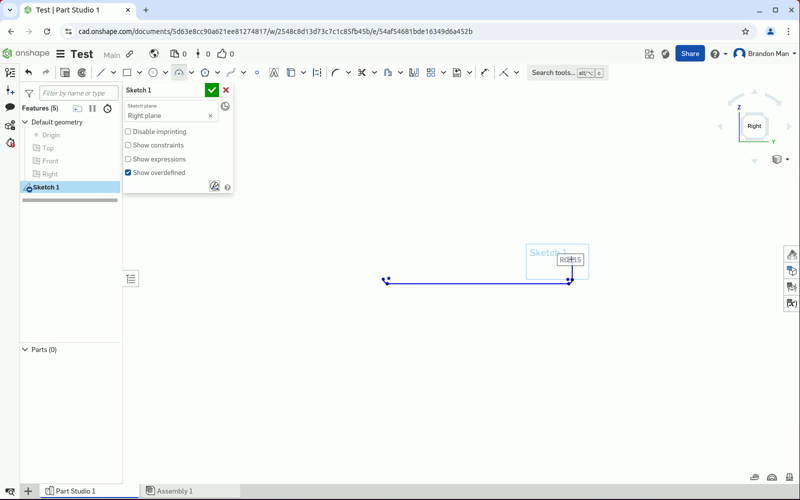
key(esc)
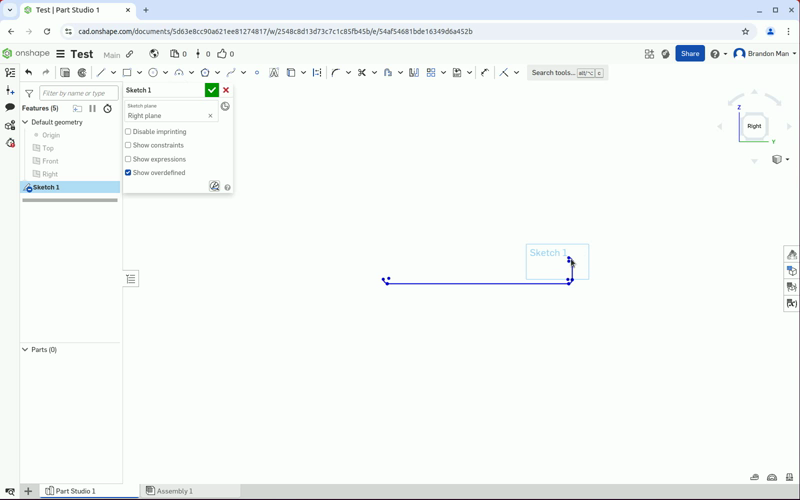
key(l)
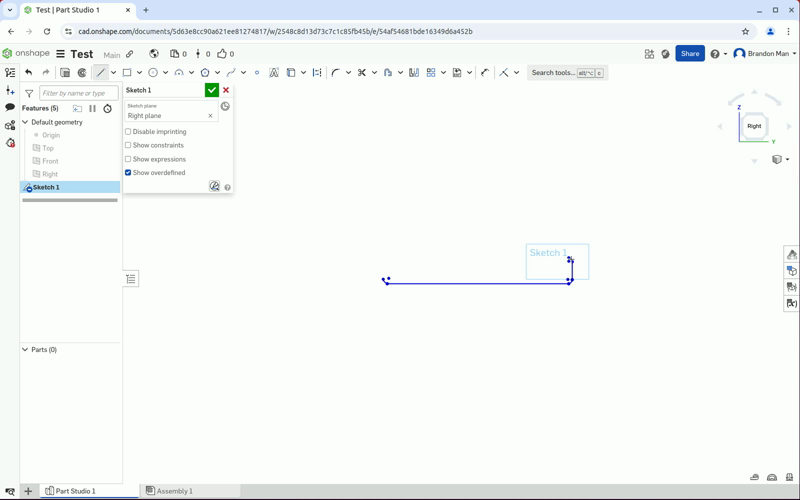
mouse_move(568, 257)
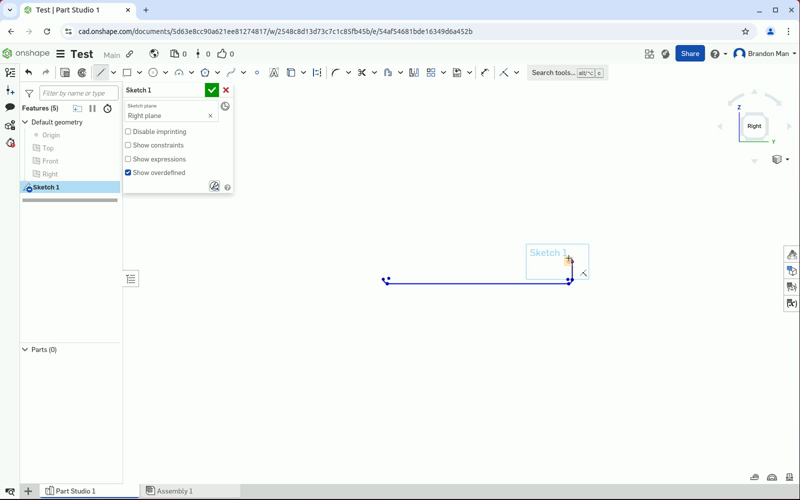
scroll(6)
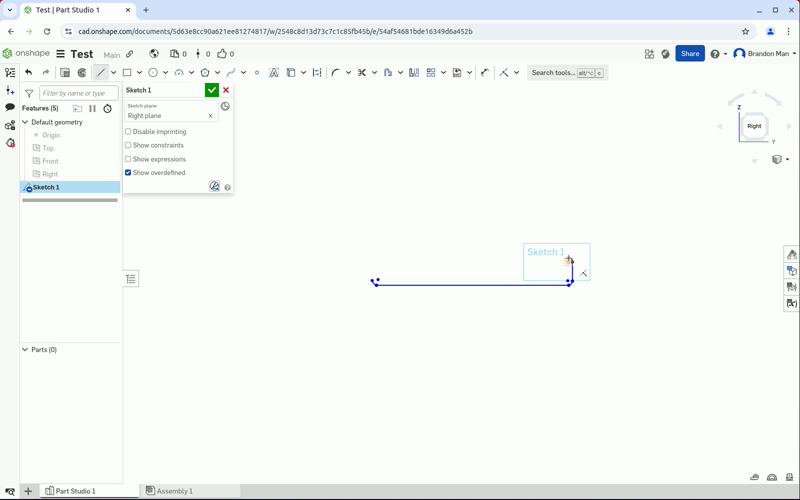
scroll(6)
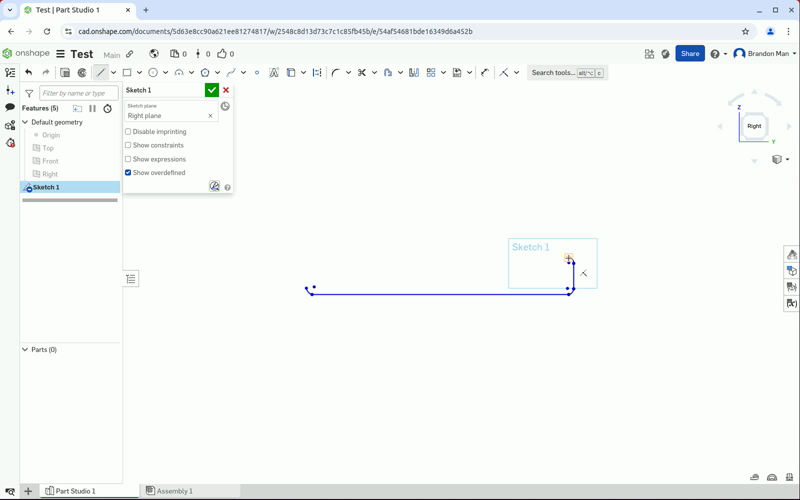
scroll(6)
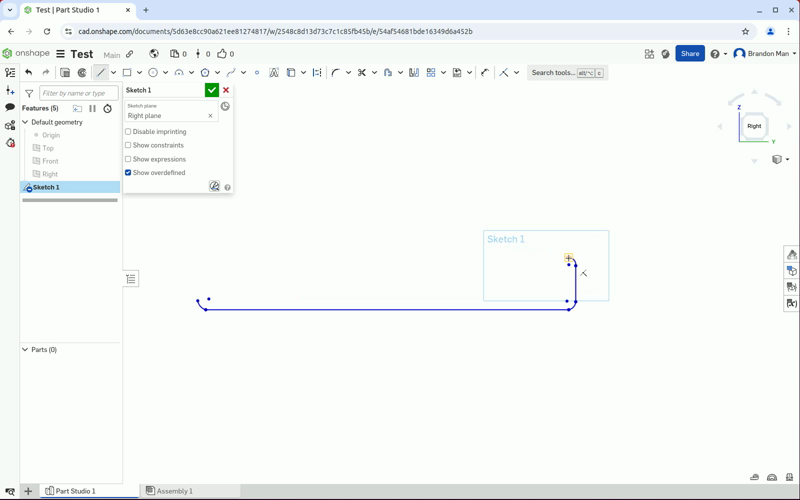
scroll(6)
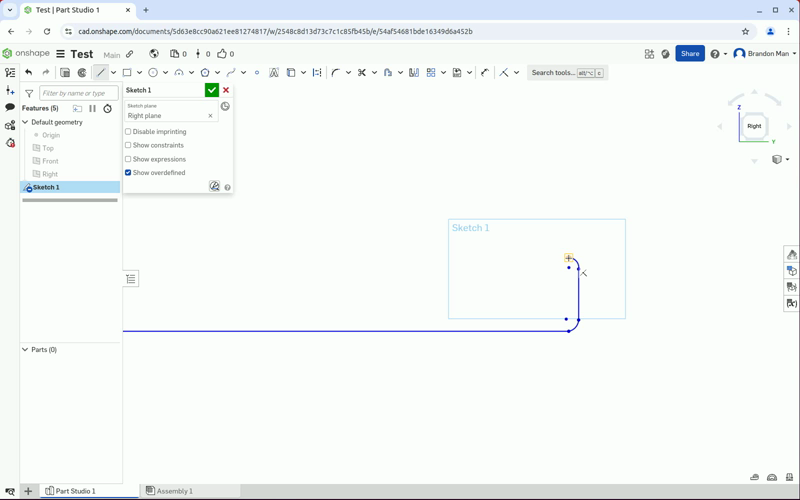
scroll(6)
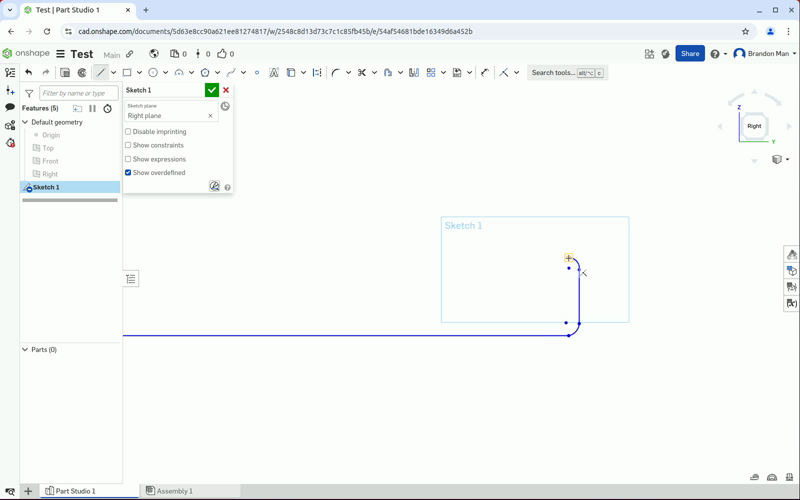
scroll(6)
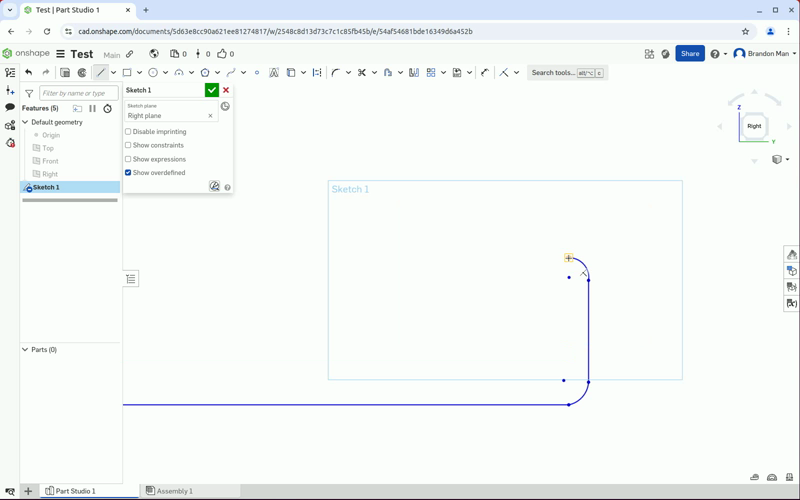
scroll(6)
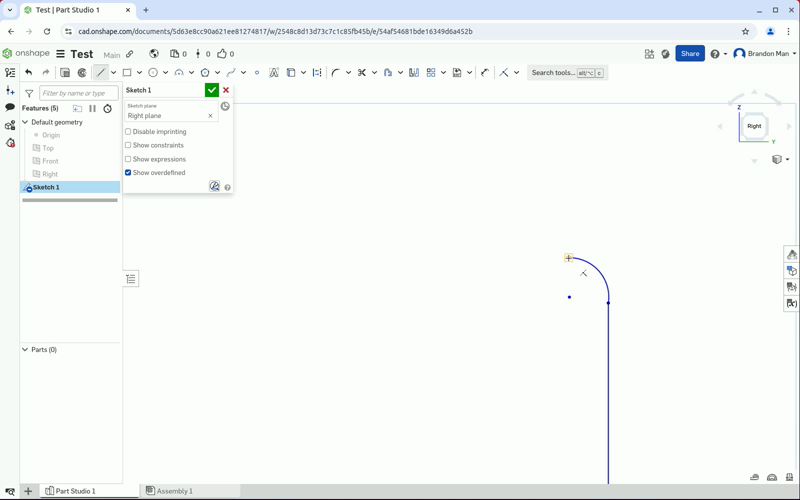
click(568, 257)
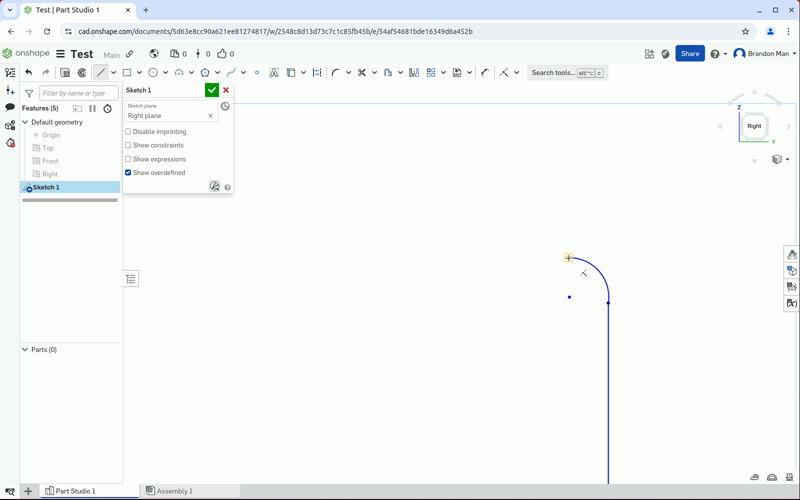
scroll(-6)
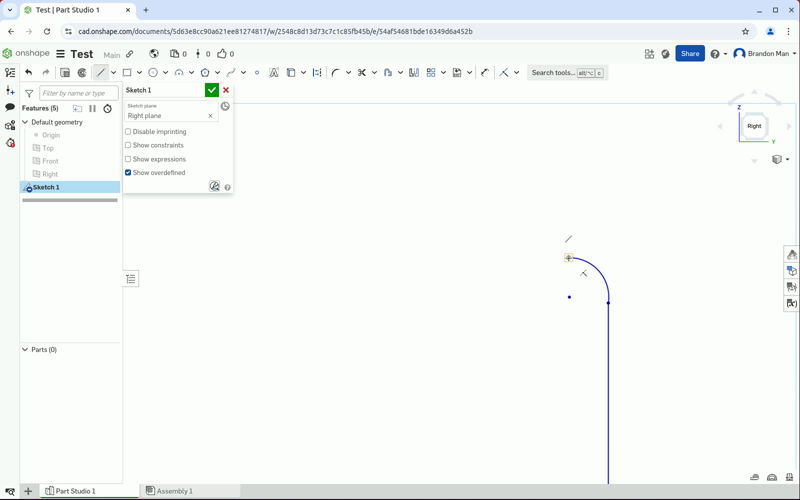
scroll(-6)
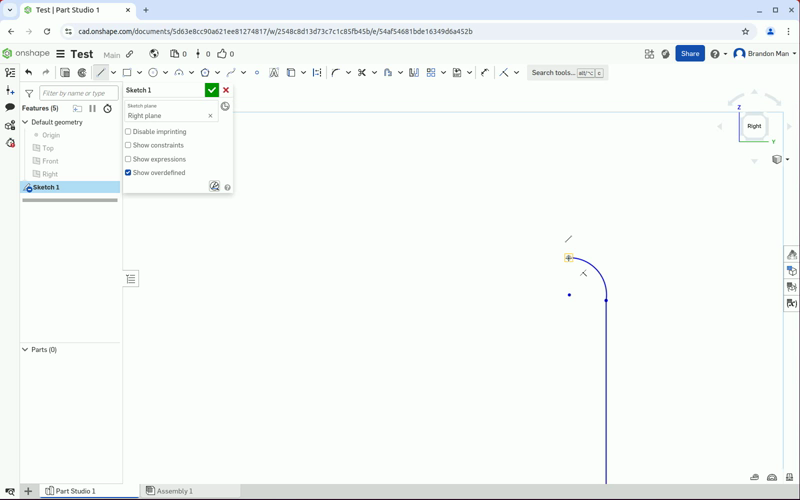
scroll(-6)
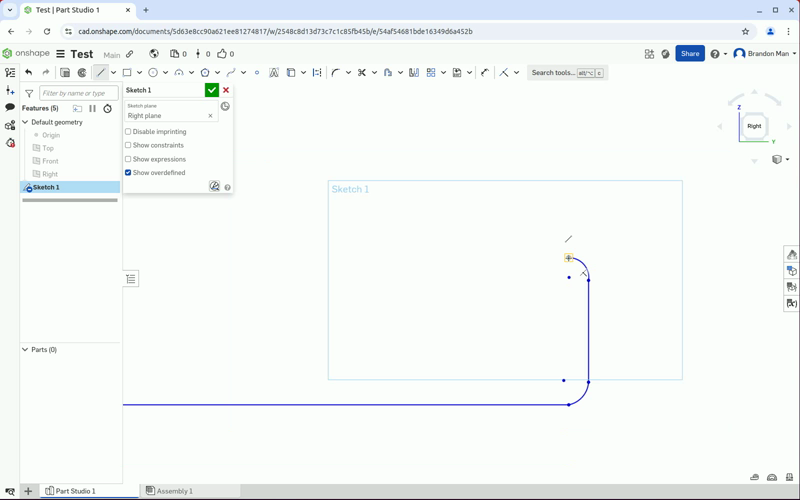
scroll(-6)
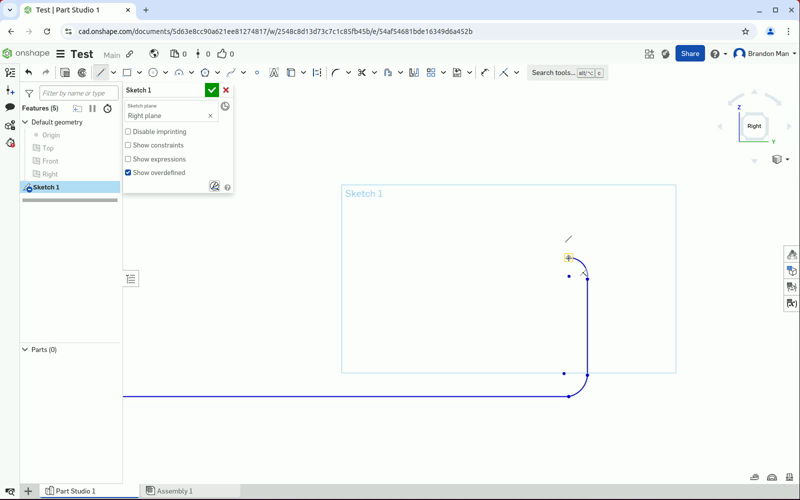
scroll(-6)
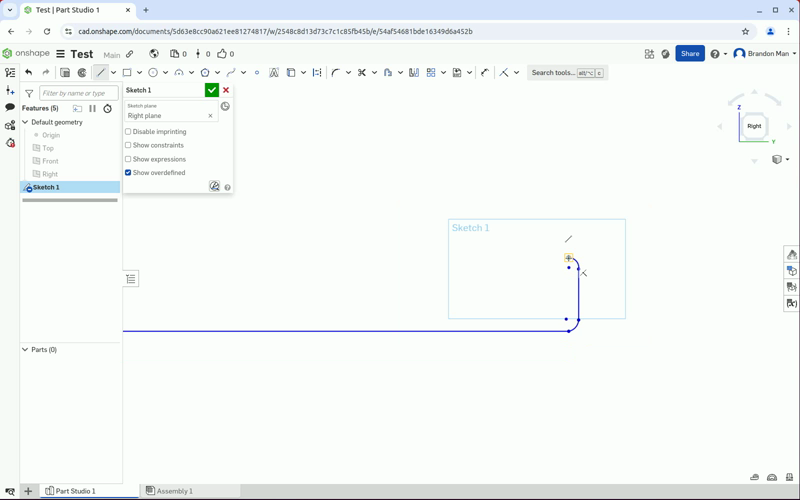
scroll(-6)
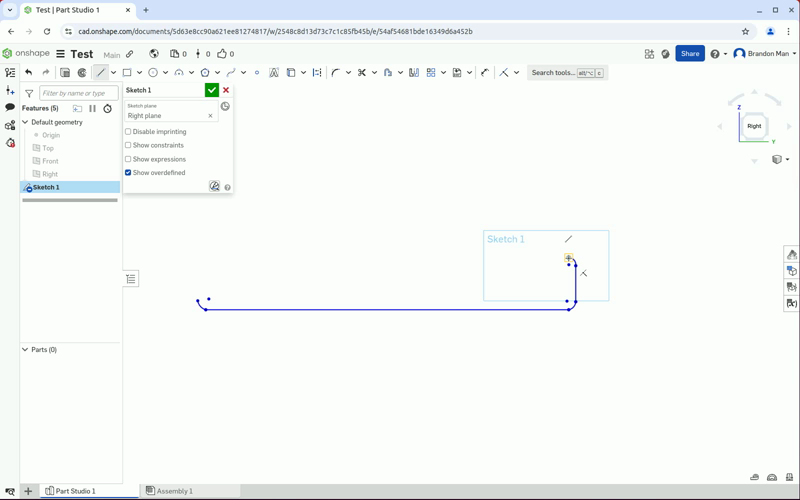
scroll(-6)
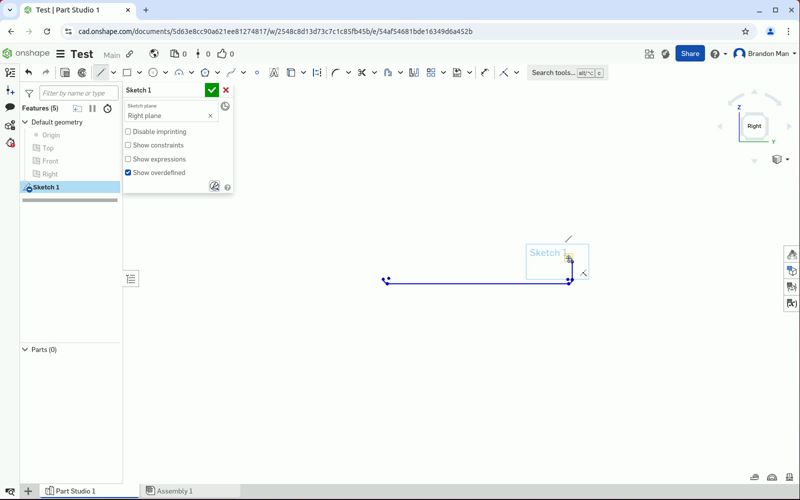
key_down(shift)
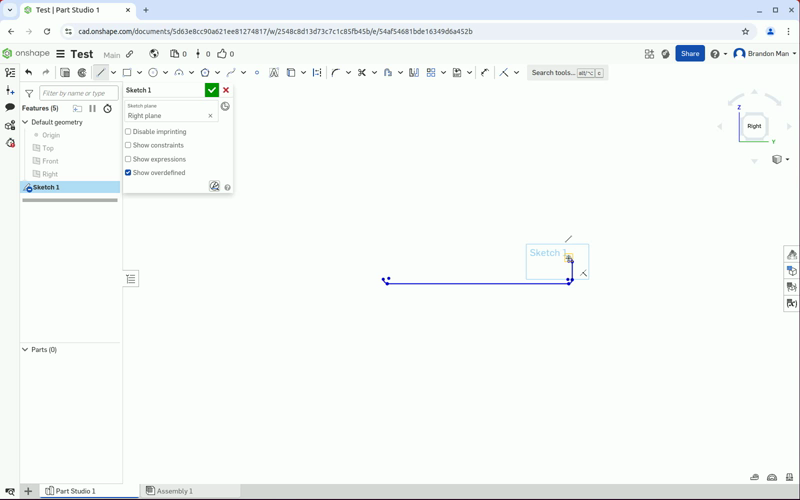
mouse_move(589, 257)
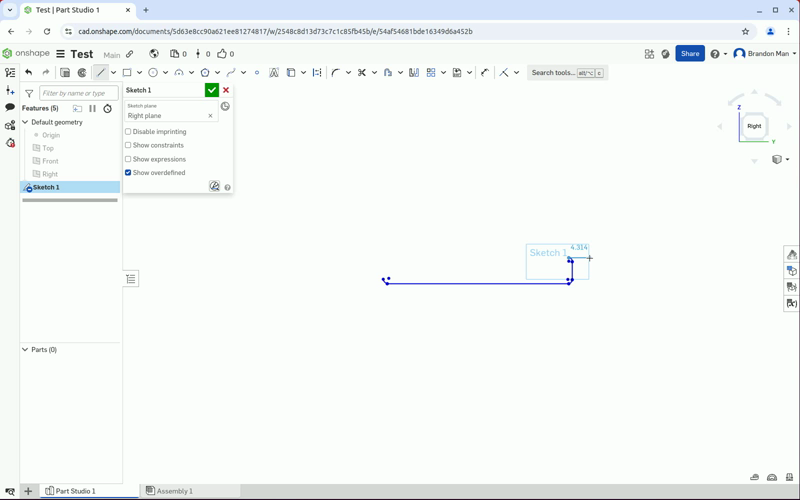
mouse_move(542, 257)
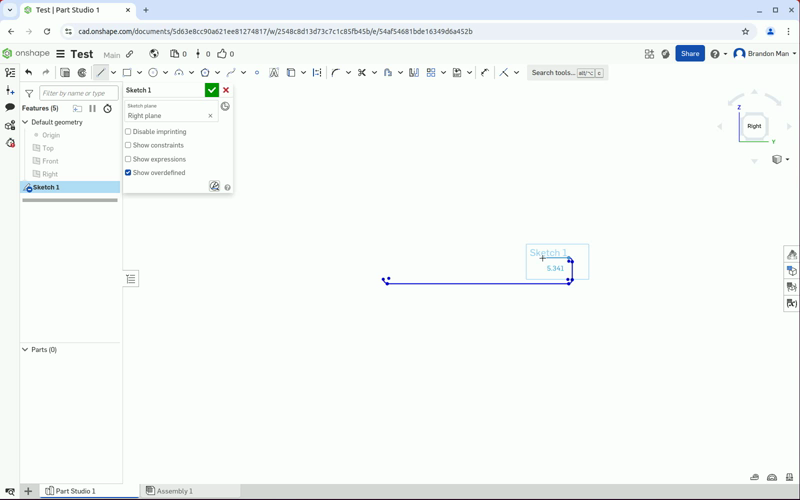
click(542, 257)
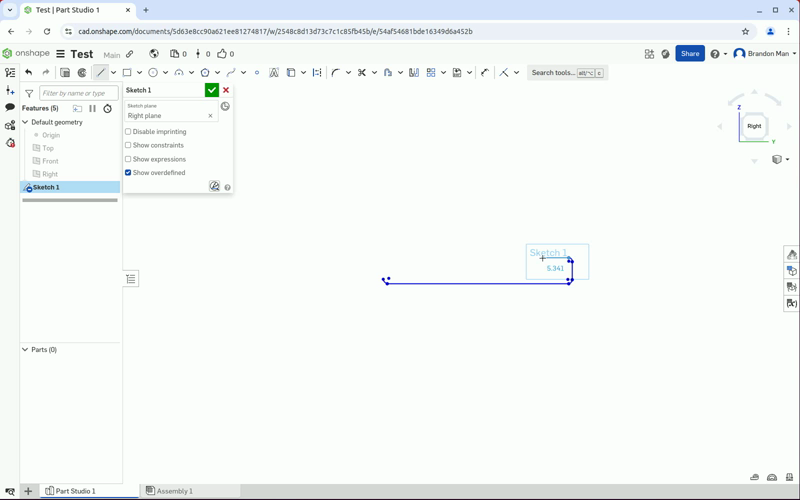
key_up(shift)
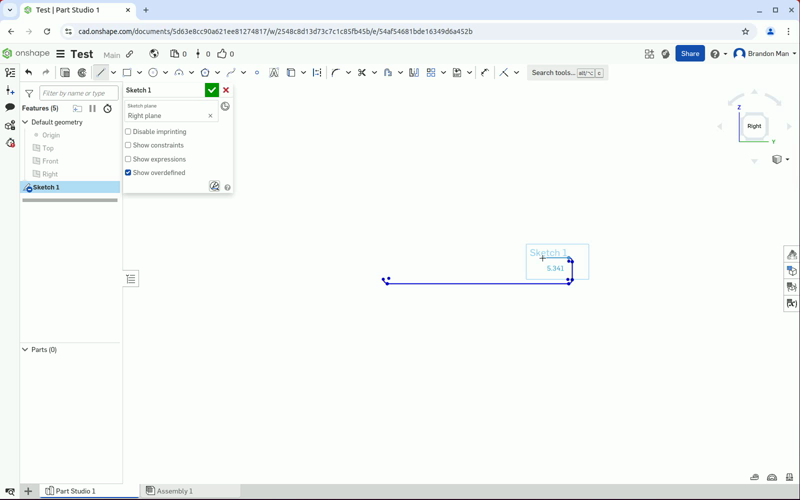
key_down(shift)
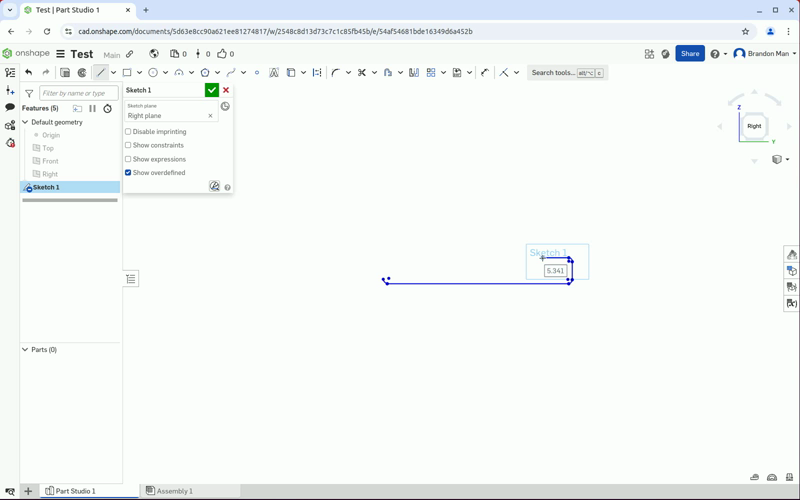
mouse_move(572, 257)
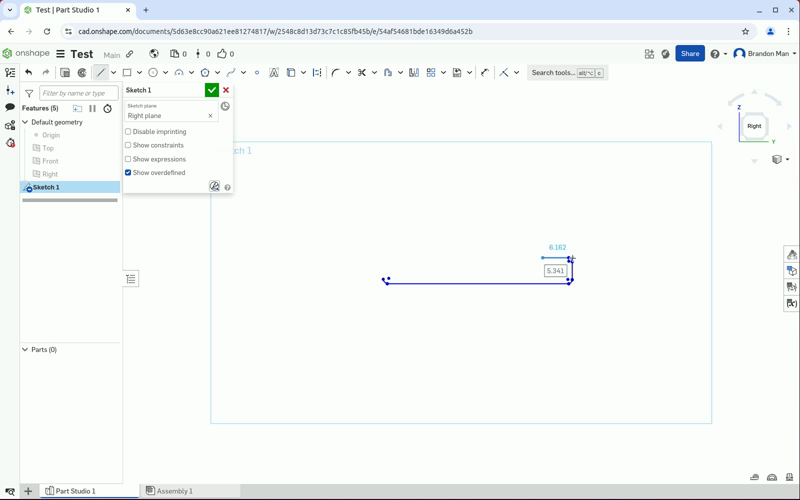
mouse_move(542, 265)
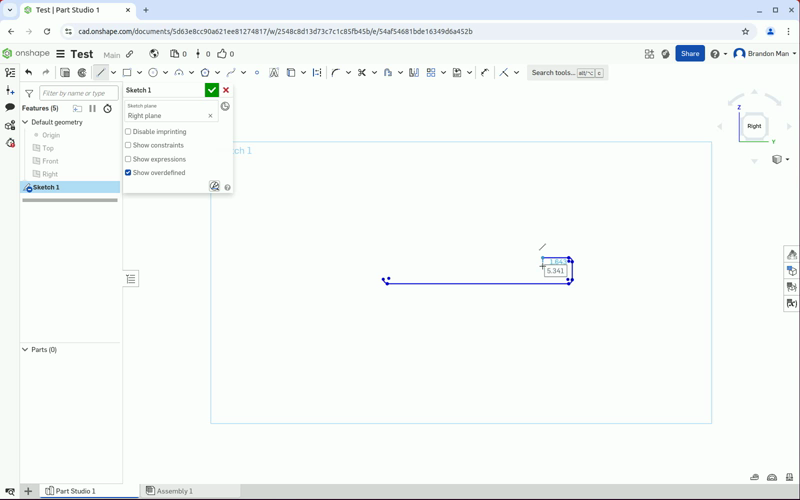
click(542, 265)
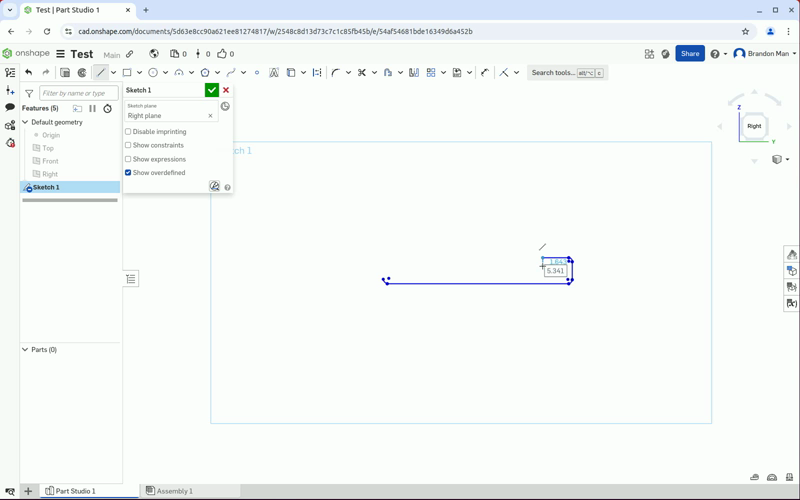
key_up(shift)
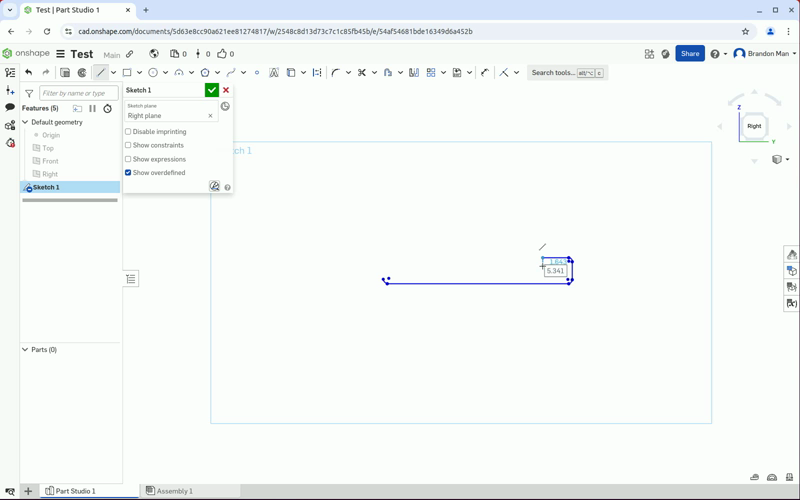
key_down(shift)
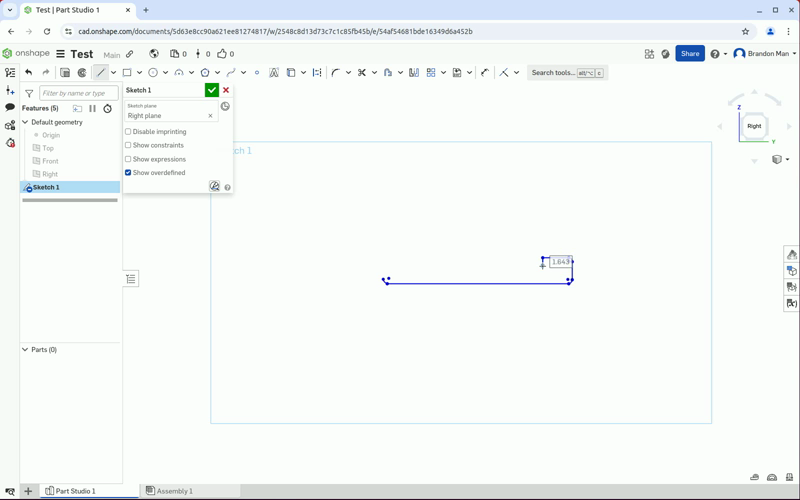
mouse_move(413, 265)
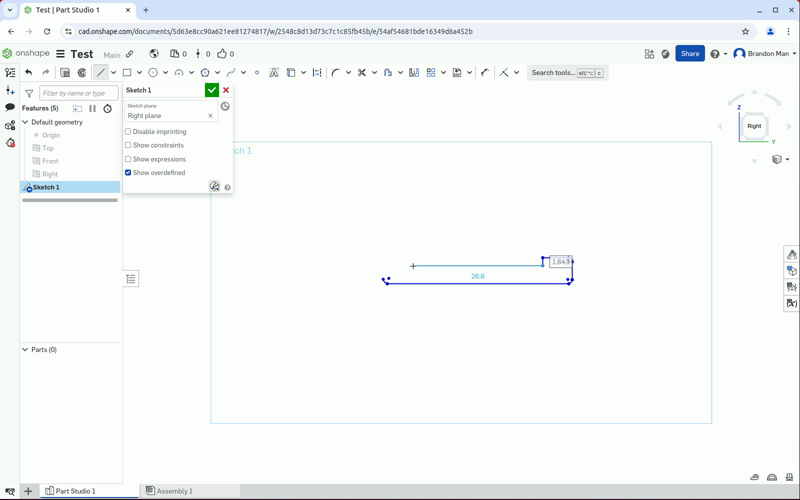
click(413, 265)
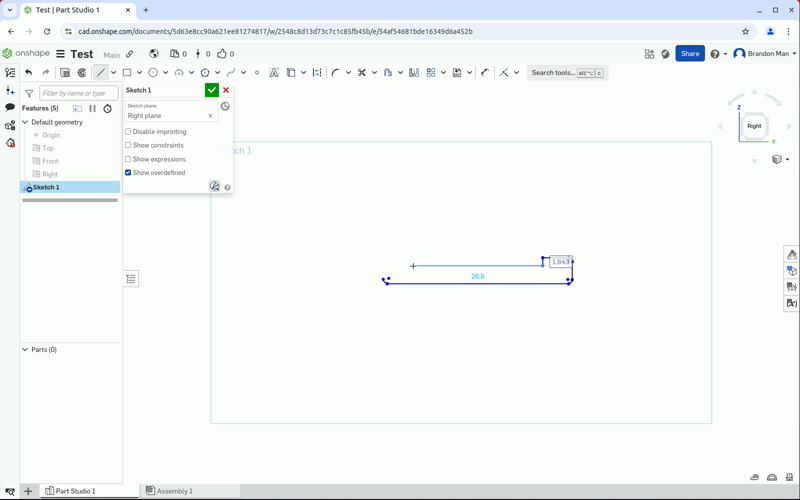
key_up(shift)
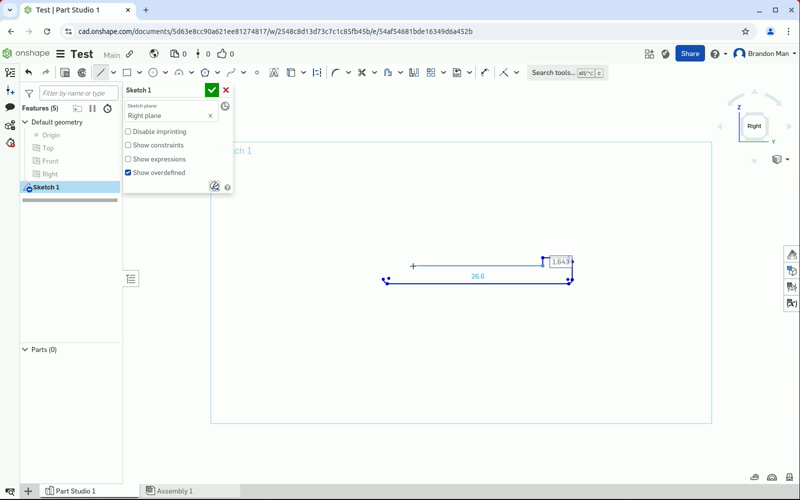
key_down(shift)
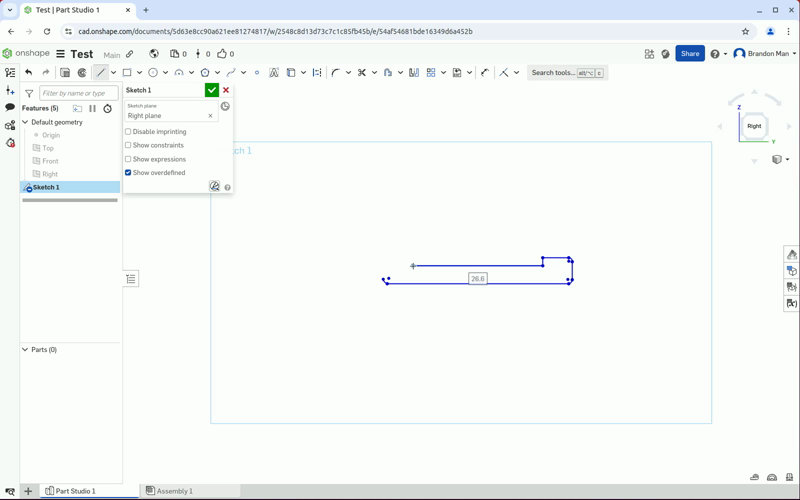
mouse_move(443, 265)
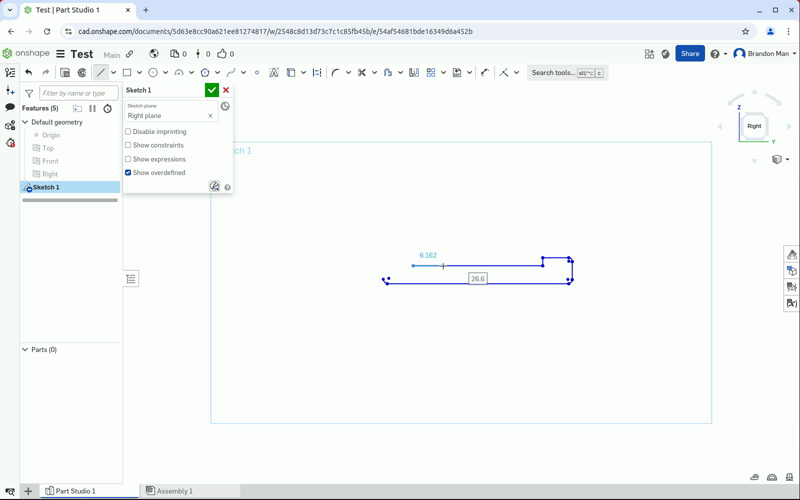
mouse_move(413, 257)
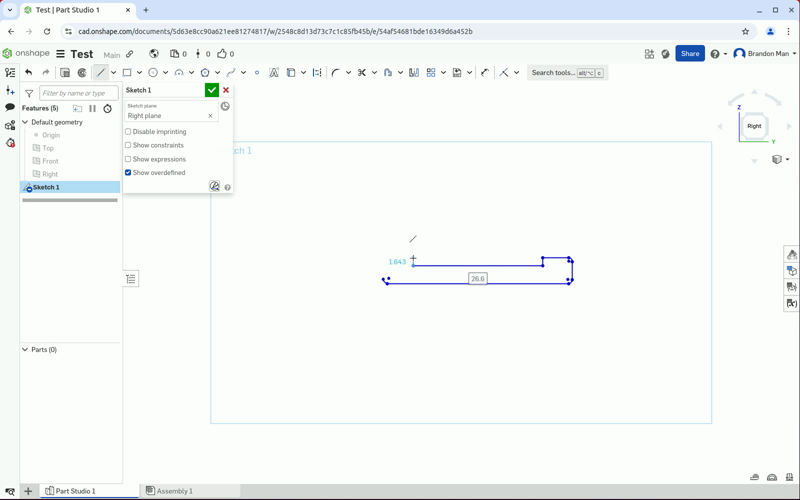
click(413, 257)
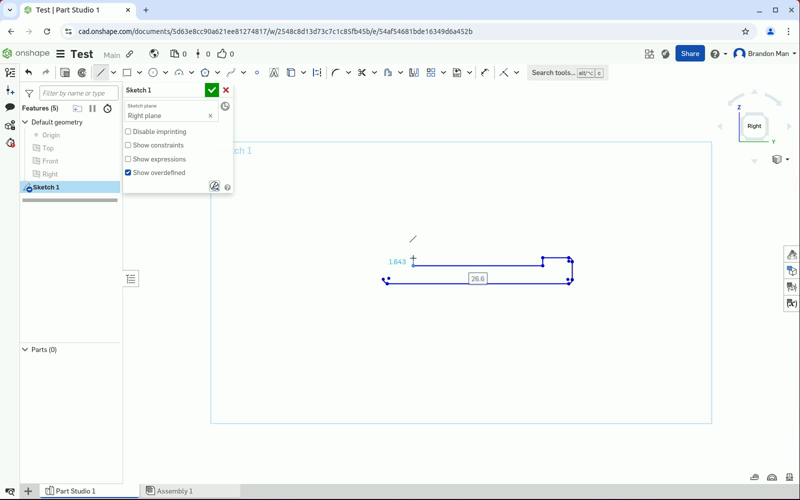
key_up(shift)
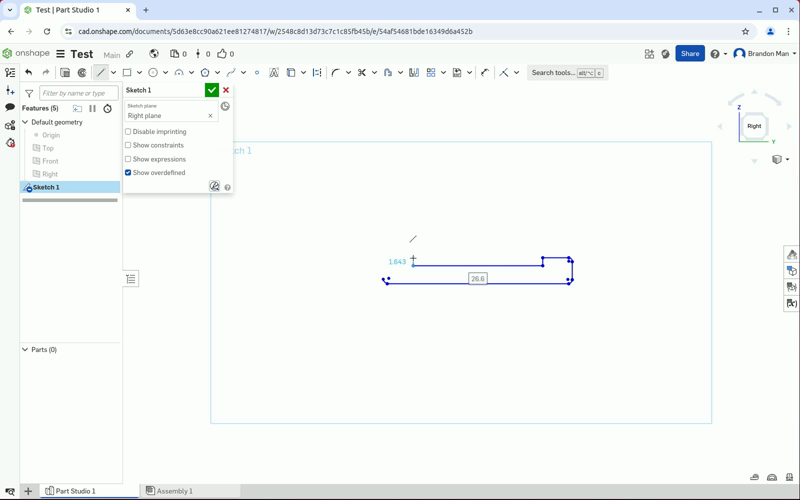
key_down(shift)
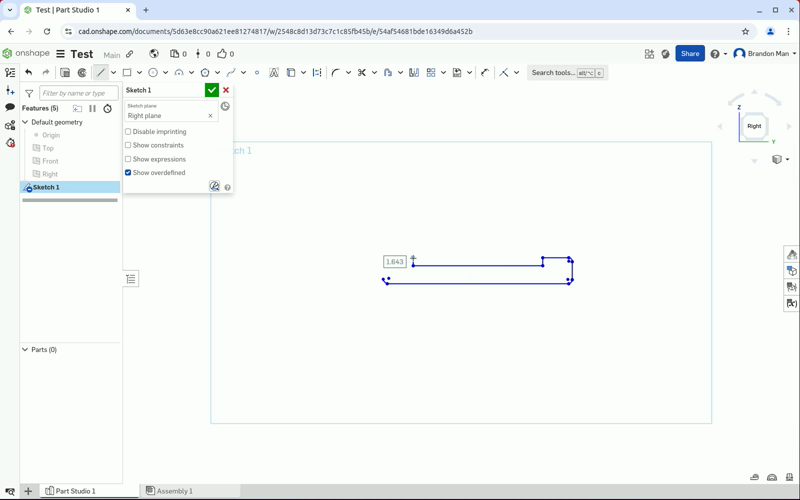
mouse_move(443, 257)
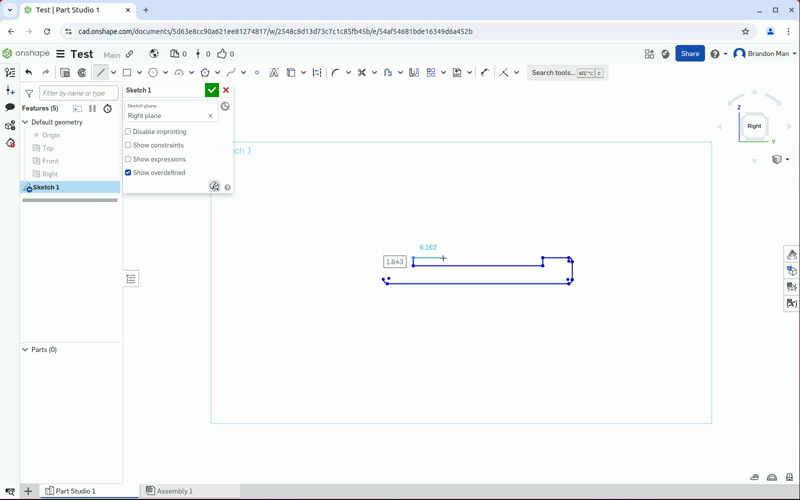
mouse_move(387, 257)
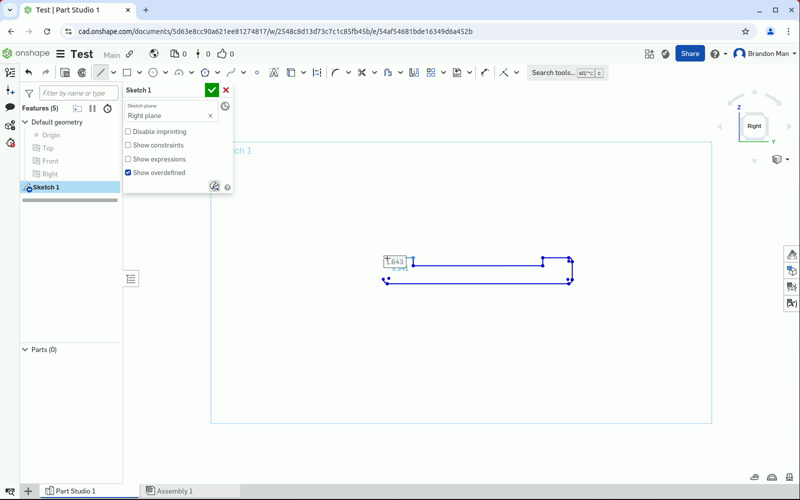
click(387, 257)
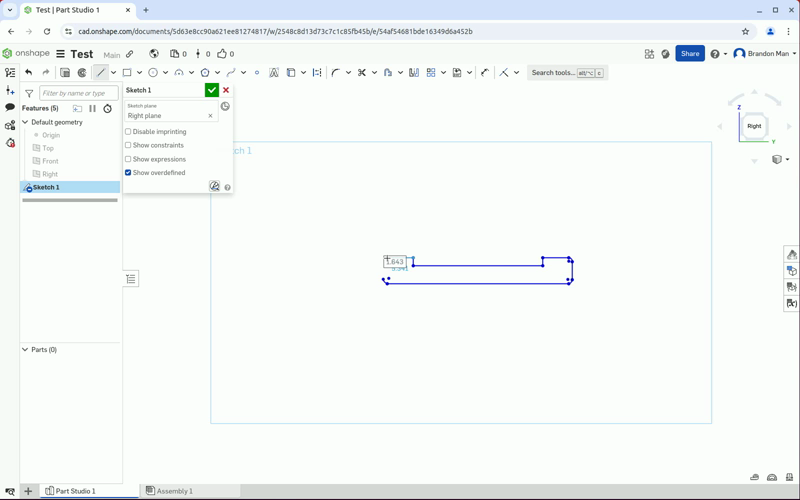
key_up(shift)
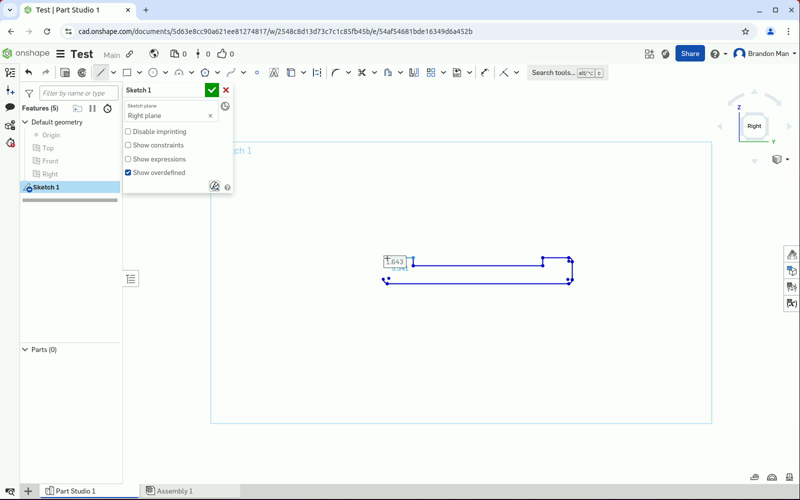
key(esc)
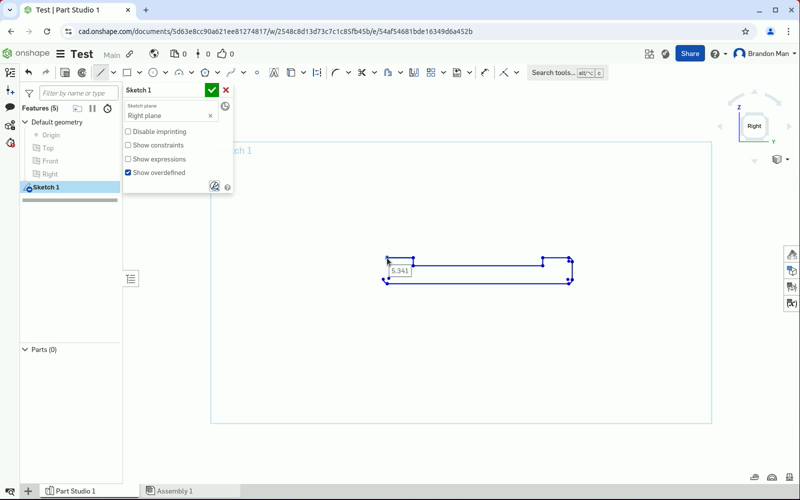
key(a)
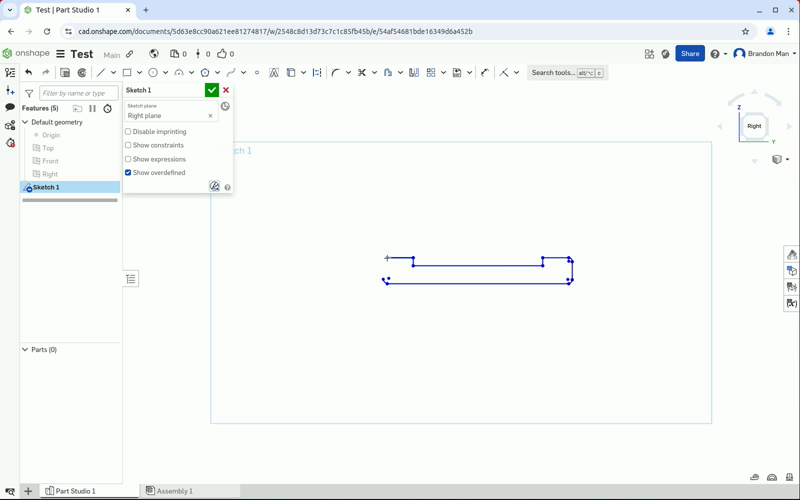
mouse_move(387, 257)
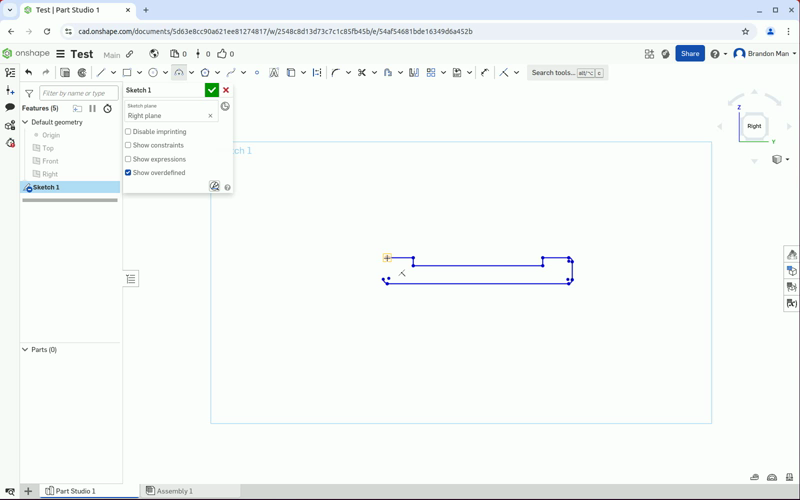
click(387, 257)
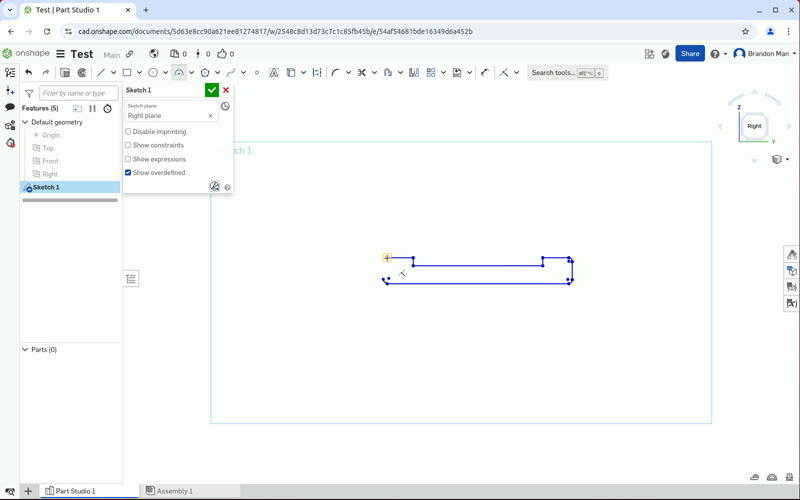
key_down(shift)
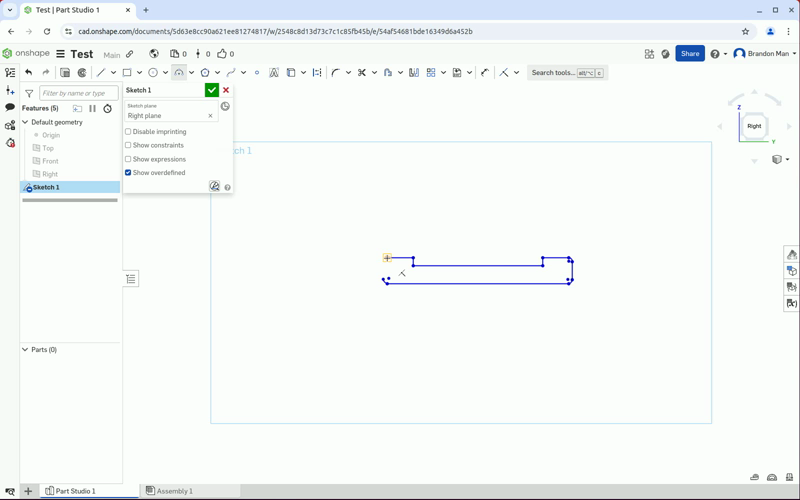
mouse_move(383, 261)
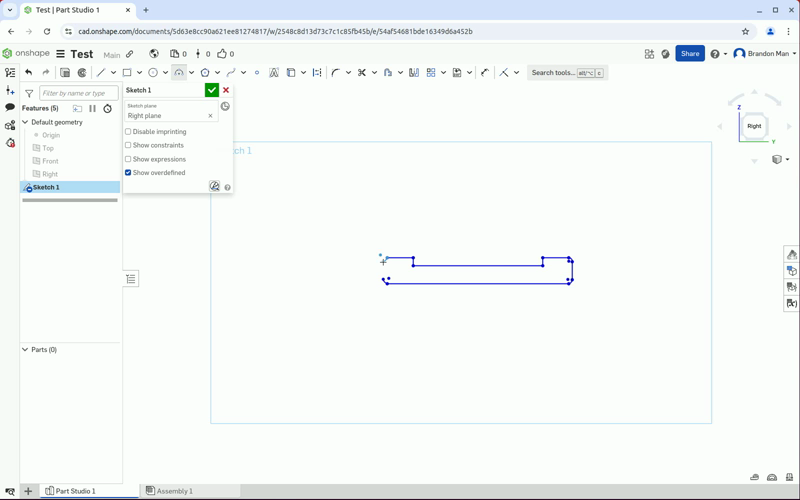
scroll(6)
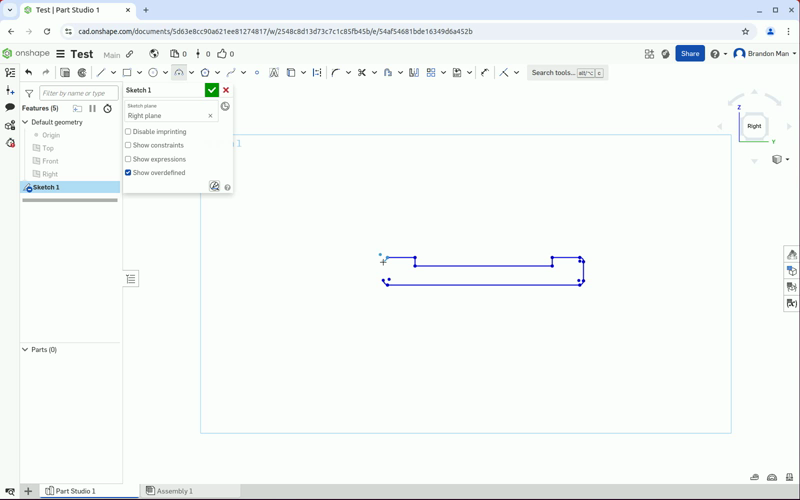
scroll(6)
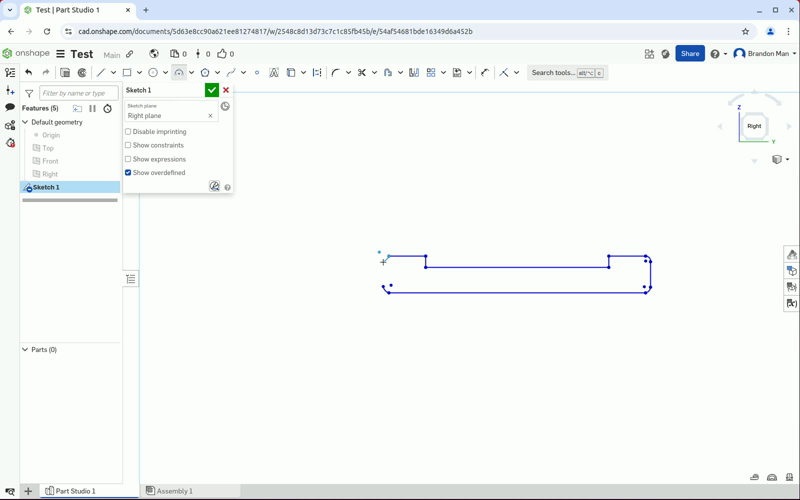
scroll(6)
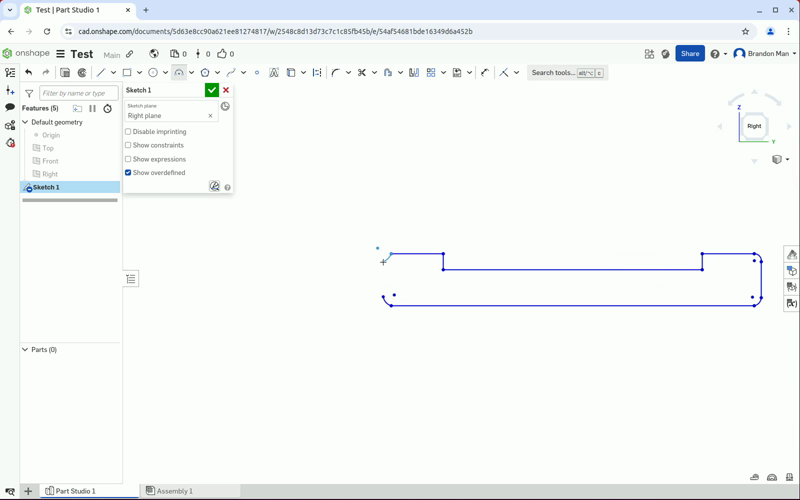
scroll(6)
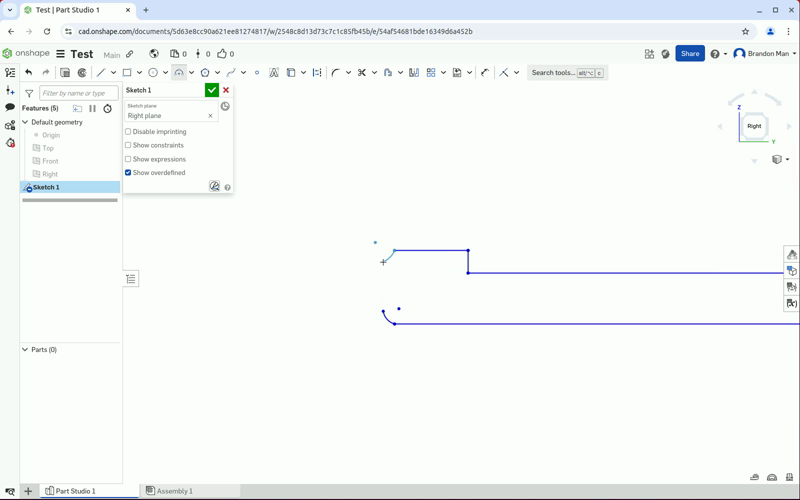
scroll(6)
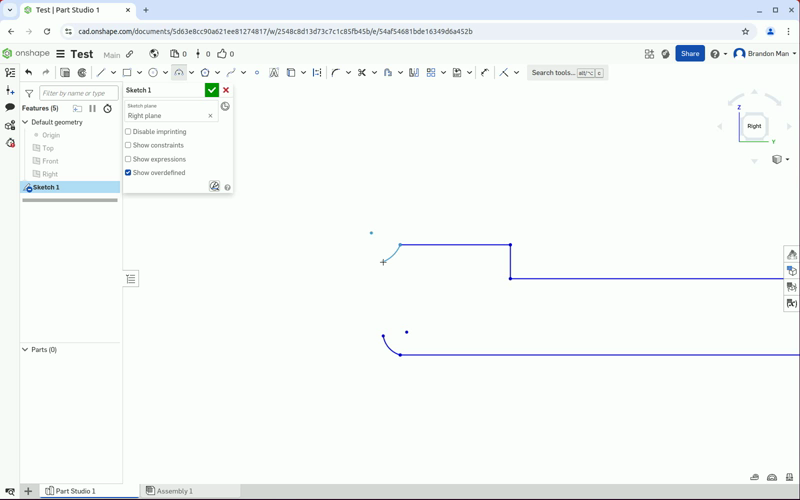
scroll(6)
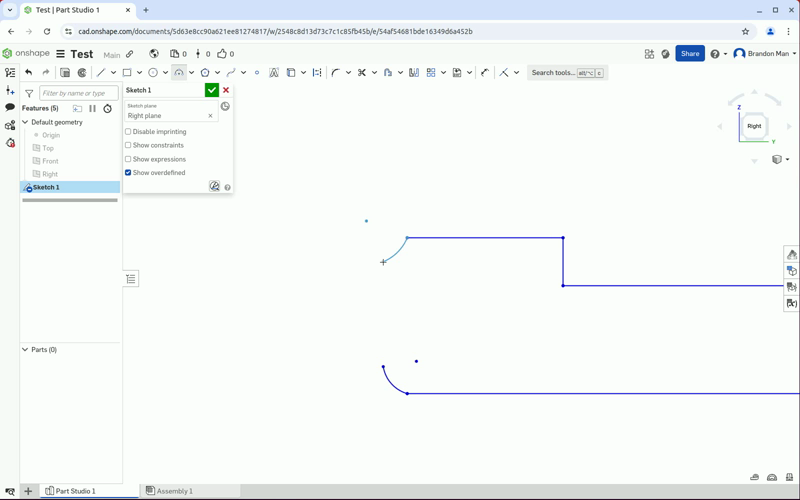
scroll(6)
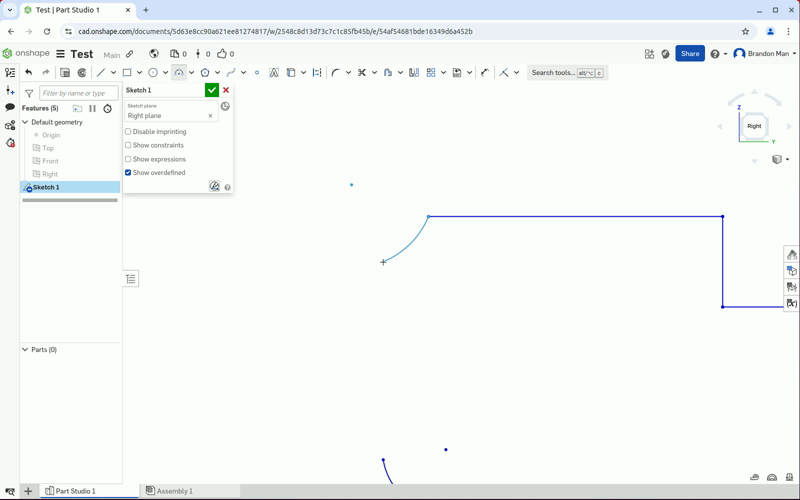
click(383, 261)
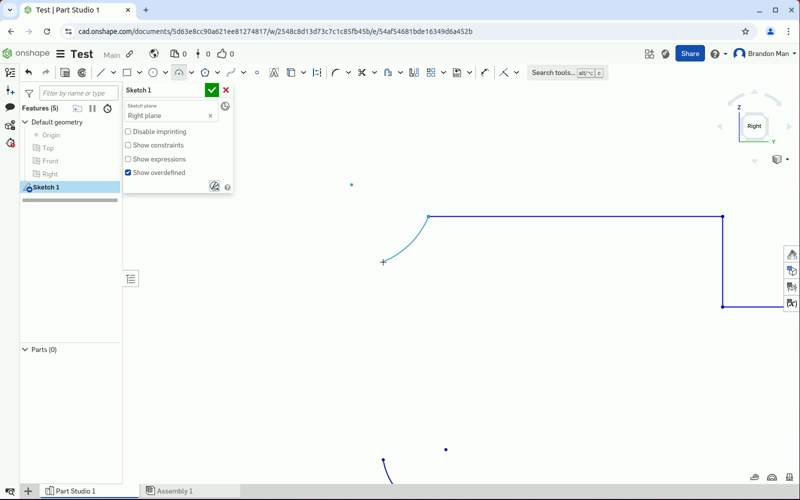
scroll(-6)
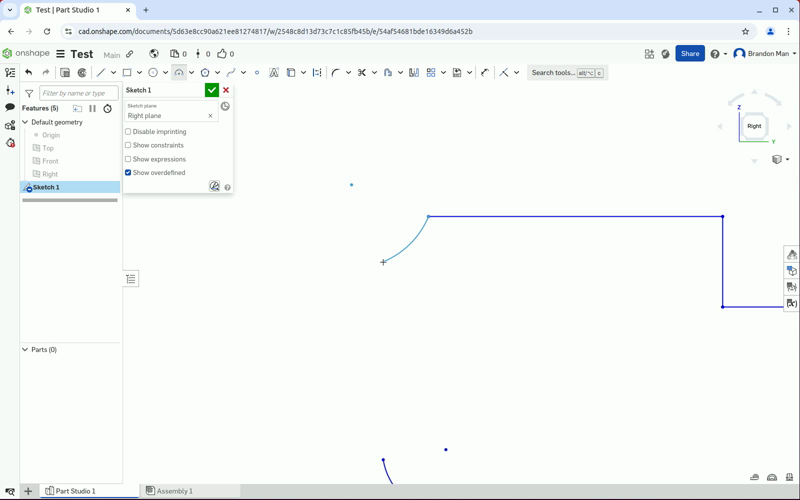
scroll(-6)
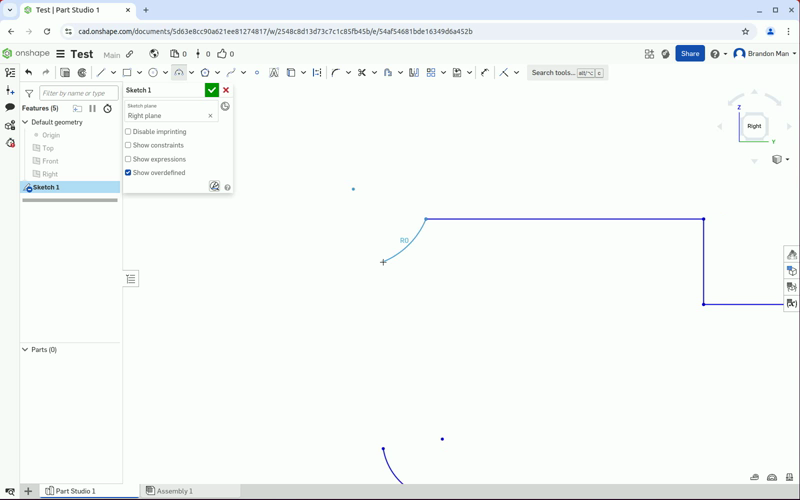
scroll(-6)
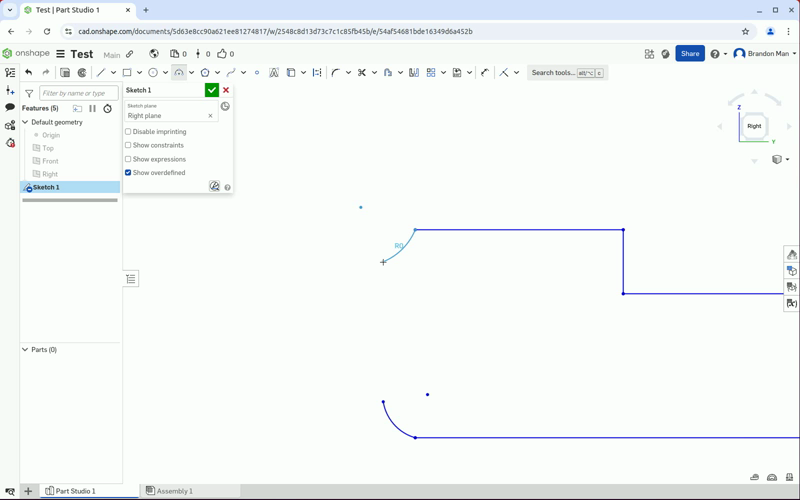
scroll(-6)
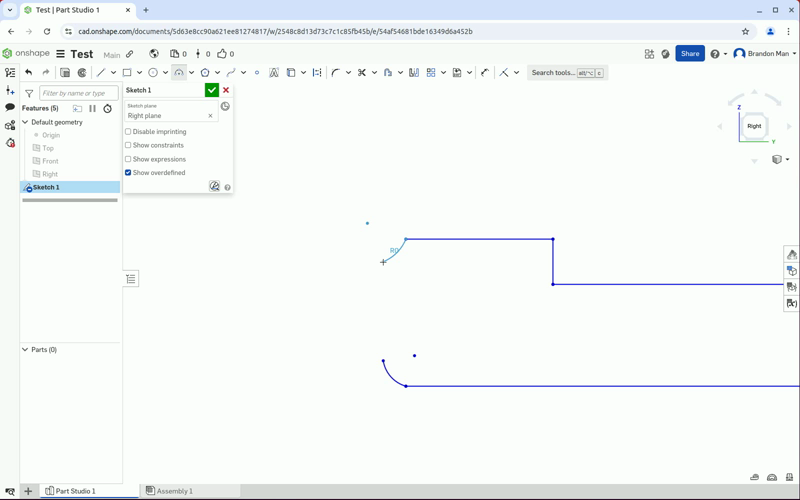
scroll(-6)
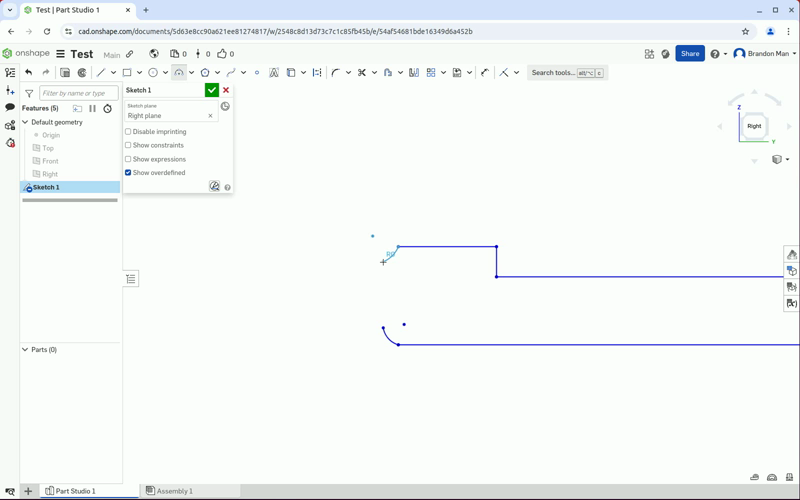
scroll(-6)
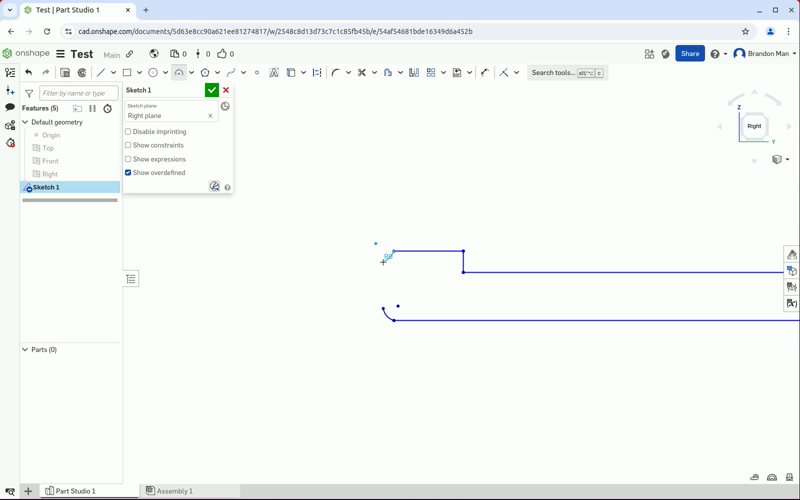
scroll(-6)
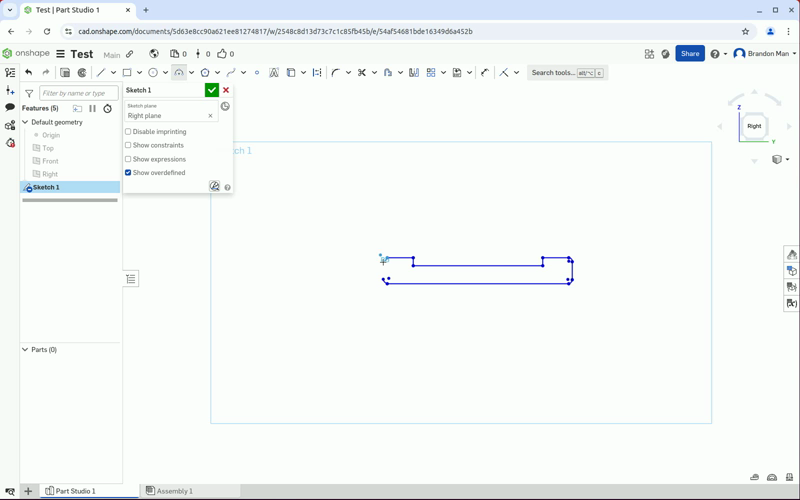
mouse_move(384, 258)
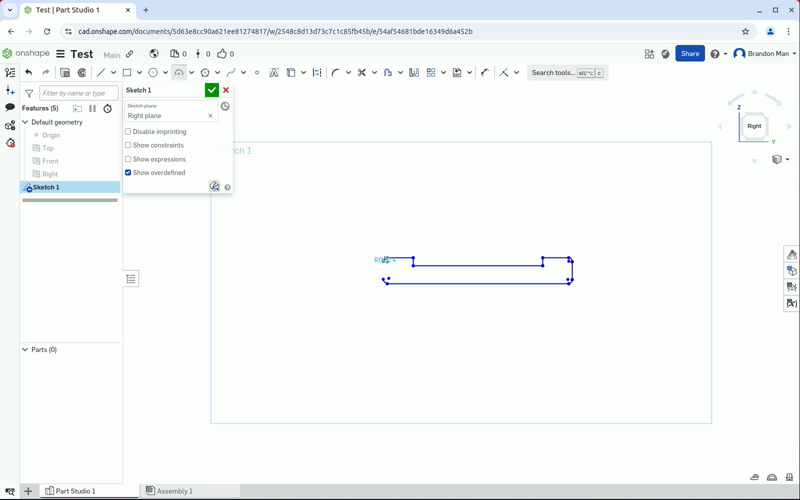
scroll(6)
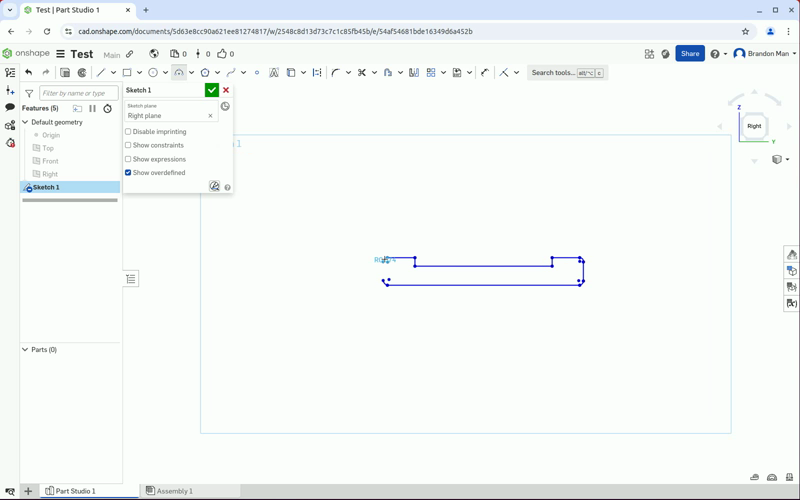
scroll(6)
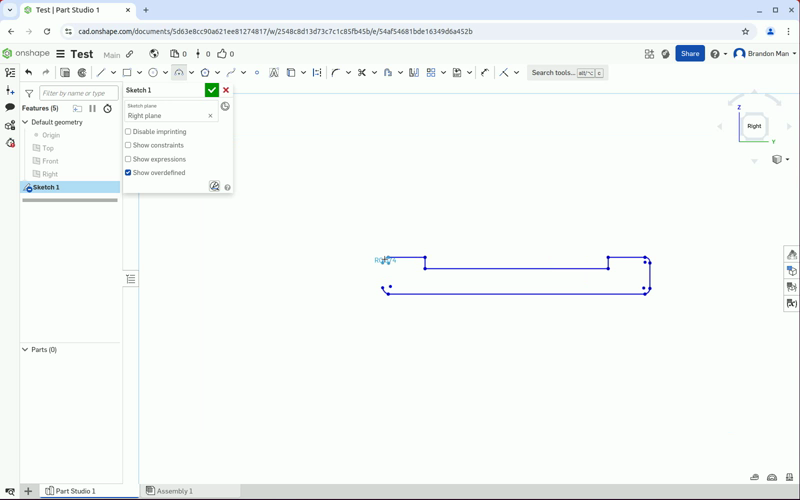
scroll(6)
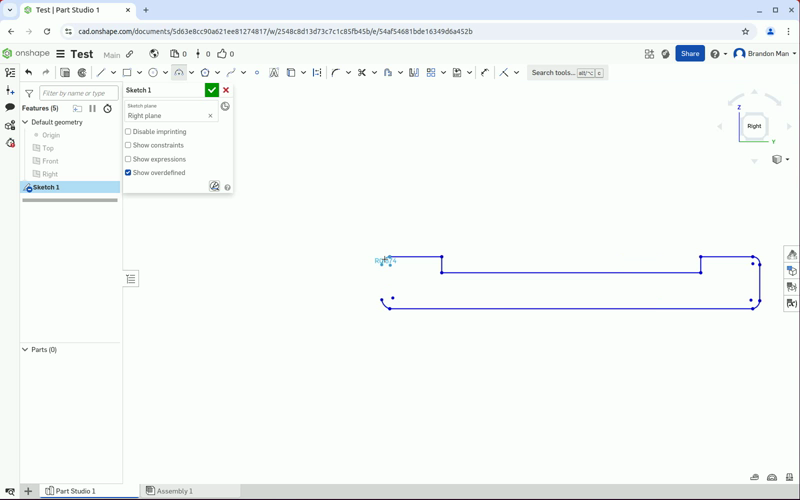
scroll(6)
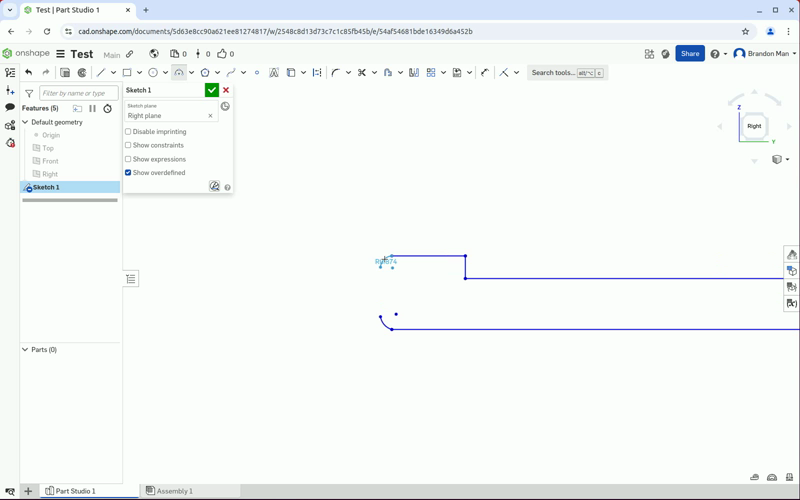
scroll(6)
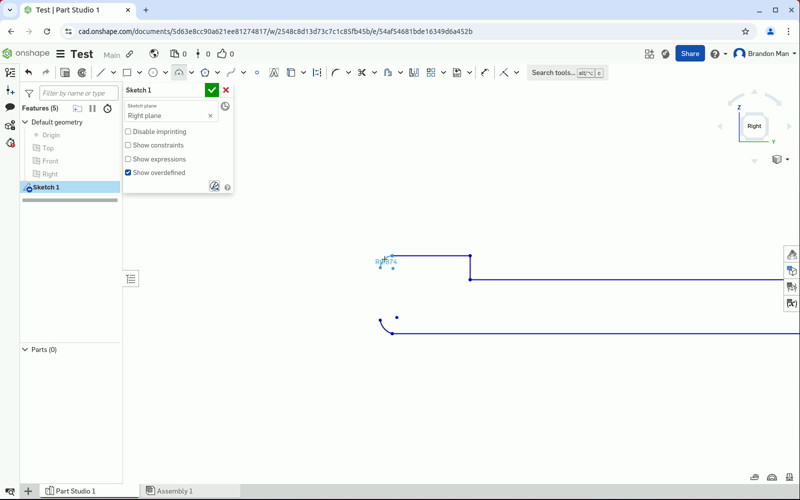
scroll(6)
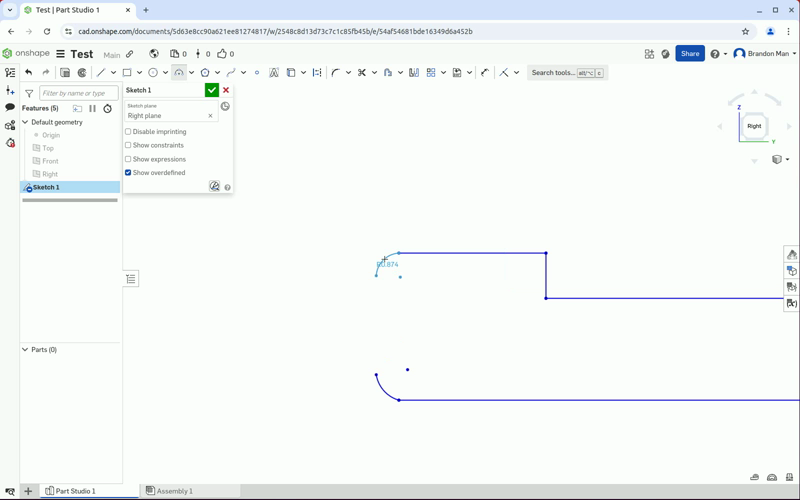
scroll(6)
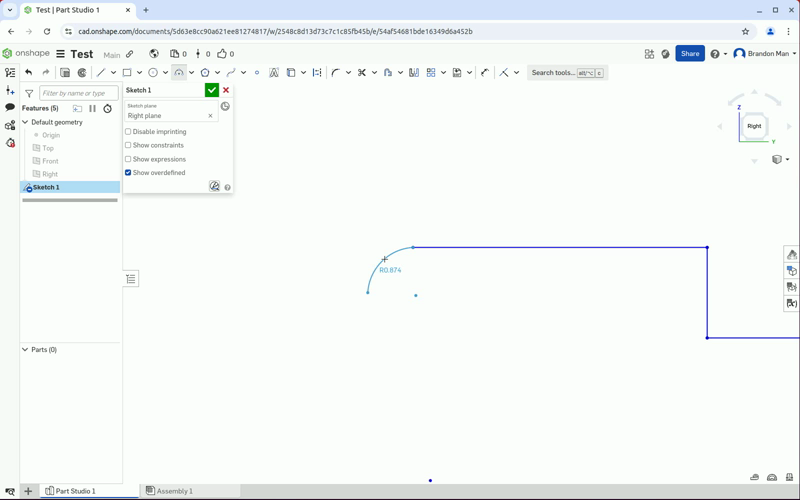
click(384, 258)
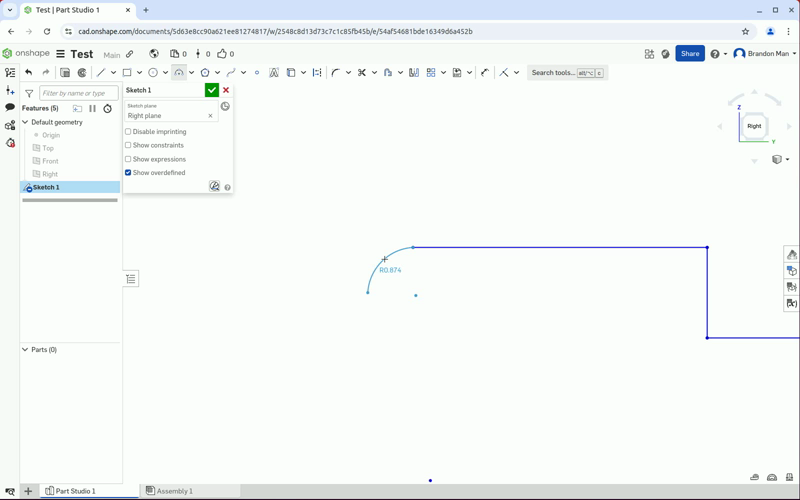
scroll(-6)
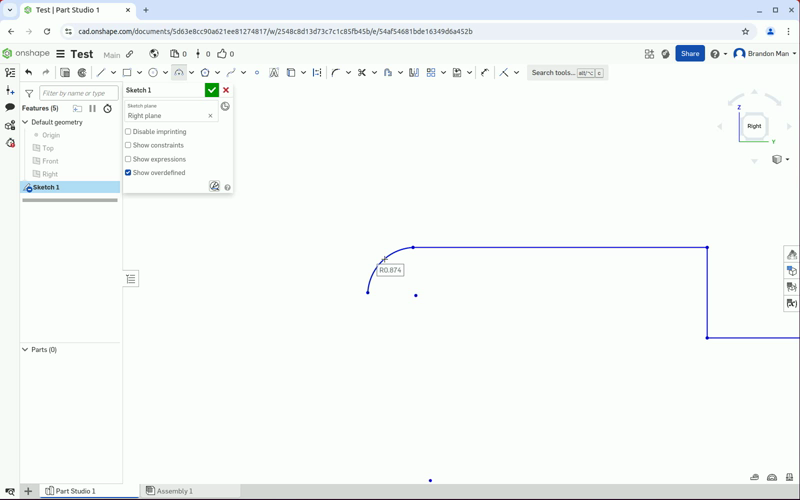
scroll(-6)
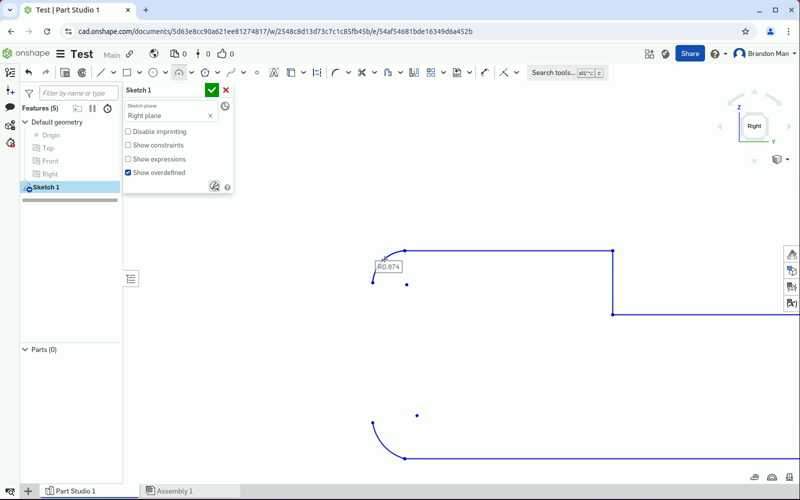
scroll(-6)
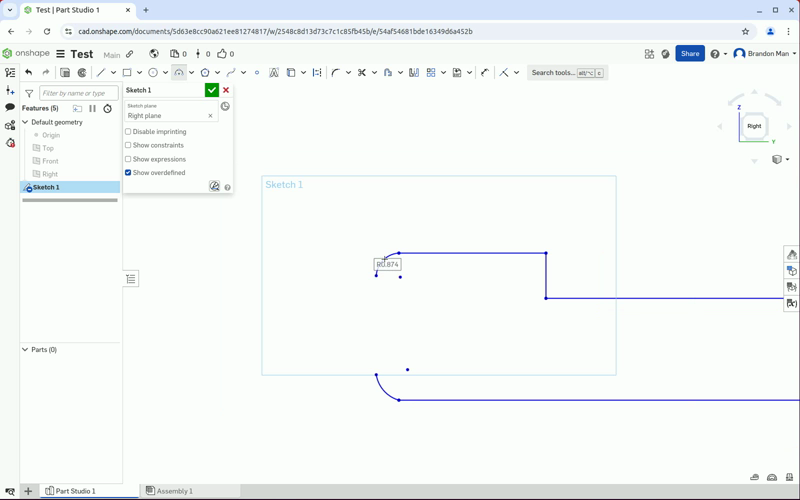
scroll(-6)
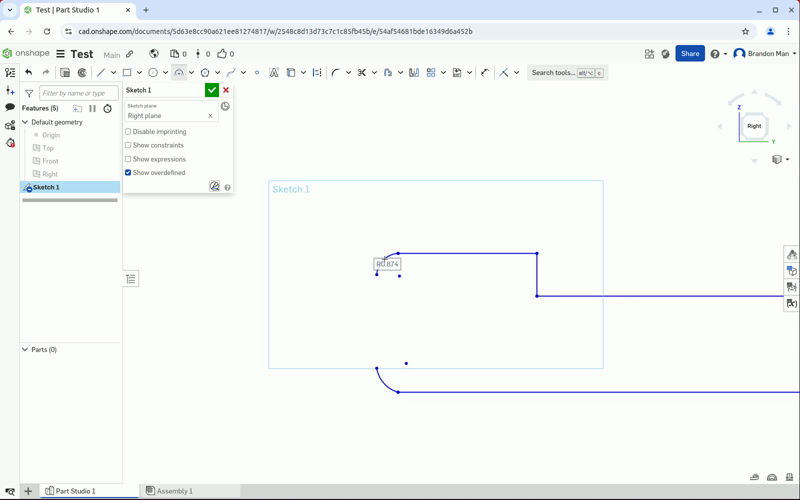
scroll(-6)
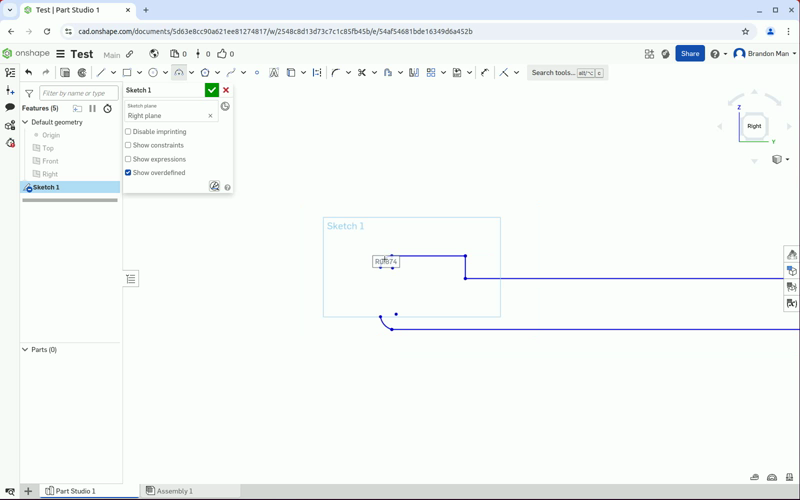
scroll(-6)
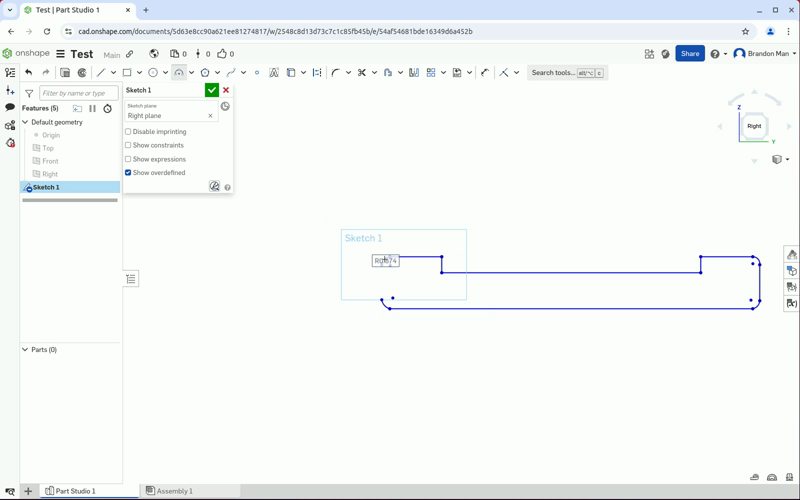
scroll(-6)
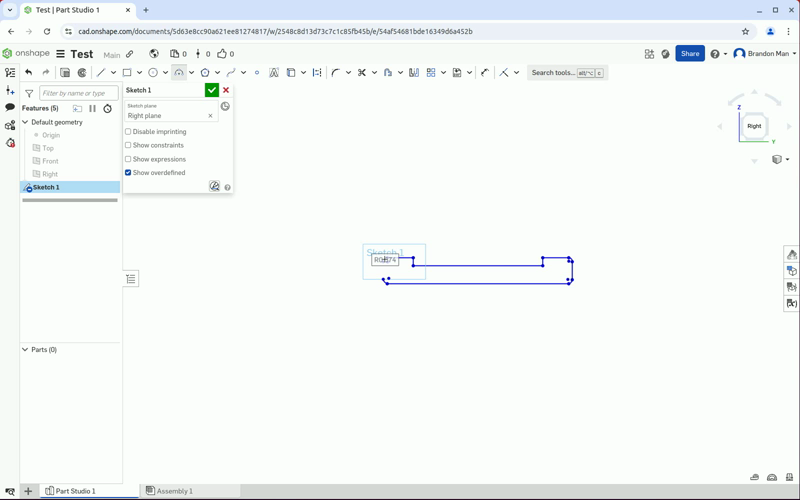
key_up(shift)
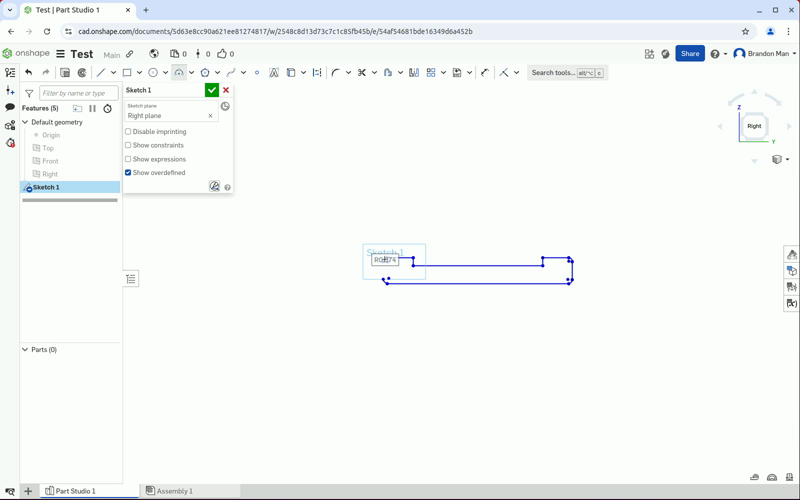
key(esc)
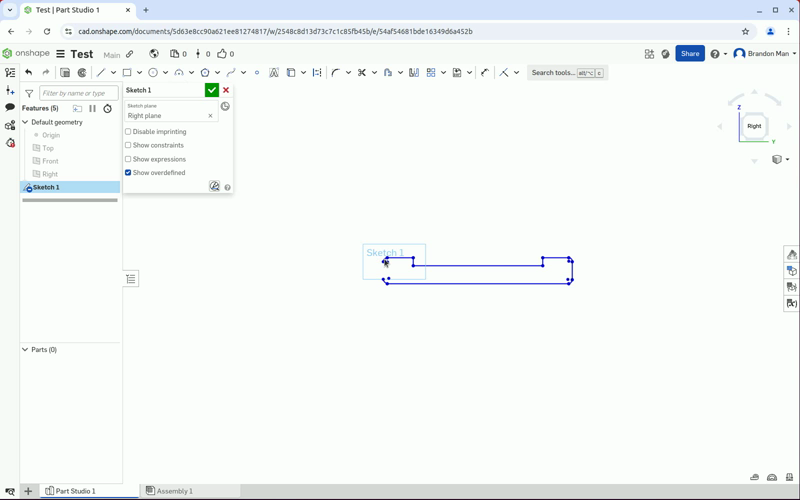
key(l)
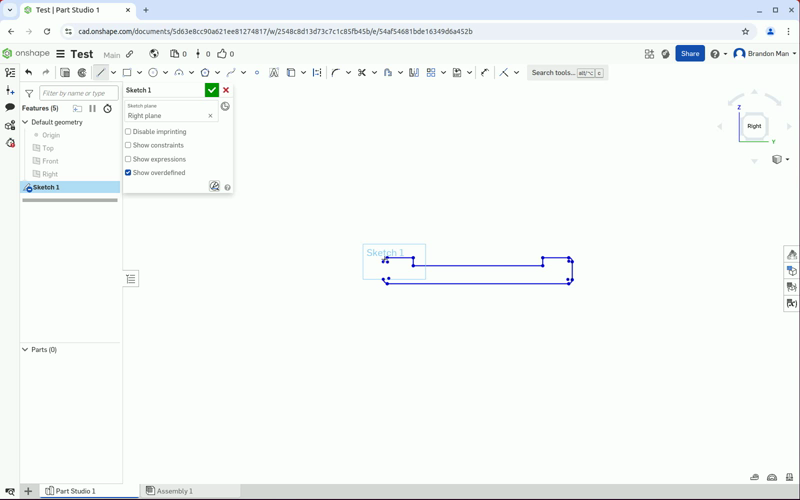
mouse_move(383, 261)
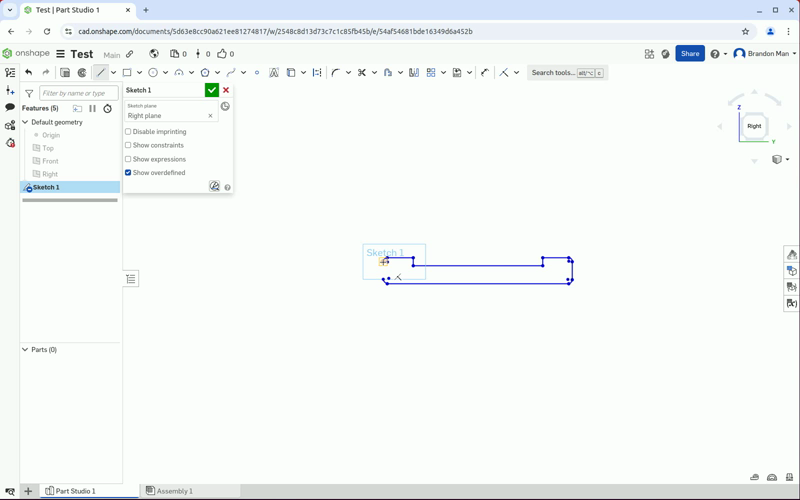
scroll(6)
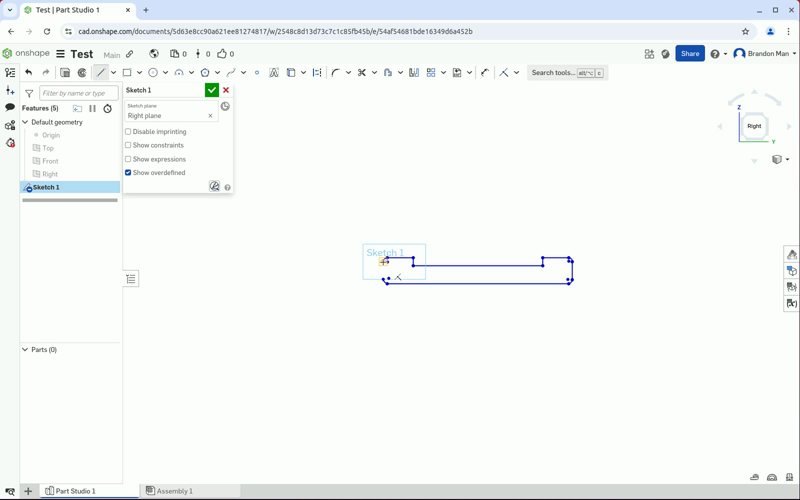
scroll(6)
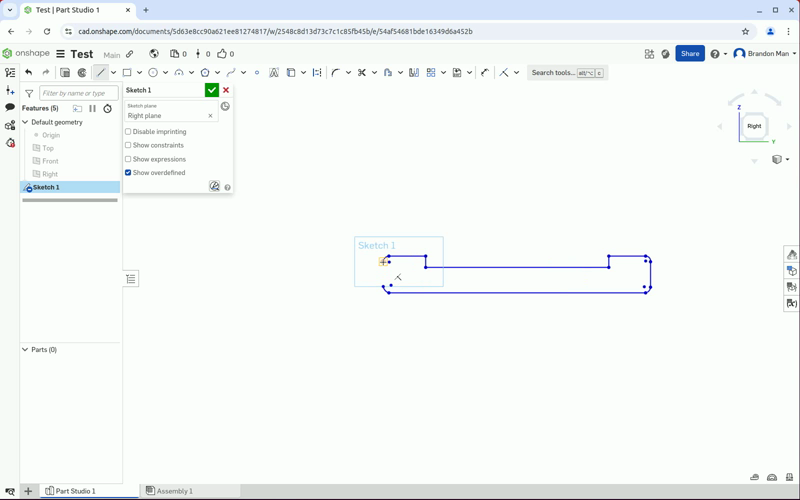
scroll(6)
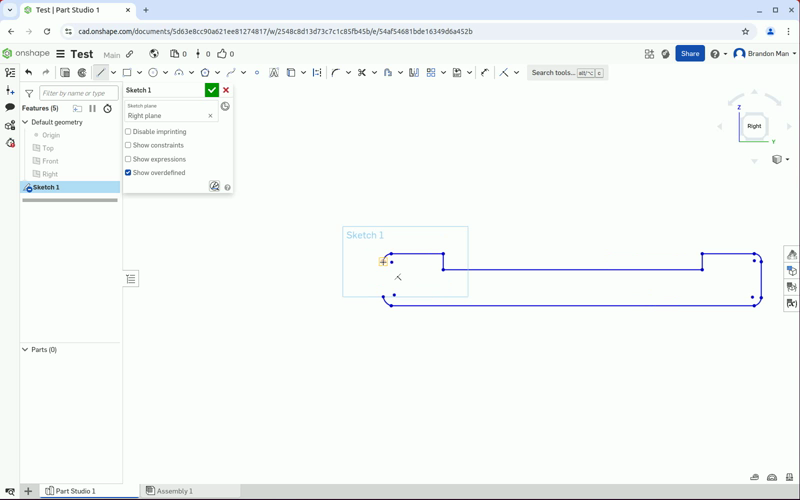
scroll(6)
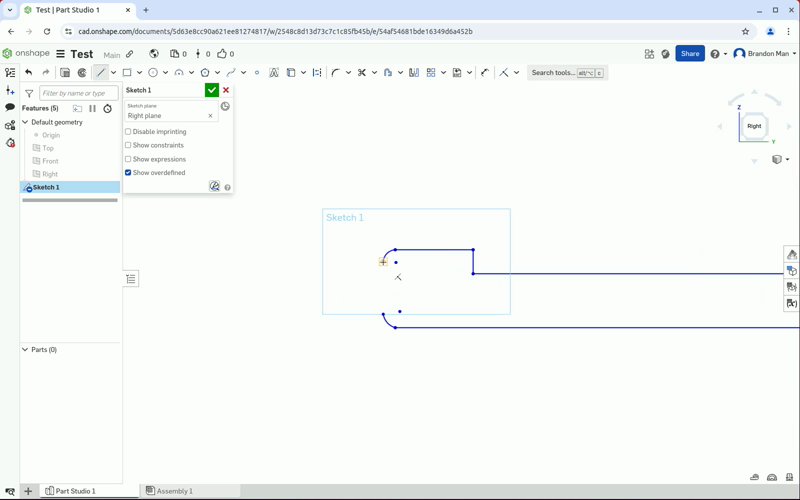
scroll(6)
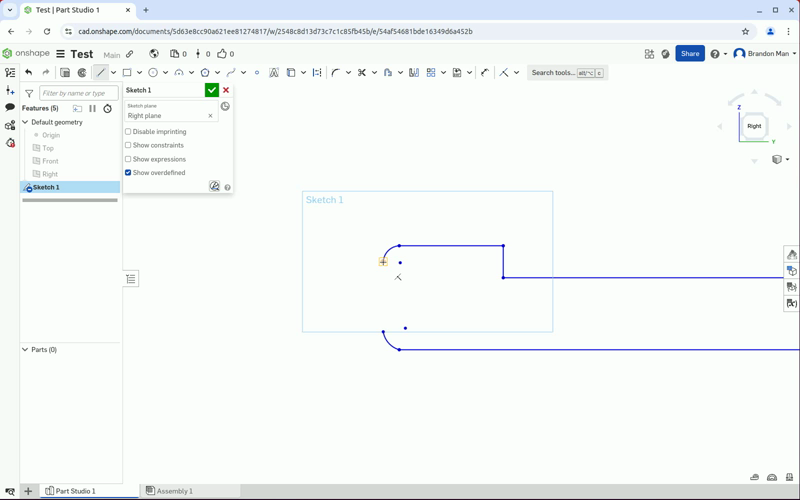
scroll(6)
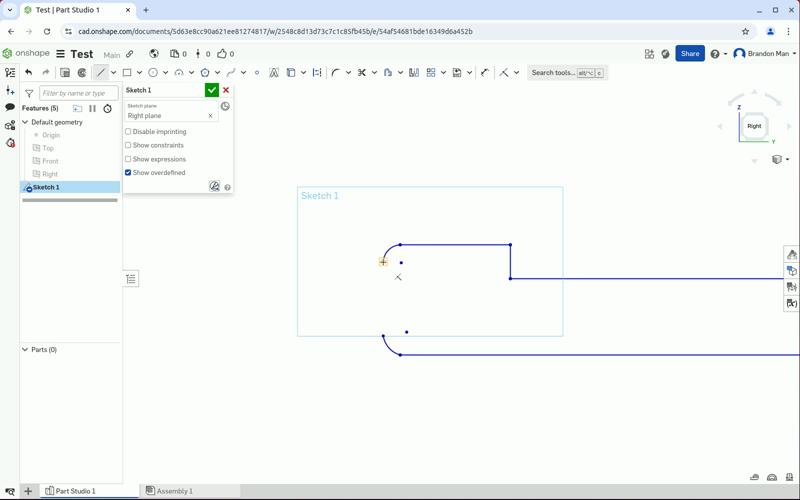
scroll(6)
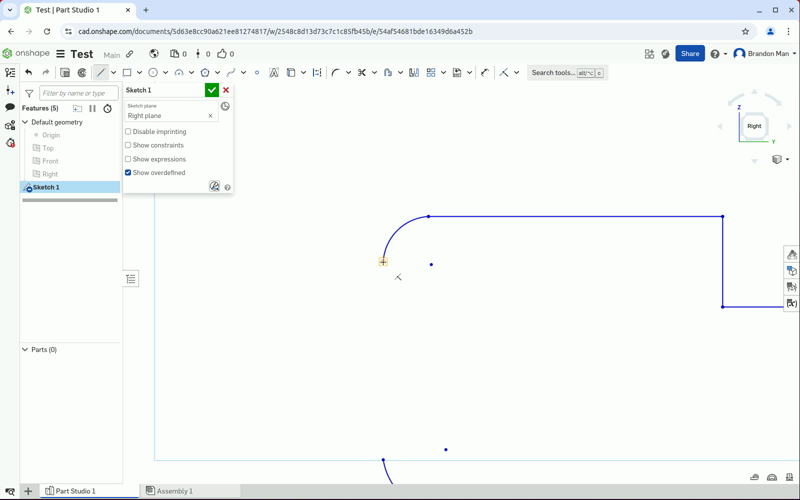
click(383, 261)
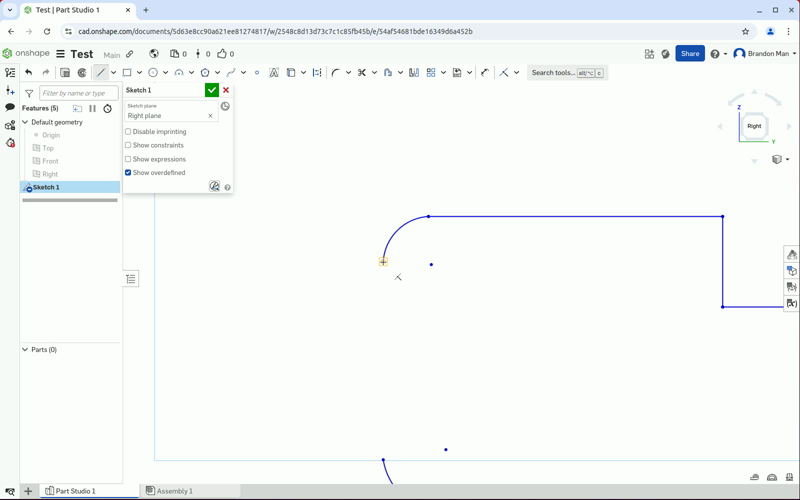
scroll(-6)
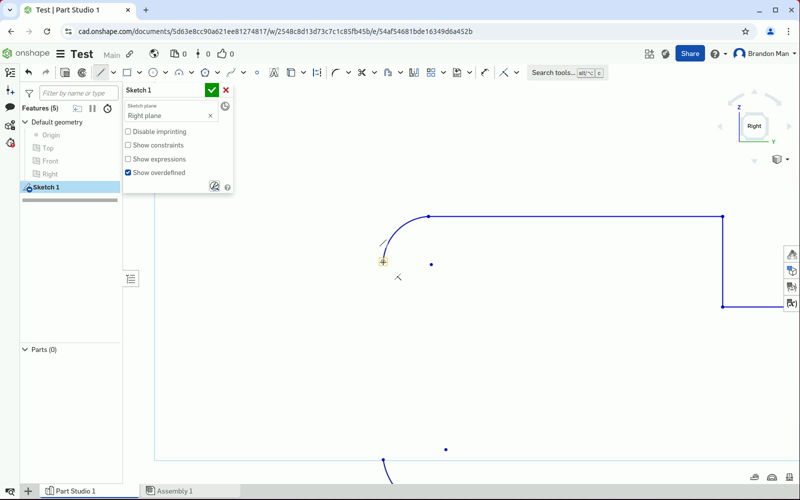
scroll(-6)
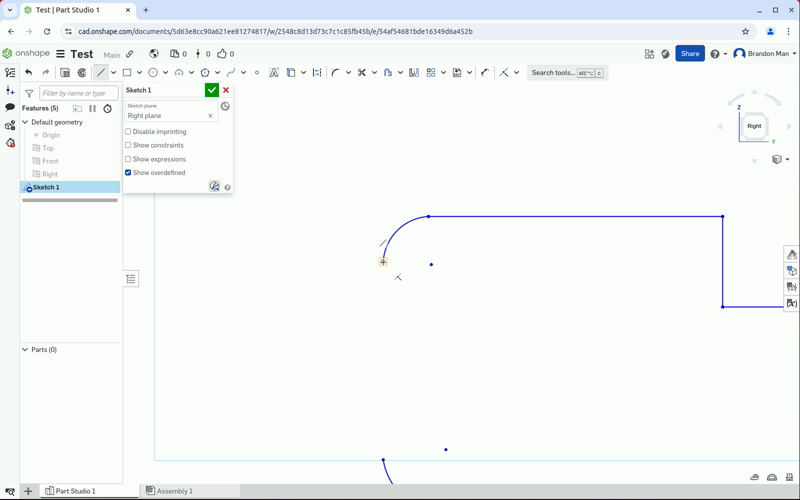
scroll(-6)
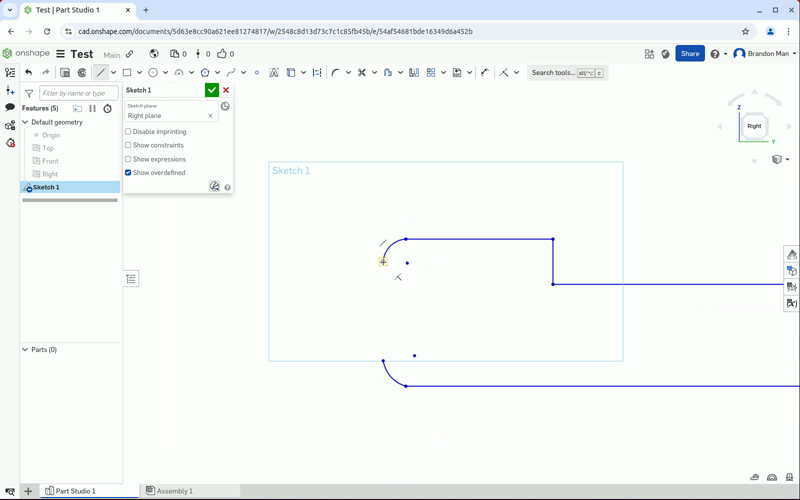
scroll(-6)
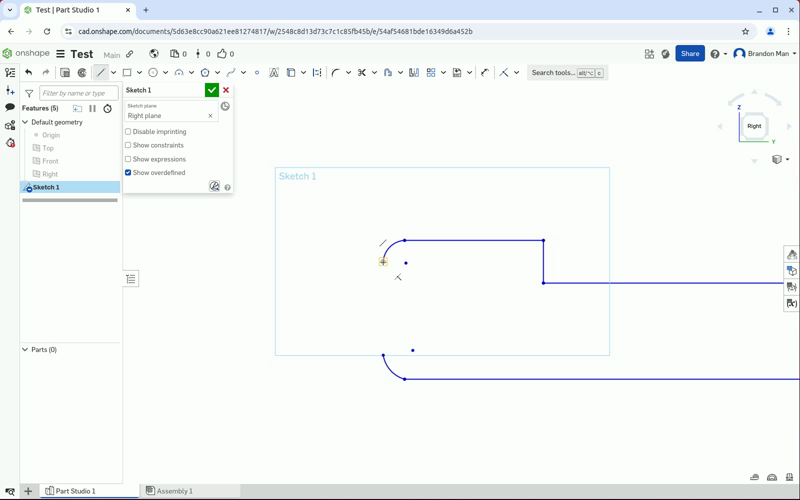
scroll(-6)
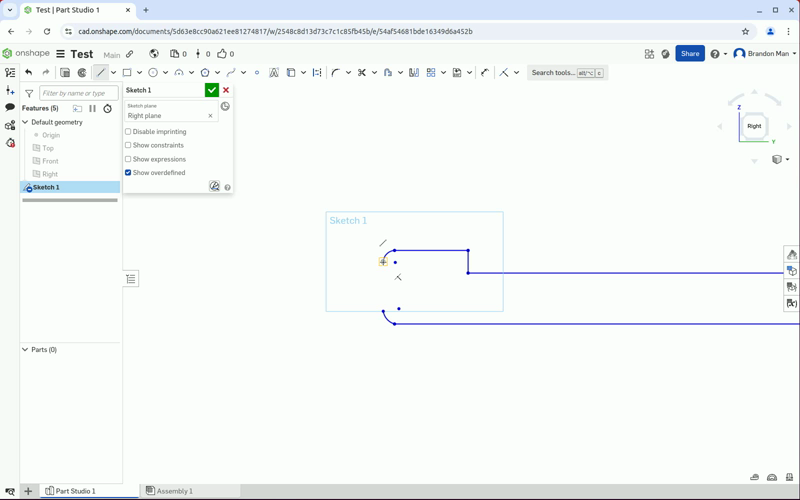
scroll(-6)
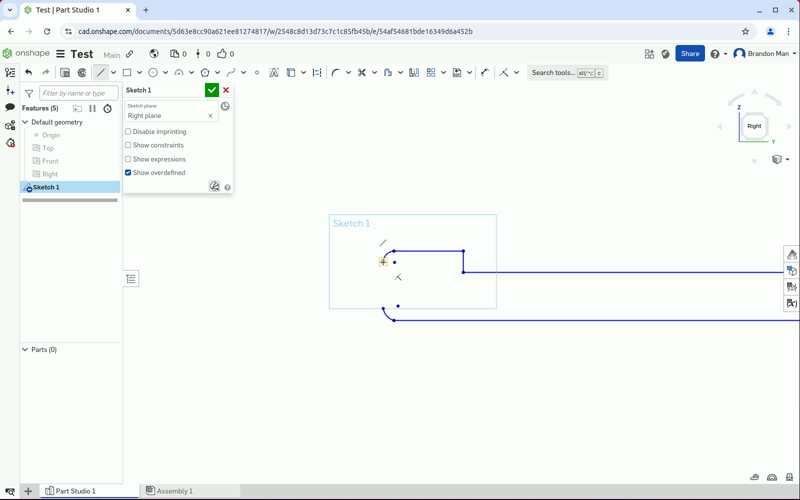
scroll(-6)
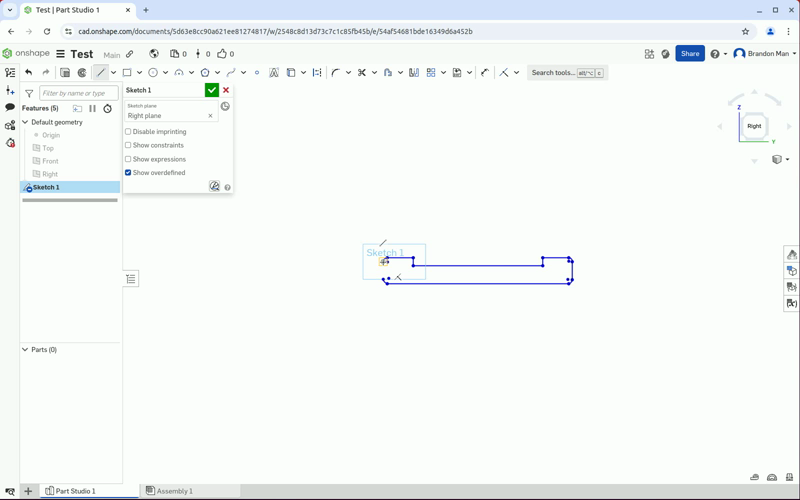
mouse_move(413, 261)
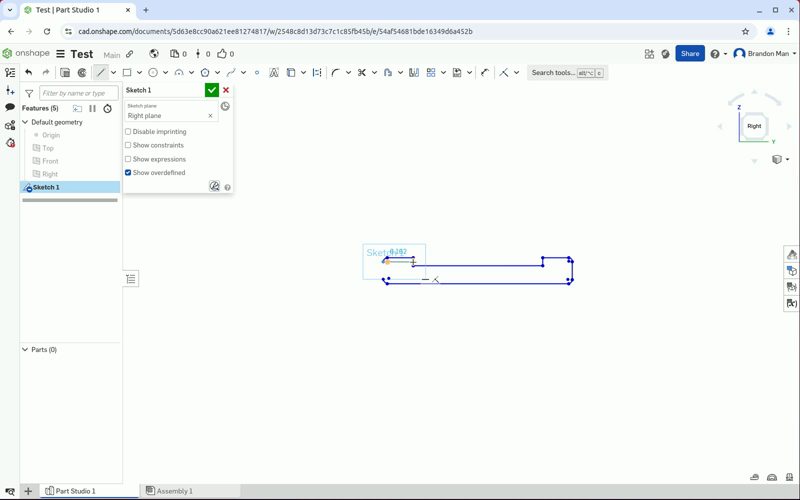
key_down(shift)
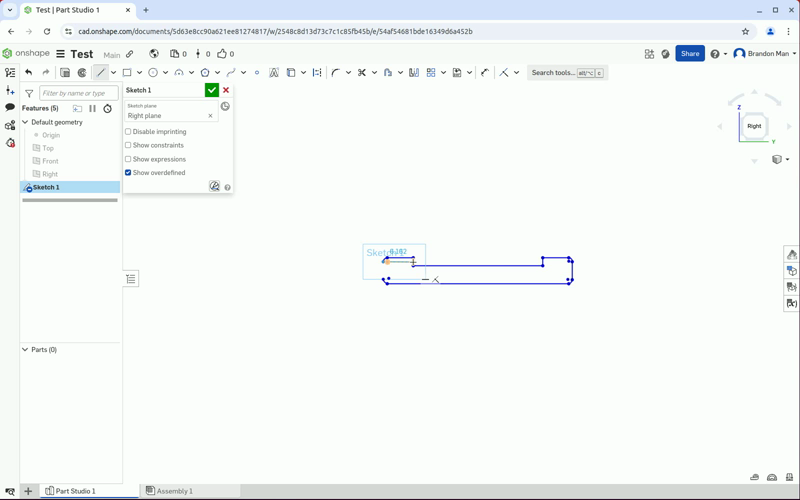
mouse_move(383, 279)
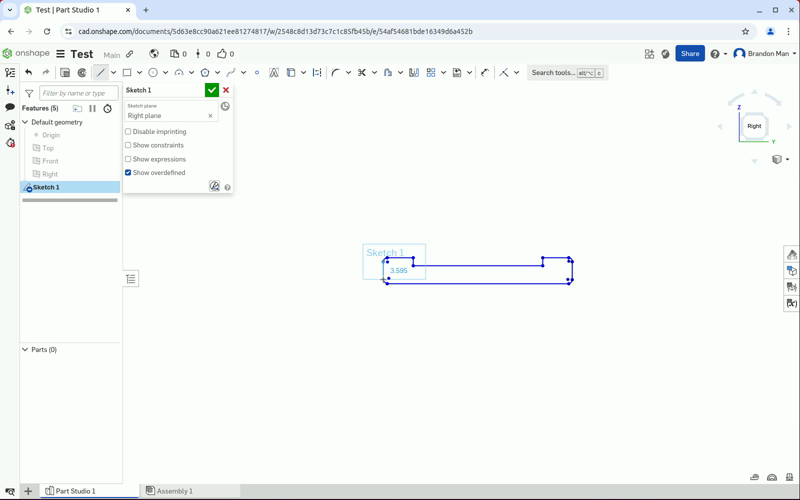
scroll(6)
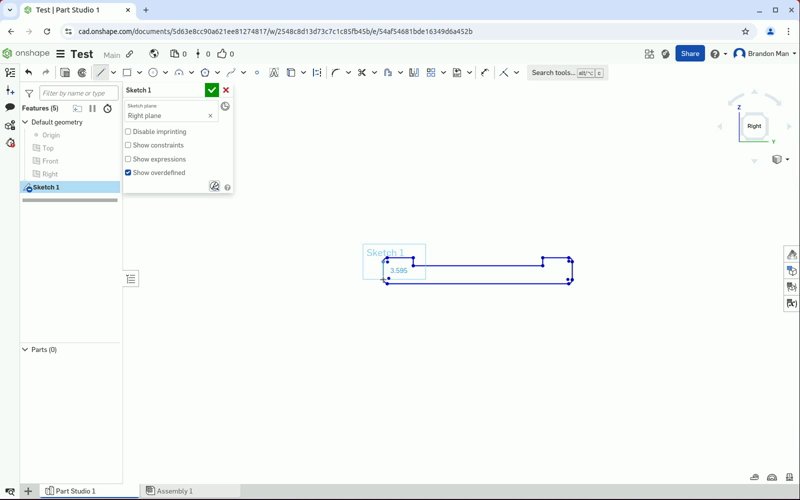
scroll(6)
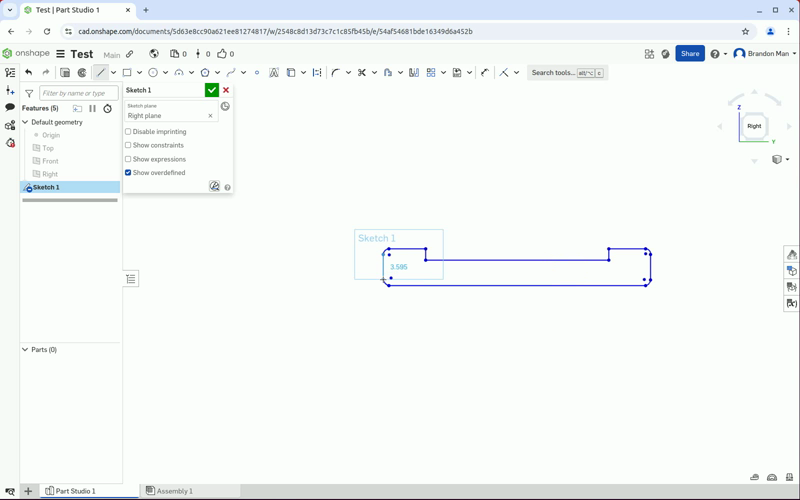
scroll(6)
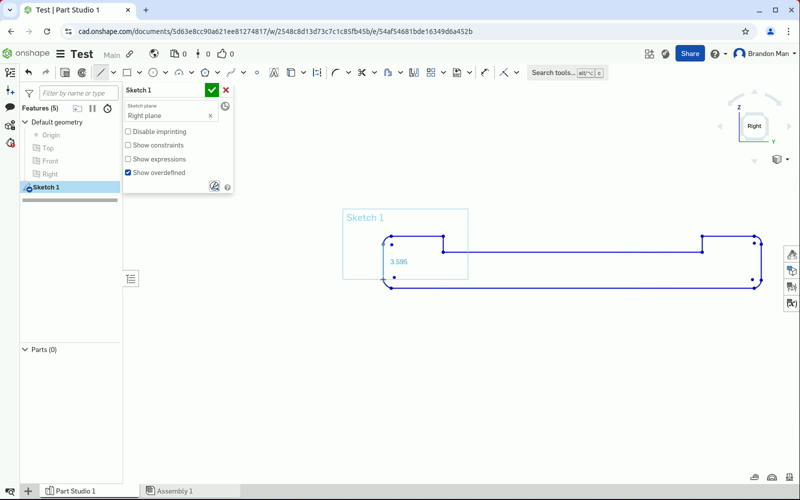
scroll(6)
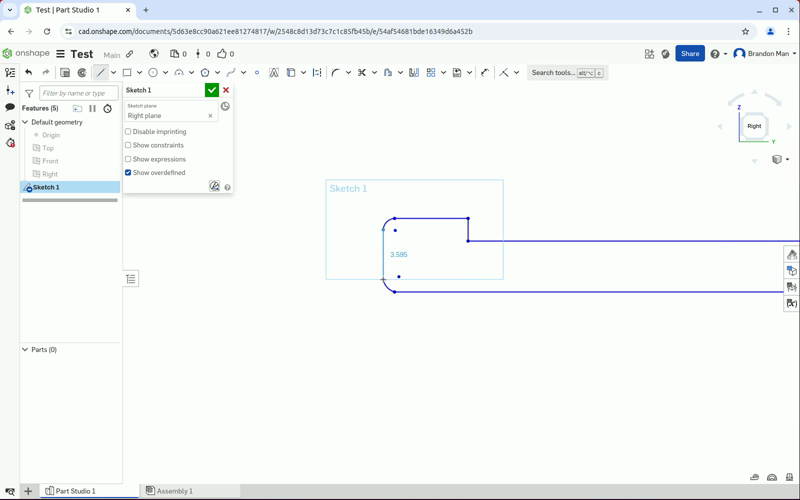
scroll(6)
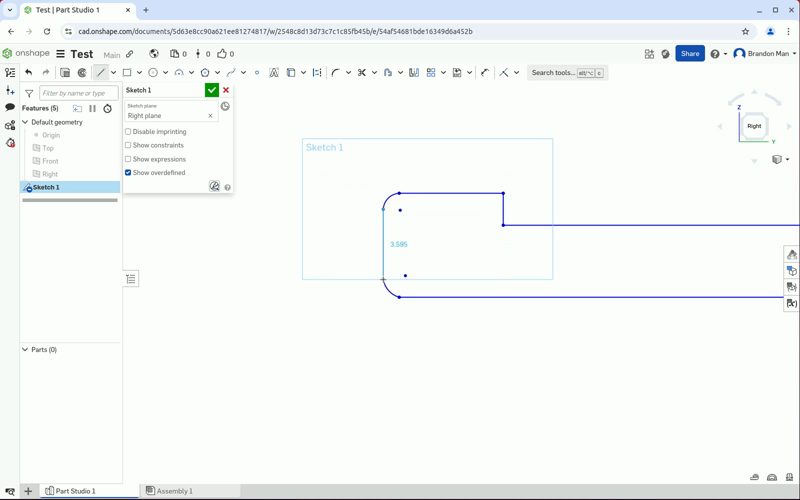
scroll(6)
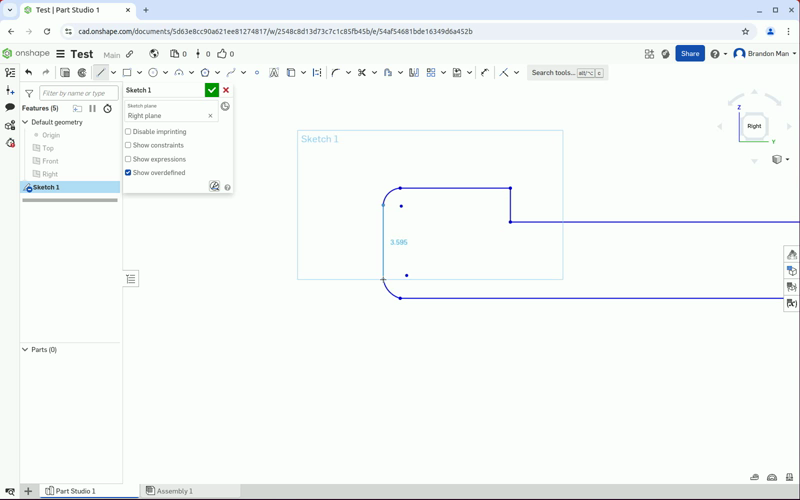
scroll(6)
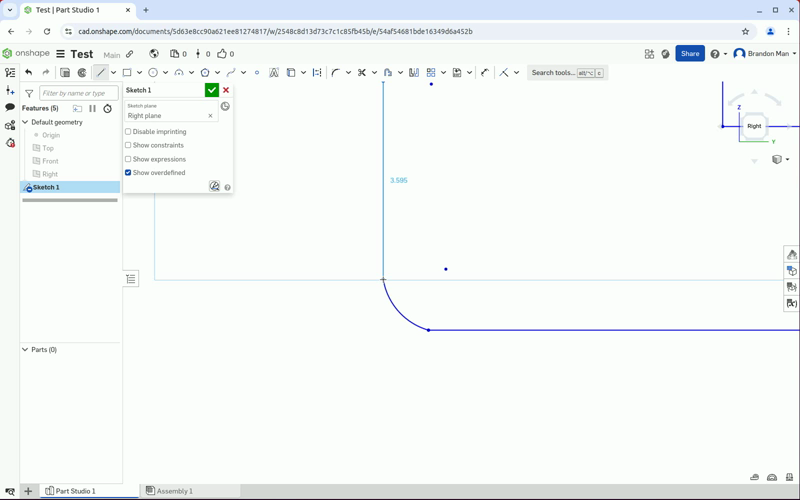
key_up(shift)
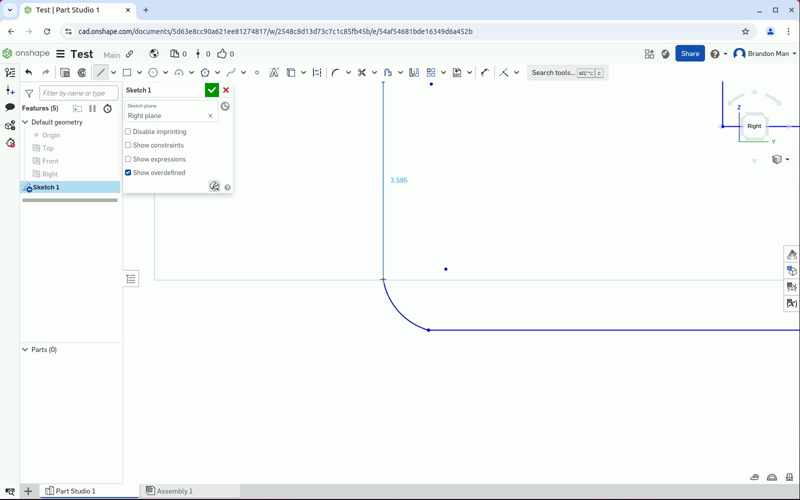
click(383, 279)
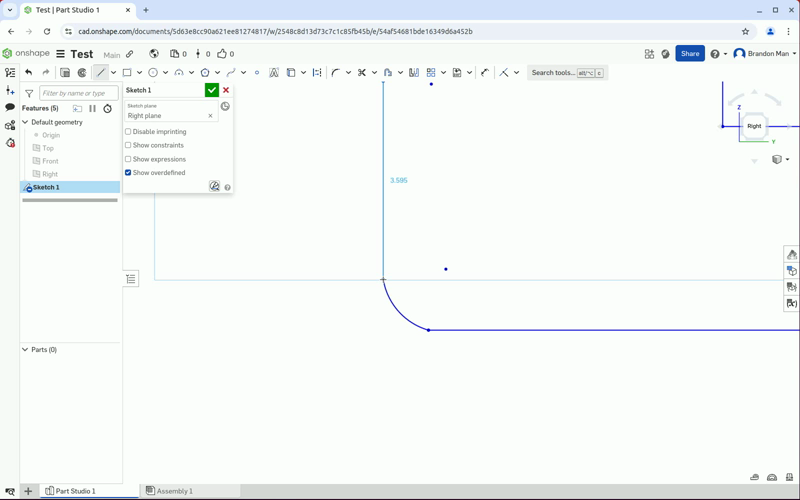
scroll(-6)
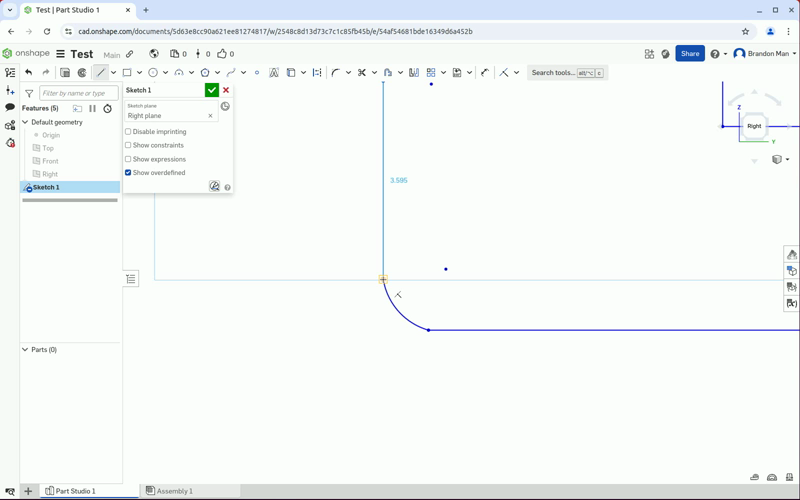
scroll(-6)
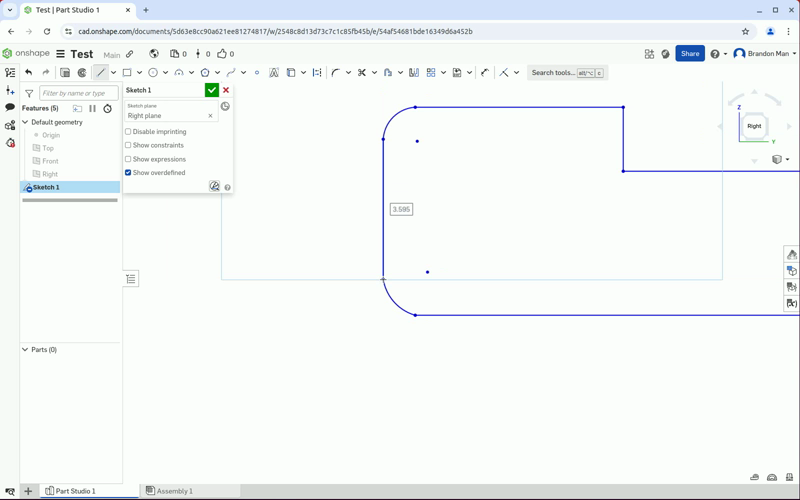
scroll(-6)
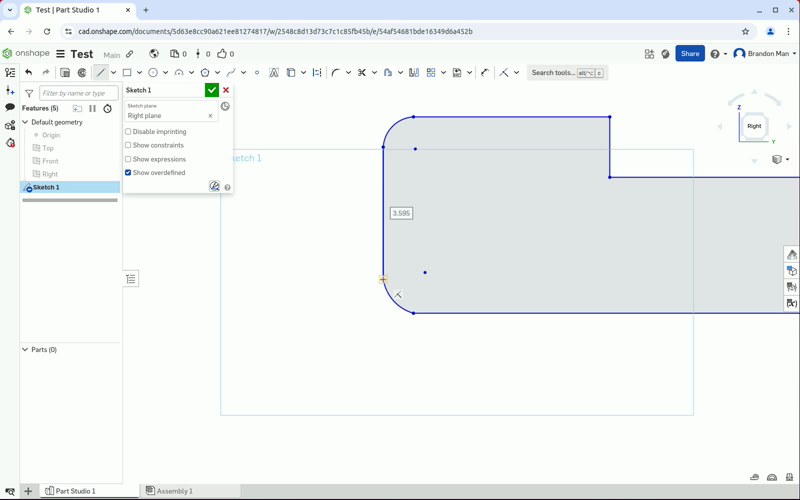
scroll(-6)
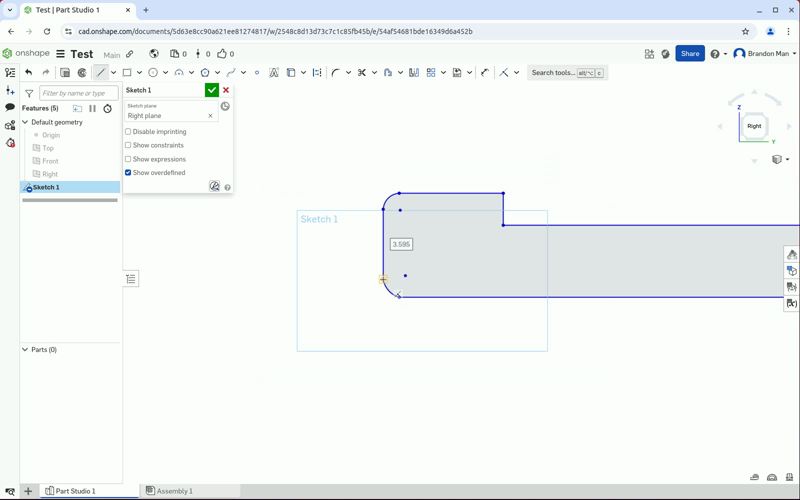
scroll(-6)
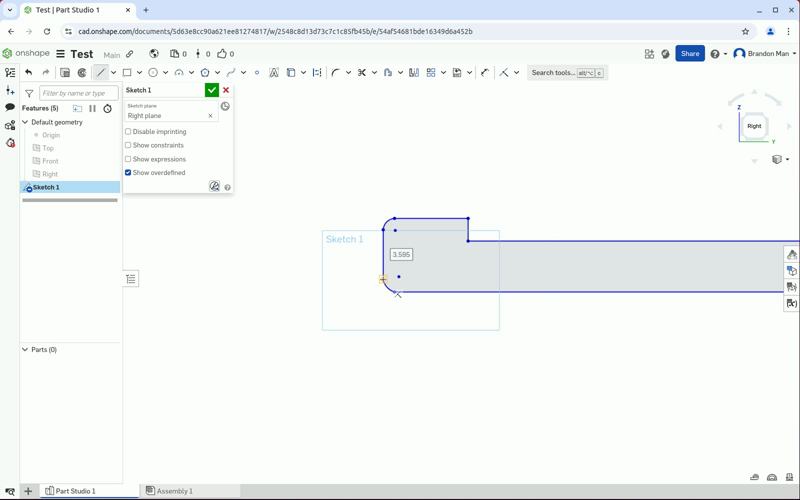
scroll(-6)
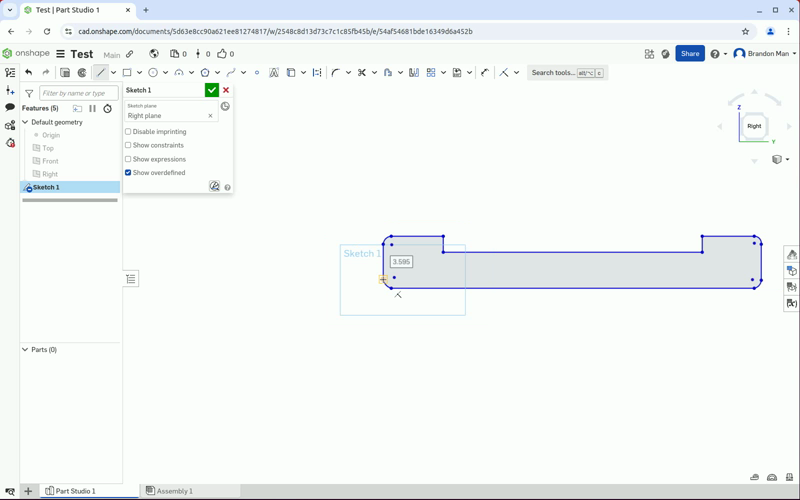
scroll(-6)
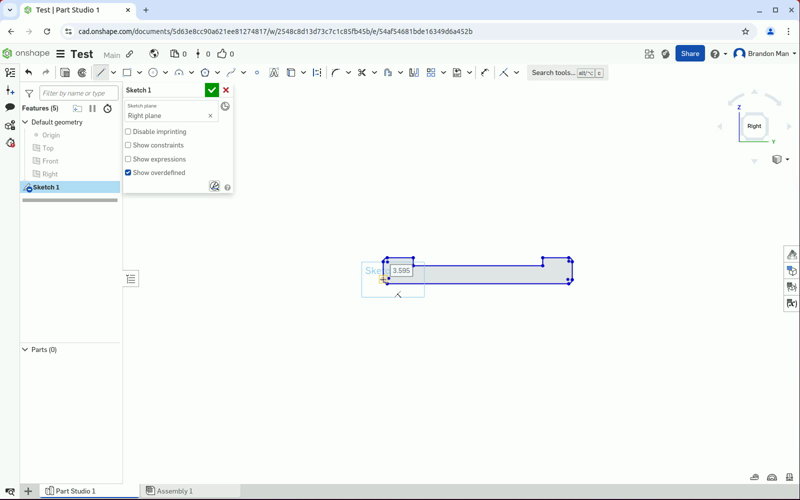
key(esc)
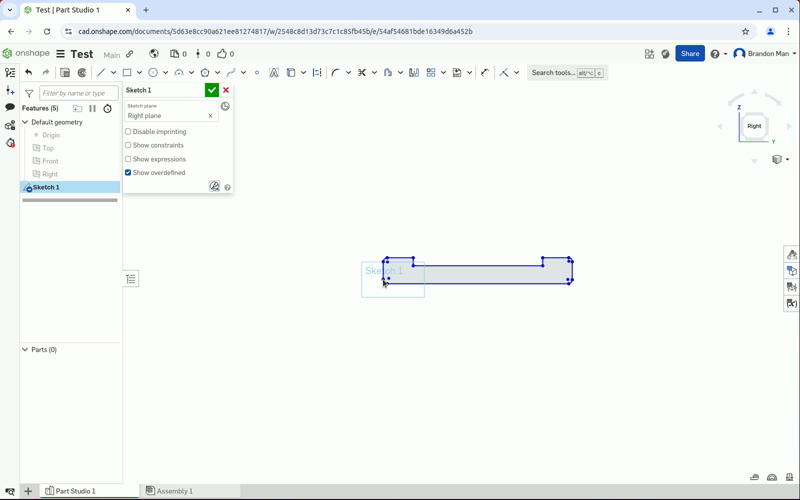
mouse_move(391, 272)
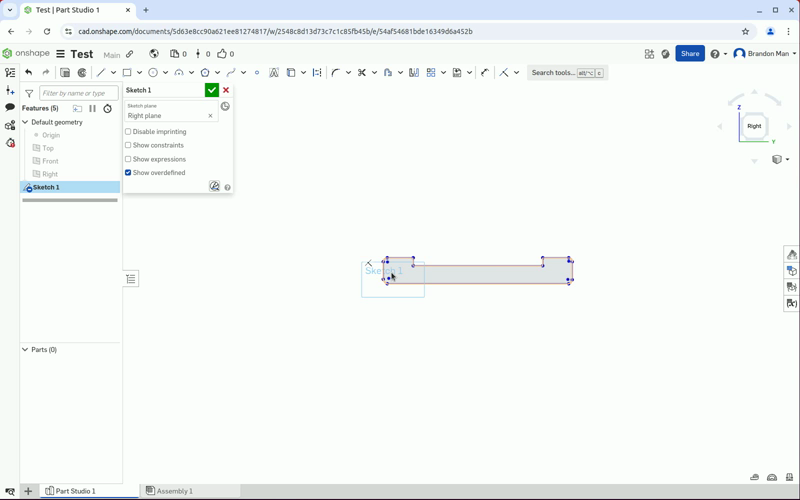
click(391, 272)
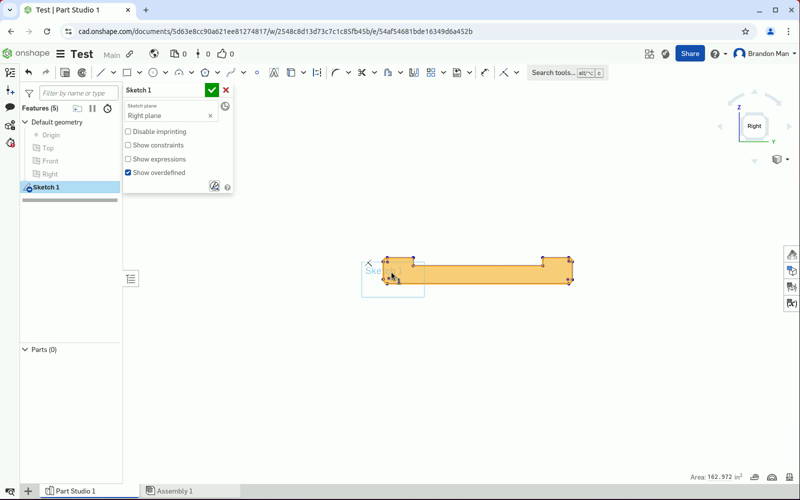
mouse_move(73, 352)
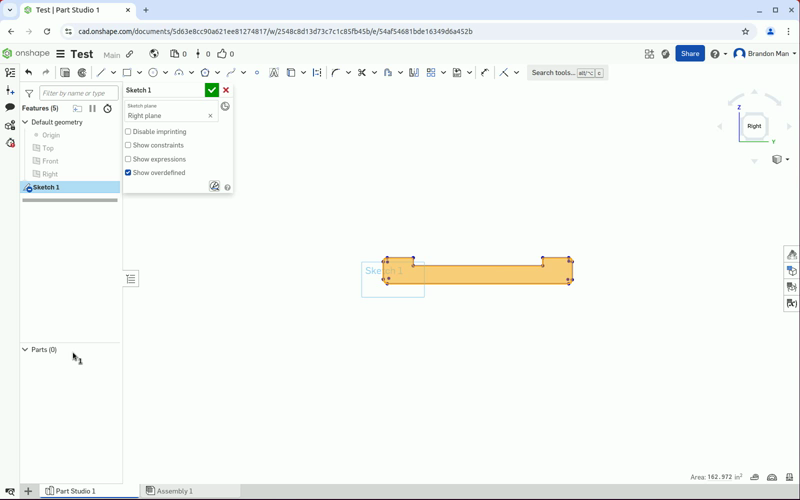
key(shift+y)
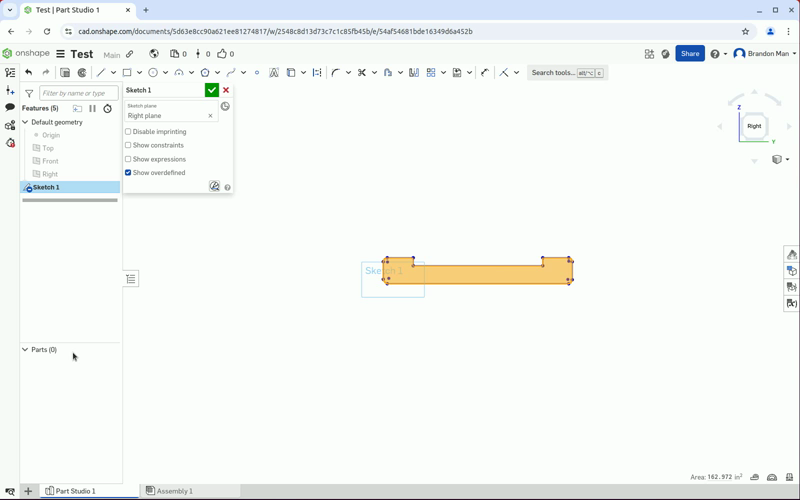
key(shift+e)
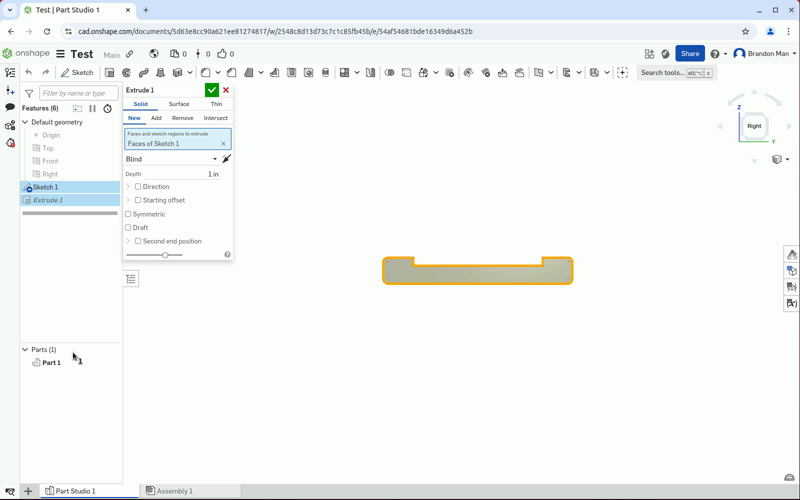
mouse_move(143, 106)
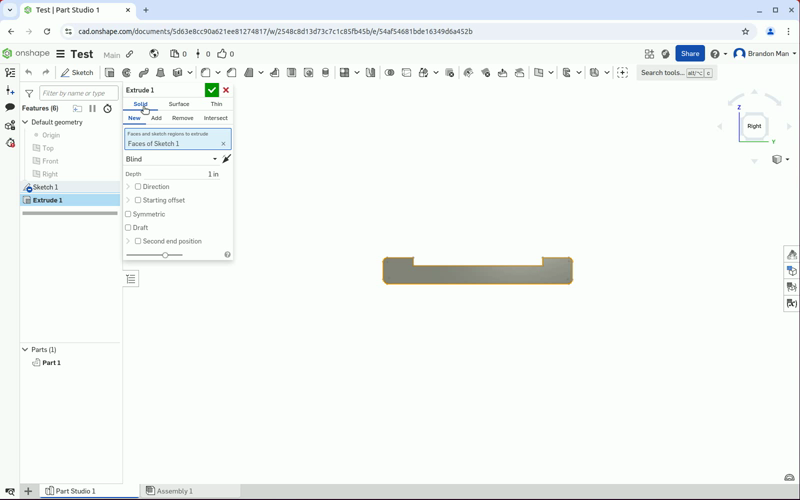
click(143, 106)
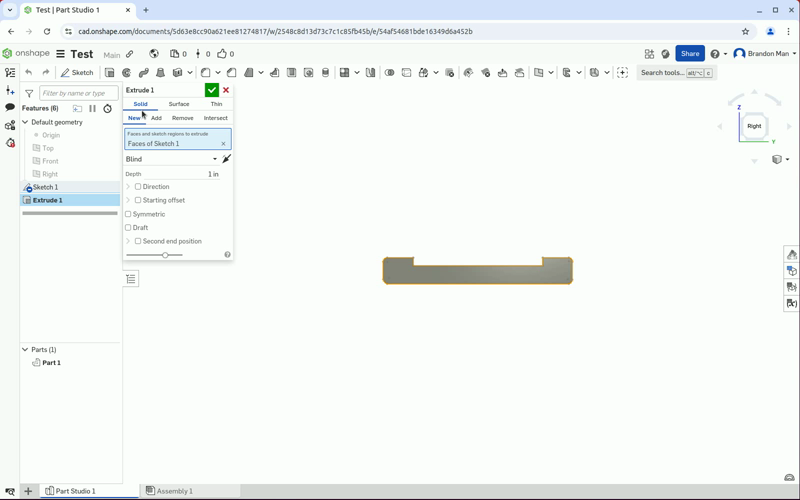
mouse_move(137, 120)
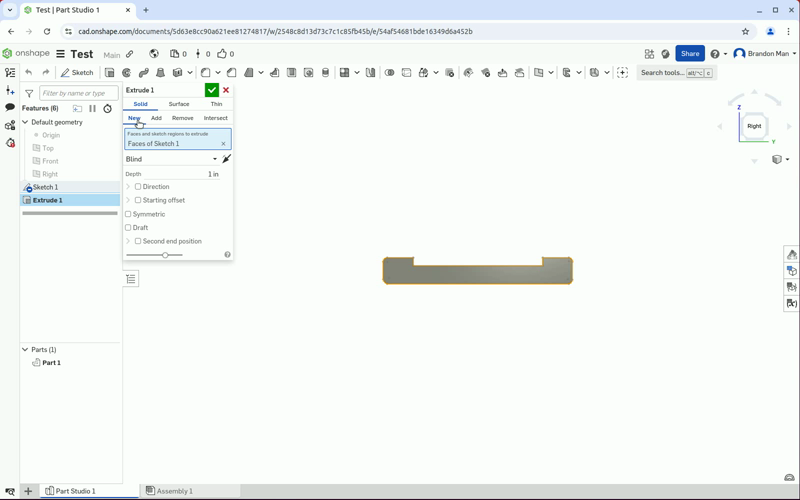
click(137, 120)
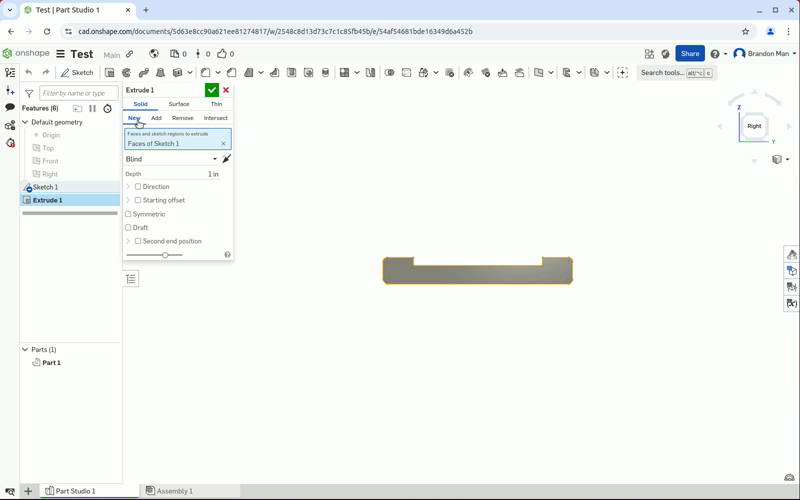
key(tab, 4)
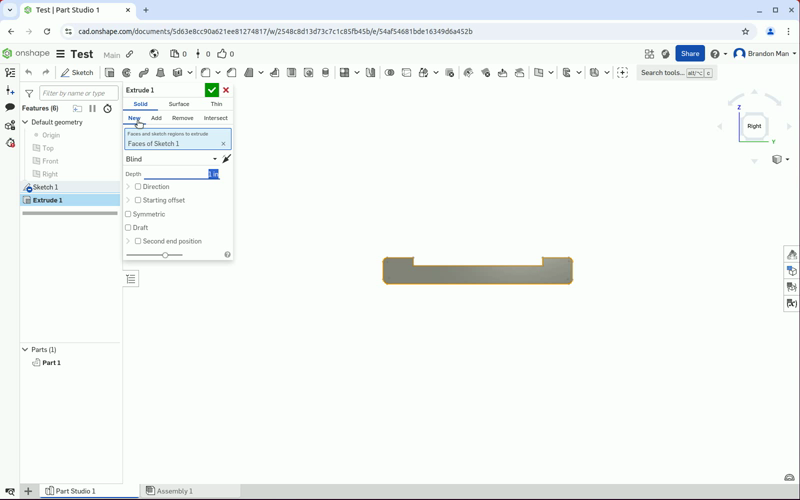
text(0.241)
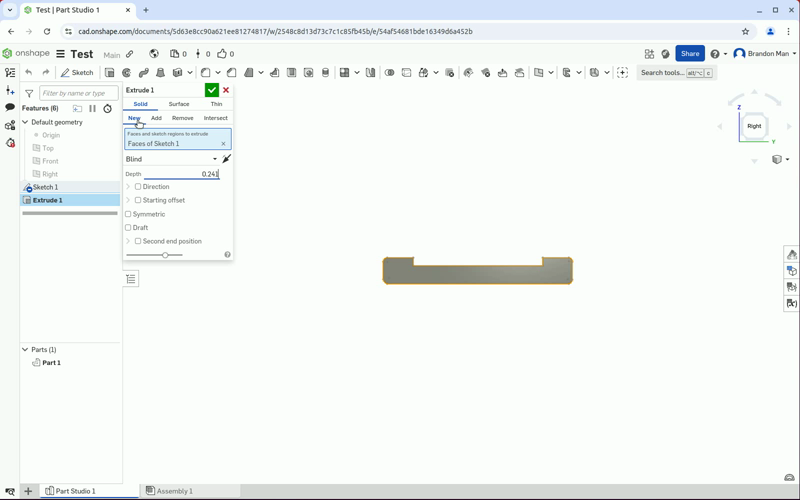
key(enter)
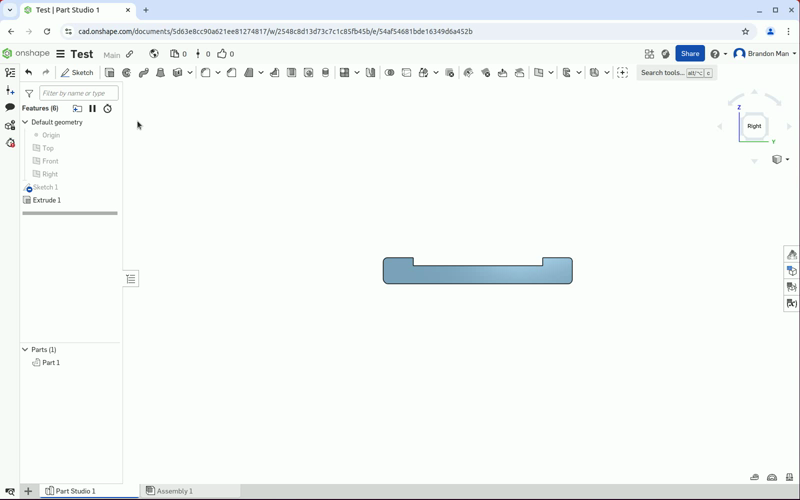
key(shift+h)
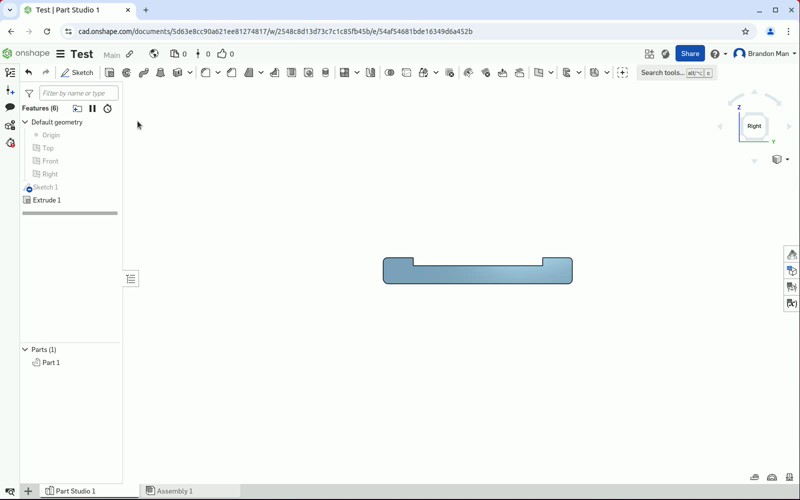
key(shift+h)
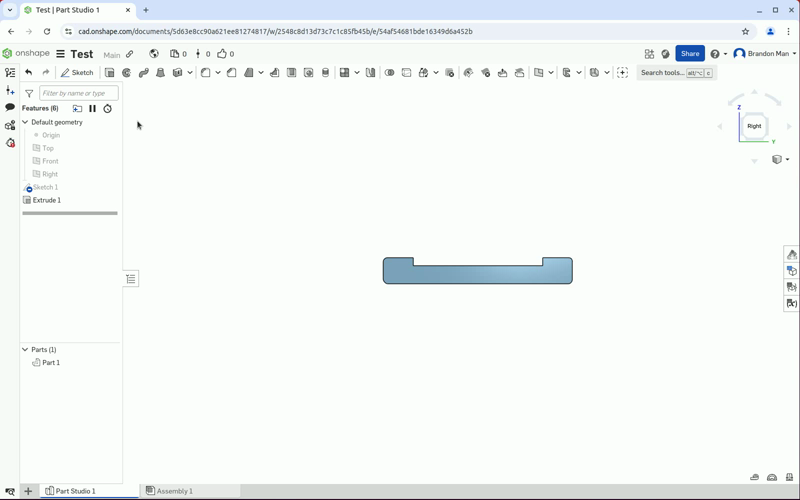
mouse_move(73, 189)
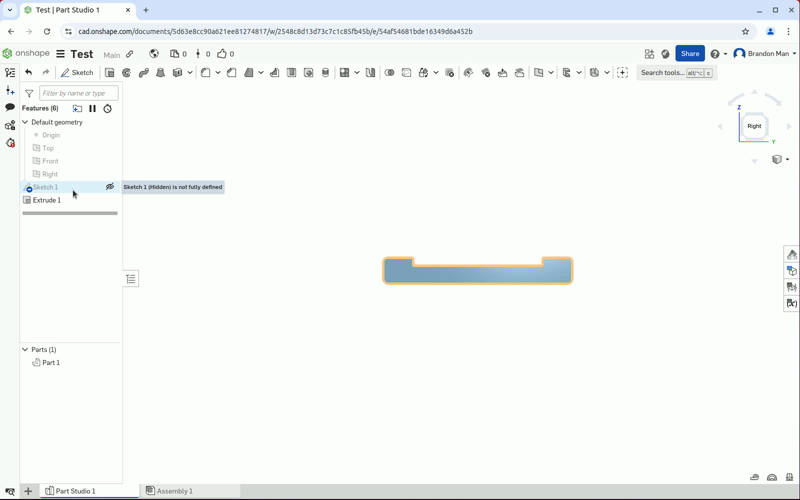
click(73, 189)
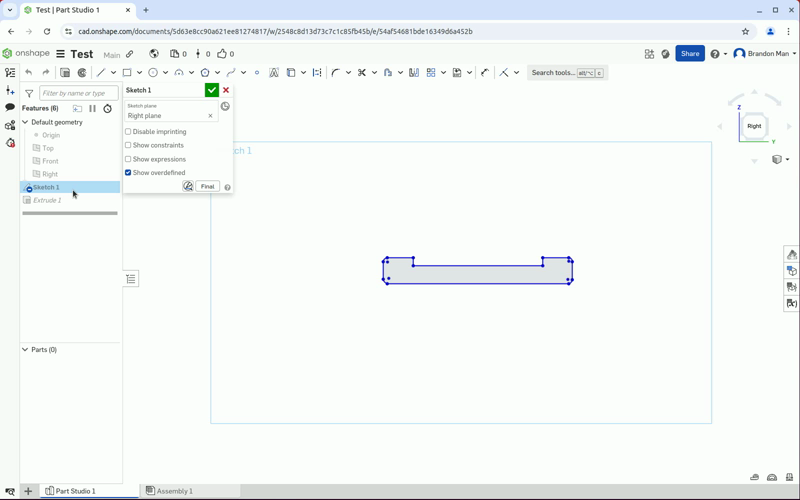
mouse_move(229, 92)
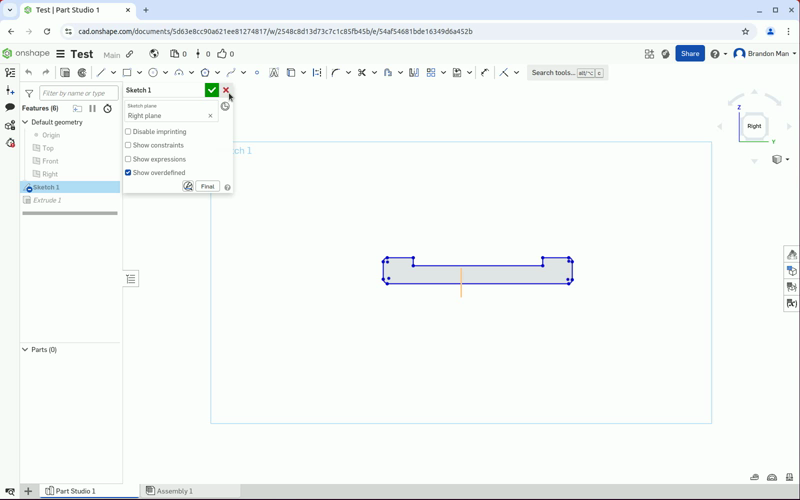
click(229, 92)
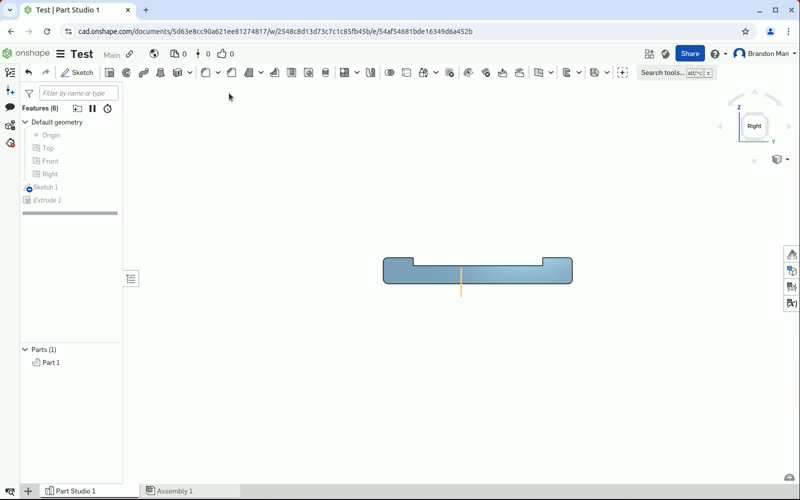
mouse_move(73, 352)
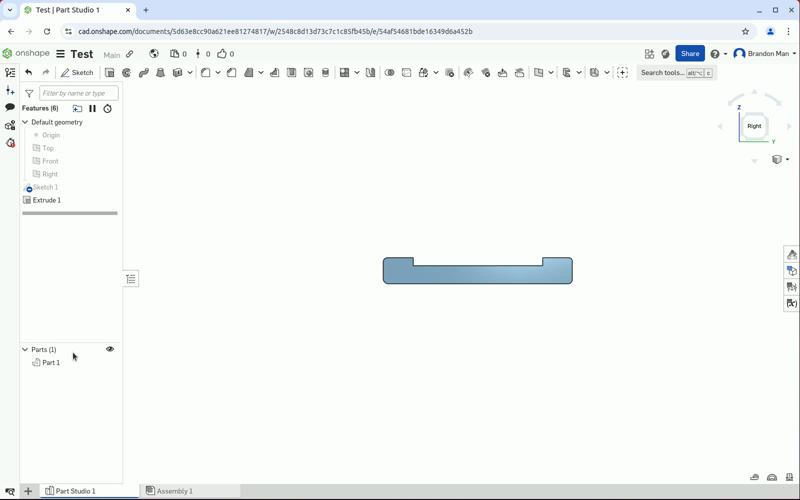
key(y)
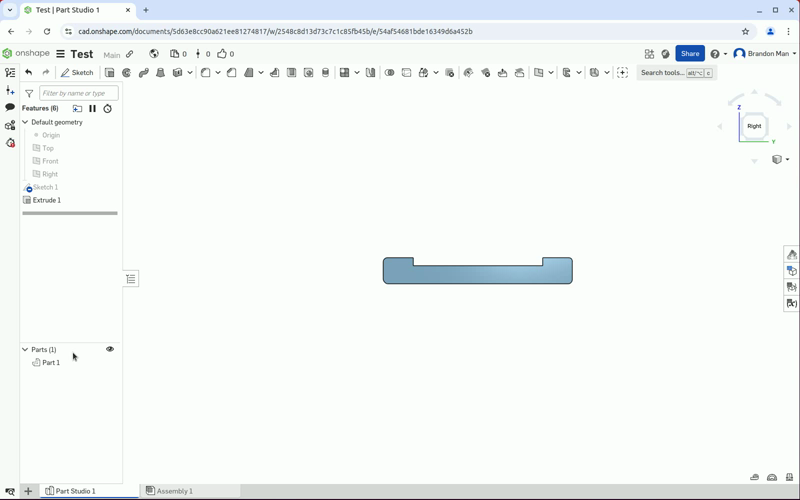
key(shift+p)
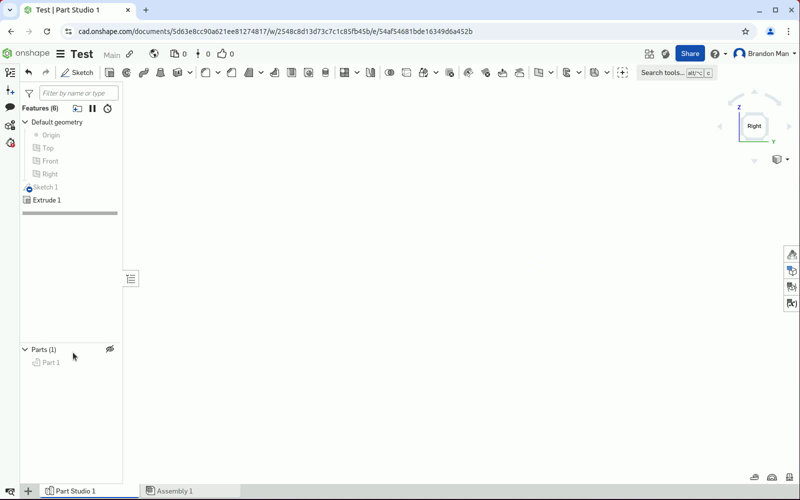
key(space)
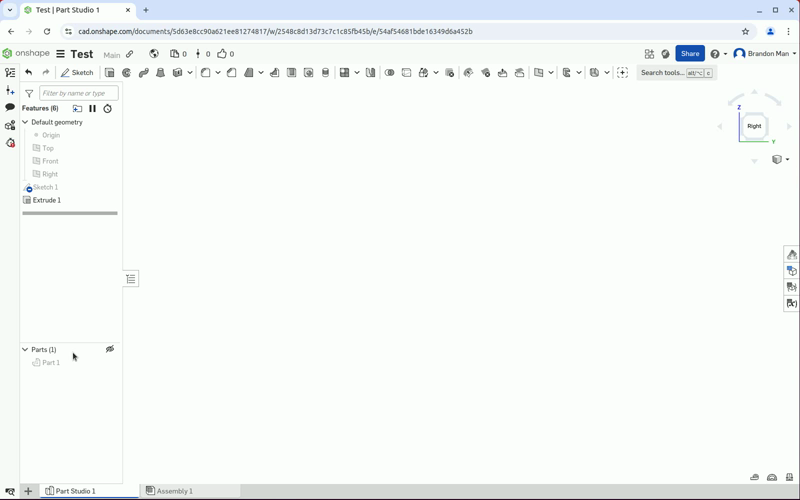
key_down(shift)
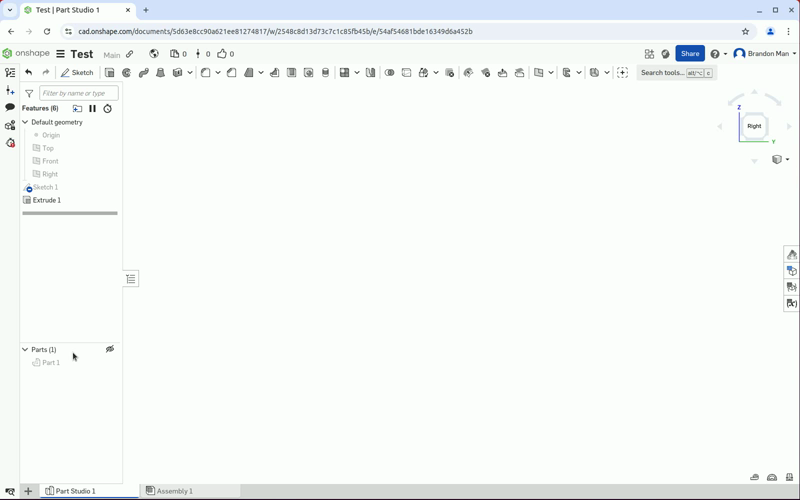
key(right)
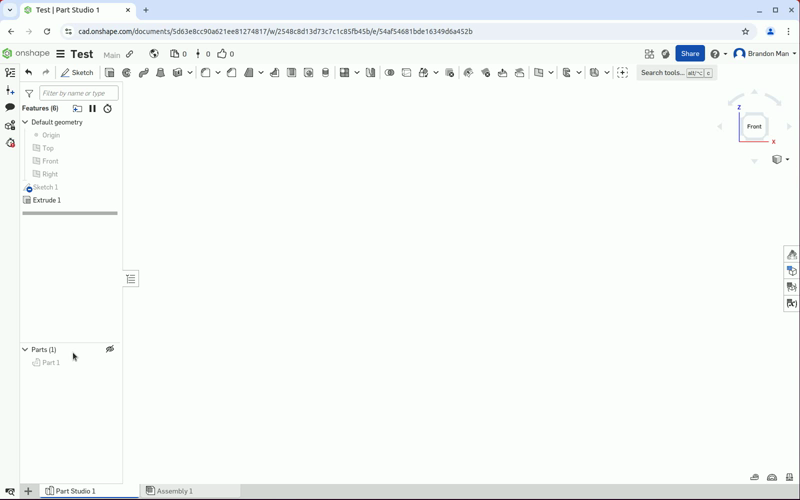
key_up(shift)
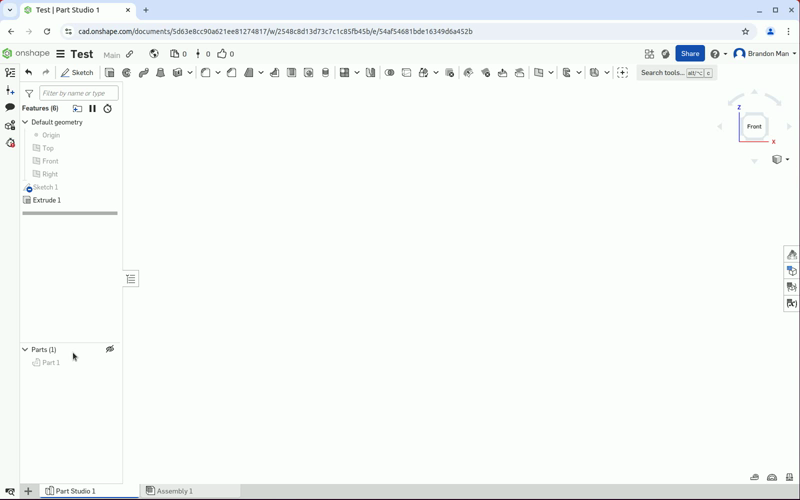
key(space)
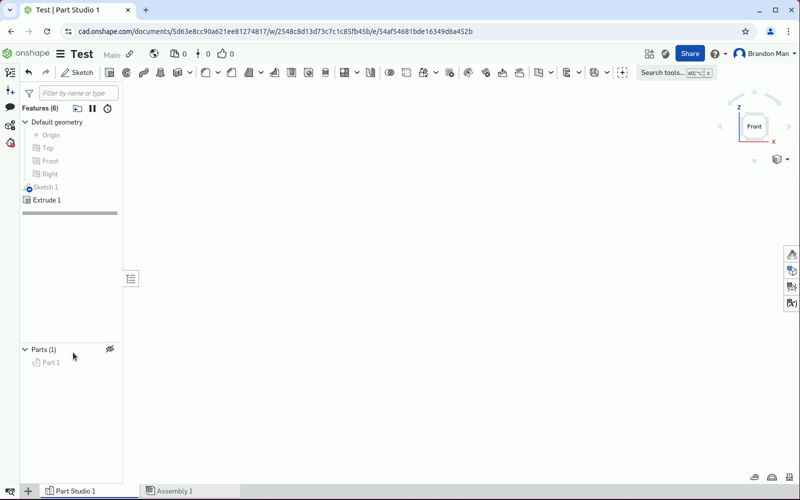
key_down(shift)
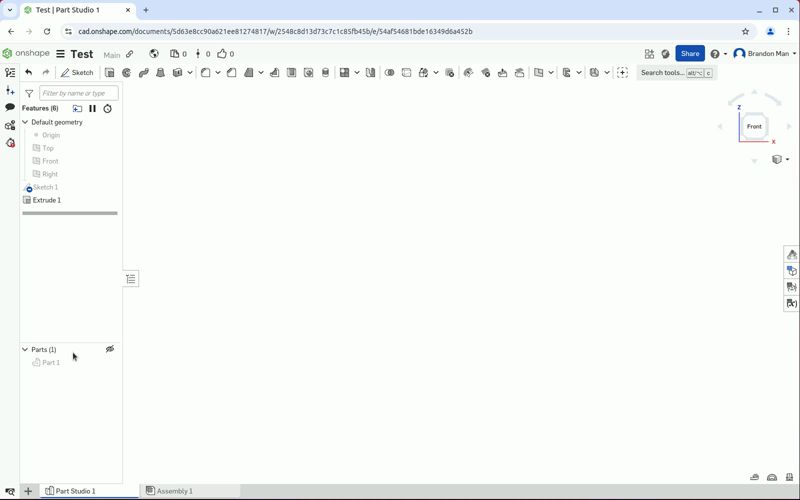
key(down)
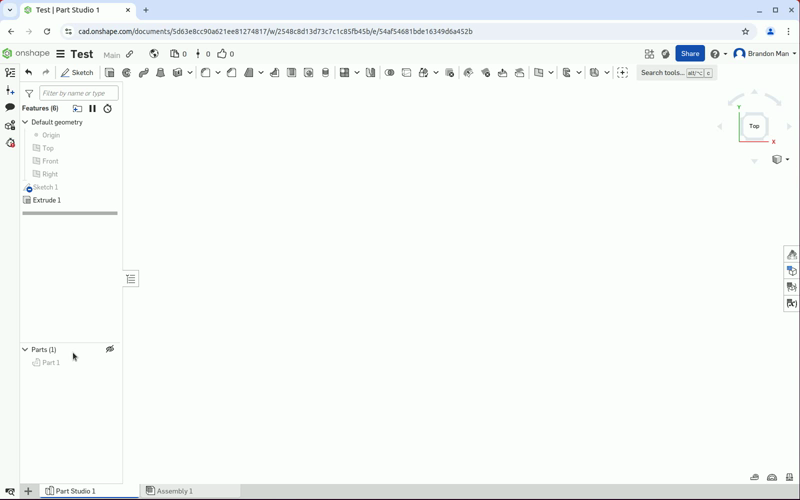
key_up(shift)
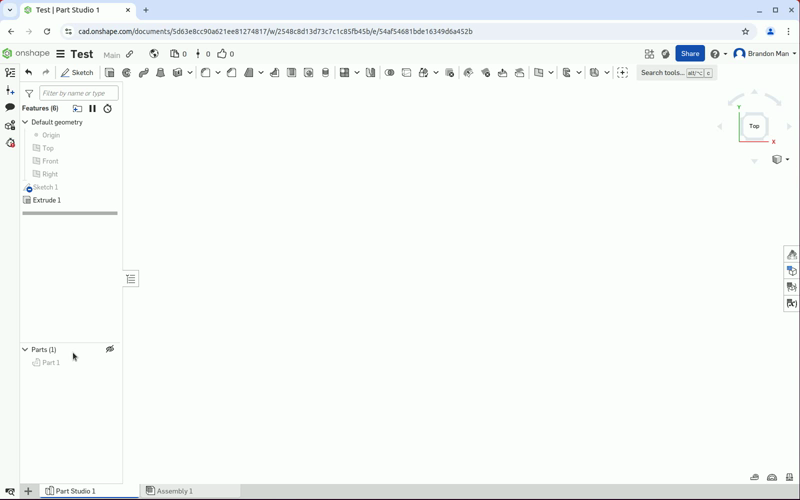
mouse_move(73, 352)
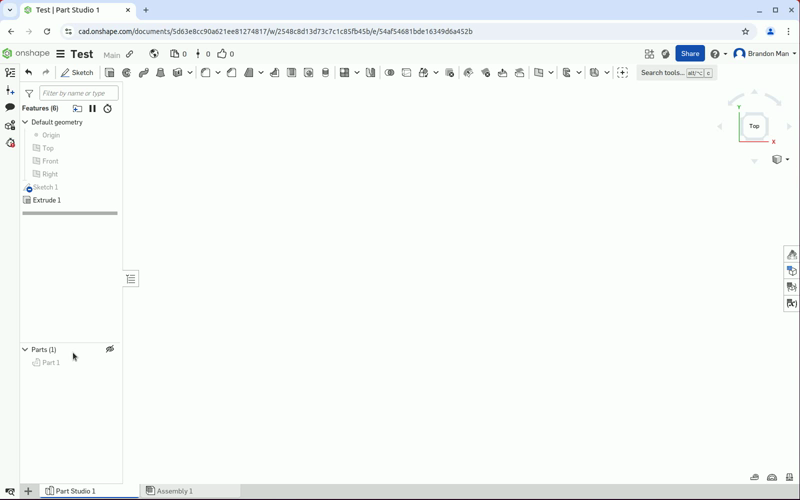
key(shift+y)
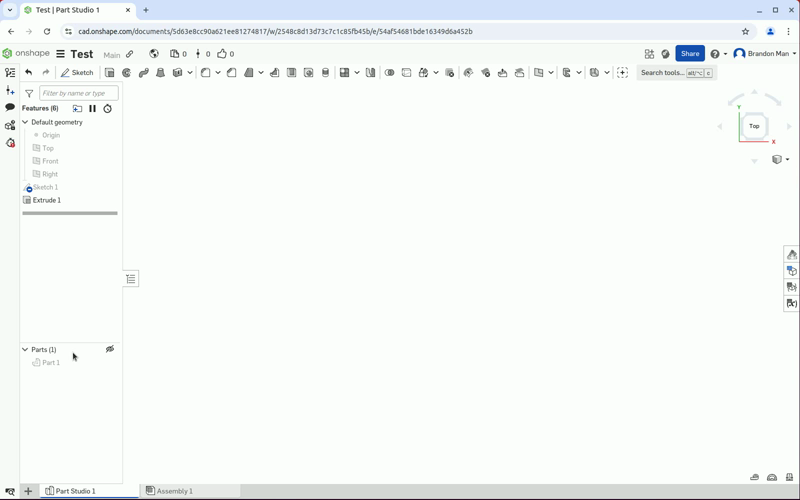
key(shift+s)
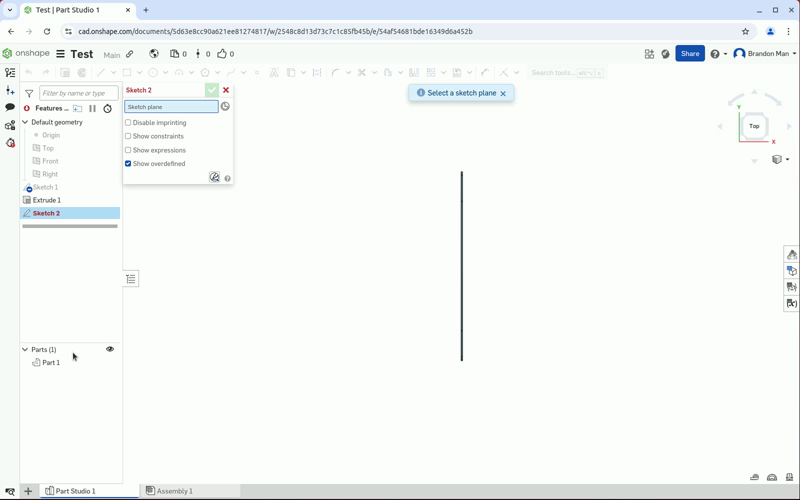
mouse_move(73, 150)
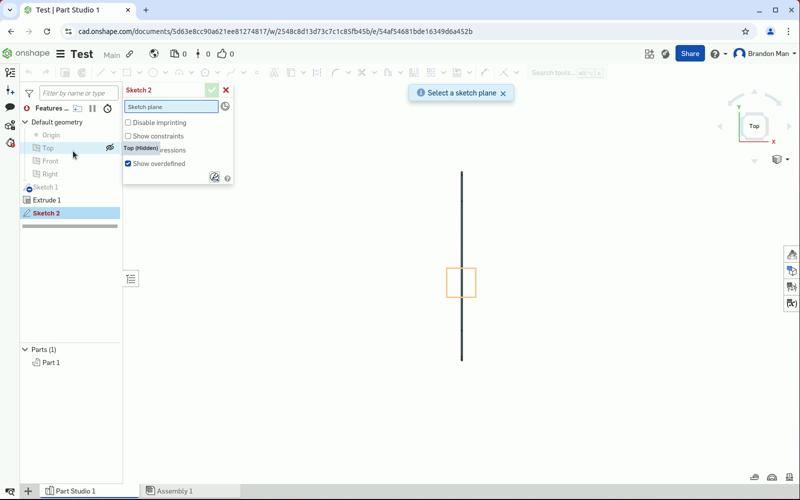
click(73, 150)
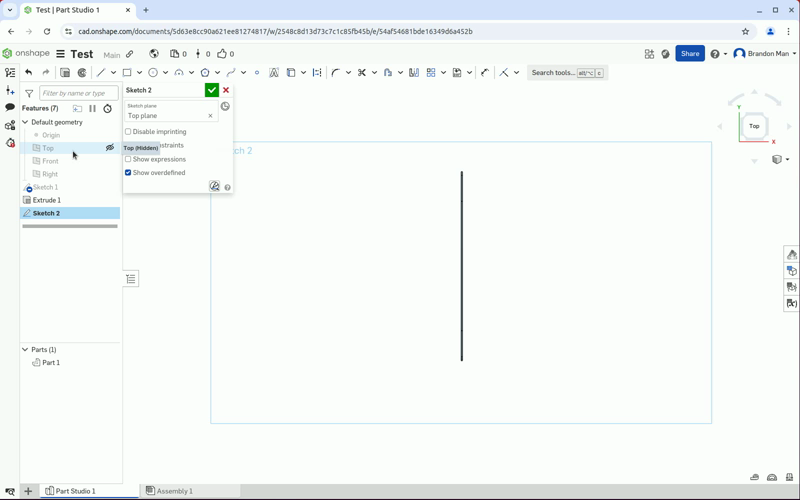
mouse_move(73, 352)
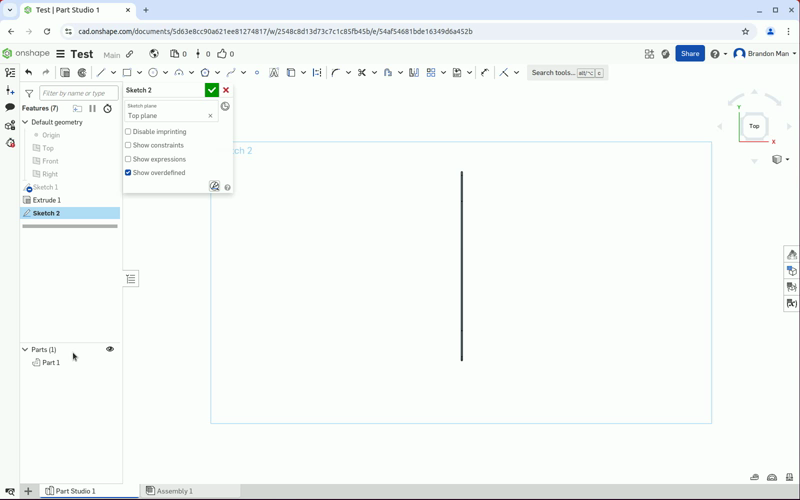
key(y)
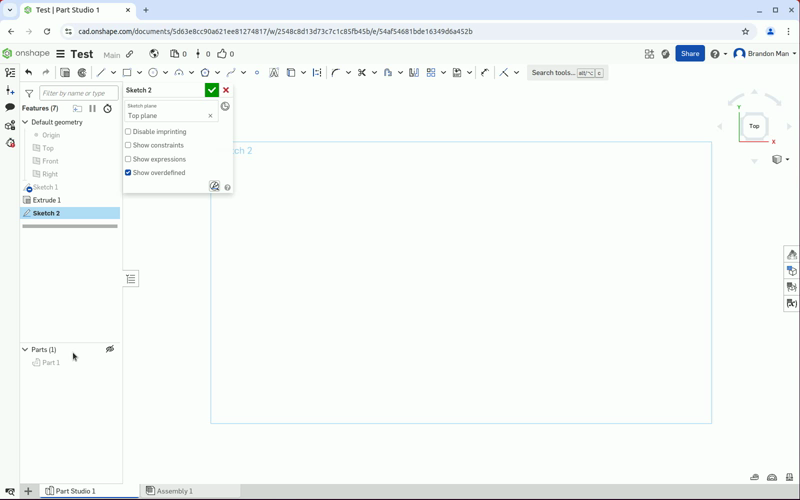
key(l)
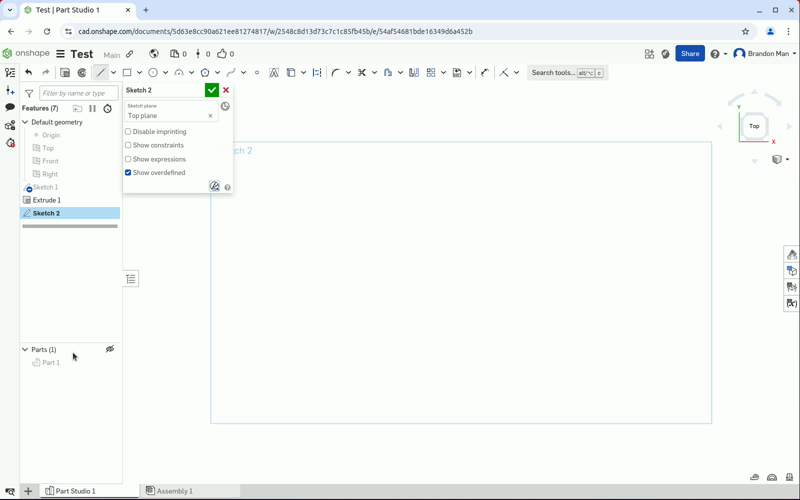
key_down(shift)
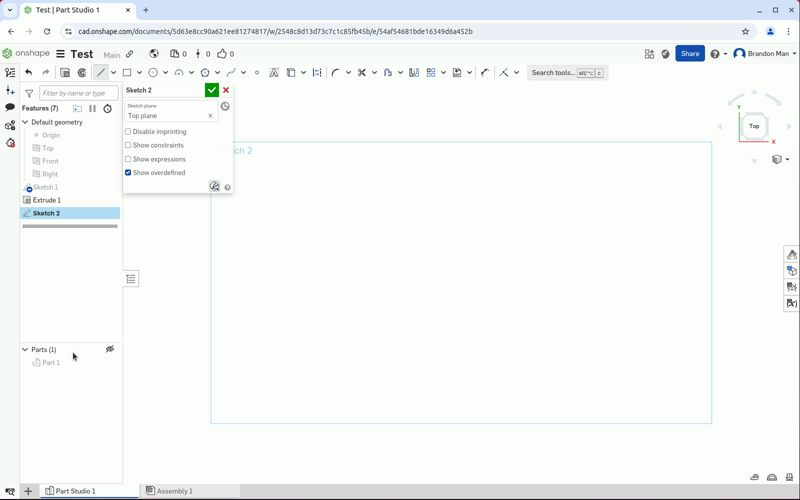
mouse_move(364, 299)
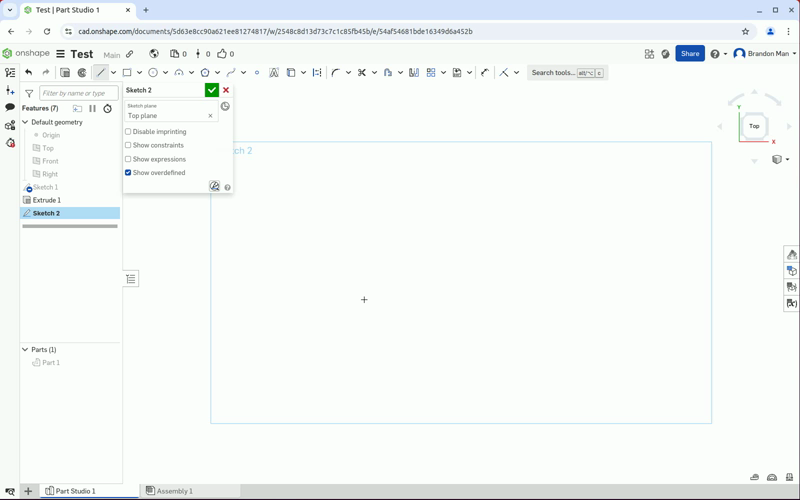
click(364, 299)
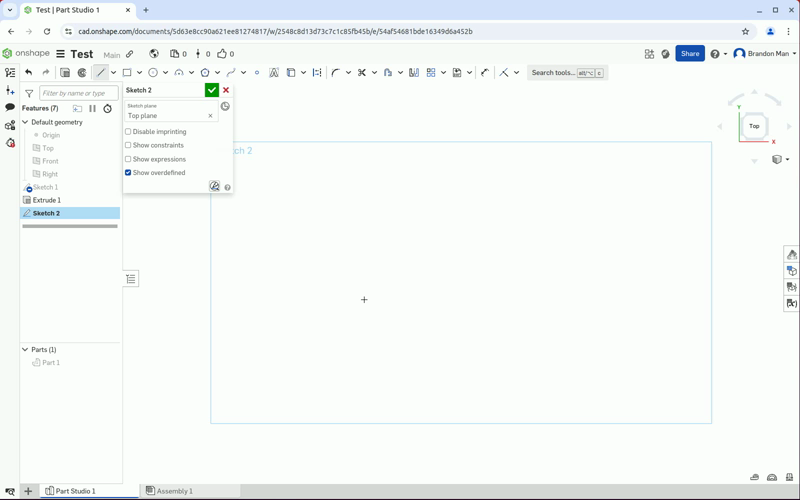
key_up(shift)
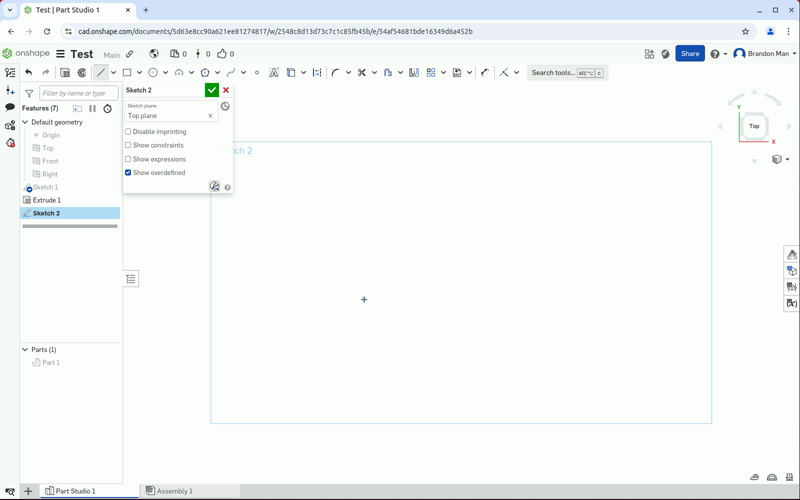
key_down(shift)
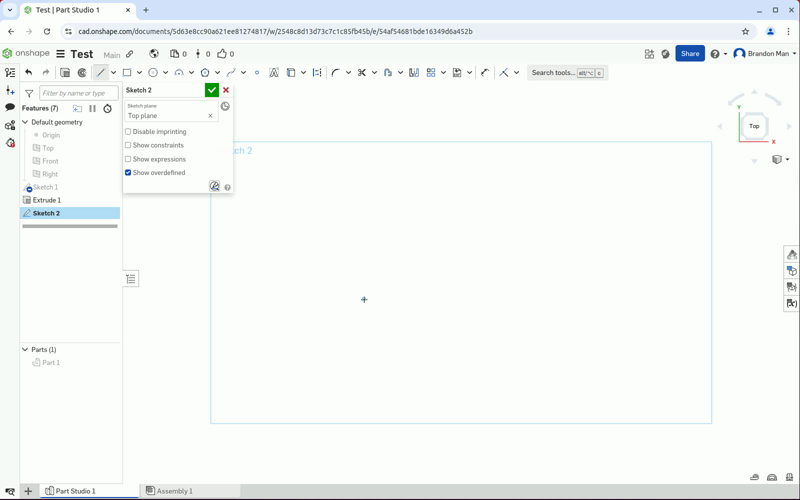
mouse_move(458, 299)
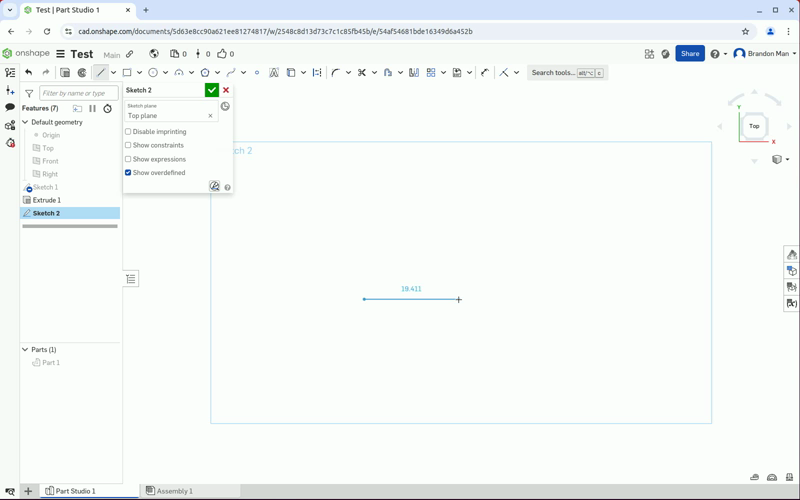
click(458, 299)
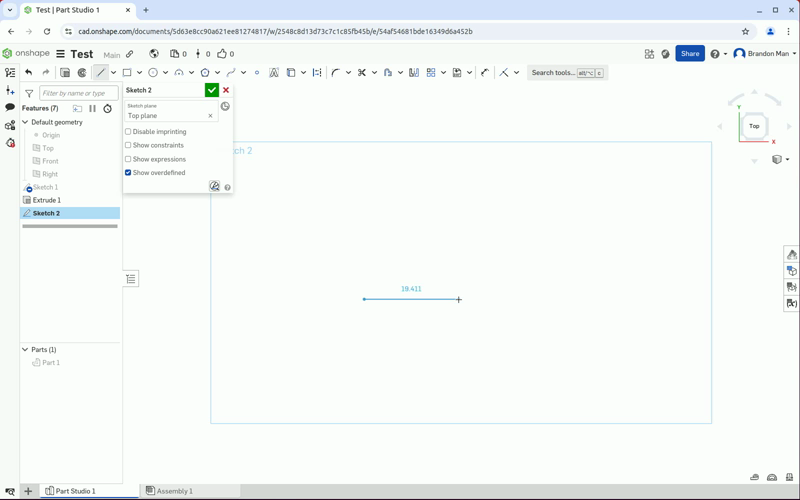
key_up(shift)
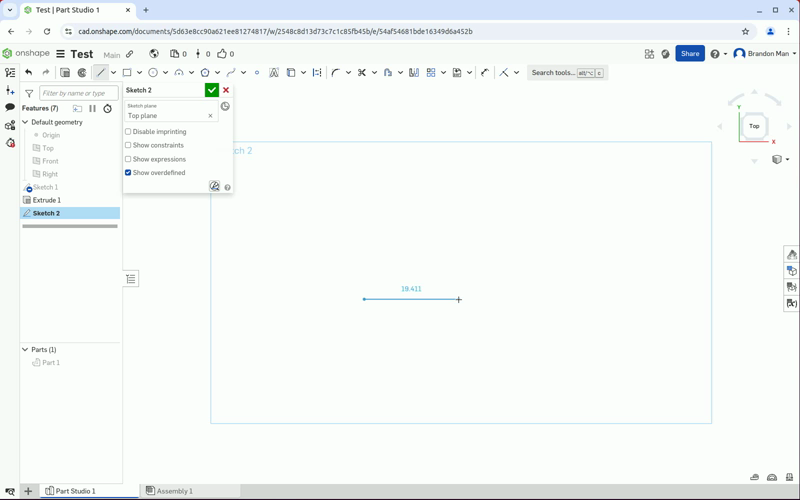
key_down(shift)
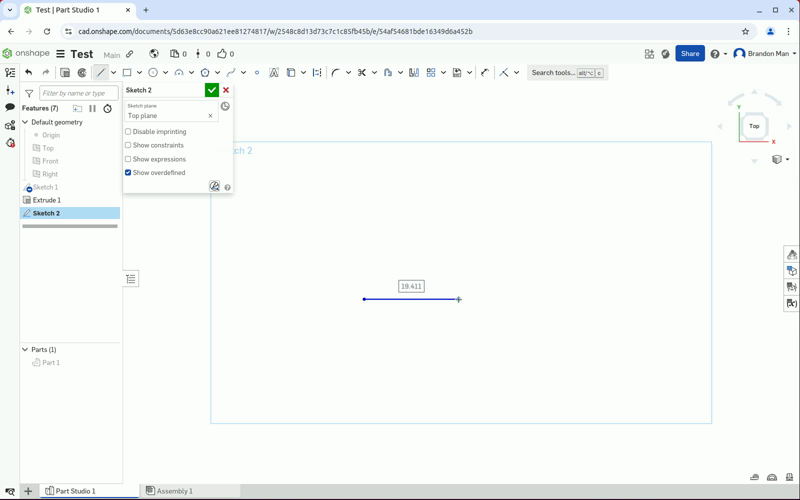
mouse_move(488, 299)
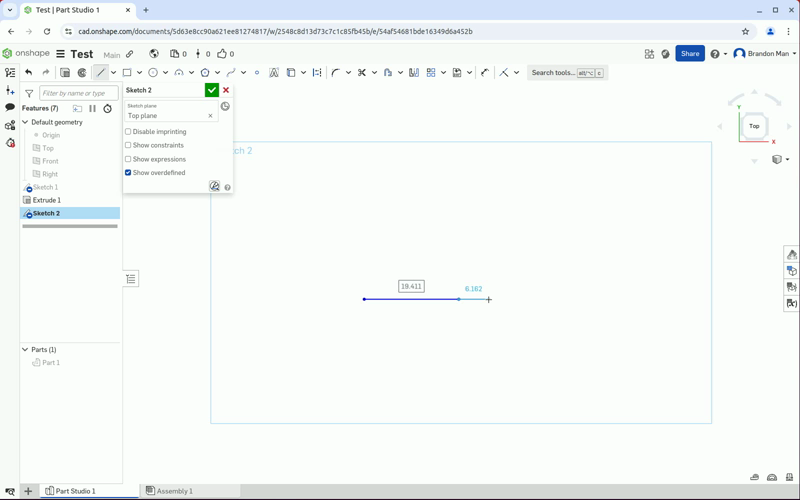
mouse_move(458, 278)
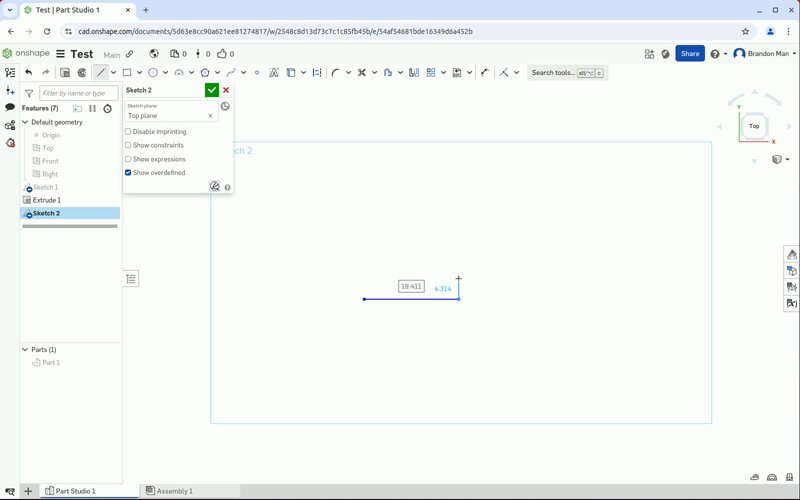
click(458, 278)
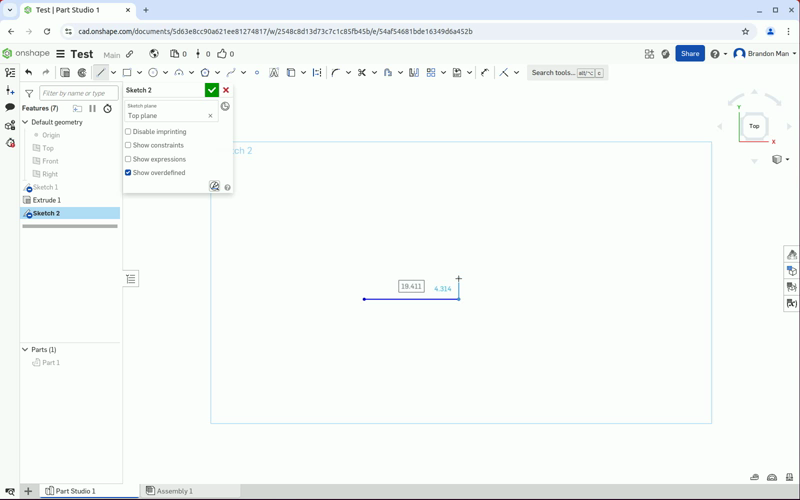
key_up(shift)
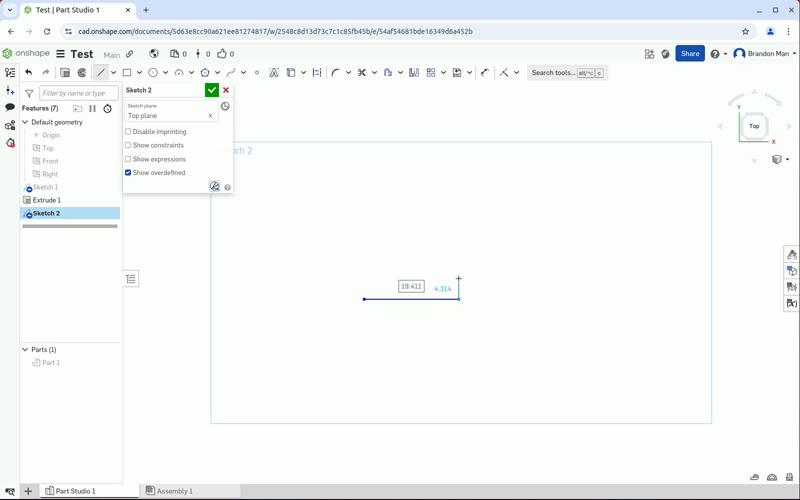
key_down(shift)
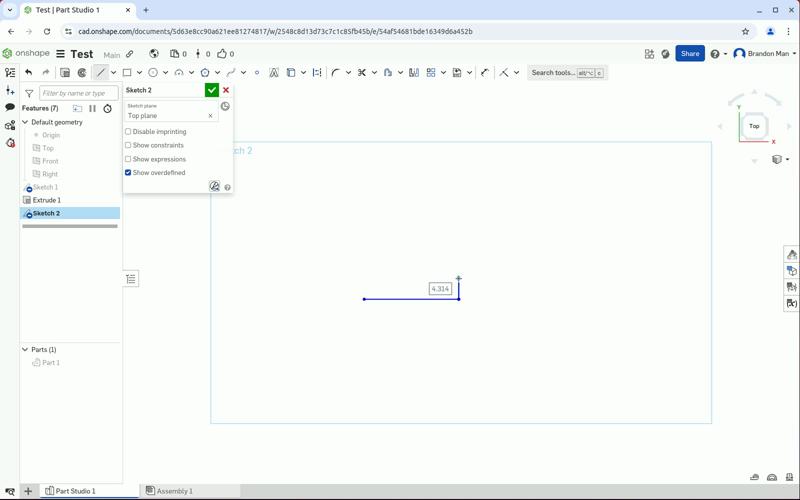
mouse_move(488, 278)
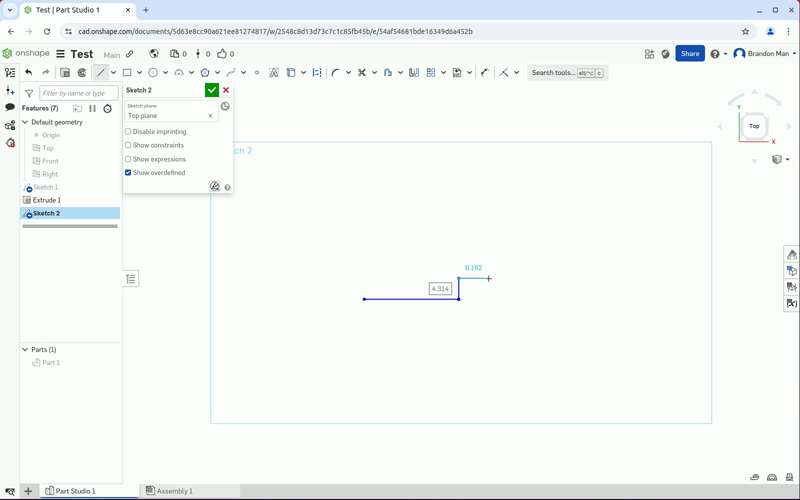
mouse_move(448, 278)
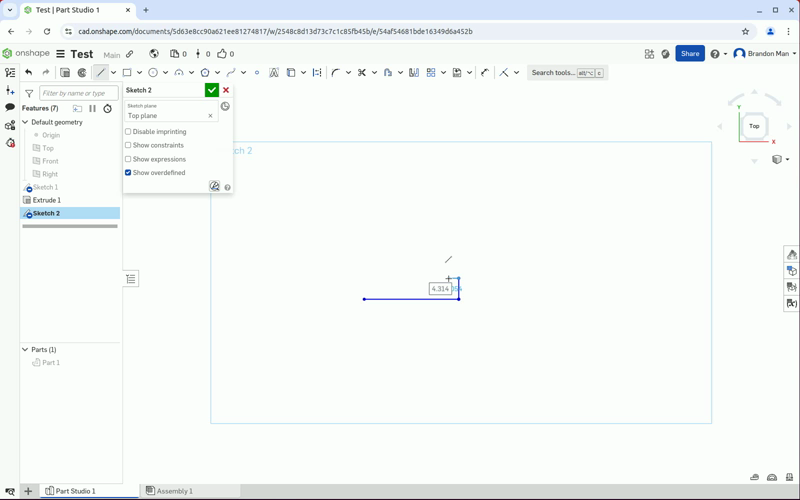
click(448, 278)
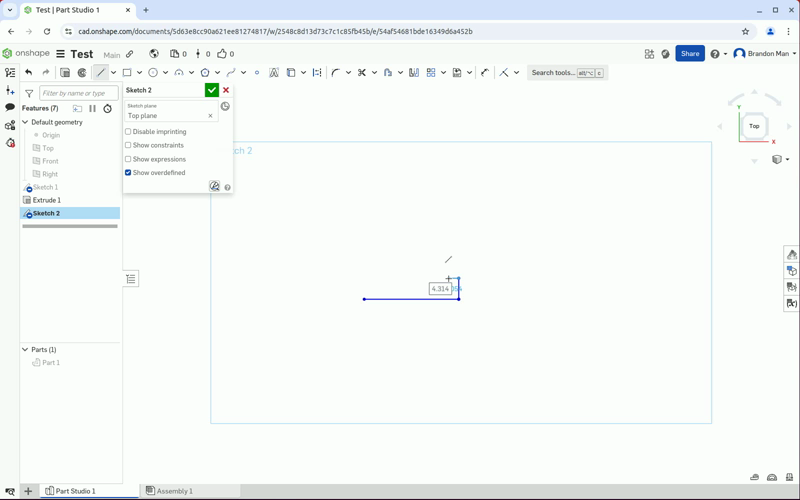
key_up(shift)
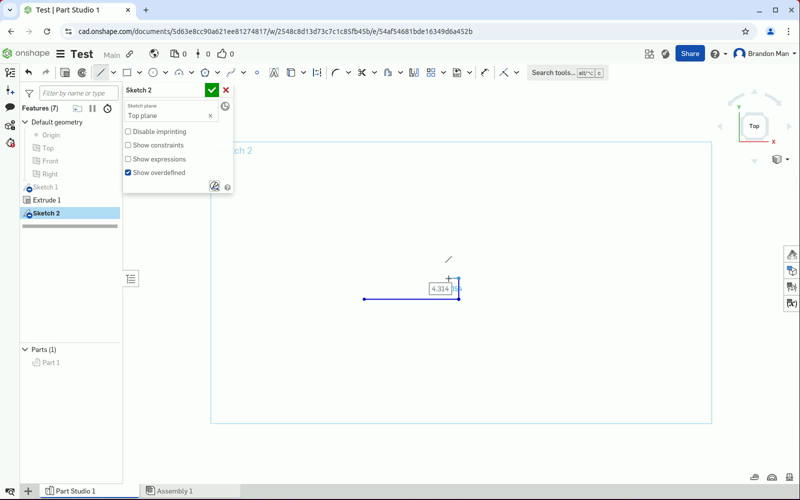
key_down(shift)
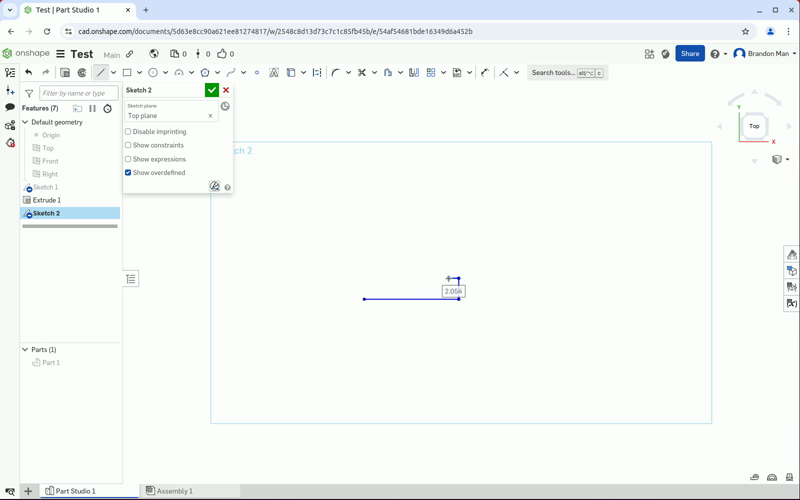
mouse_move(478, 278)
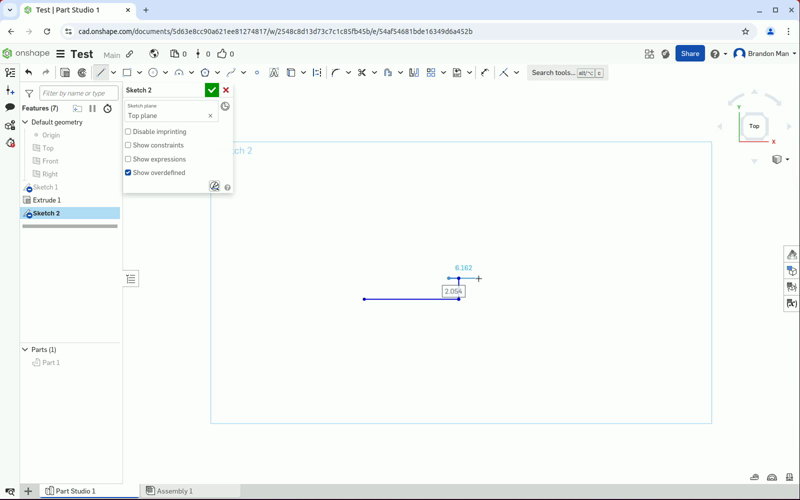
mouse_move(448, 289)
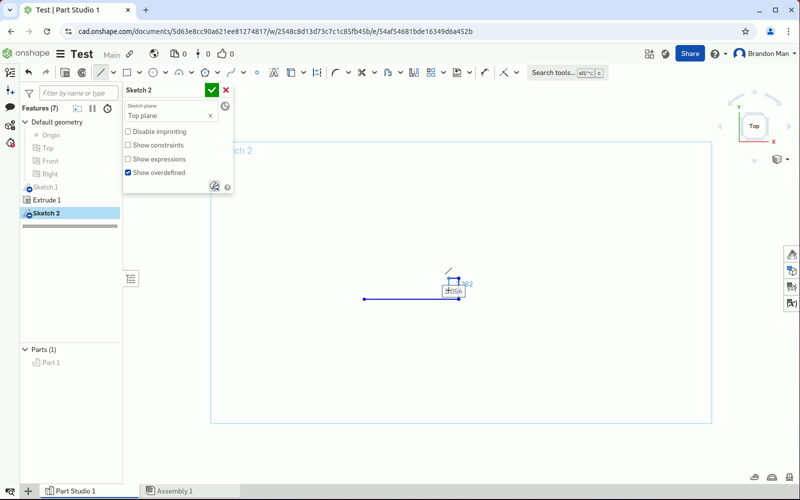
click(448, 289)
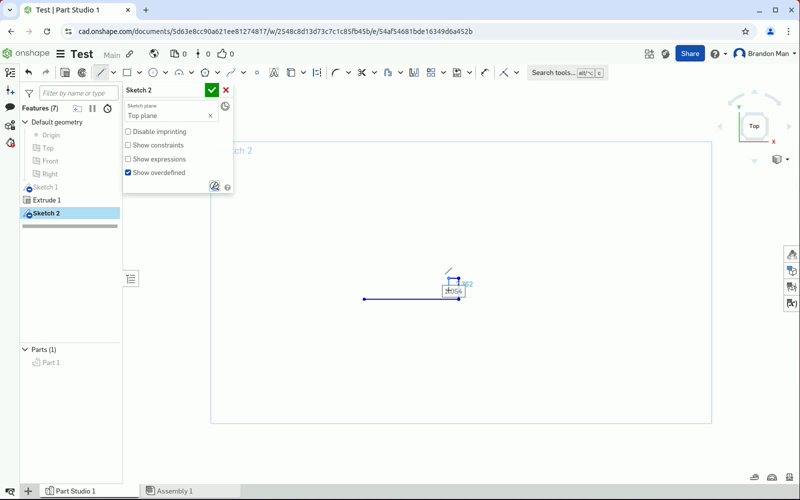
key_up(shift)
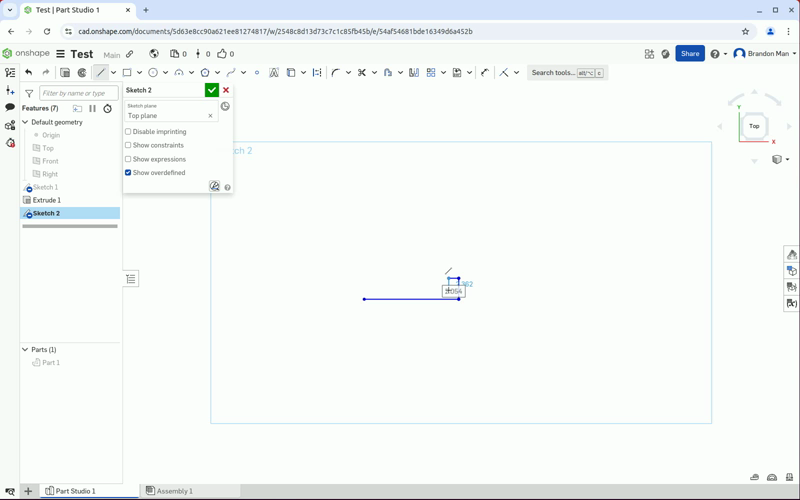
key_down(shift)
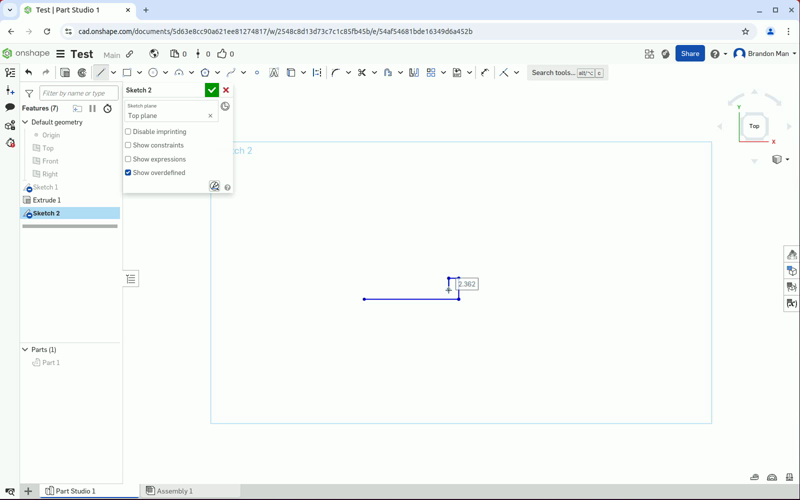
mouse_move(374, 289)
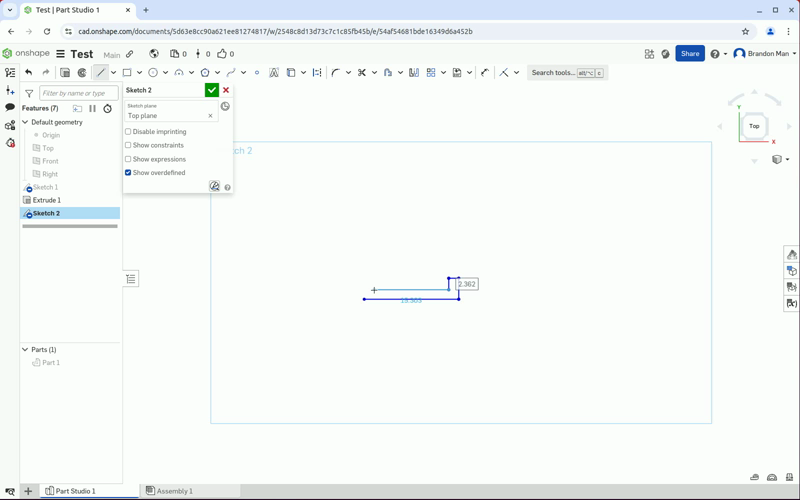
click(374, 289)
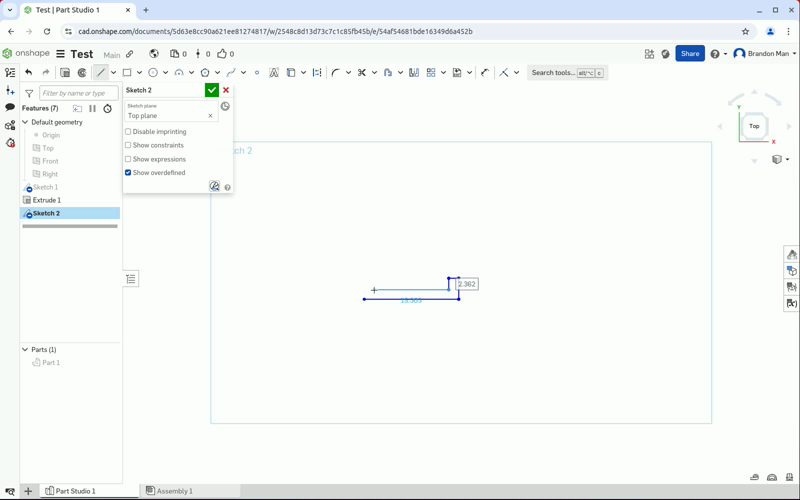
key_up(shift)
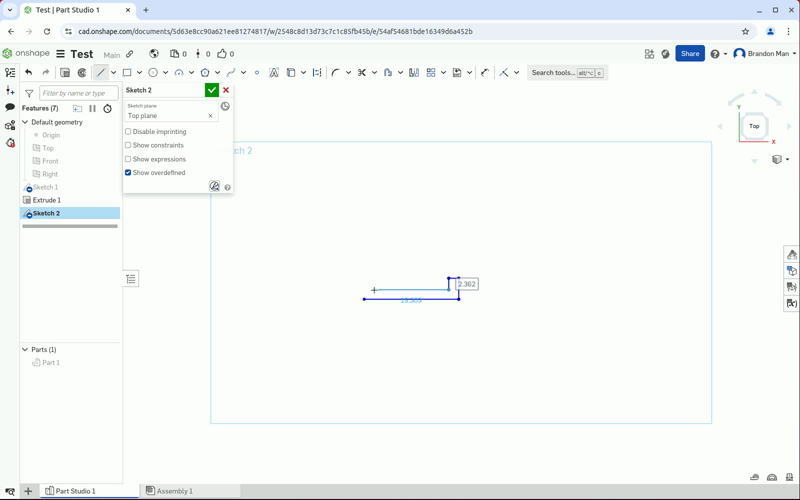
key_down(shift)
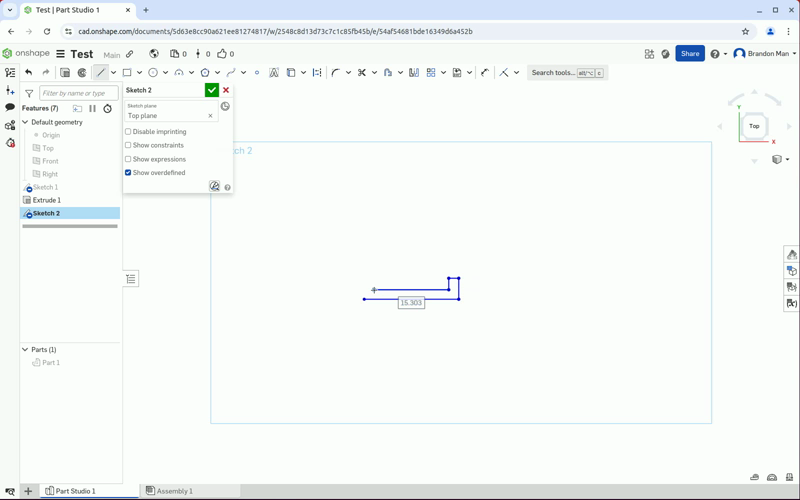
mouse_move(404, 289)
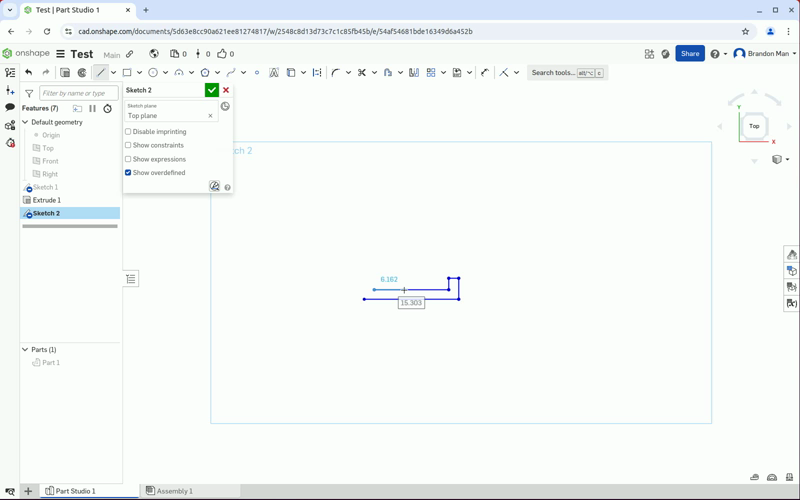
mouse_move(374, 278)
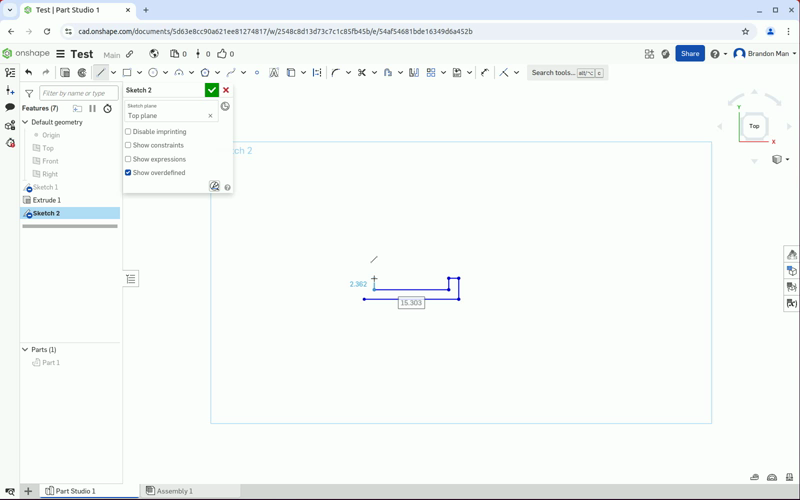
click(374, 278)
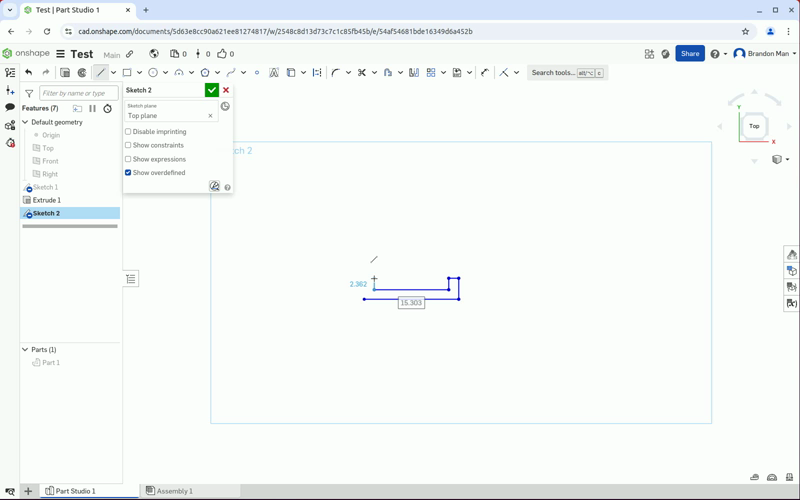
key_up(shift)
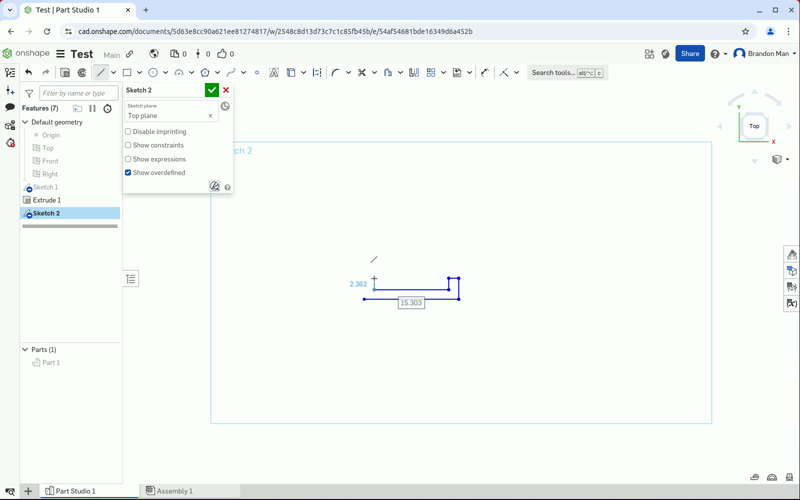
key_down(shift)
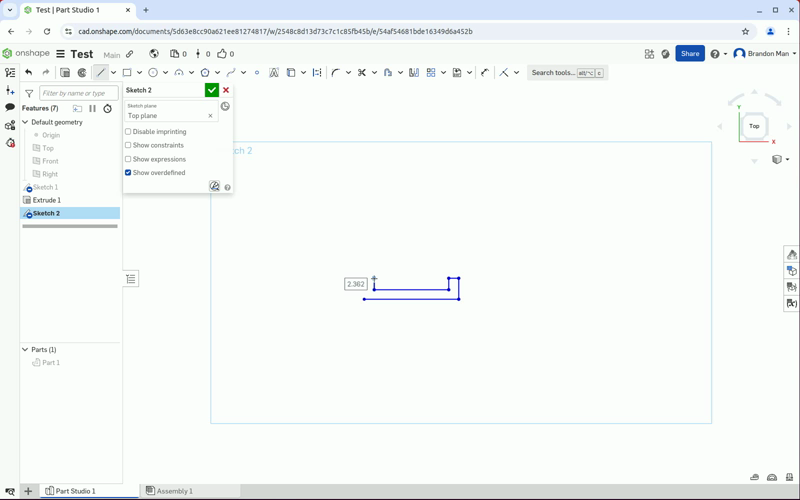
mouse_move(404, 278)
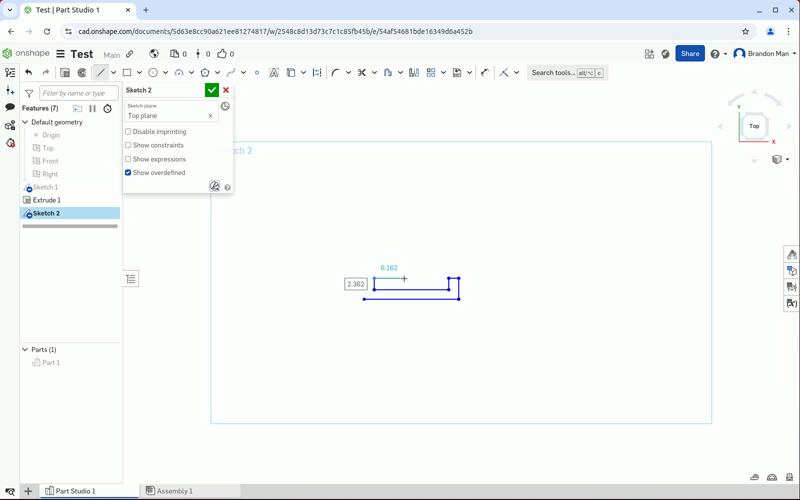
mouse_move(364, 278)
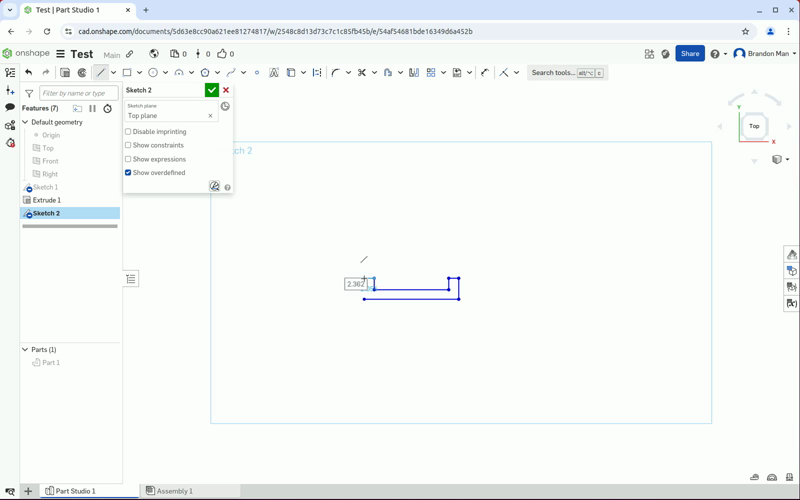
click(364, 278)
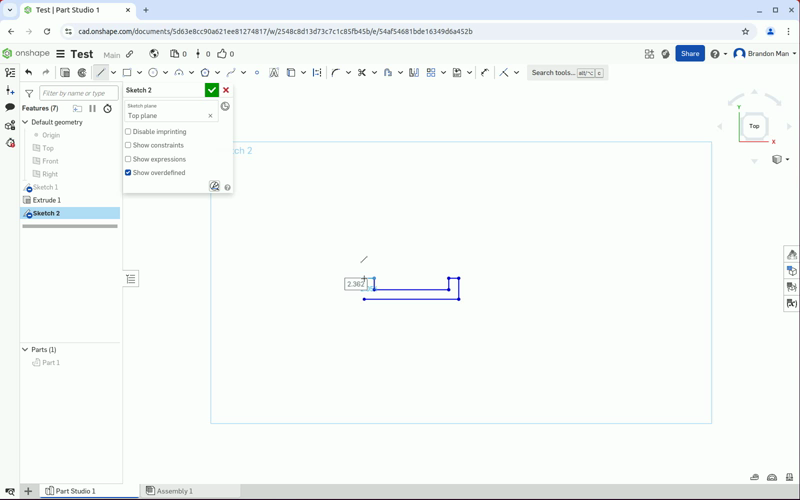
key_up(shift)
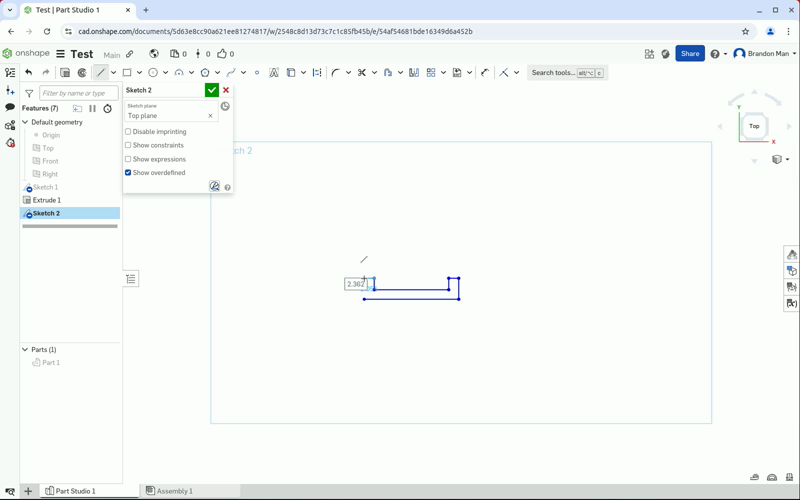
mouse_move(394, 278)
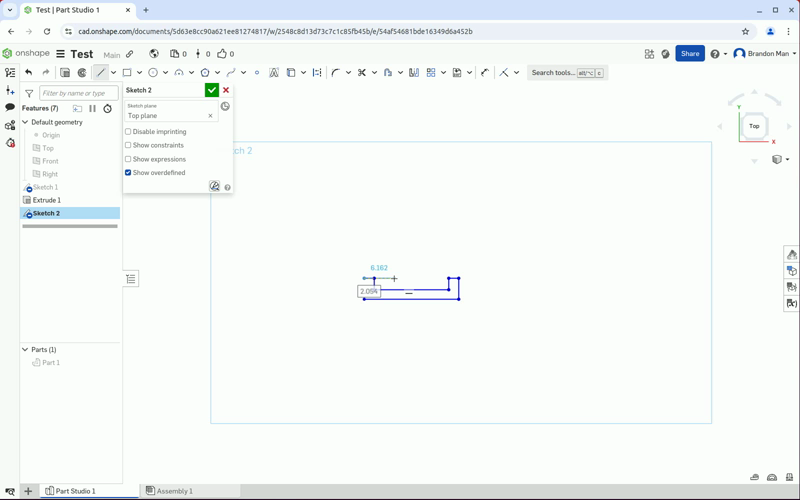
key_down(shift)
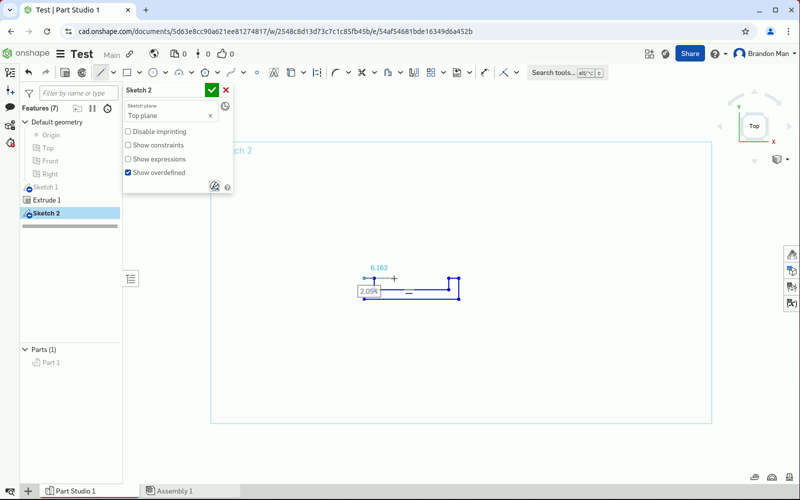
mouse_move(364, 299)
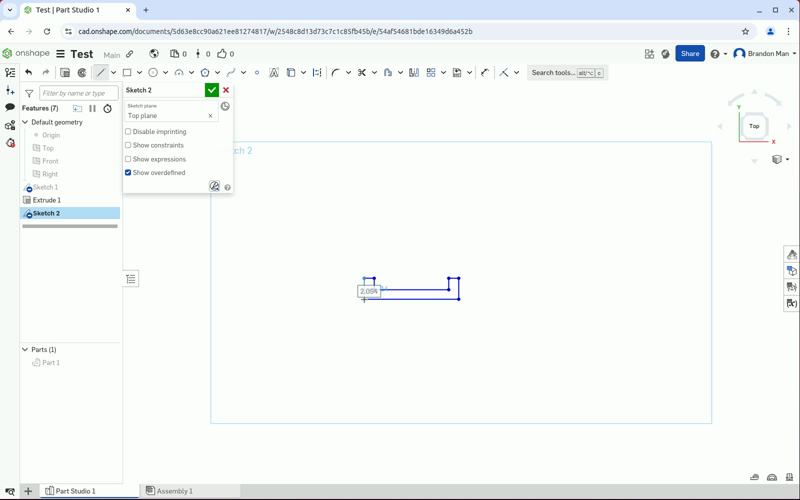
key_up(shift)
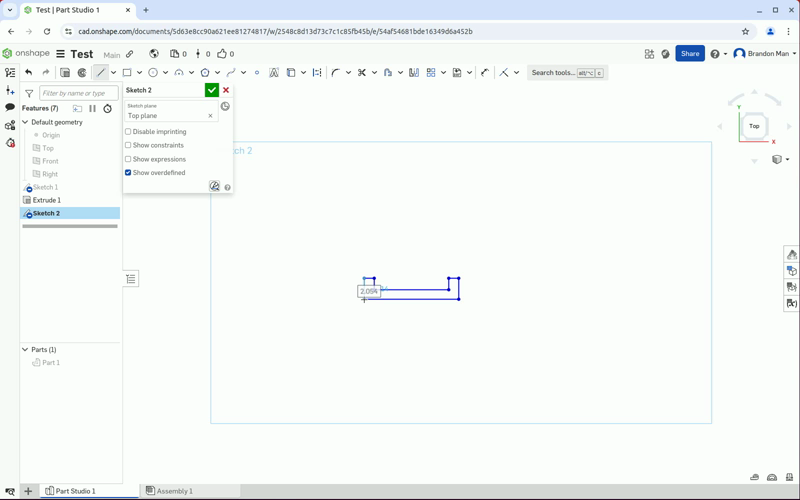
click(364, 299)
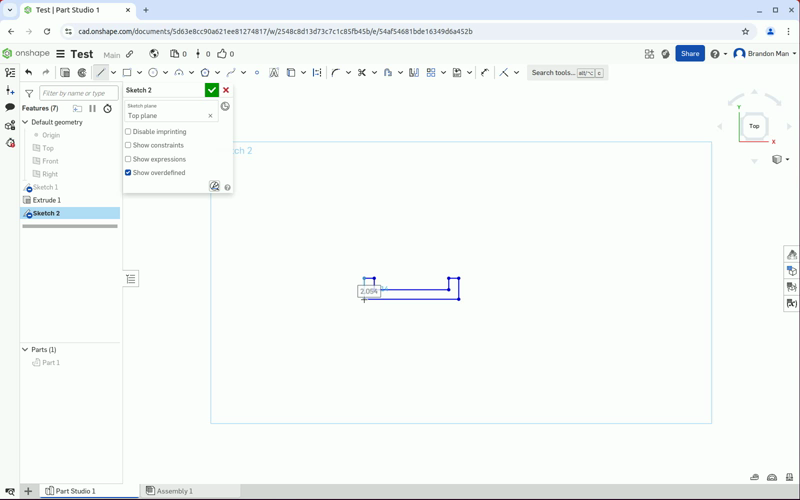
key(esc)
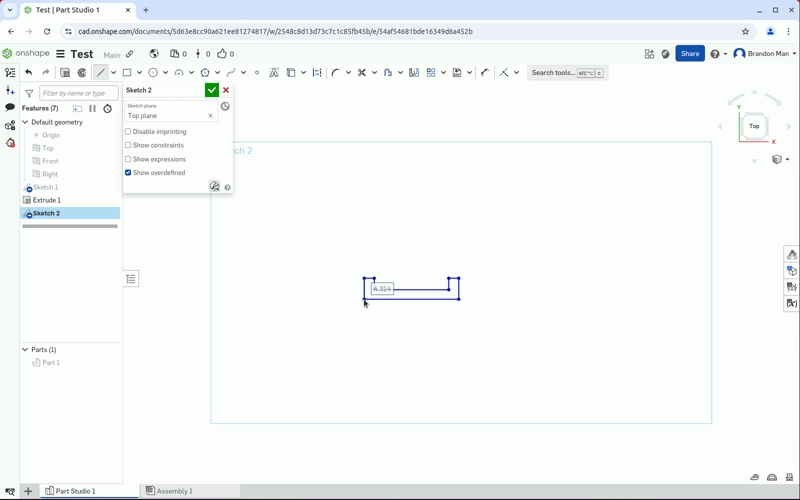
mouse_move(452, 280)
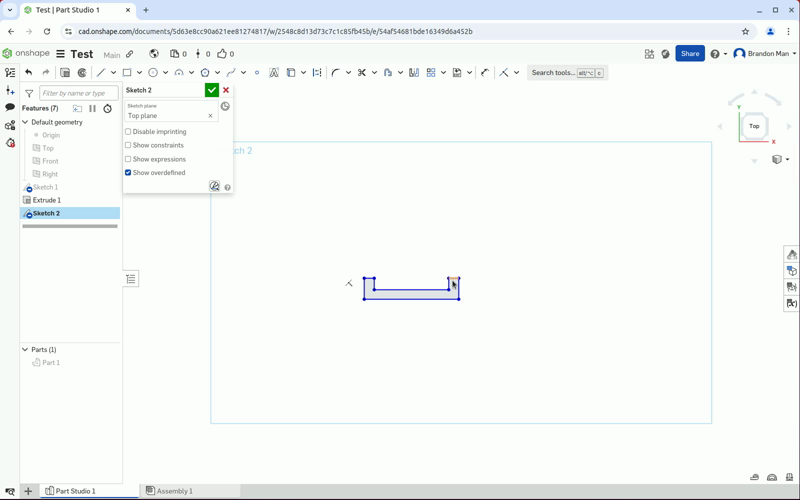
scroll(6)
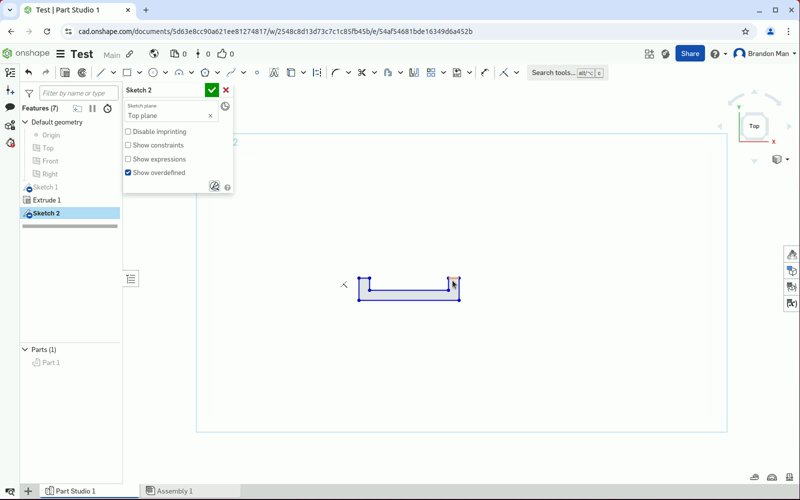
scroll(6)
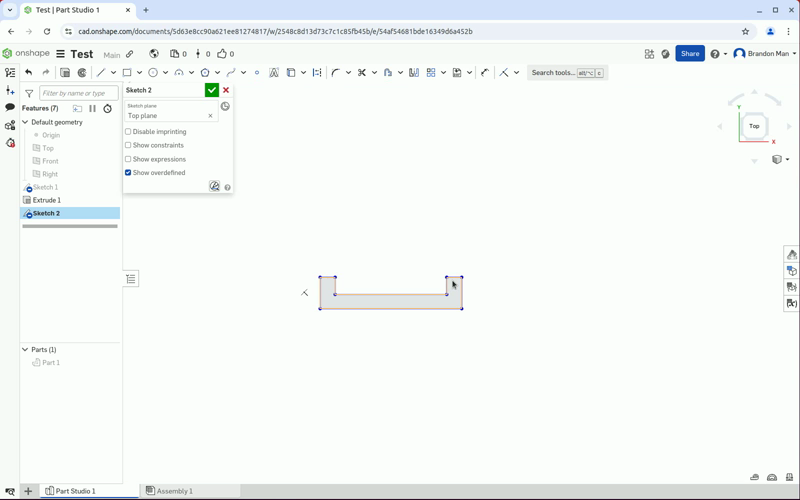
scroll(6)
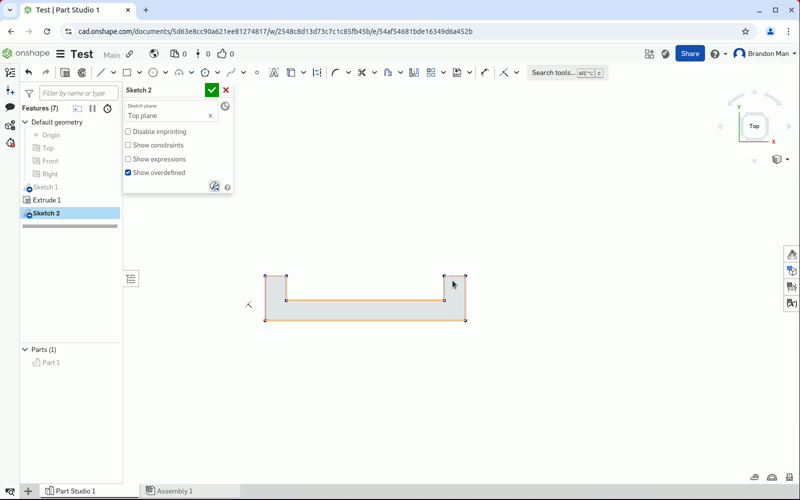
scroll(6)
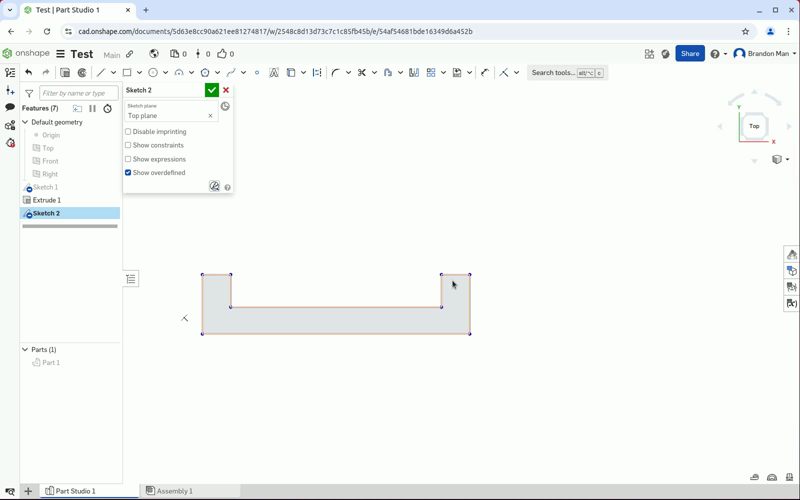
scroll(6)
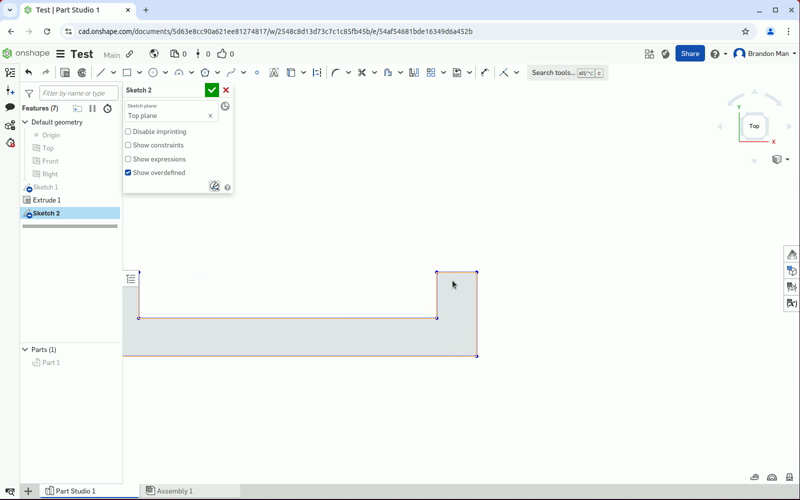
scroll(6)
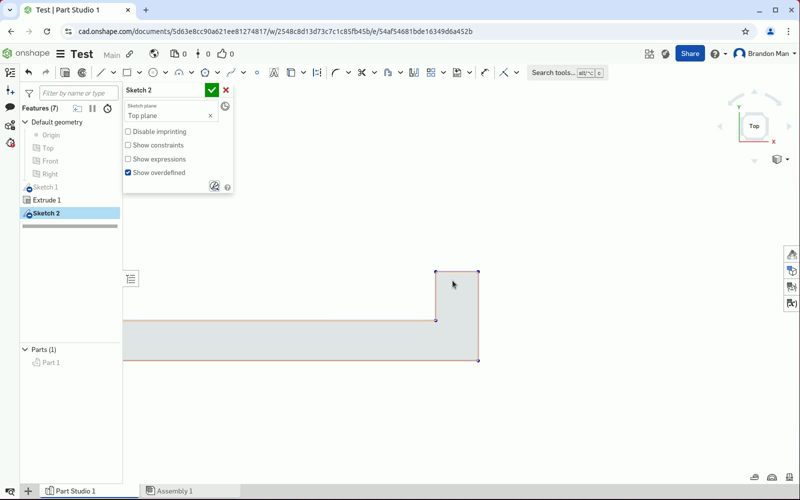
scroll(6)
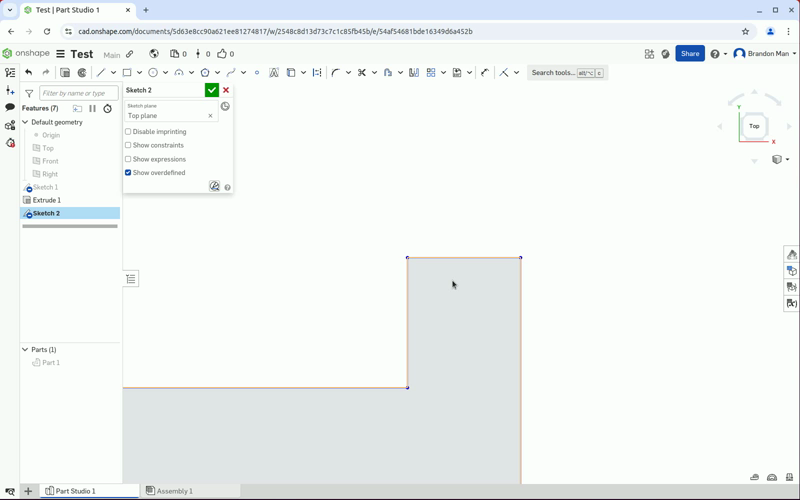
click(452, 280)
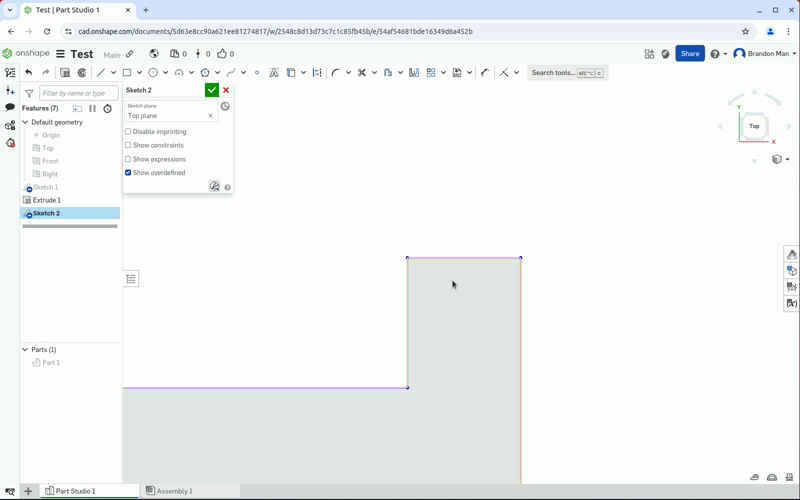
scroll(-6)
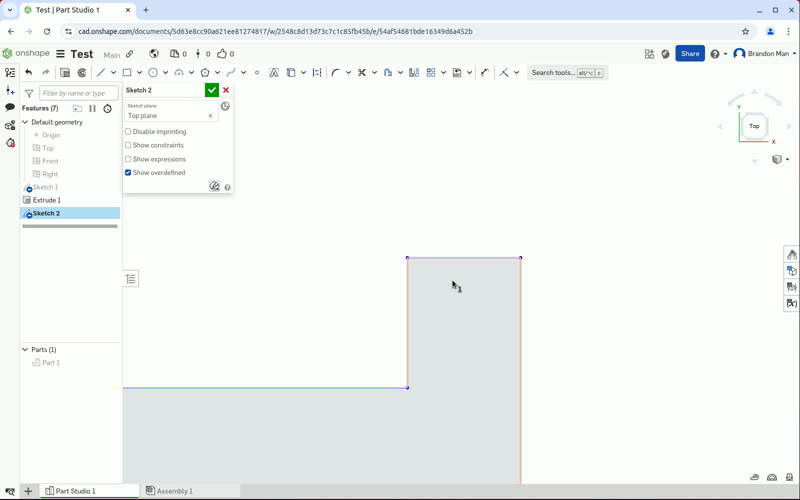
scroll(-6)
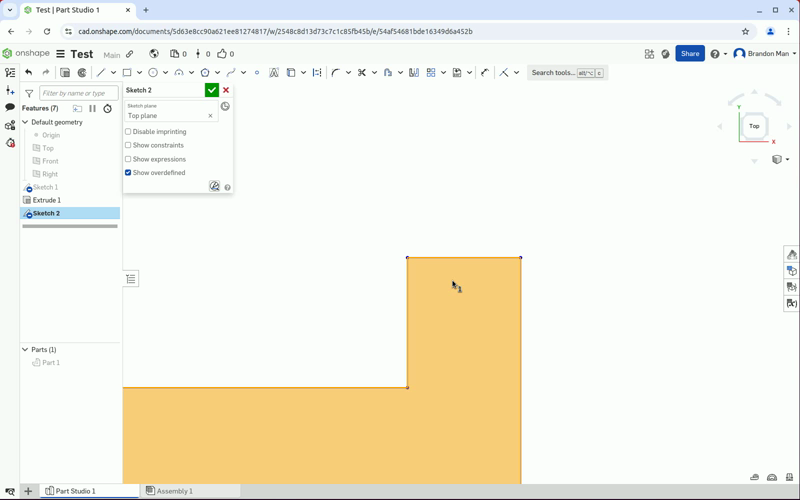
scroll(-6)
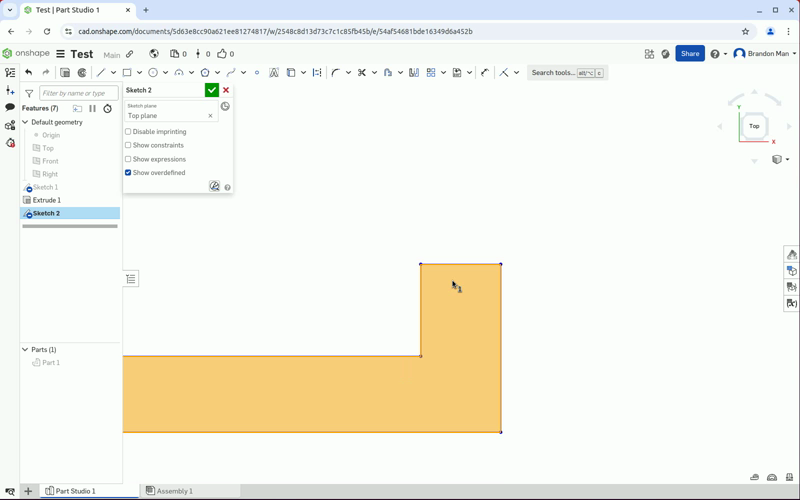
scroll(-6)
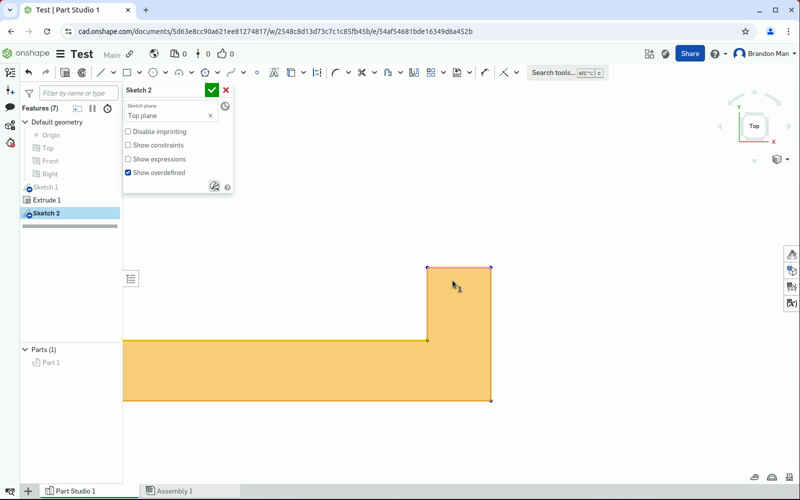
scroll(-6)
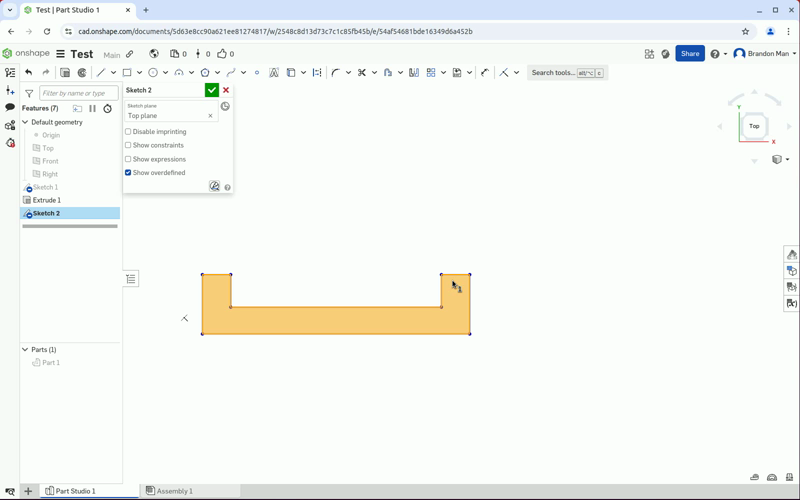
scroll(-6)
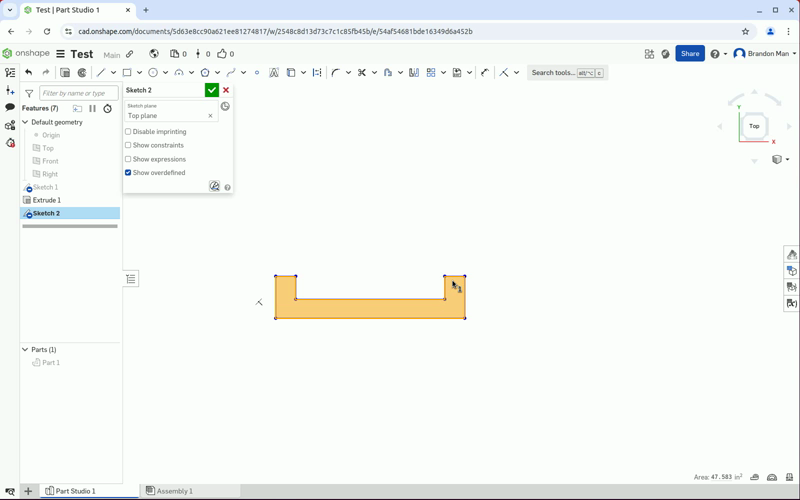
scroll(-6)
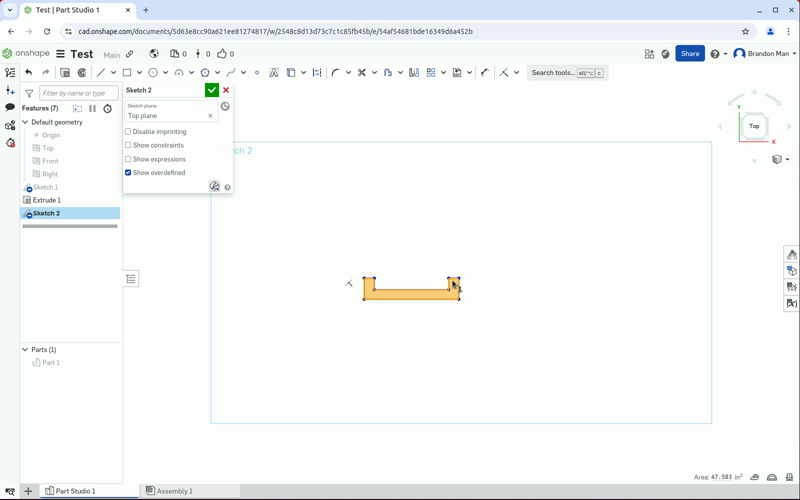
mouse_move(73, 352)
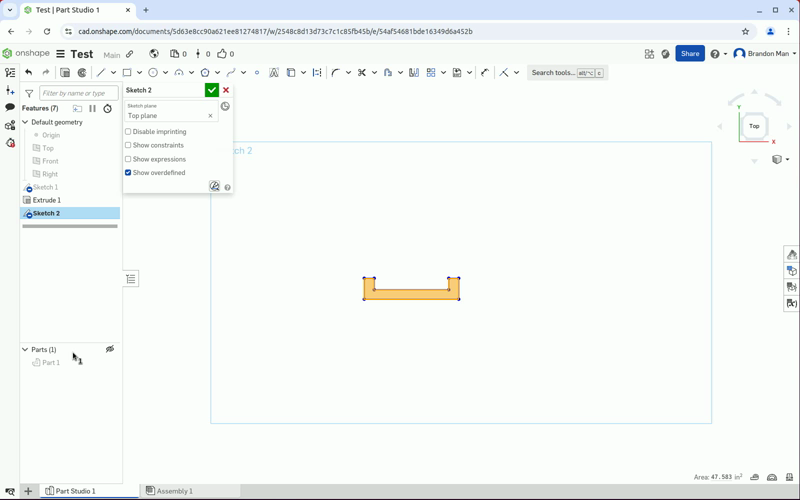
key(shift+y)
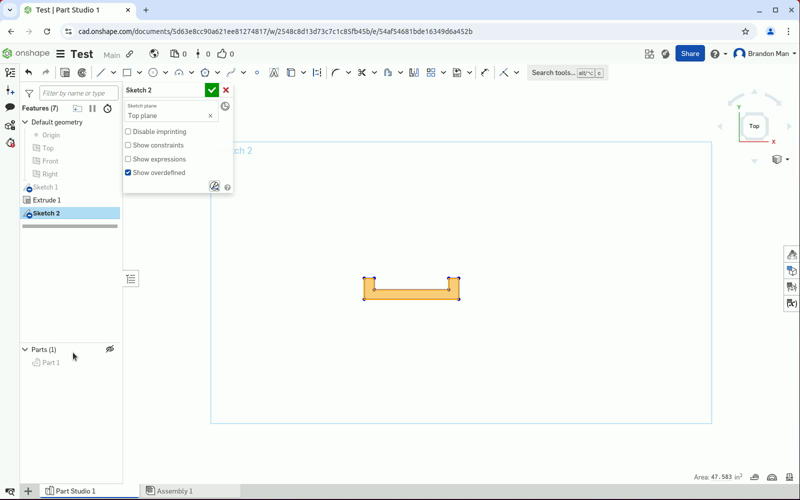
key(shift+e)
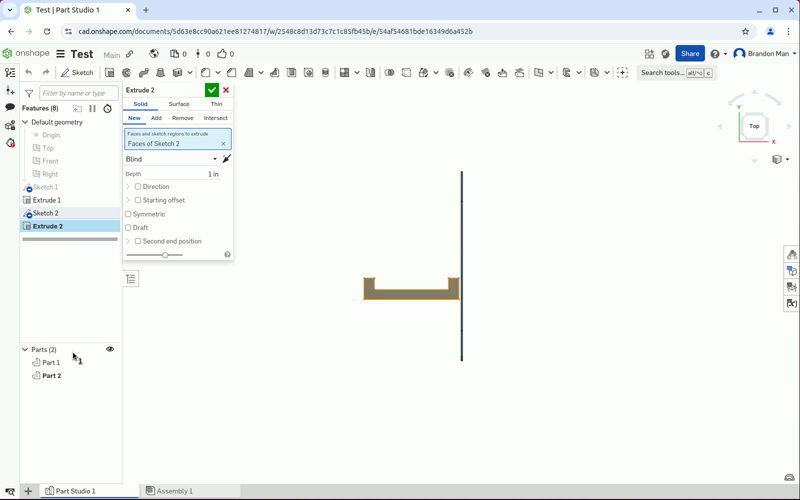
mouse_move(143, 106)
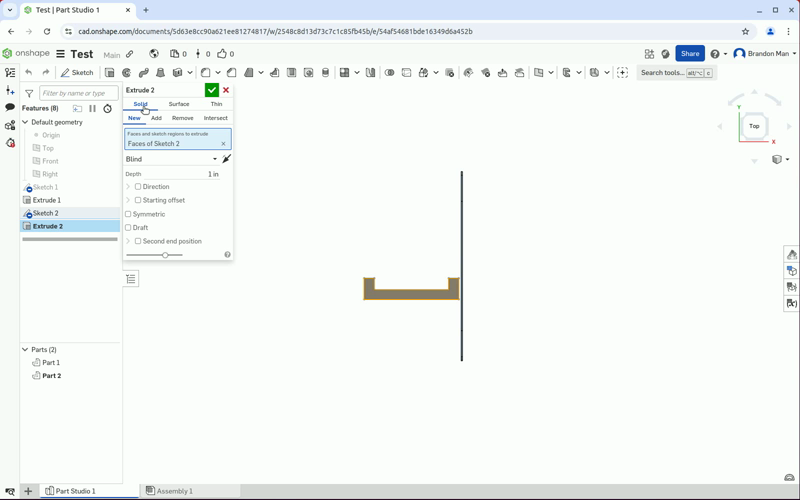
click(143, 106)
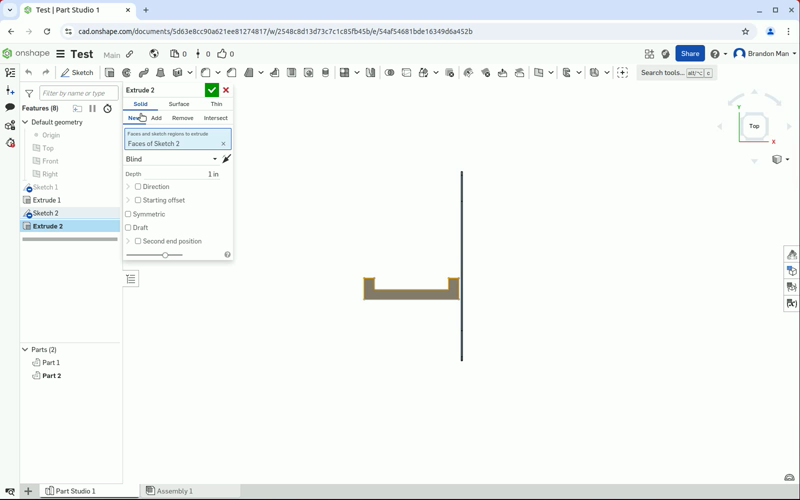
mouse_move(137, 120)
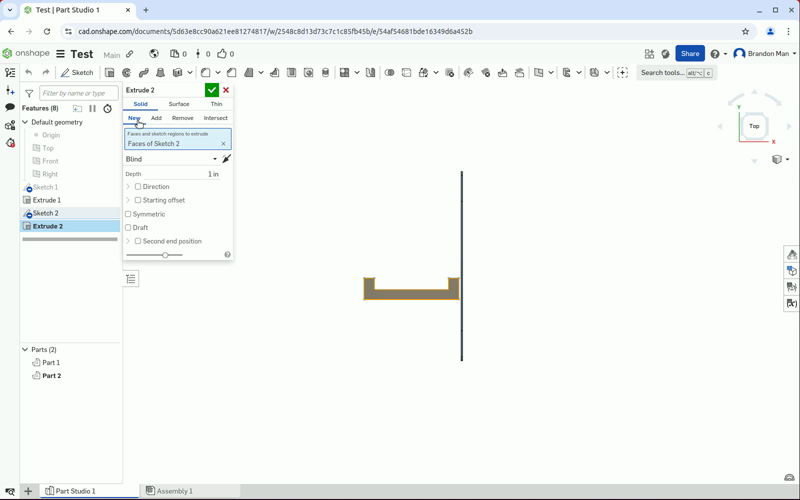
click(137, 120)
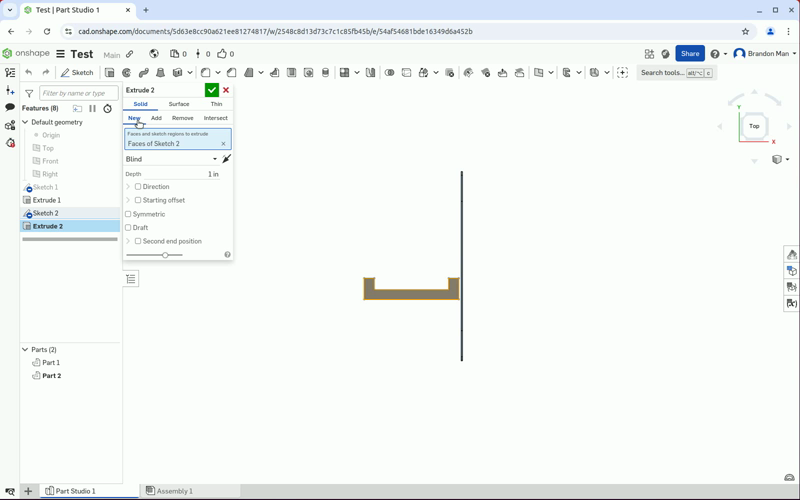
key(tab, 4)
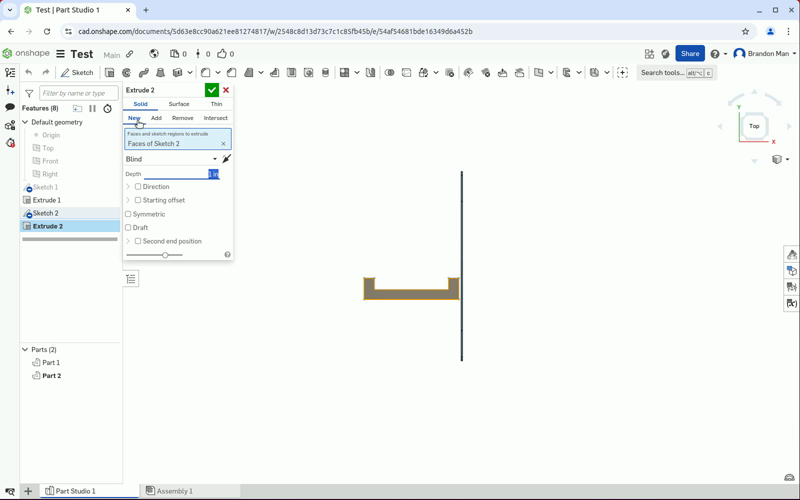
text(0.241)
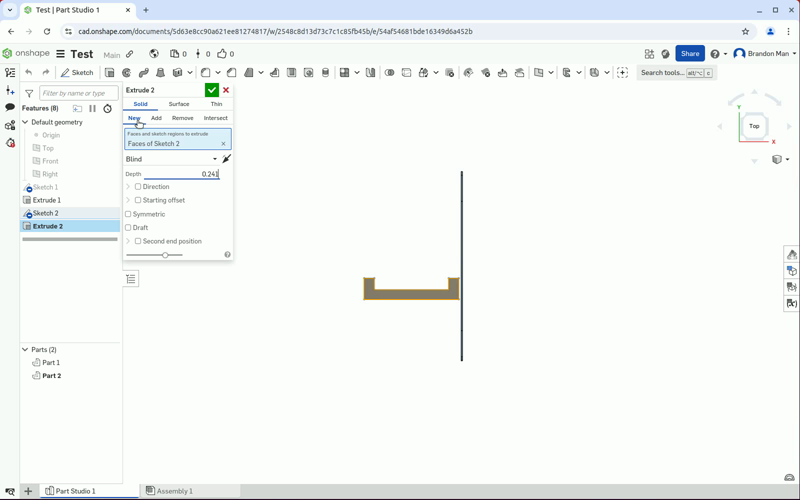
key(enter)
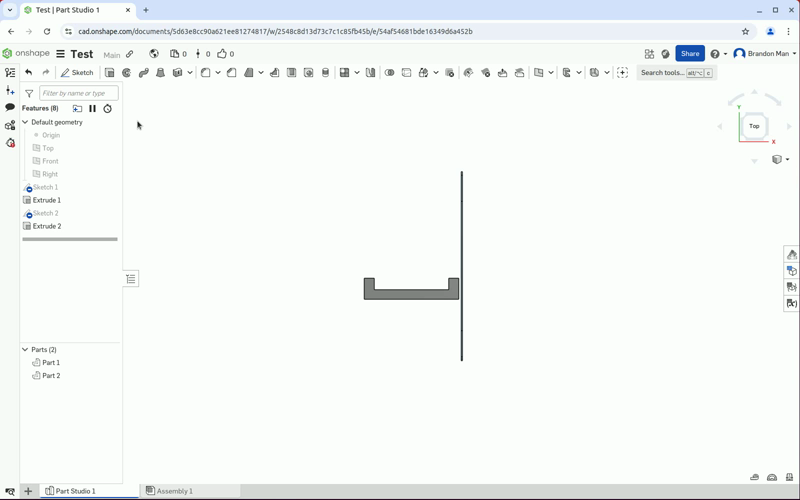
key(shift+h)
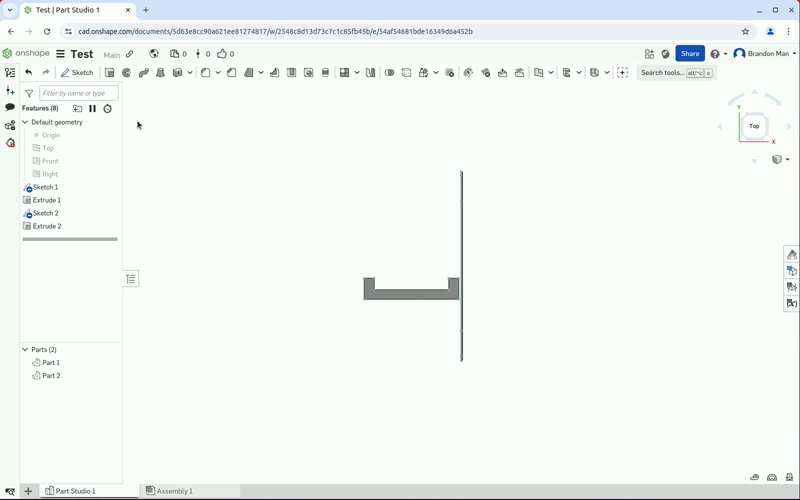
key(shift+h)
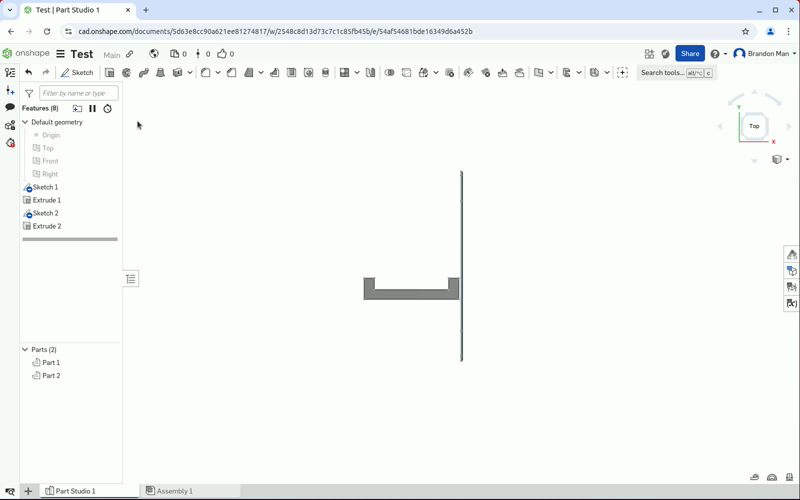
key(shift+7)
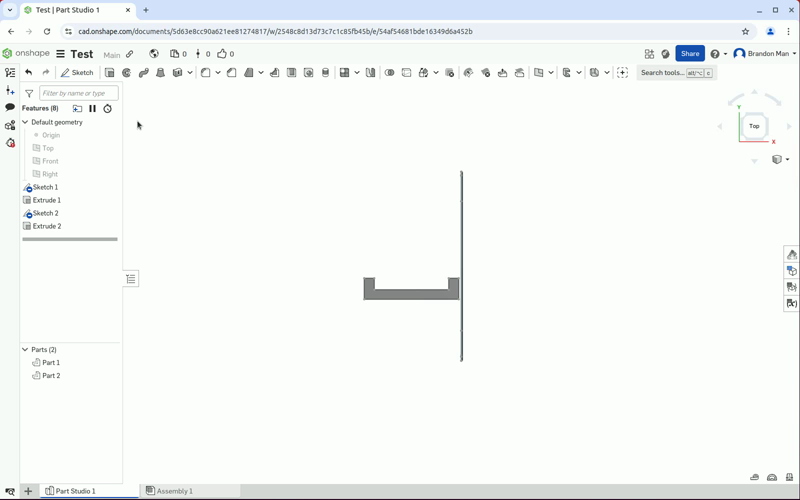
key(up, 3)
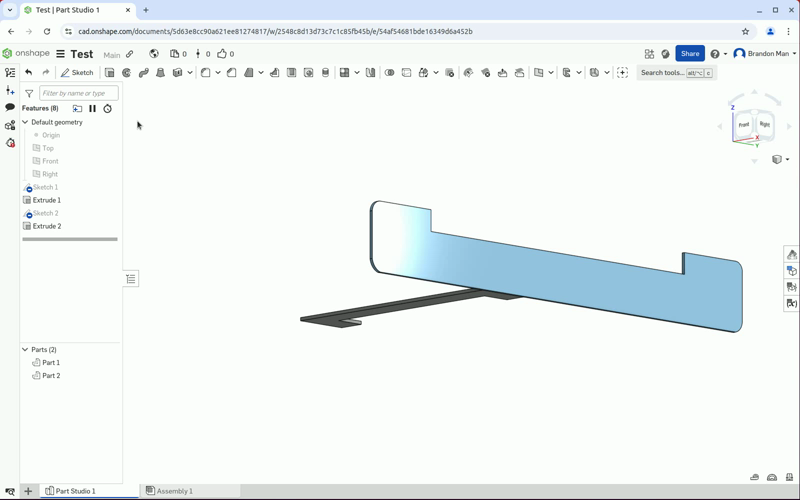
key(left, 3)
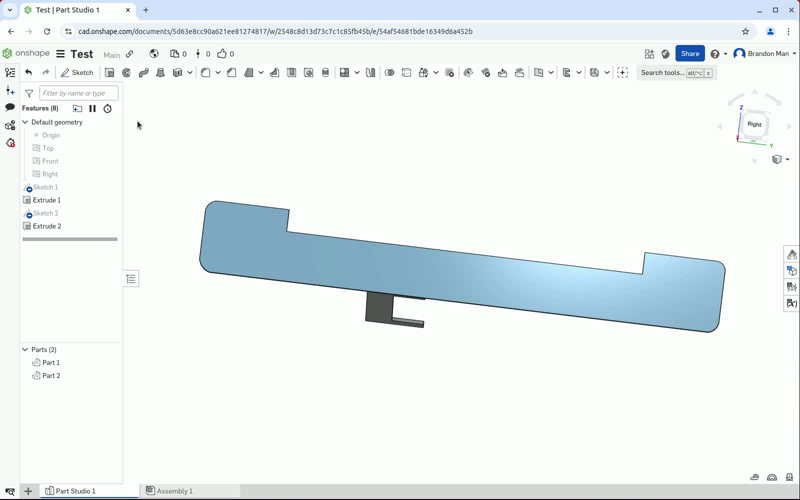
key(right, 3)
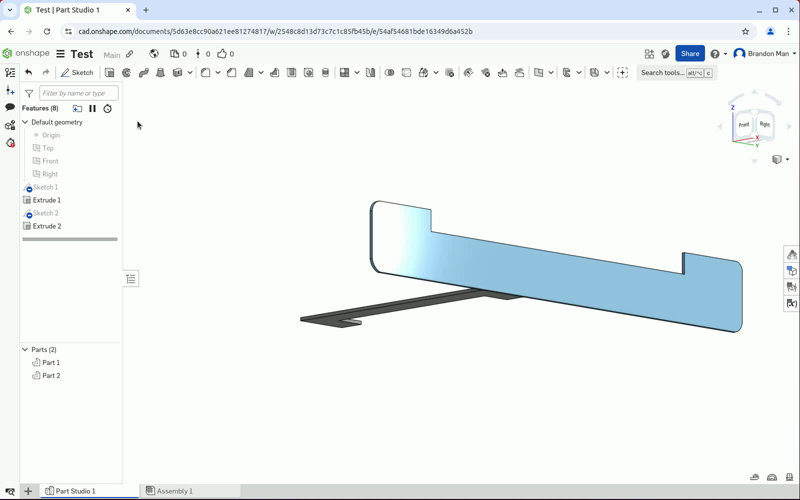
key(down, 3)
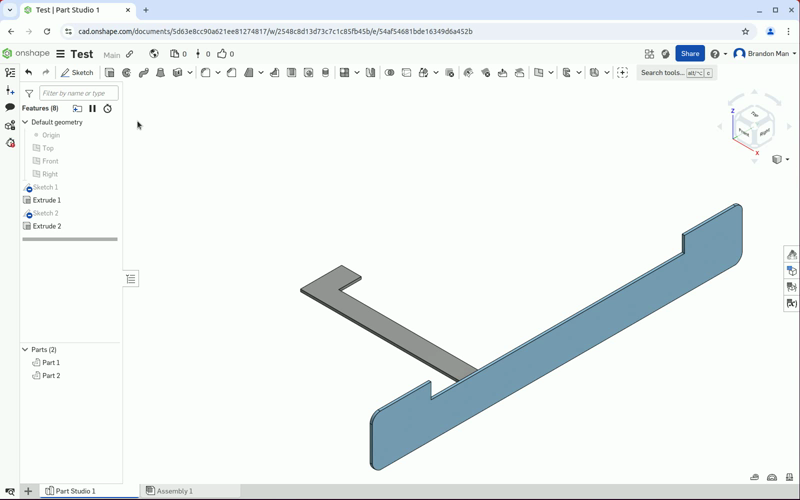
mouse_move(73, 189)
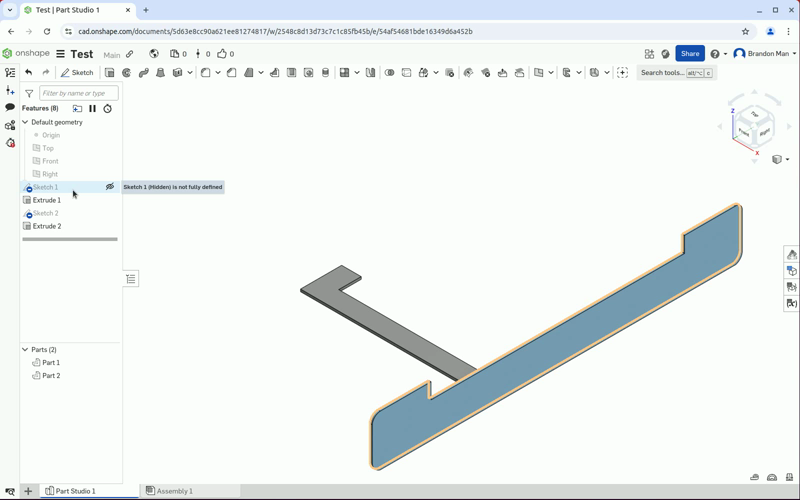
click(73, 189)